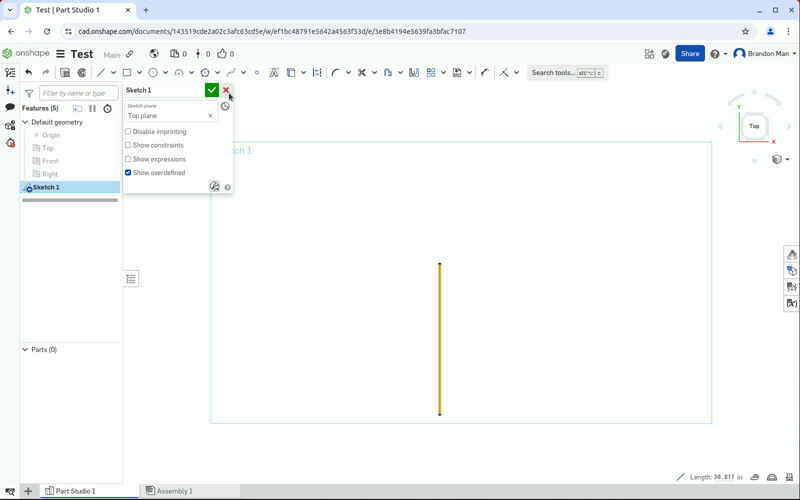
key(shift+h)
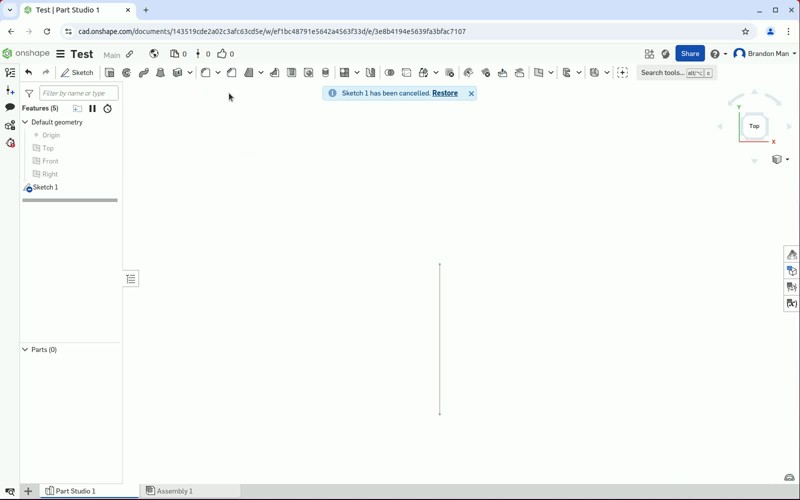
key(shift+s)
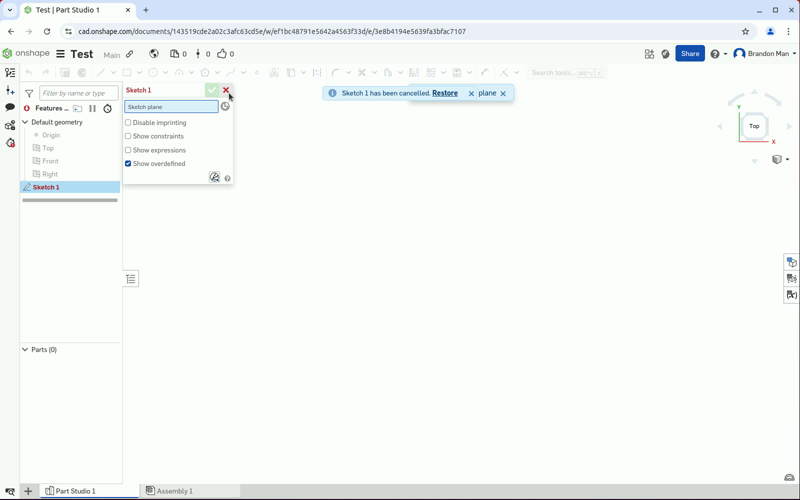
mouse_move(73, 150)
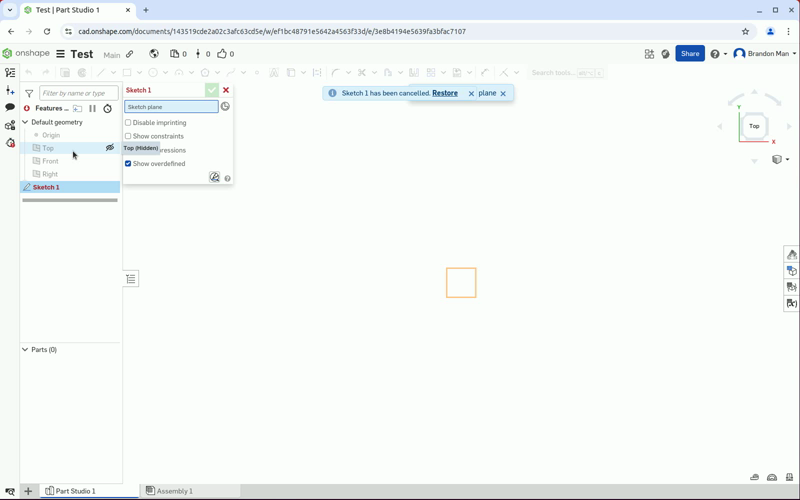
click(73, 150)
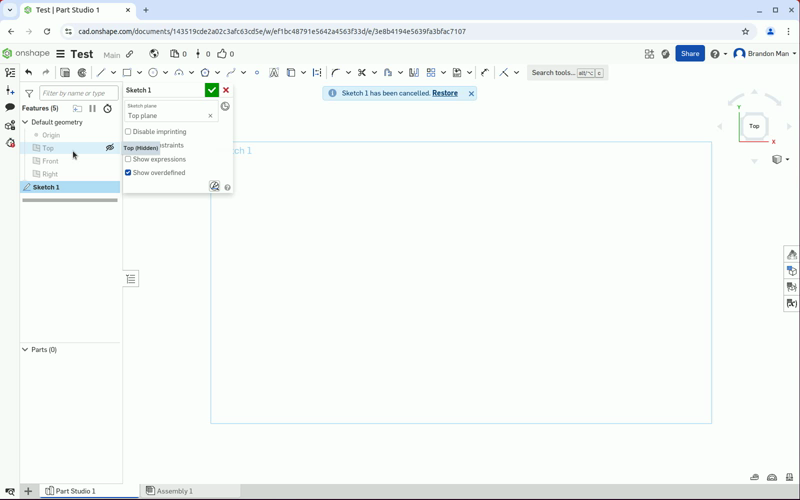
mouse_move(73, 352)
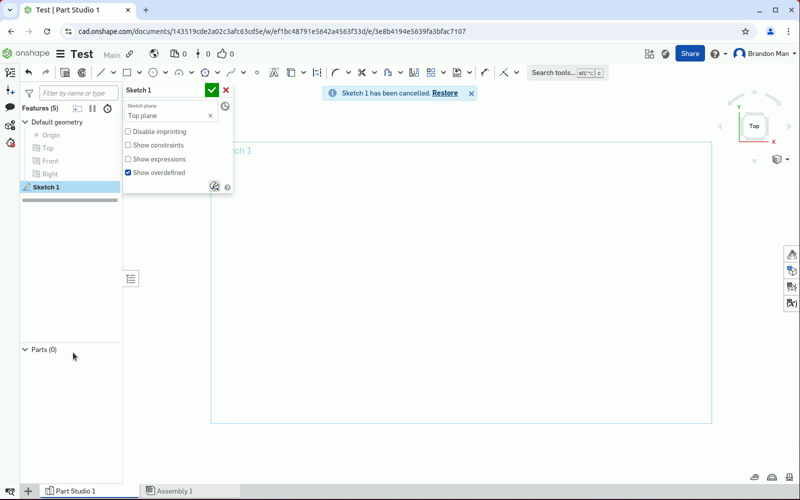
key(y)
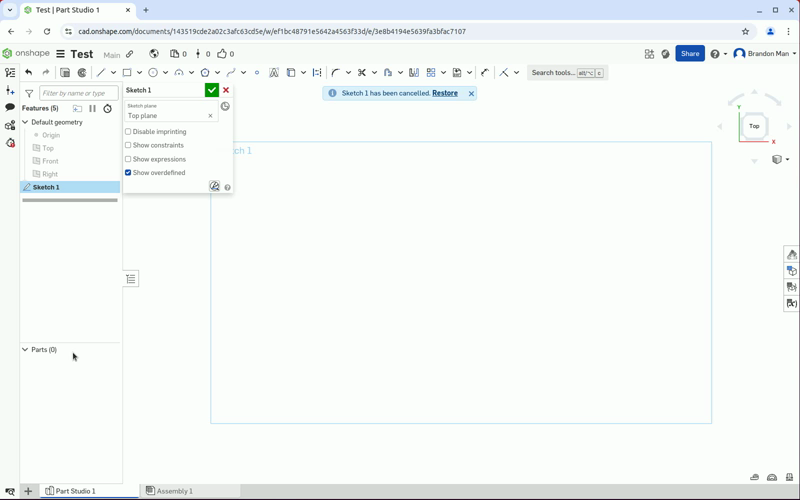
key(l)
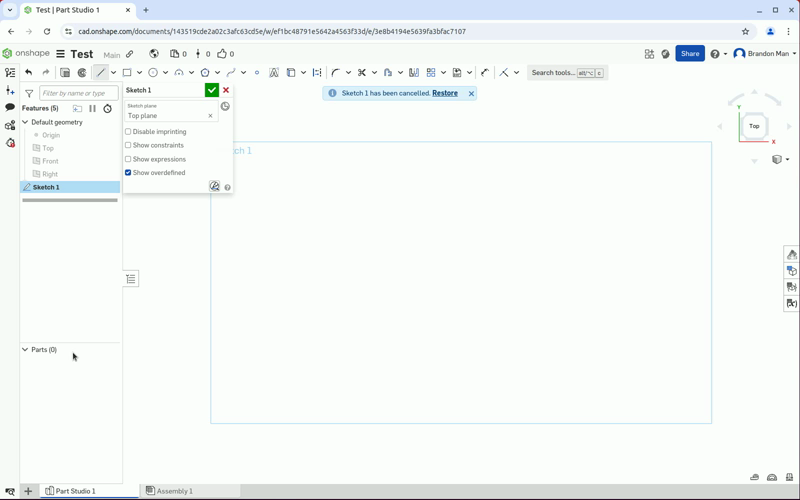
key_down(shift)
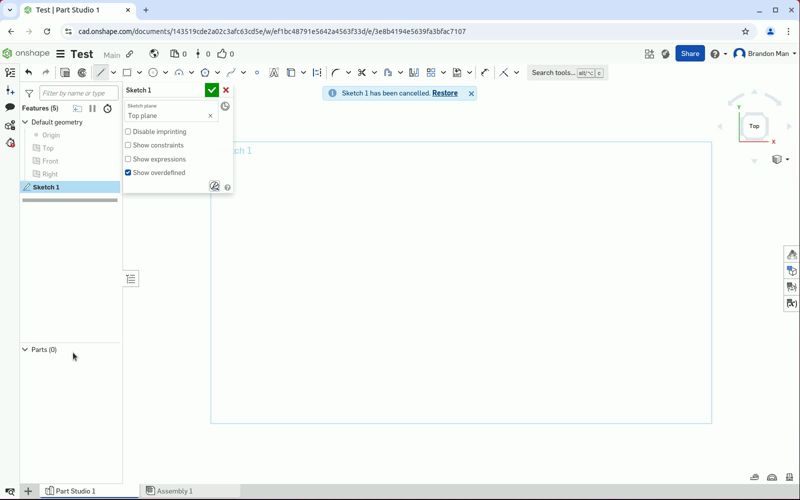
mouse_move(355, 290)
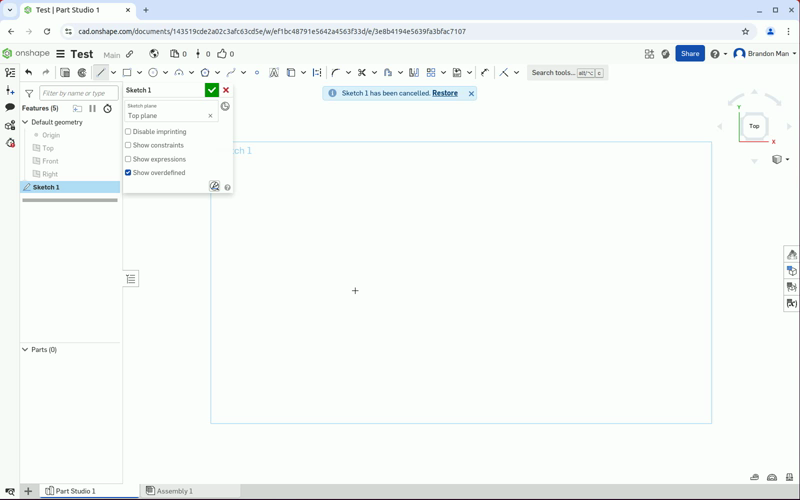
click(355, 290)
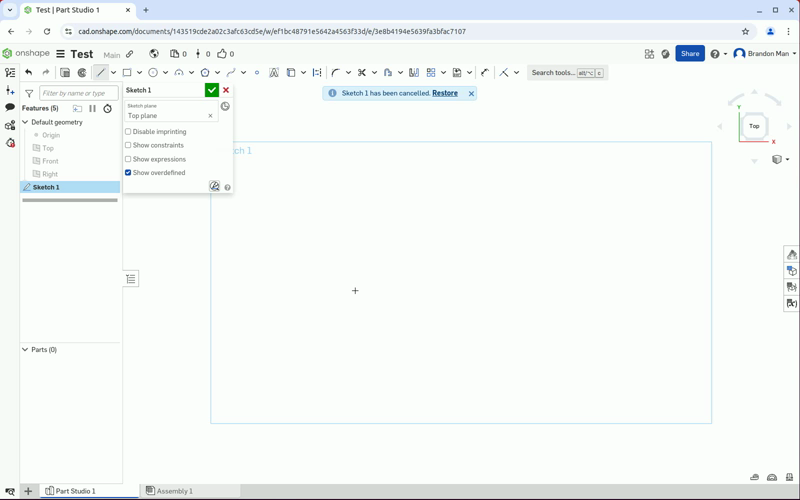
key_up(shift)
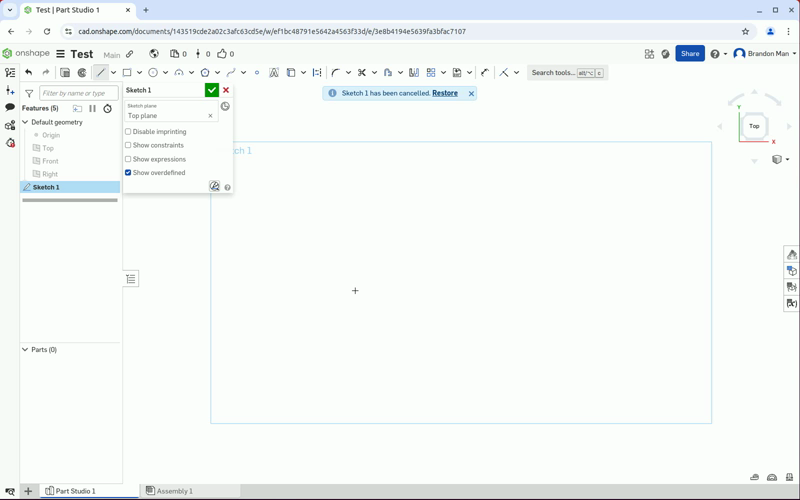
key_down(shift)
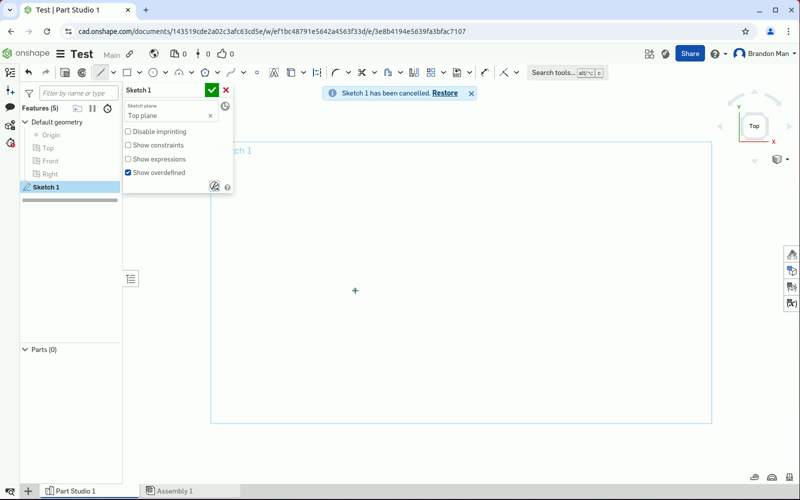
mouse_move(450, 290)
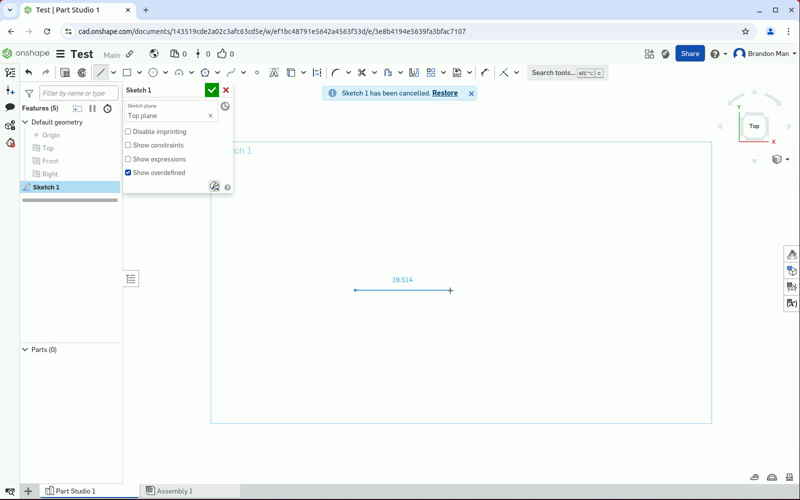
click(450, 290)
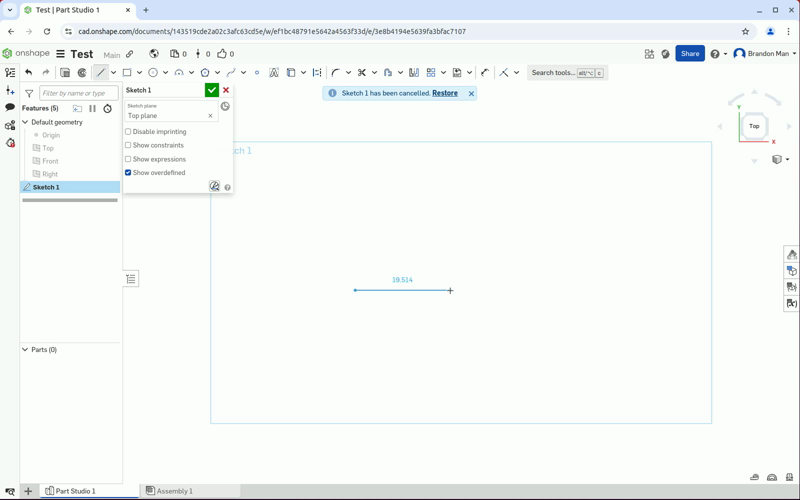
key_up(shift)
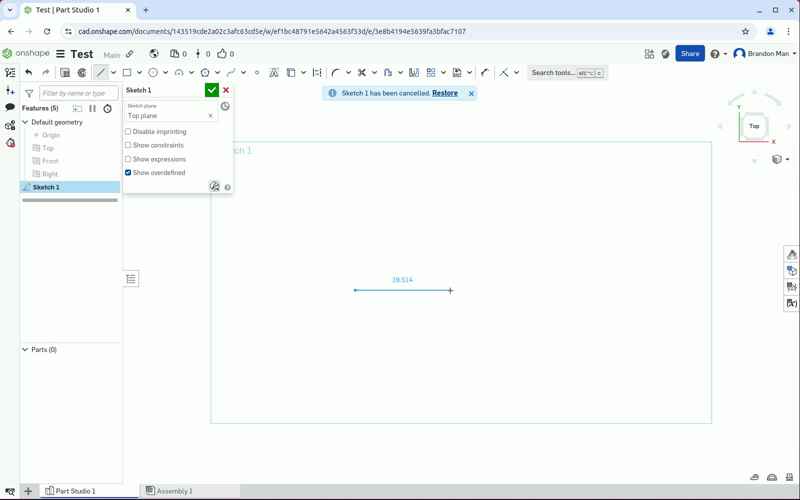
key_down(shift)
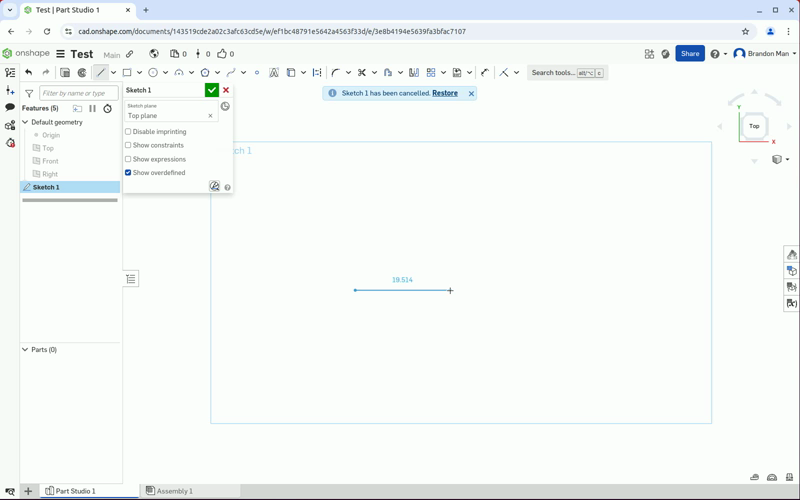
mouse_move(480, 290)
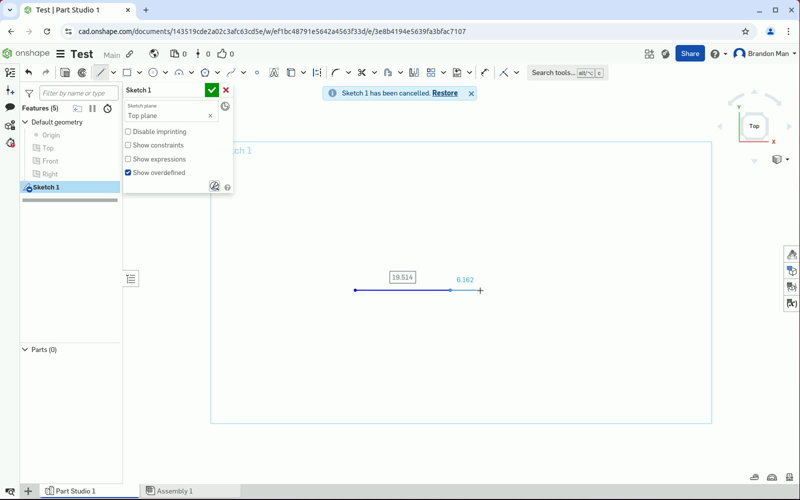
mouse_move(450, 282)
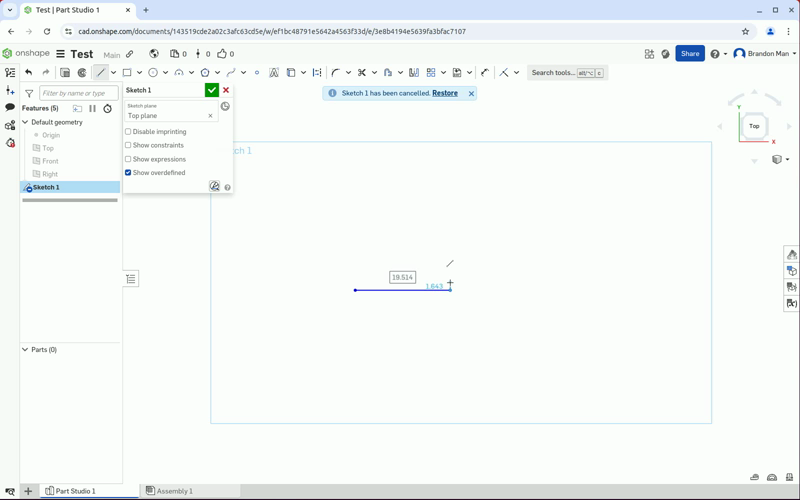
click(450, 282)
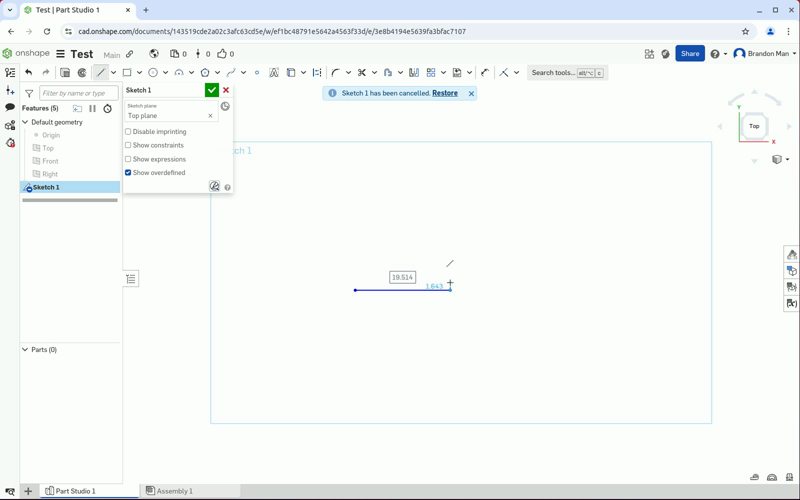
key_up(shift)
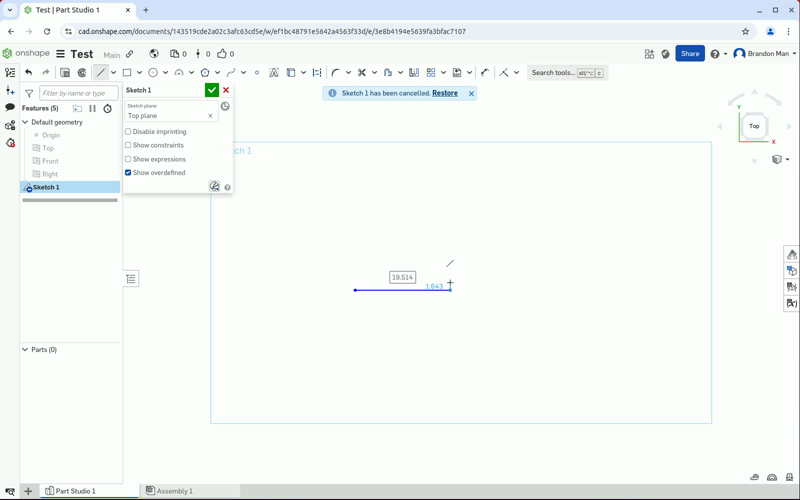
key_down(shift)
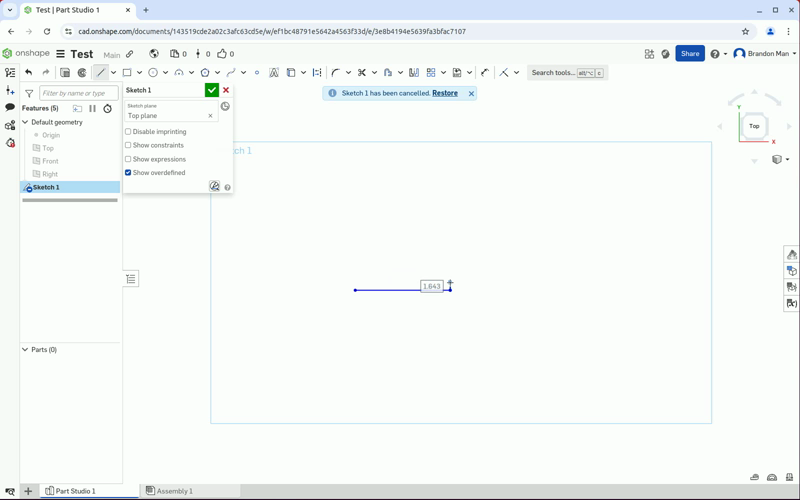
mouse_move(355, 282)
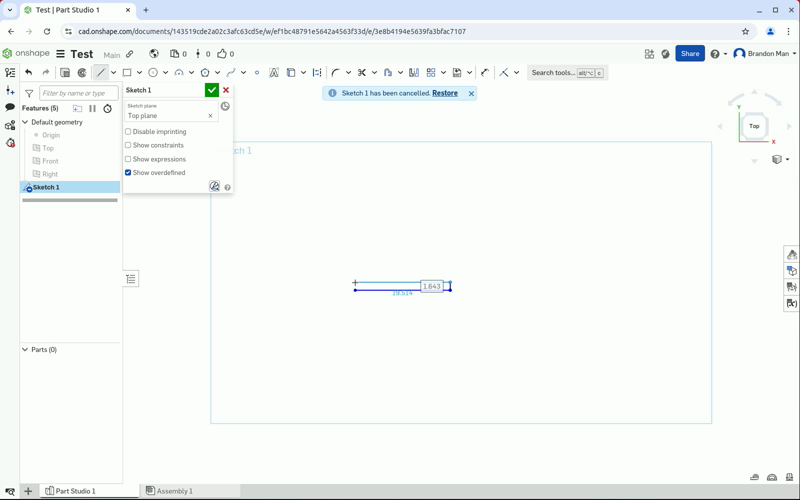
click(355, 282)
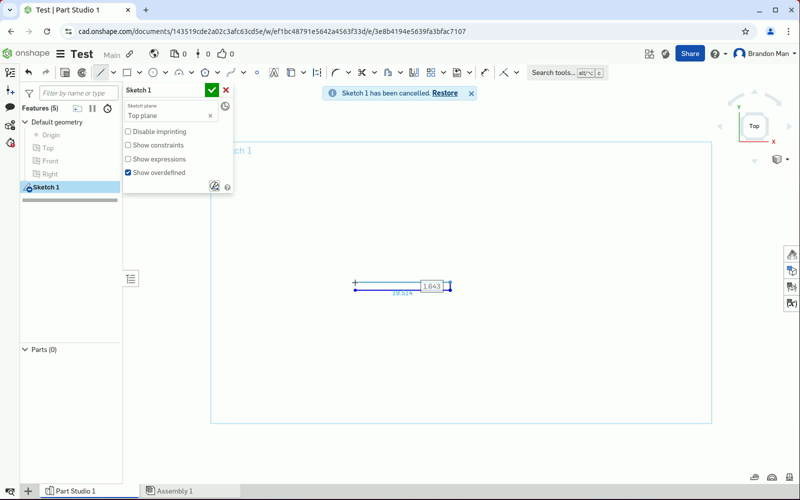
key_up(shift)
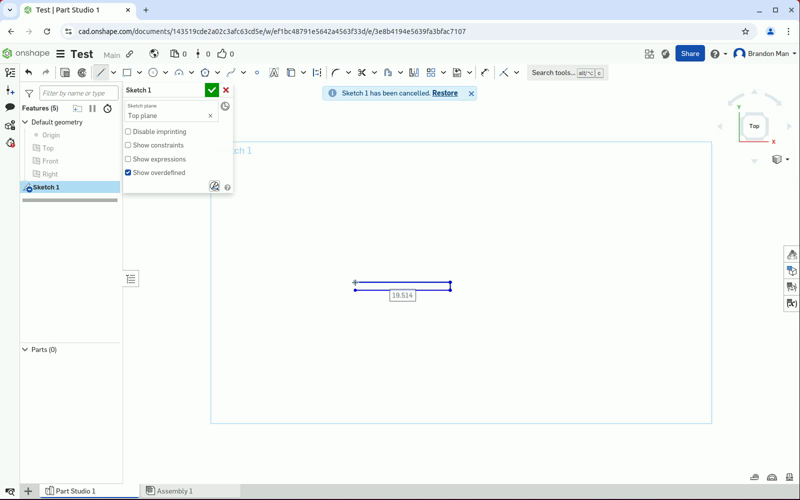
mouse_move(385, 282)
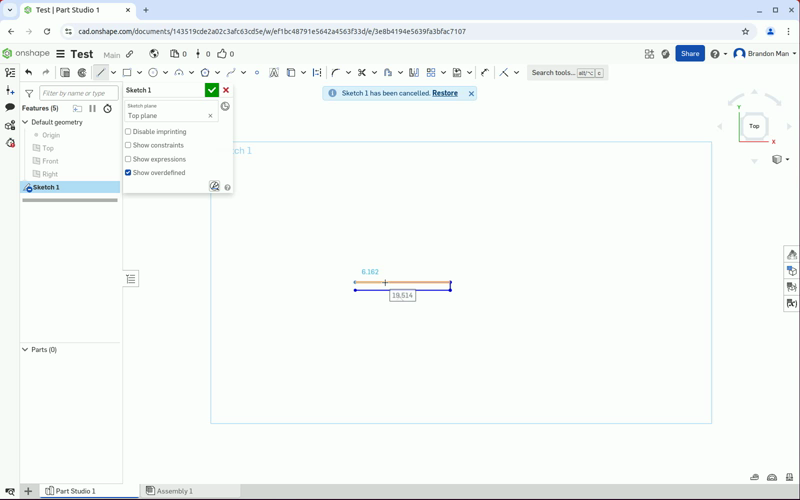
key_down(shift)
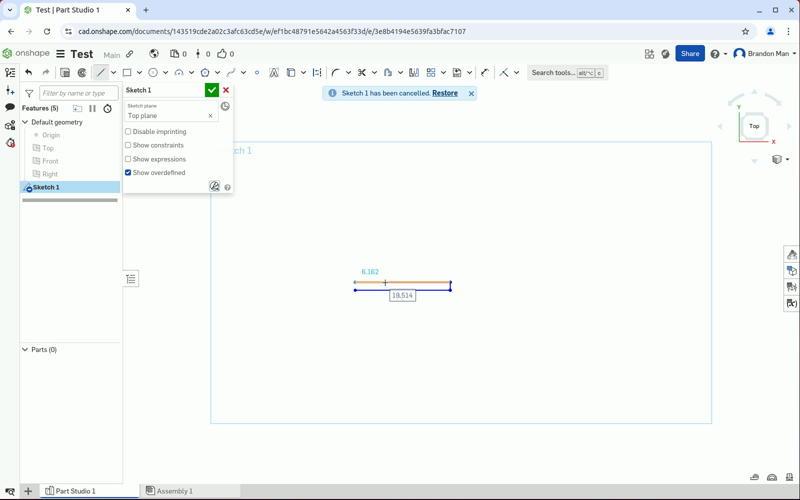
mouse_move(355, 290)
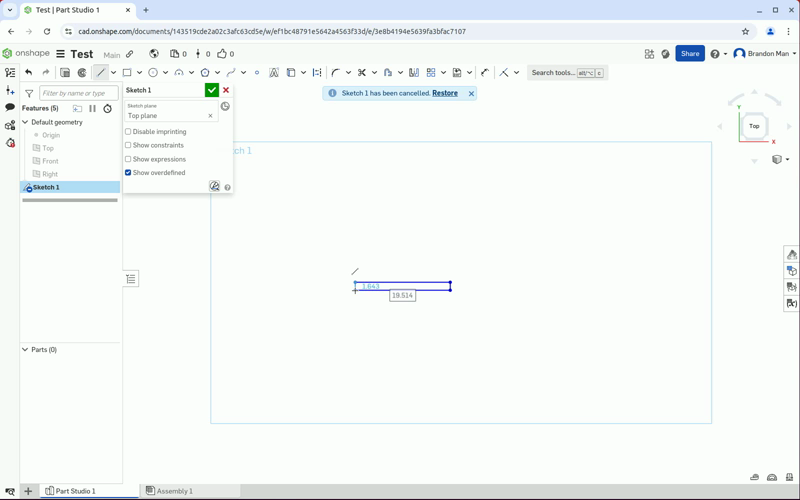
key_up(shift)
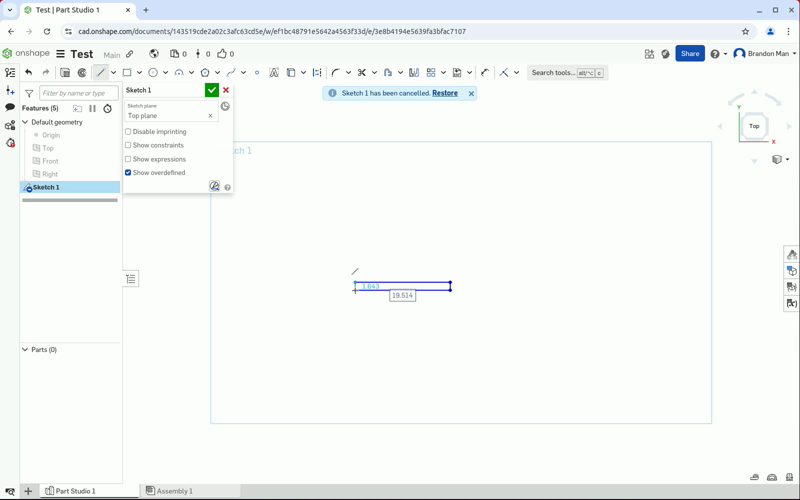
click(355, 290)
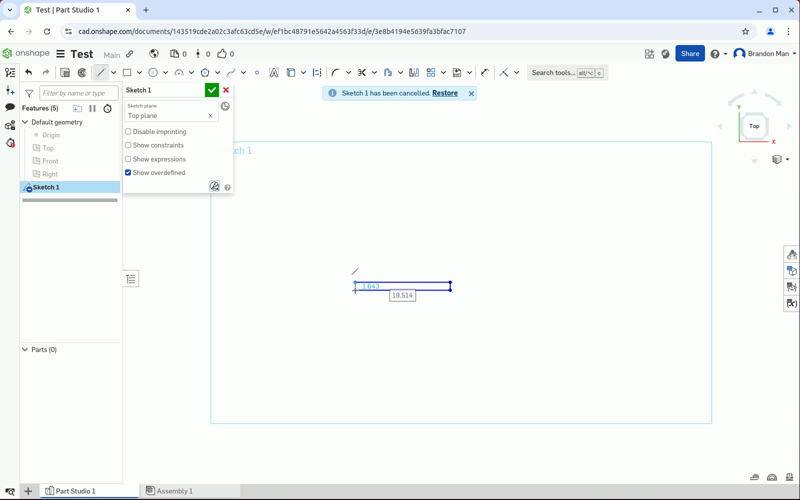
key(esc)
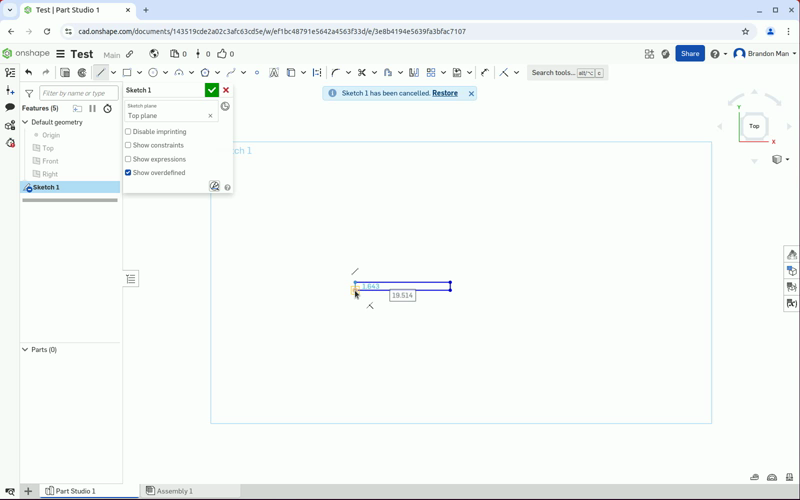
mouse_move(385, 286)
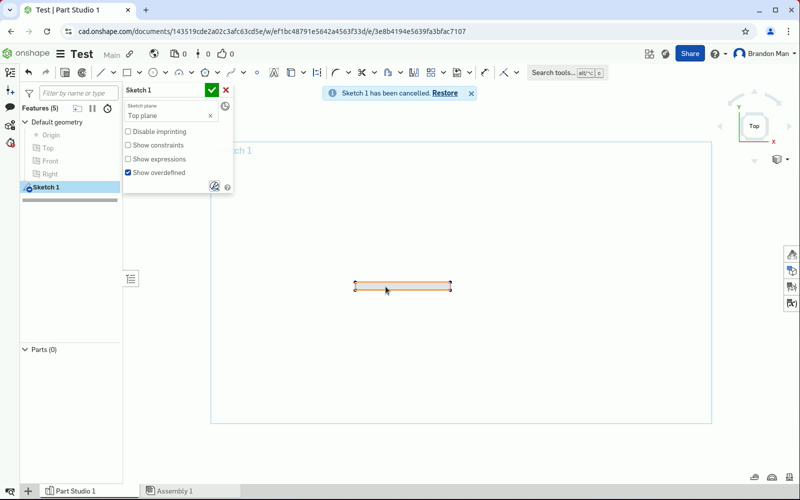
scroll(6)
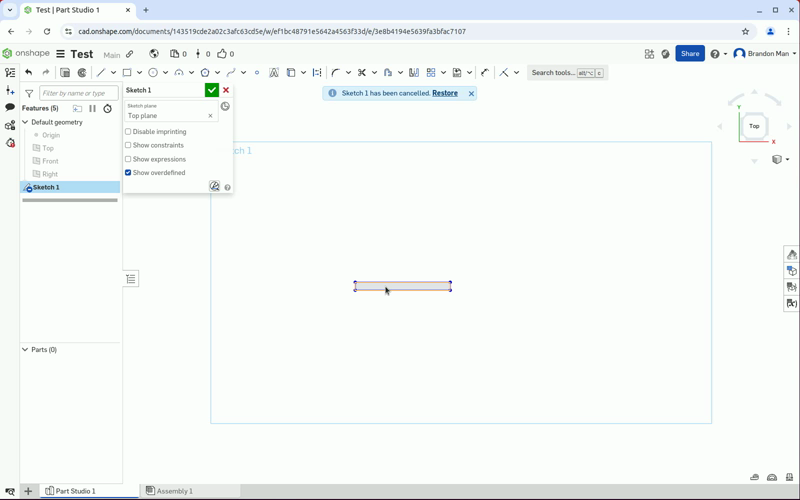
scroll(6)
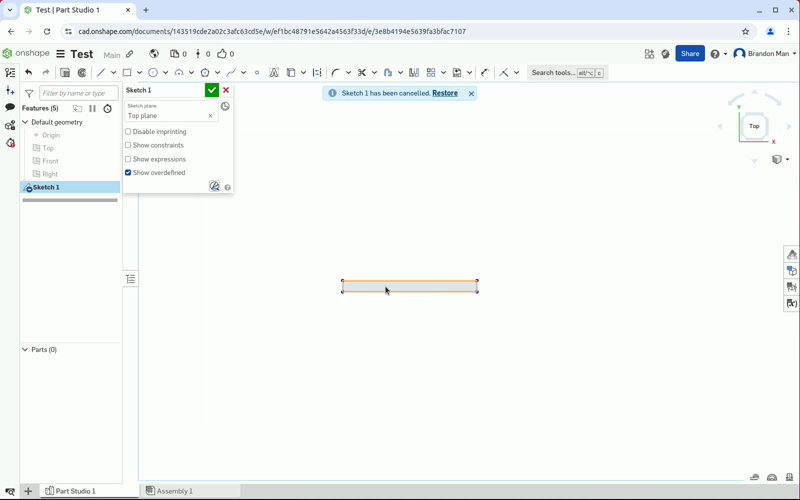
scroll(6)
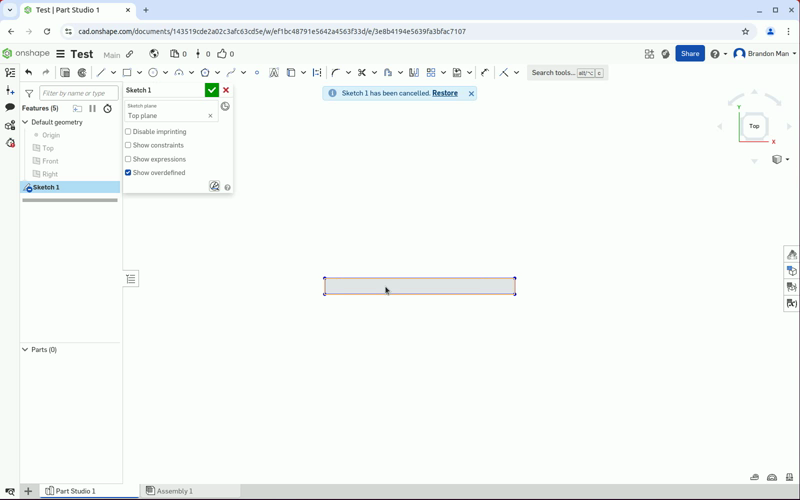
scroll(6)
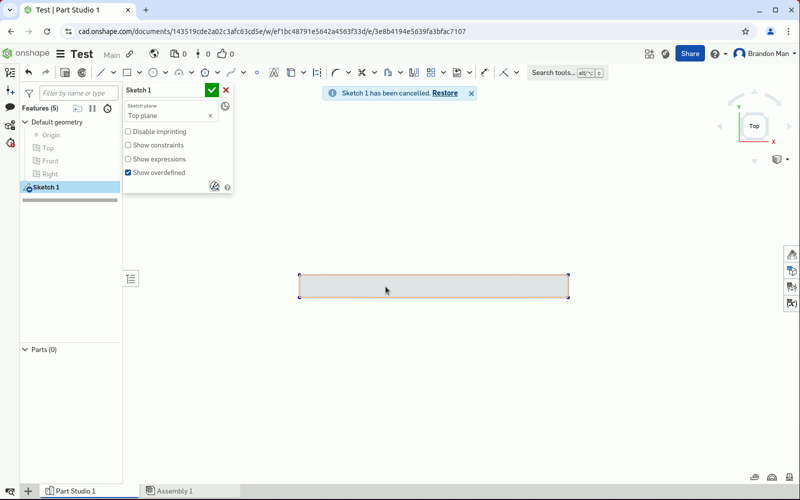
scroll(6)
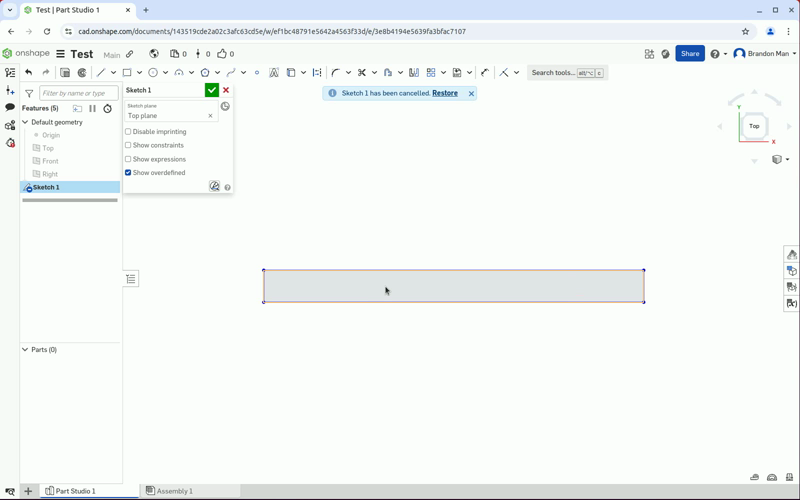
scroll(6)
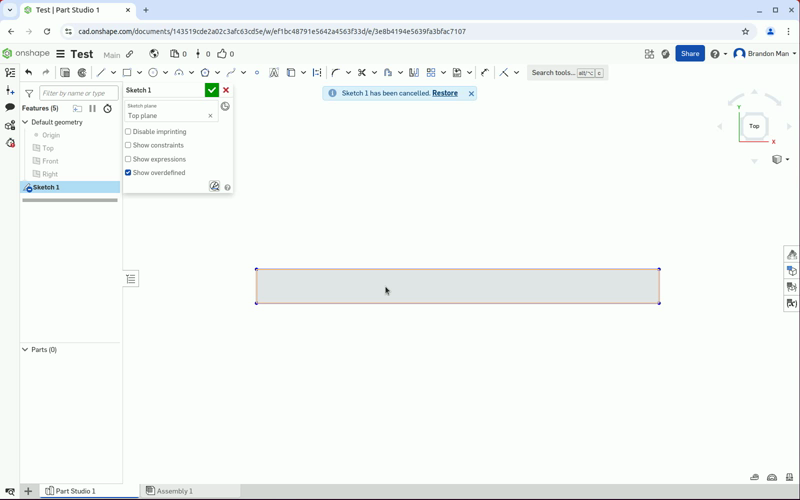
scroll(6)
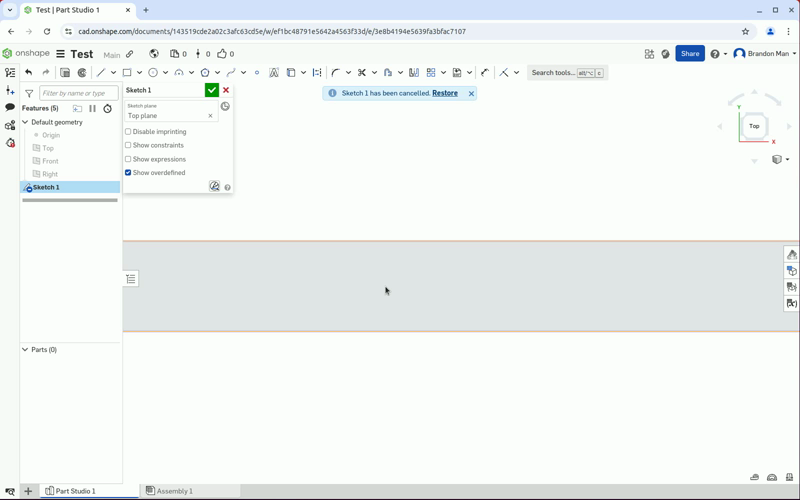
click(385, 286)
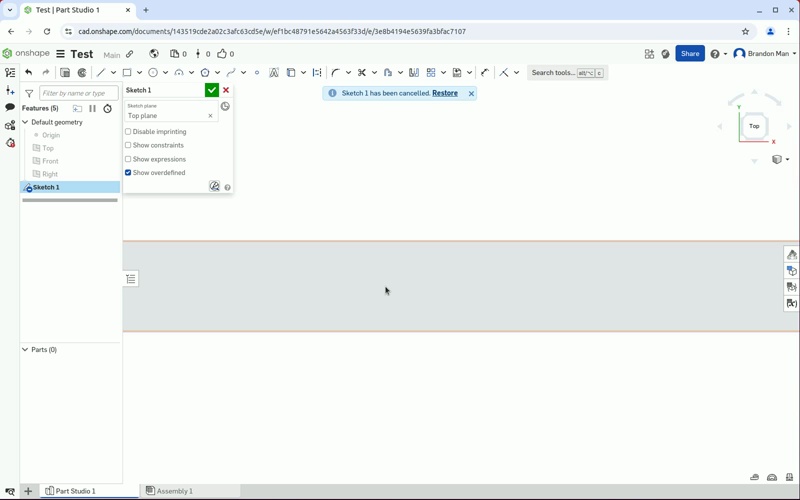
scroll(-6)
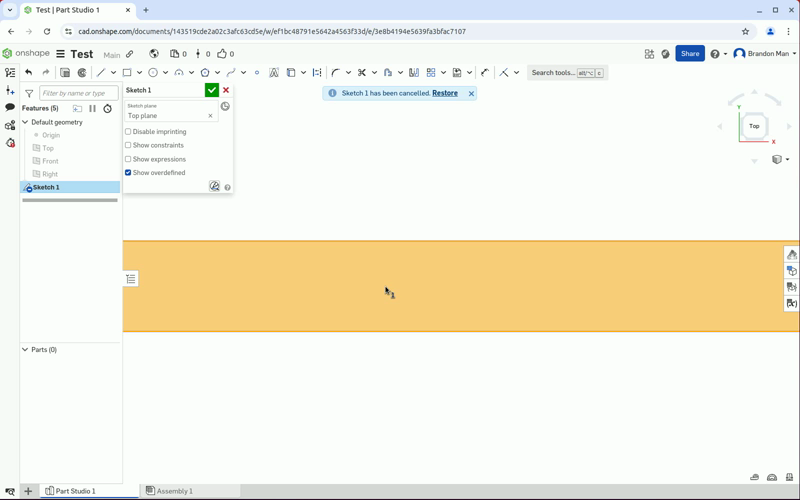
scroll(-6)
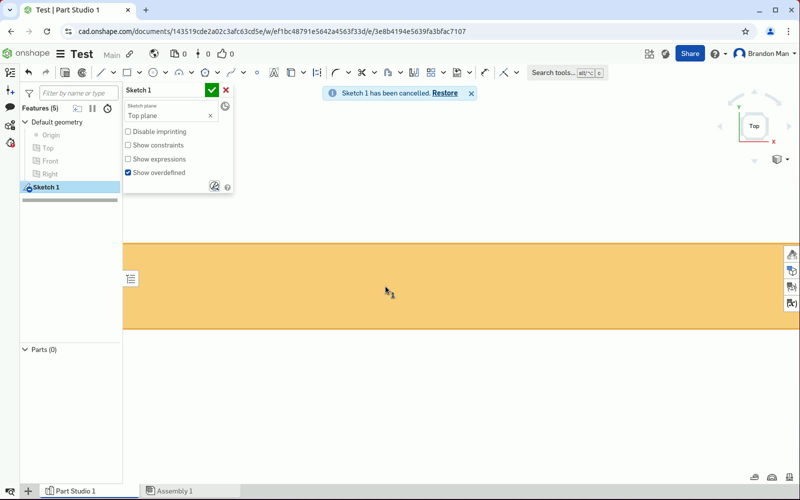
scroll(-6)
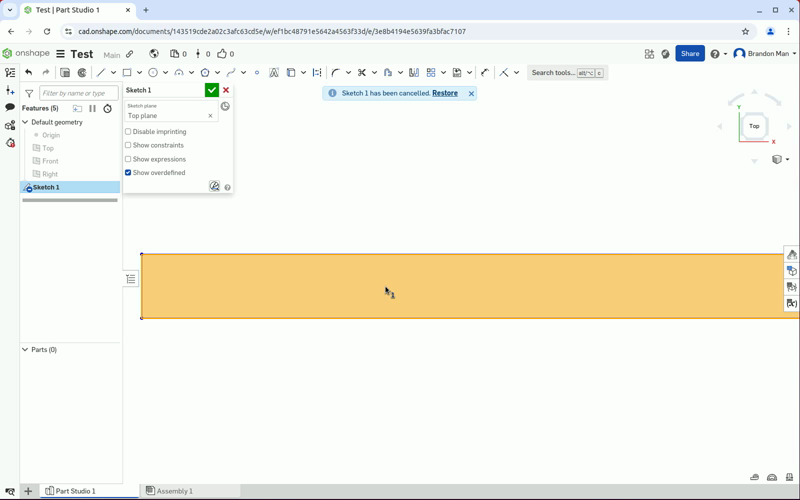
scroll(-6)
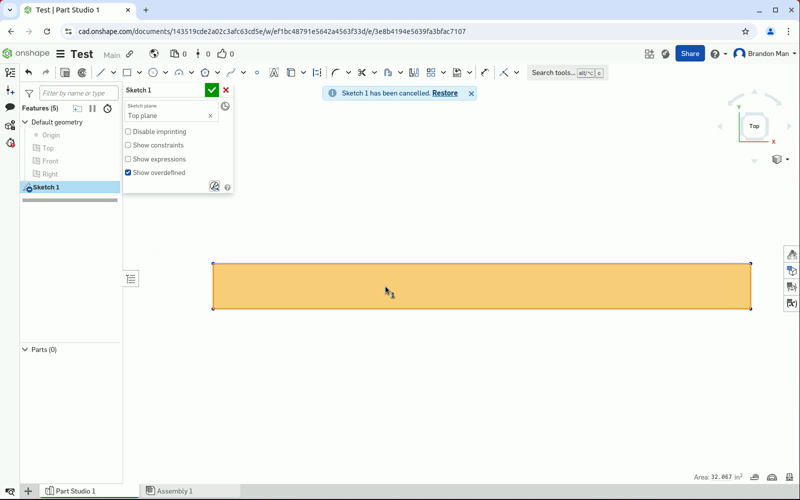
scroll(-6)
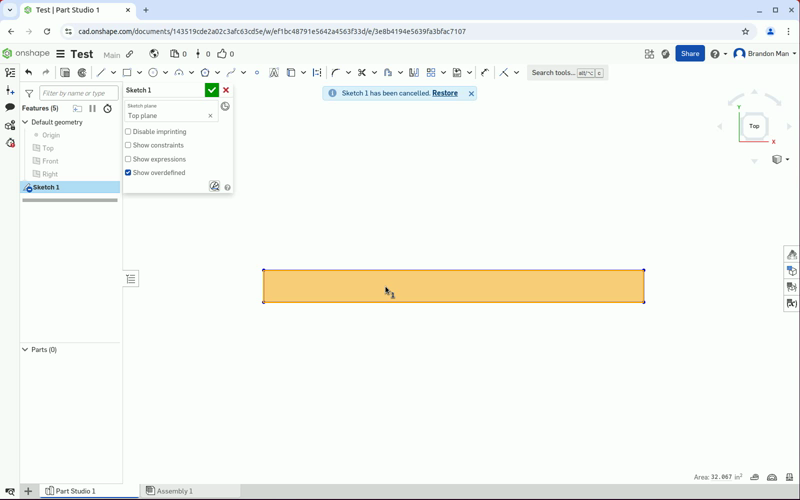
scroll(-6)
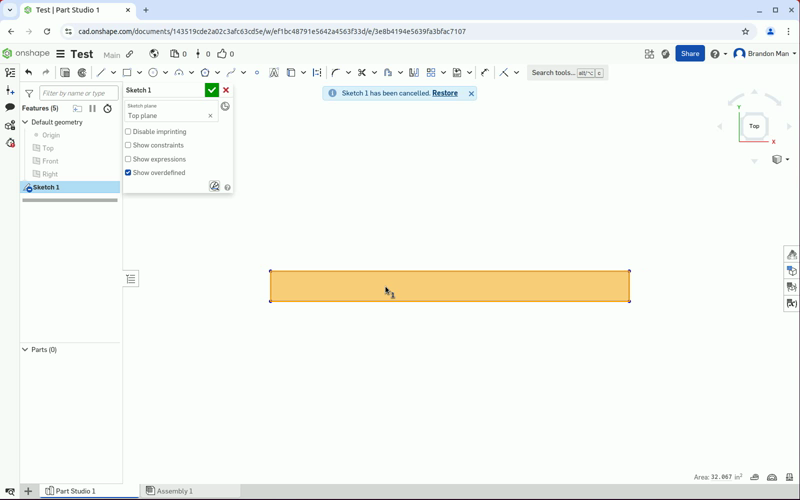
scroll(-6)
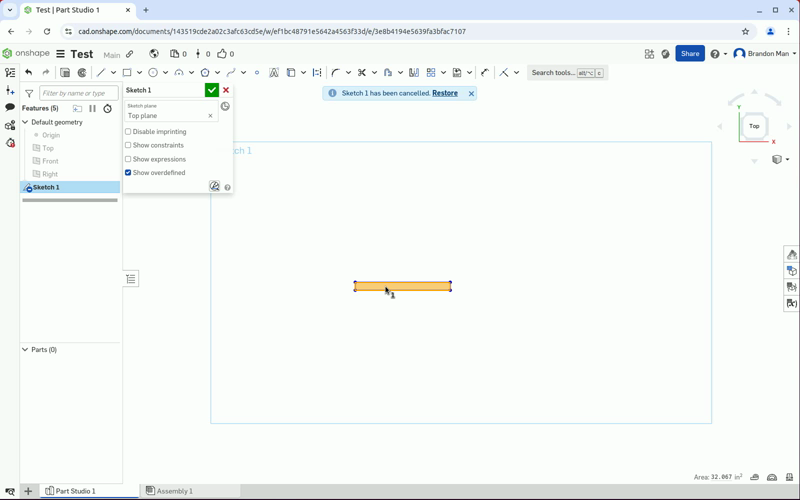
mouse_move(73, 352)
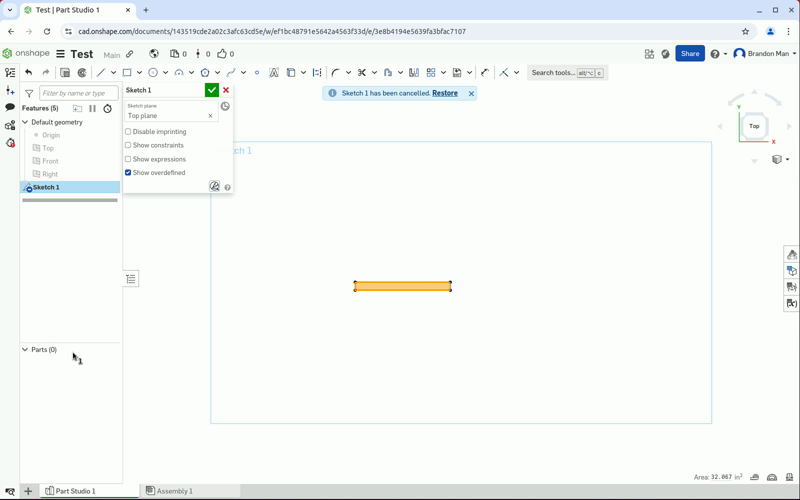
key(shift+y)
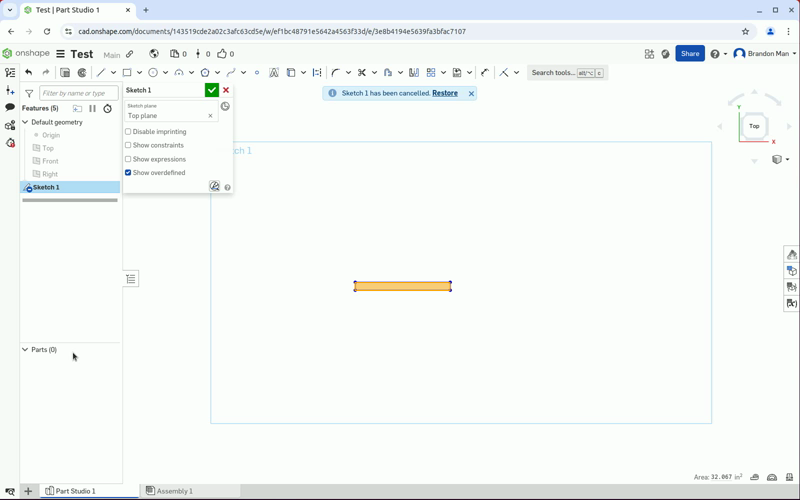
key(shift+e)
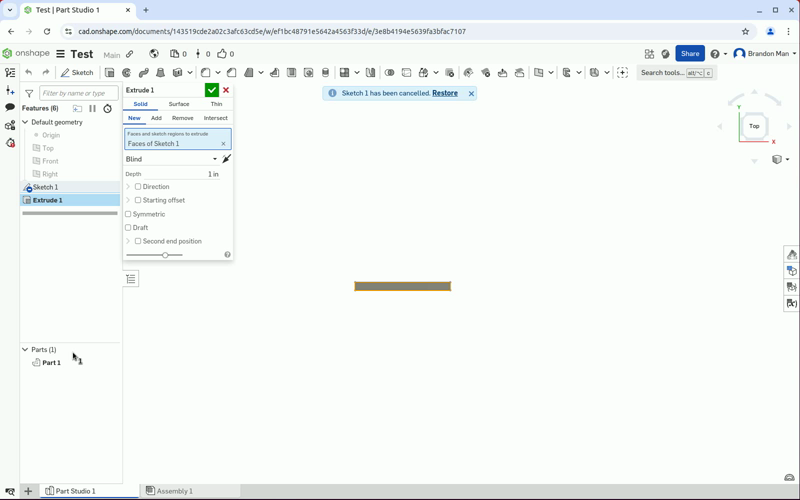
mouse_move(143, 106)
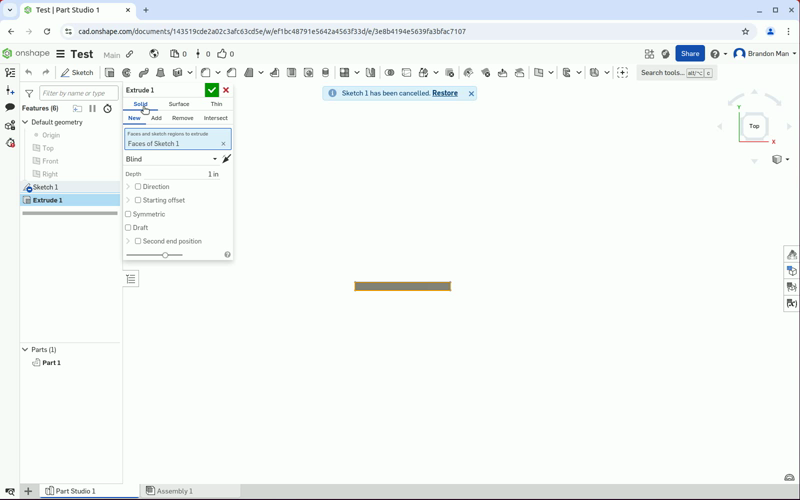
click(143, 106)
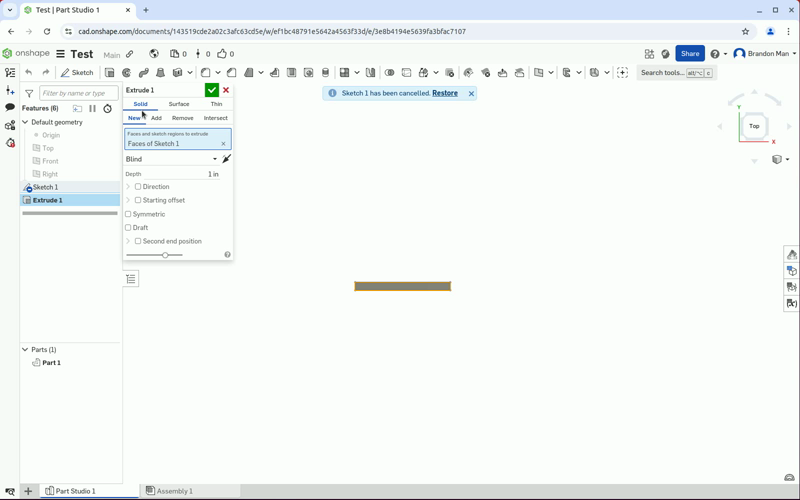
mouse_move(137, 120)
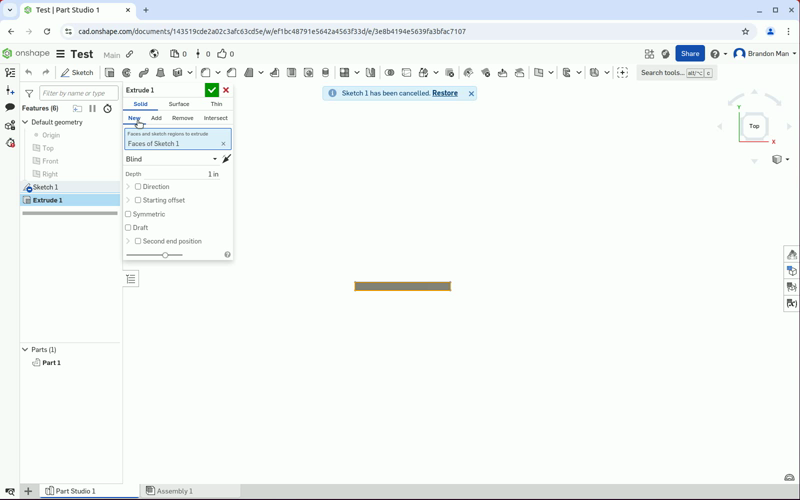
click(137, 120)
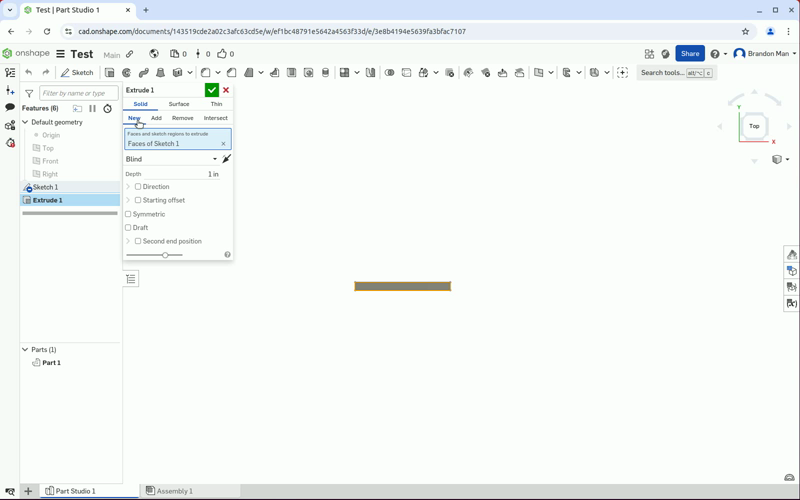
key(tab, 4)
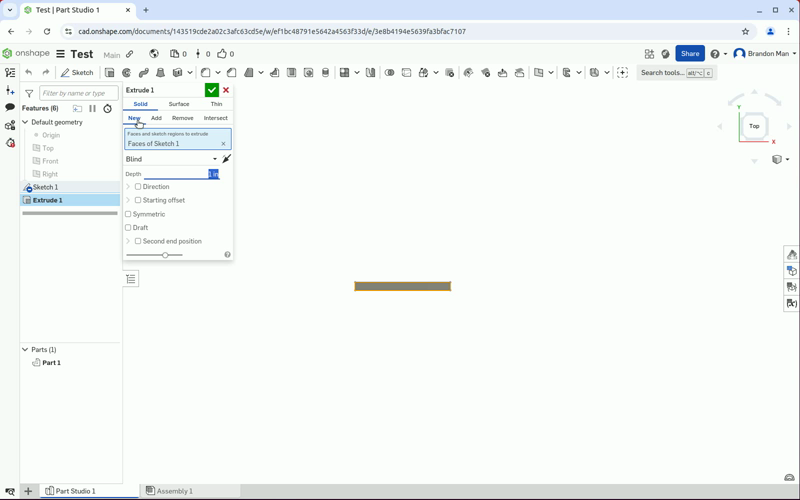
text(1.444)
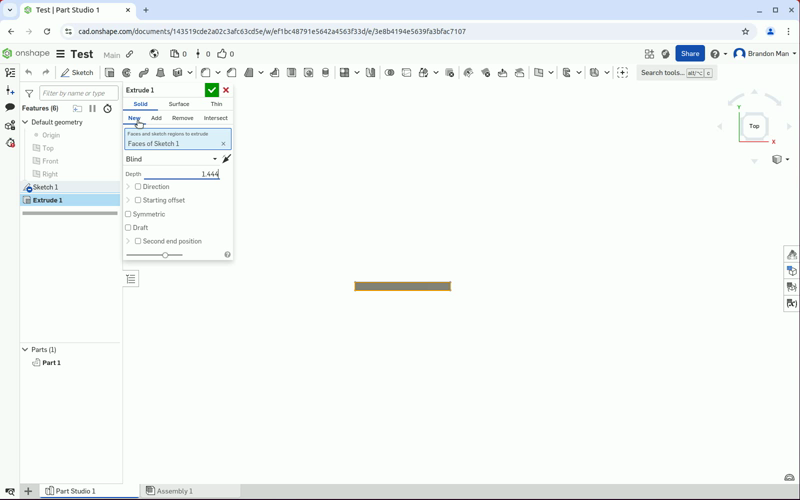
key(enter)
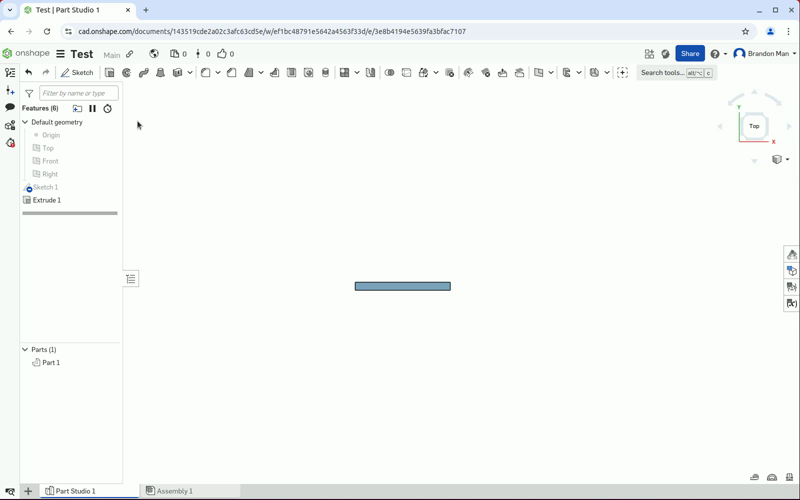
key(shift+h)
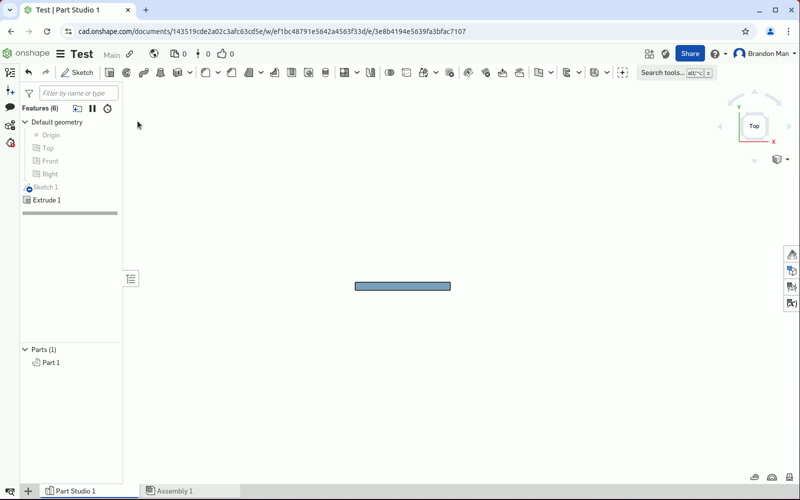
key(shift+h)
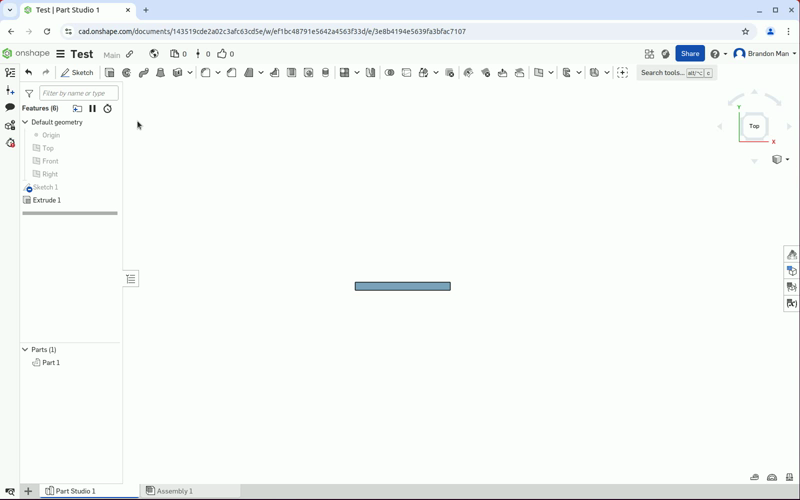
mouse_move(73, 189)
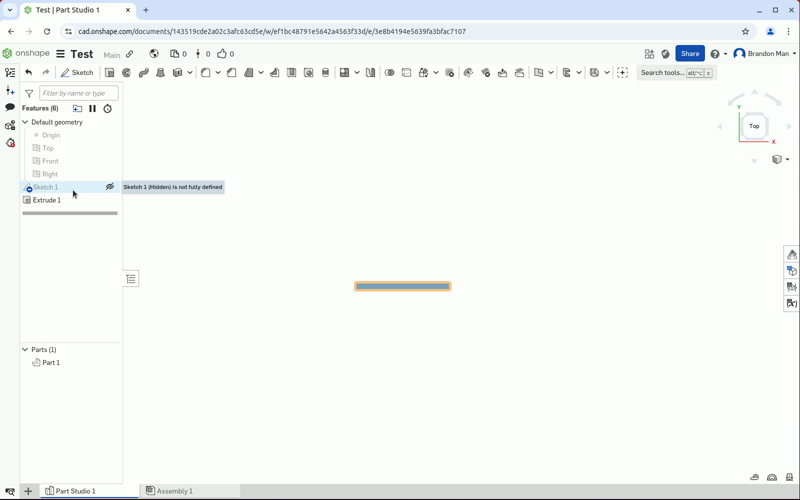
click(73, 189)
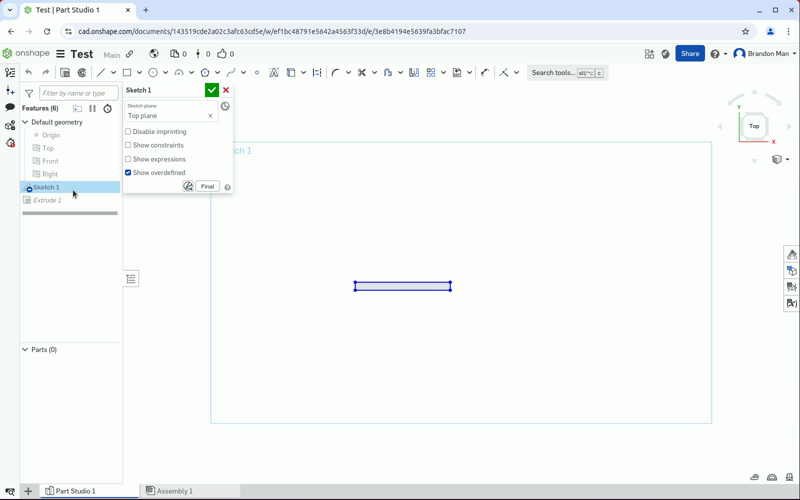
mouse_move(229, 92)
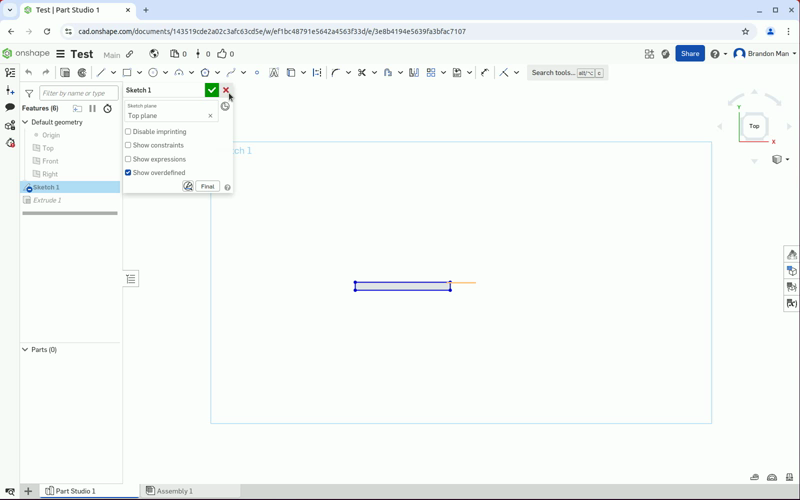
click(229, 92)
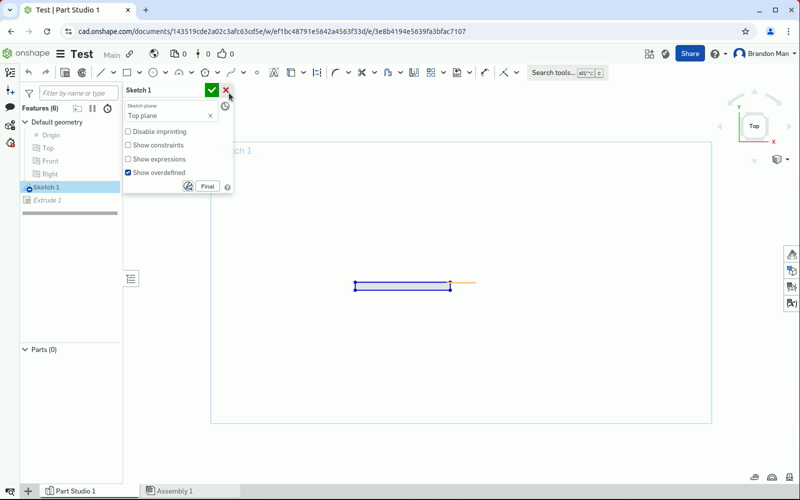
key(shift+s)
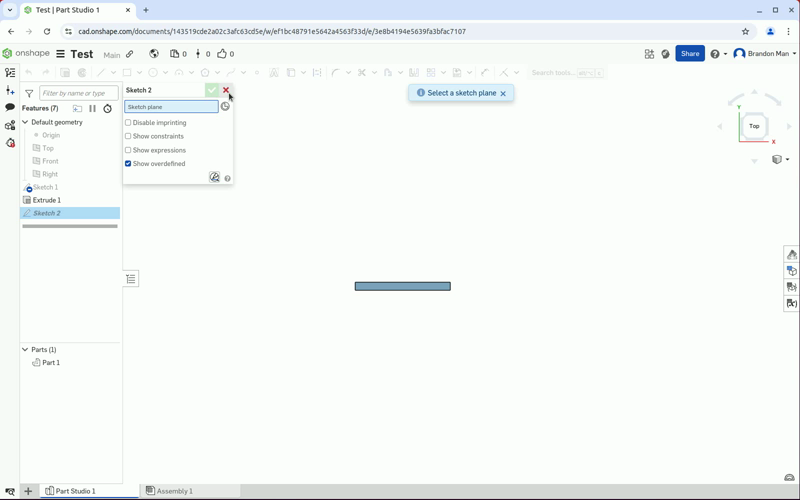
mouse_move(73, 150)
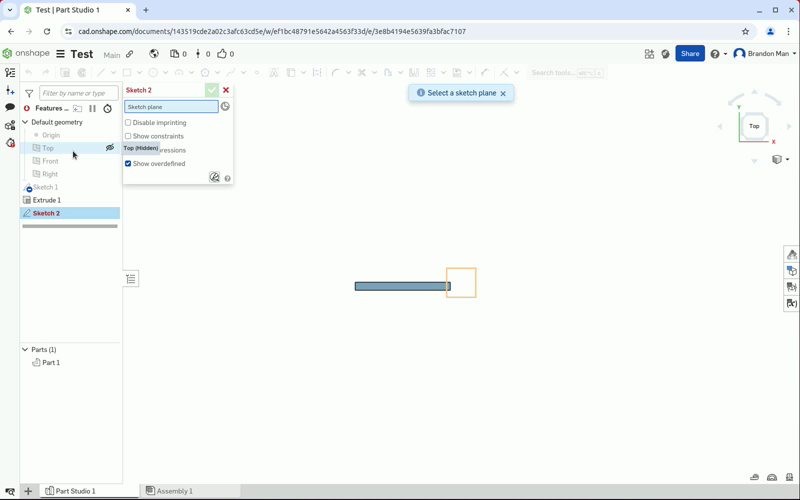
click(73, 150)
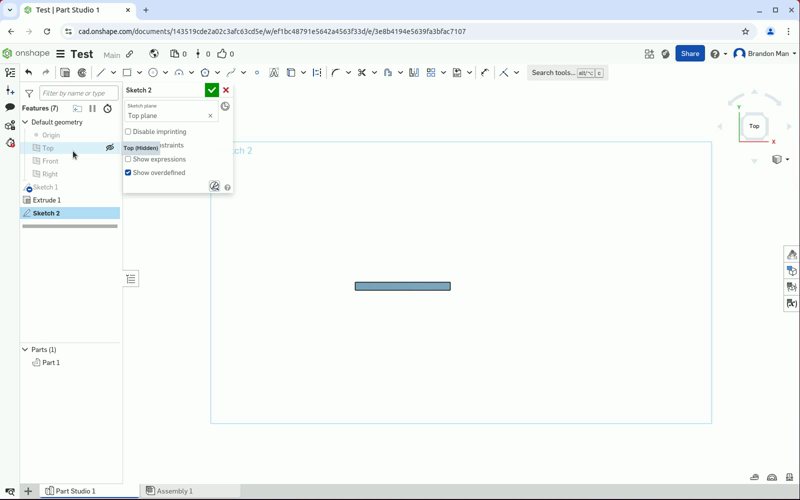
mouse_move(73, 352)
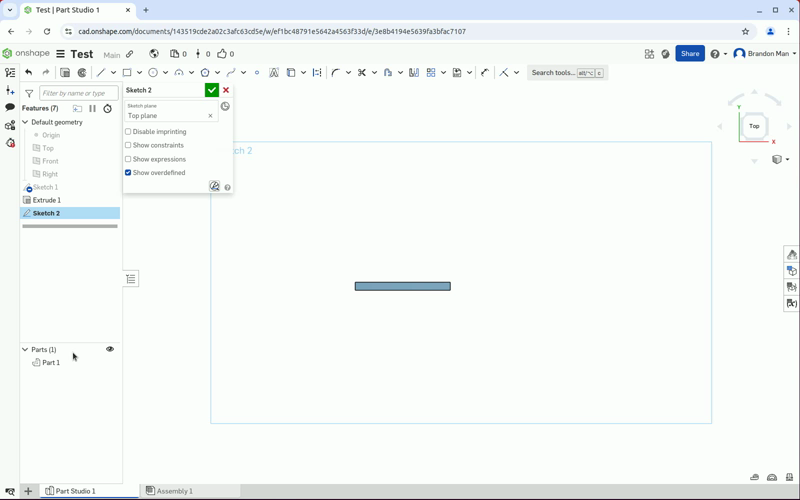
key(y)
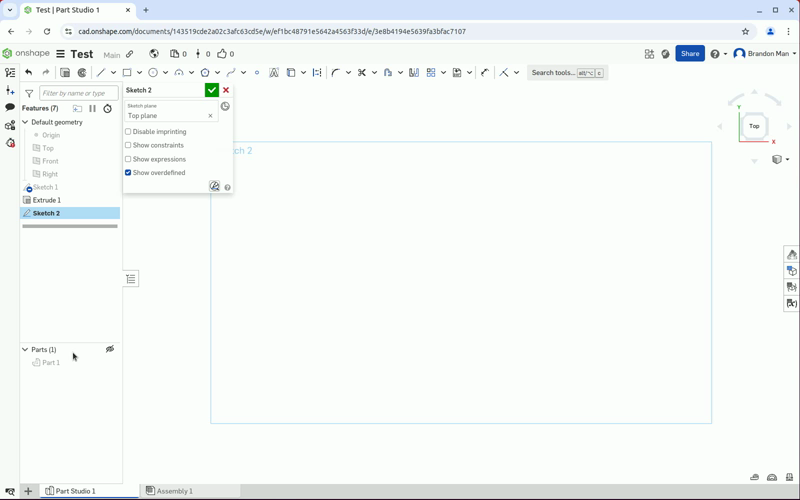
key(l)
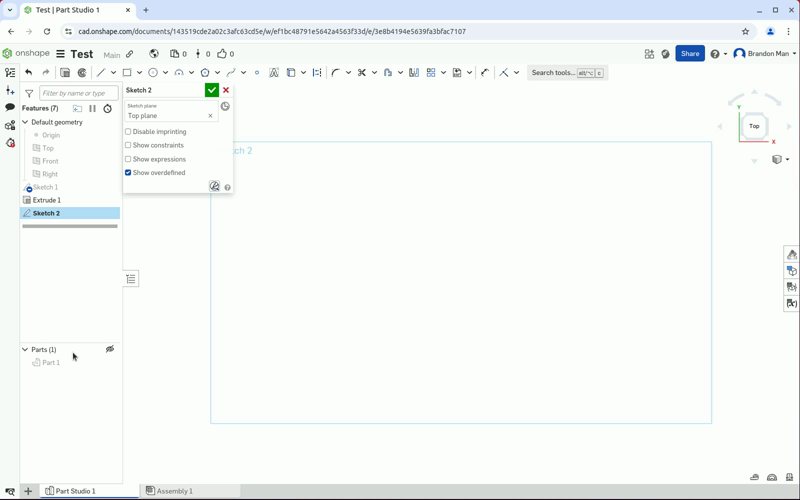
key_down(shift)
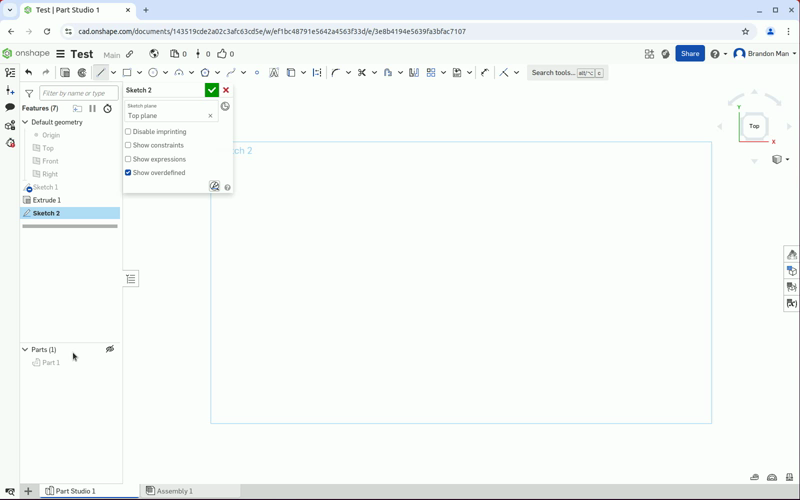
mouse_move(348, 290)
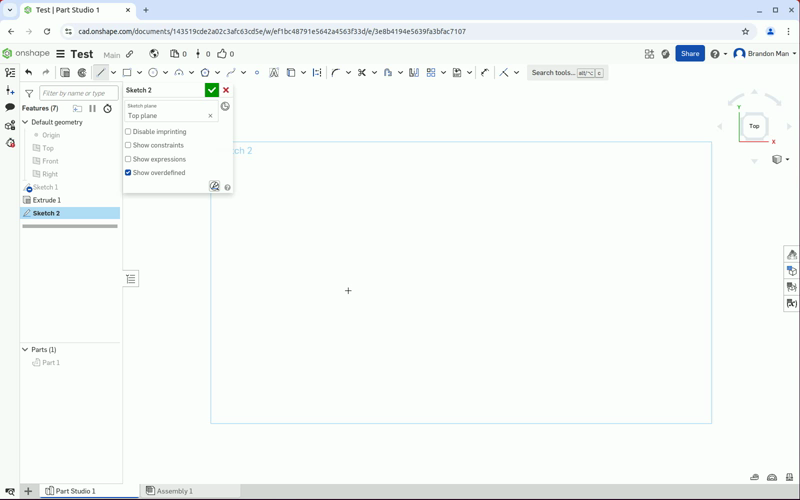
click(348, 290)
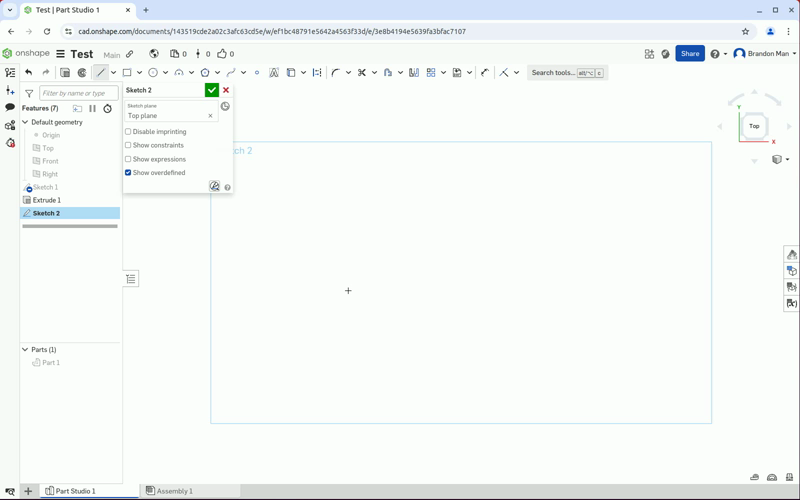
key_up(shift)
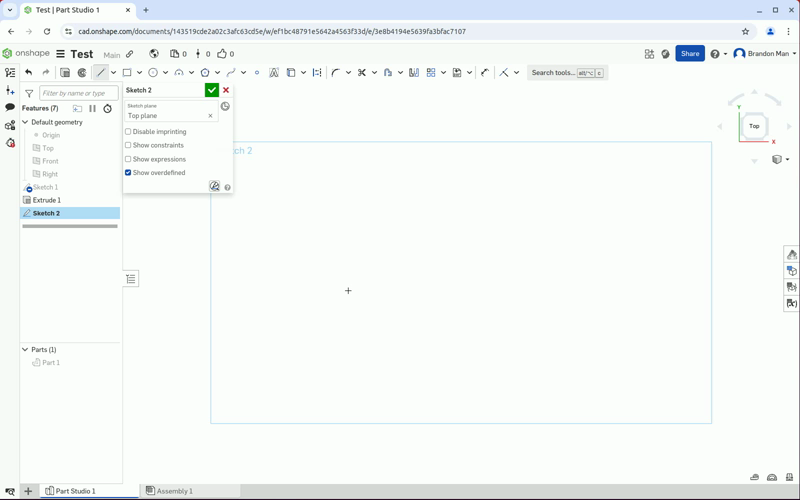
key_down(shift)
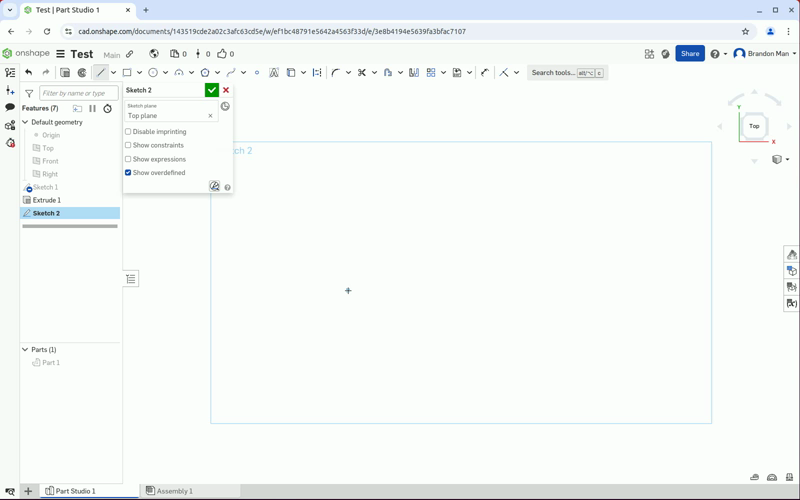
mouse_move(378, 290)
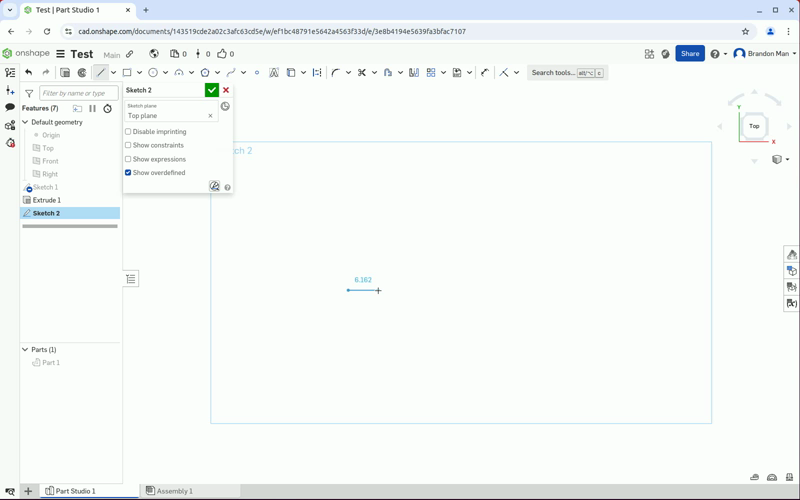
mouse_move(355, 290)
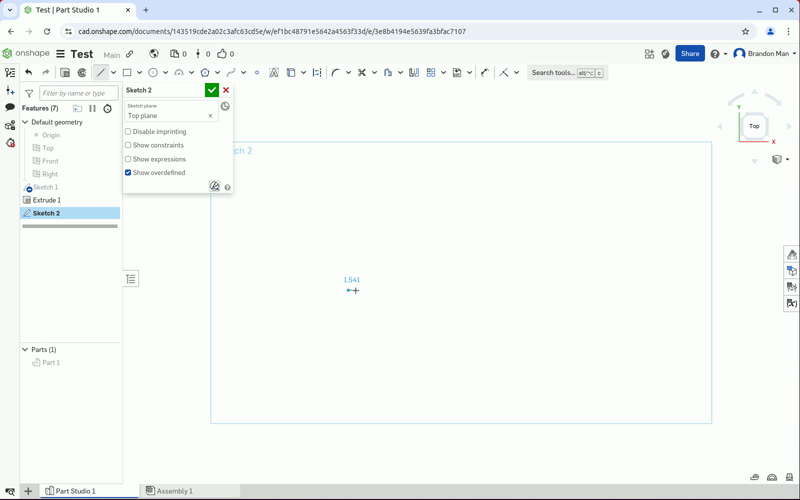
scroll(6)
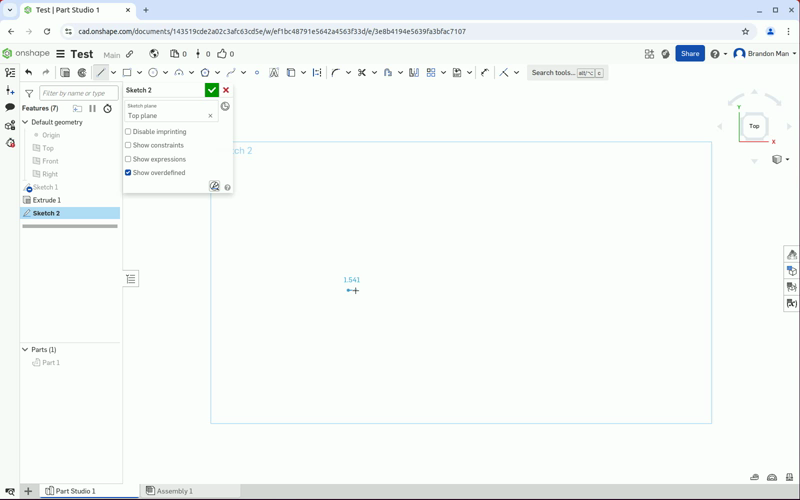
scroll(6)
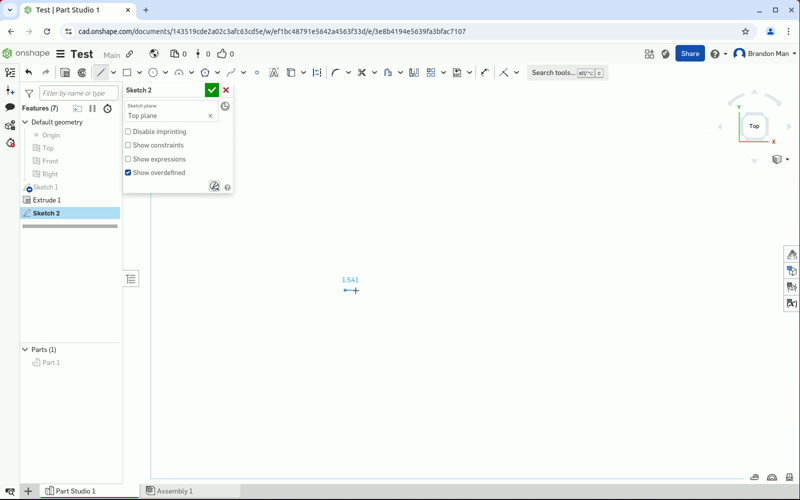
scroll(6)
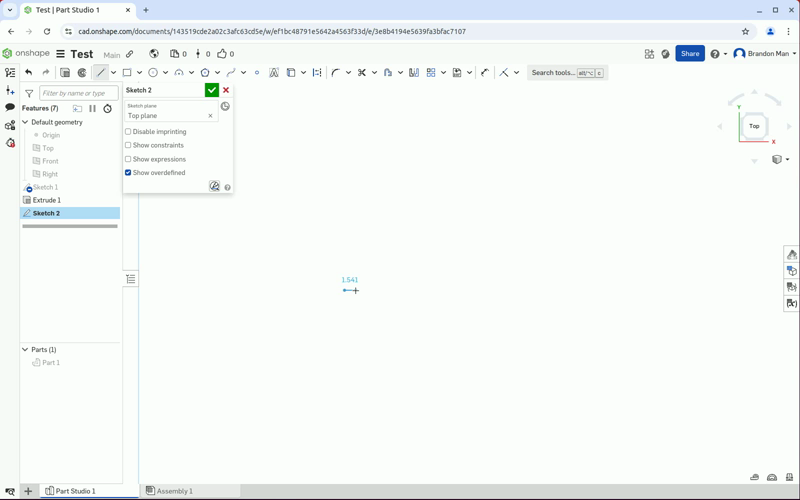
scroll(6)
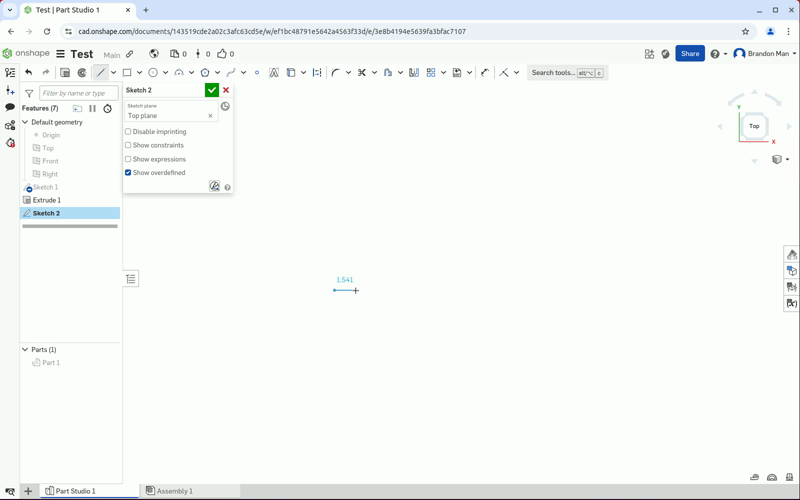
scroll(6)
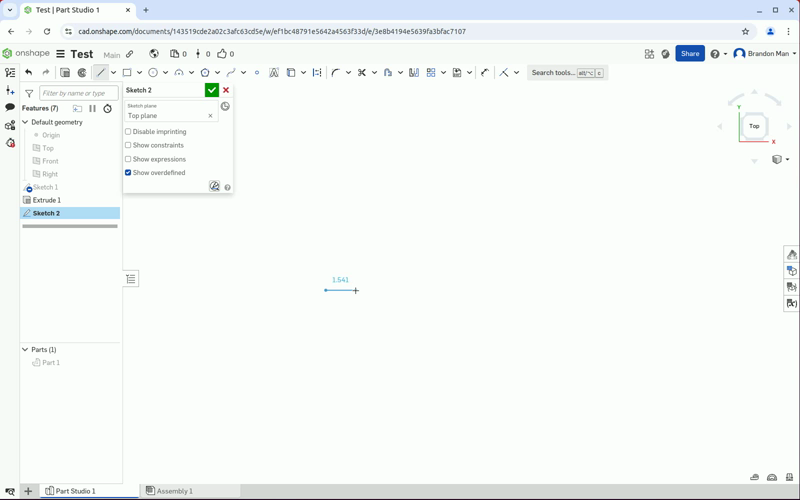
scroll(6)
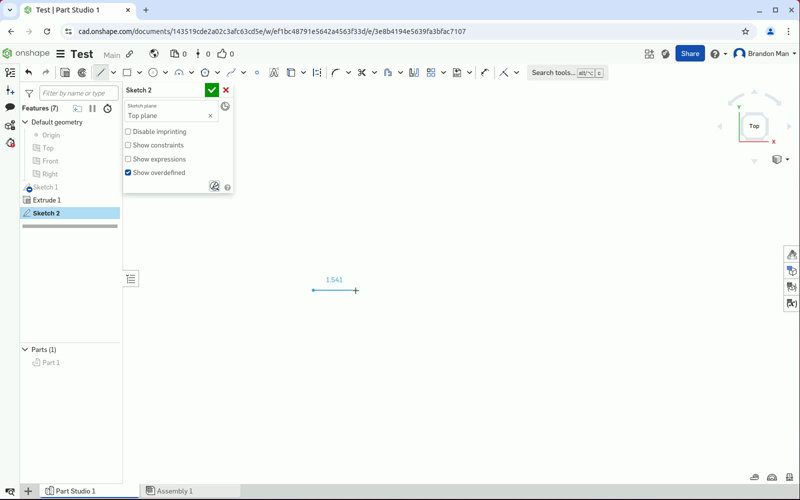
scroll(6)
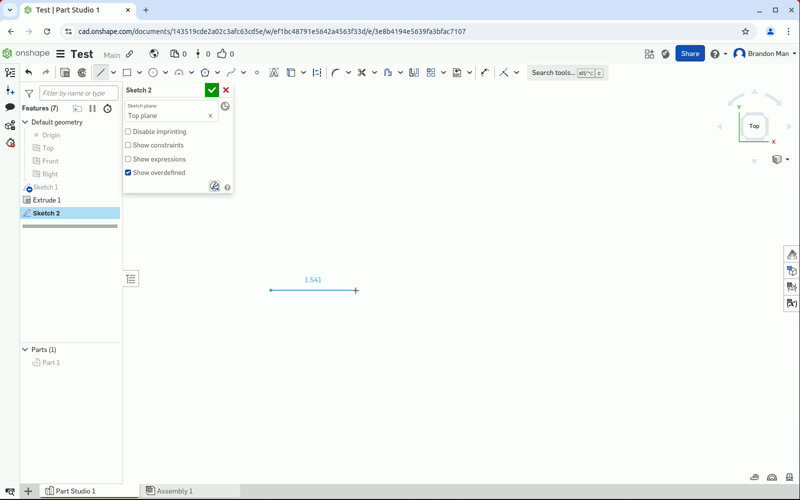
click(355, 290)
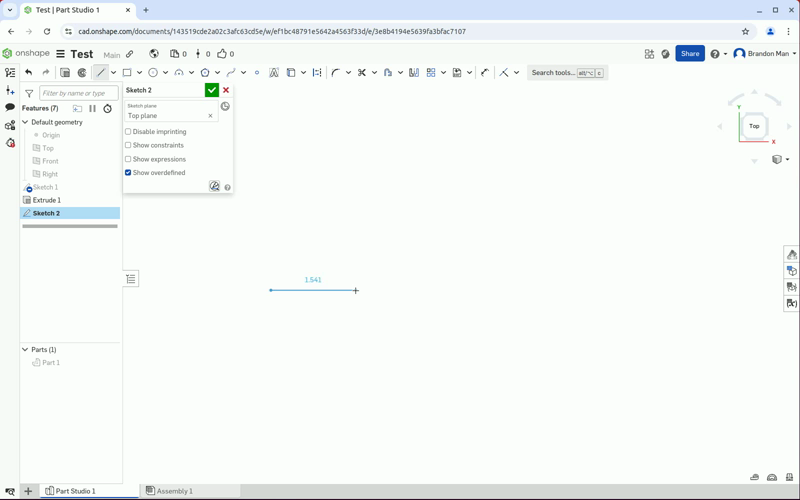
scroll(-6)
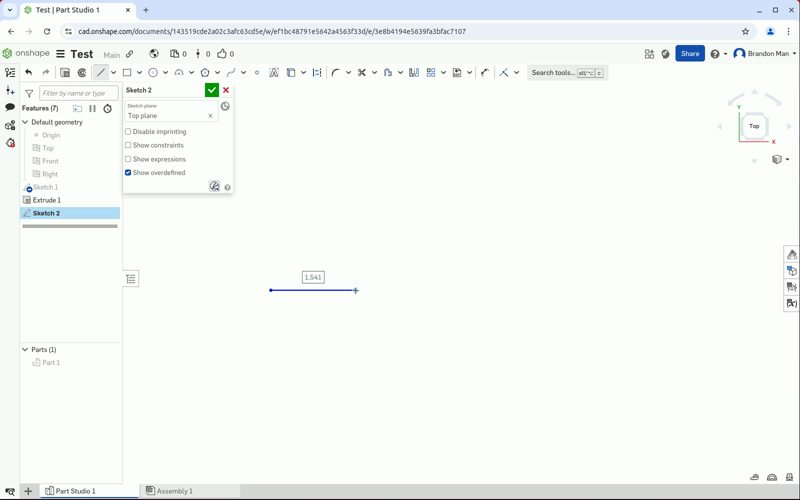
scroll(-6)
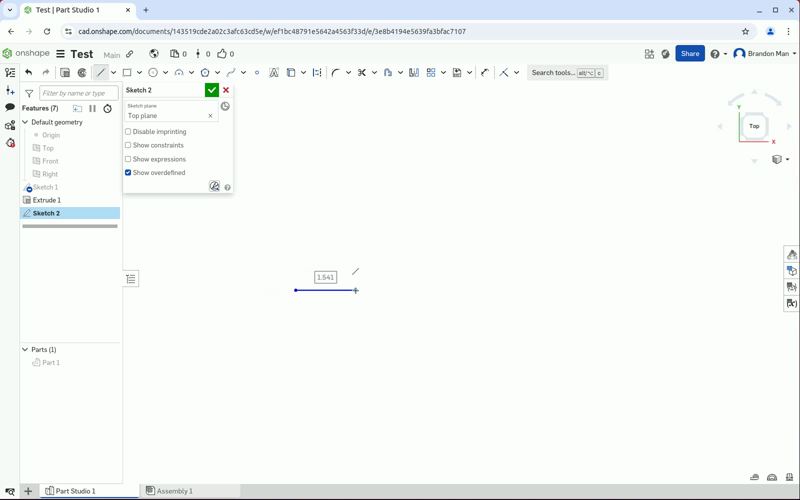
scroll(-6)
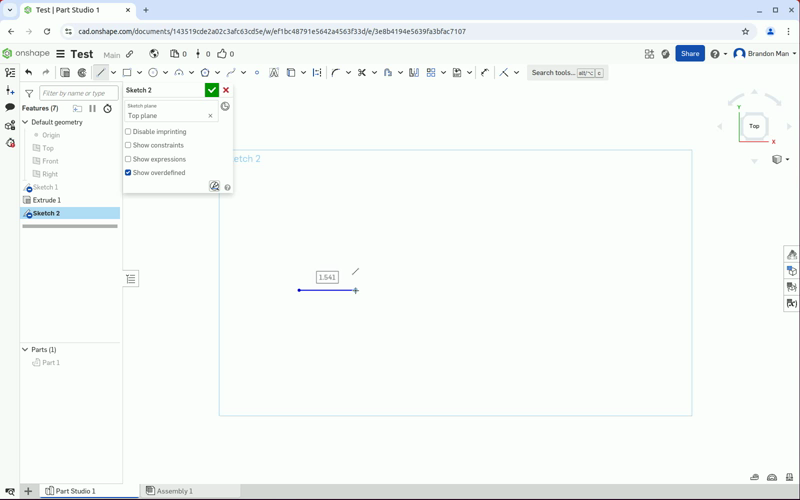
scroll(-6)
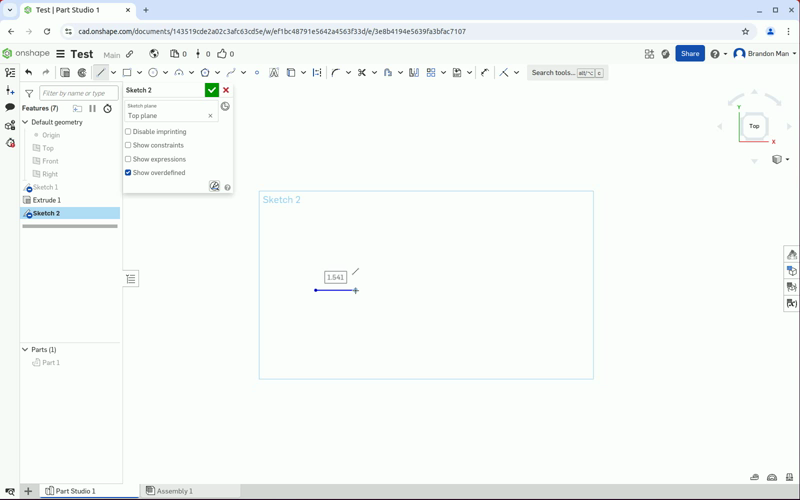
scroll(-6)
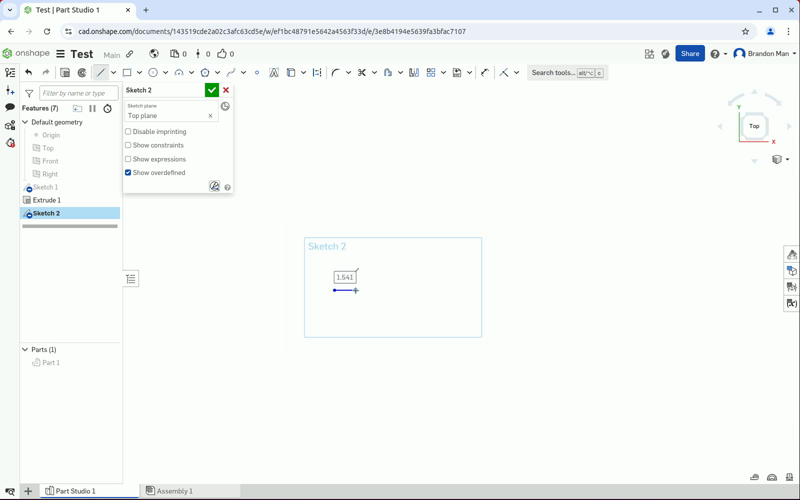
scroll(-6)
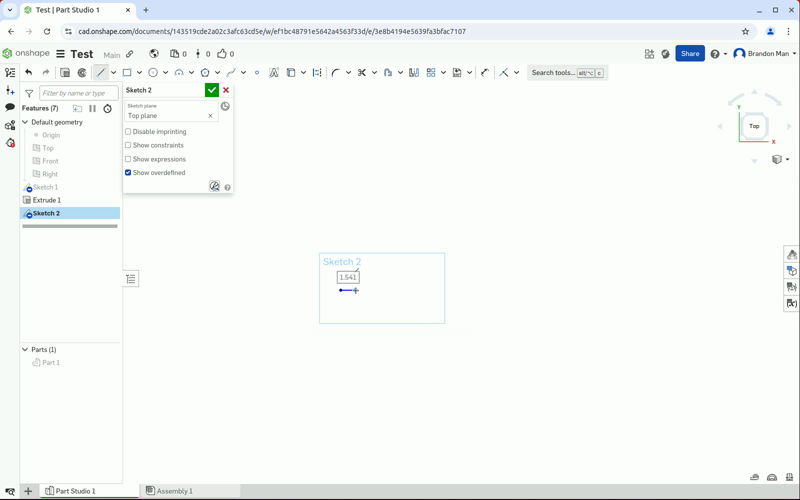
scroll(-6)
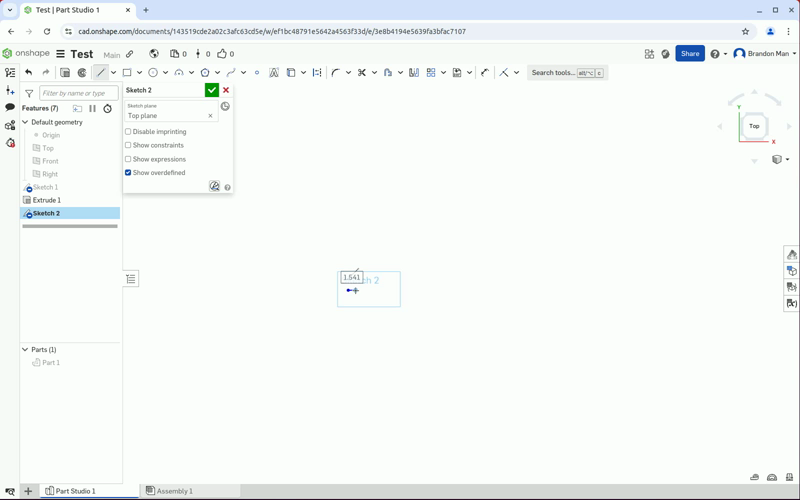
key_up(shift)
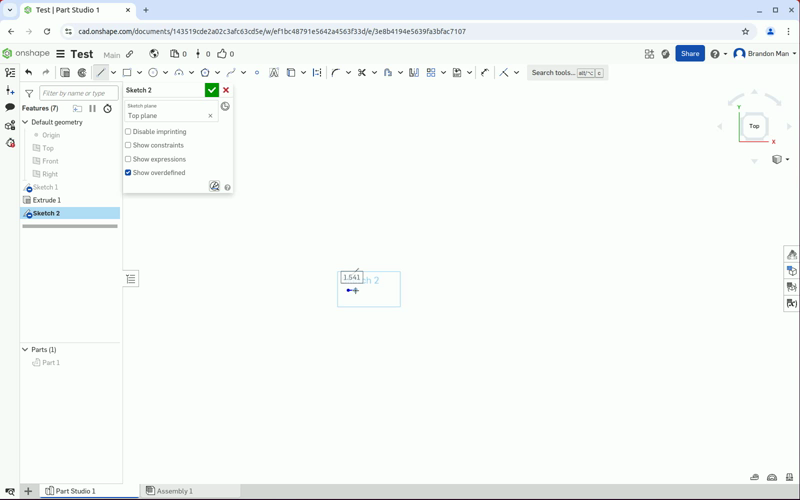
key_down(shift)
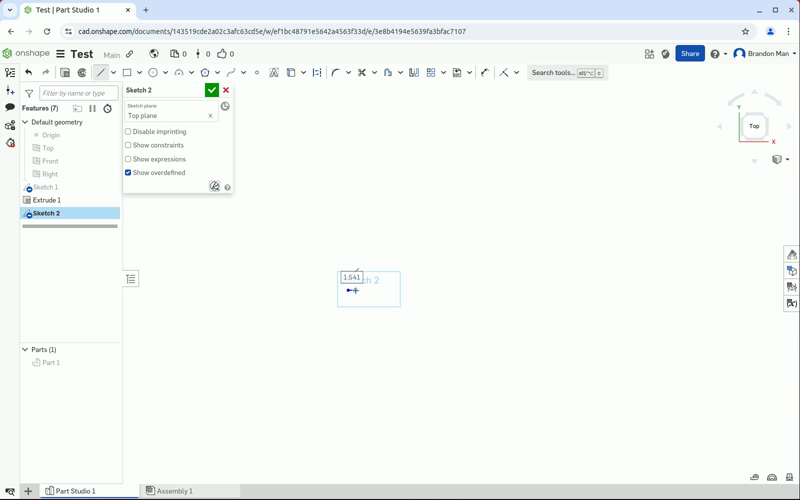
mouse_move(385, 290)
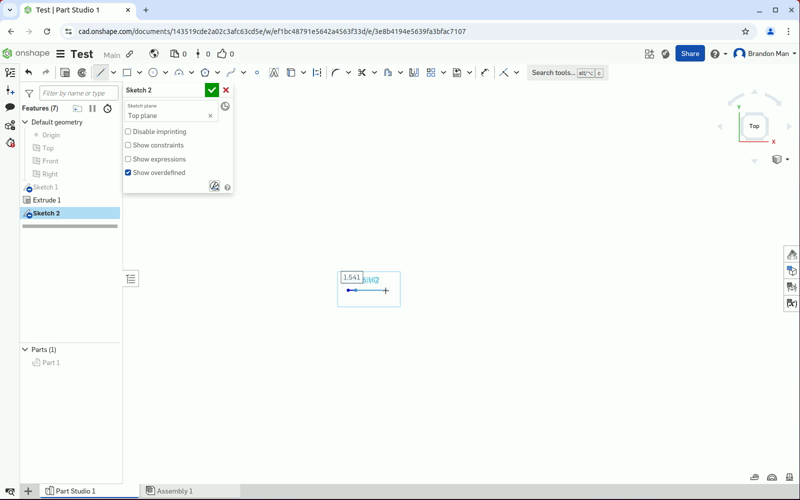
mouse_move(355, 282)
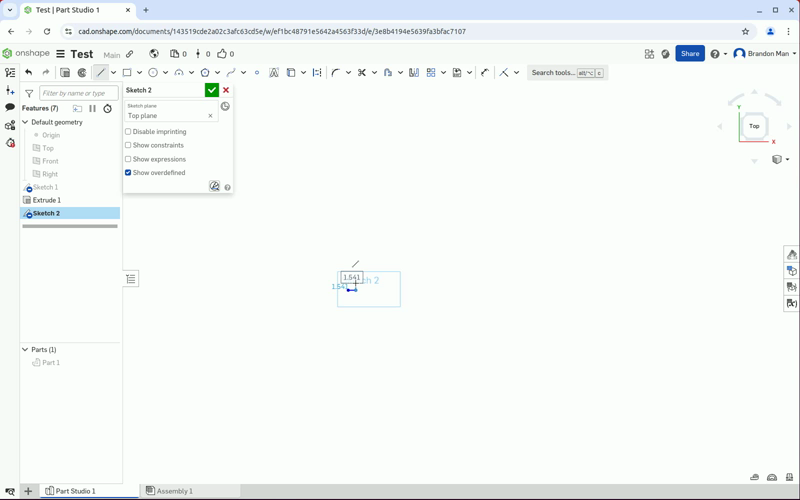
click(355, 282)
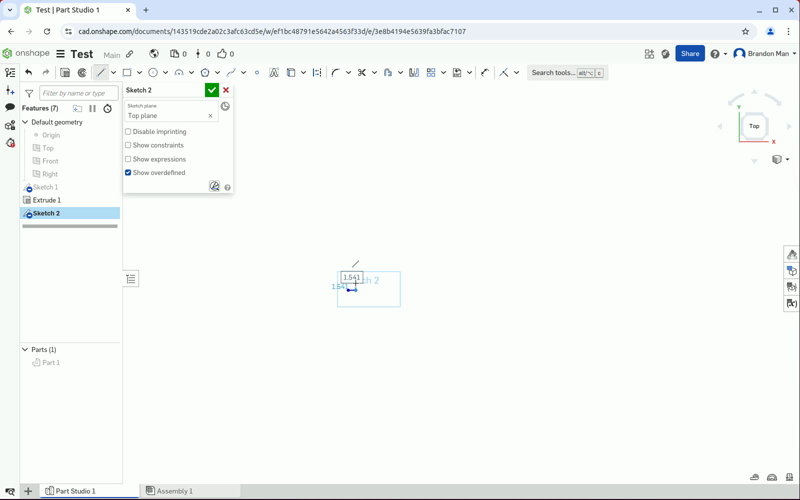
key_up(shift)
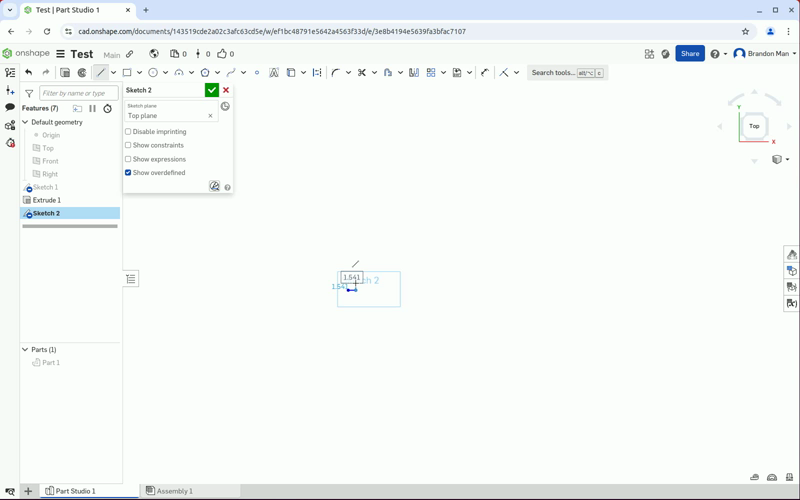
key_down(shift)
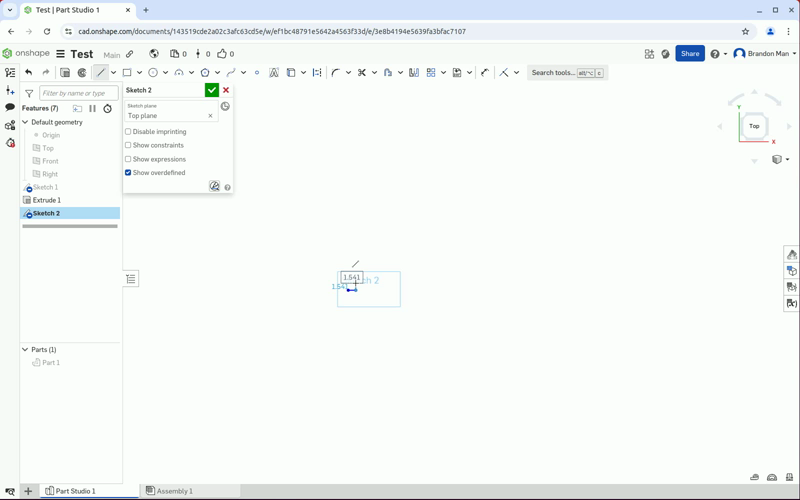
mouse_move(385, 282)
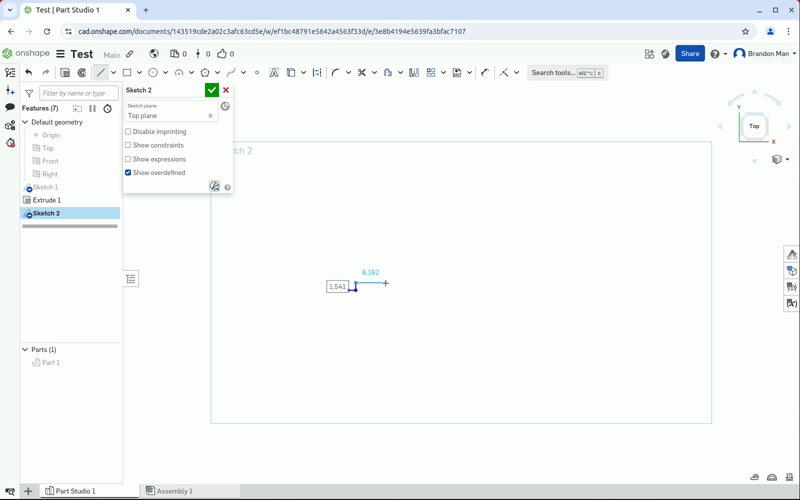
mouse_move(355, 253)
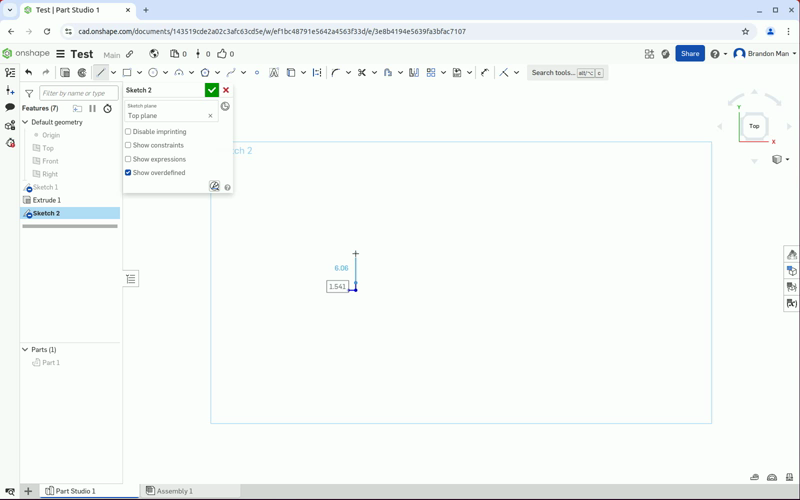
click(355, 253)
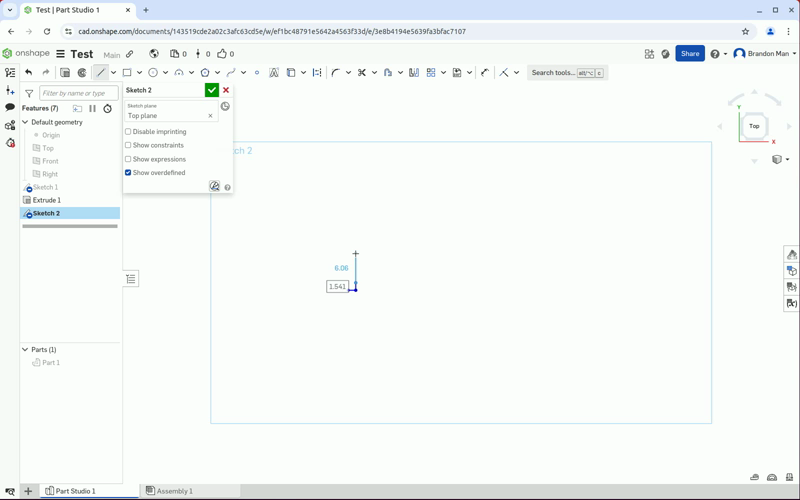
key_up(shift)
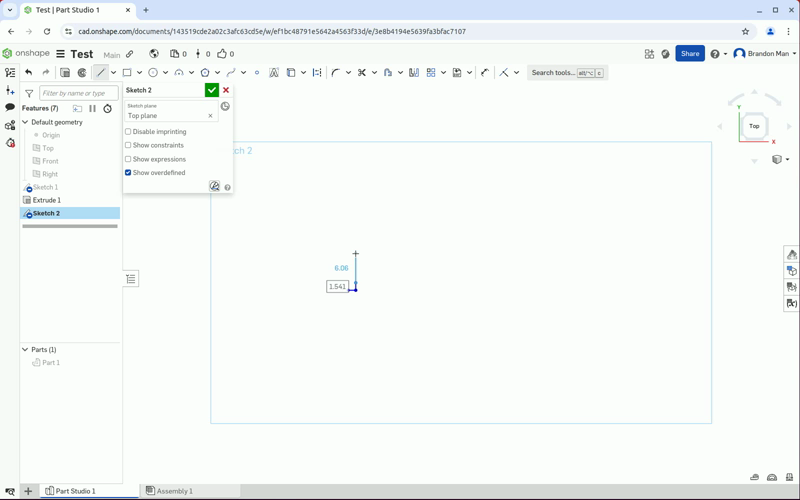
key_down(shift)
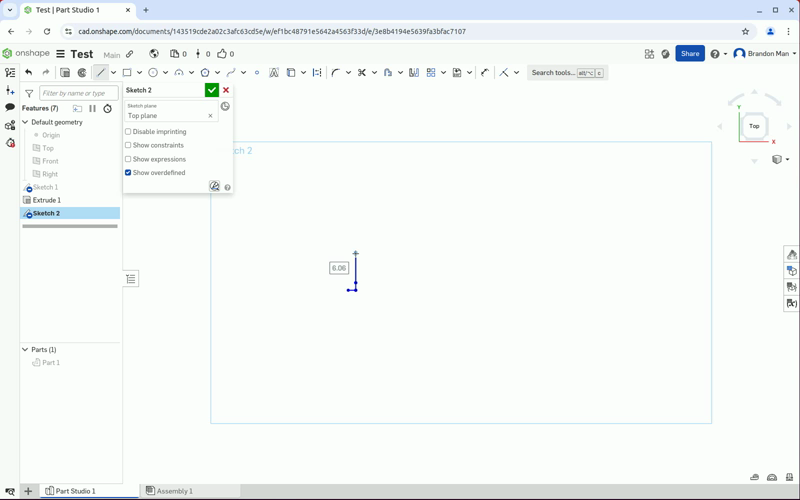
mouse_move(385, 253)
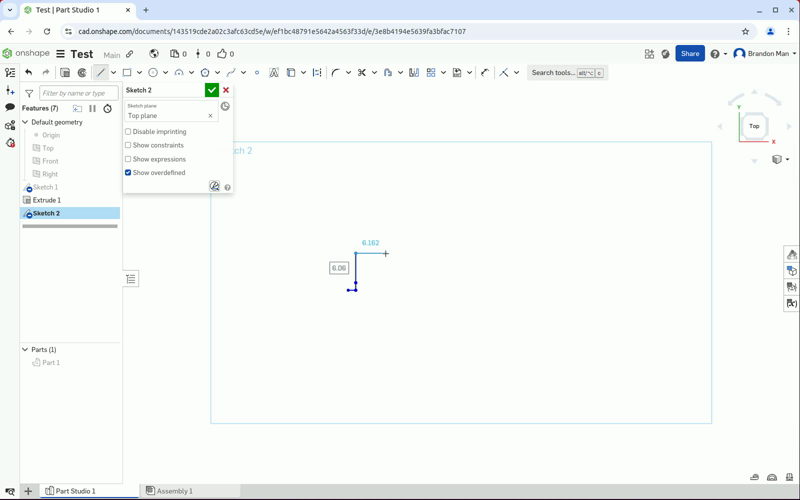
mouse_move(355, 246)
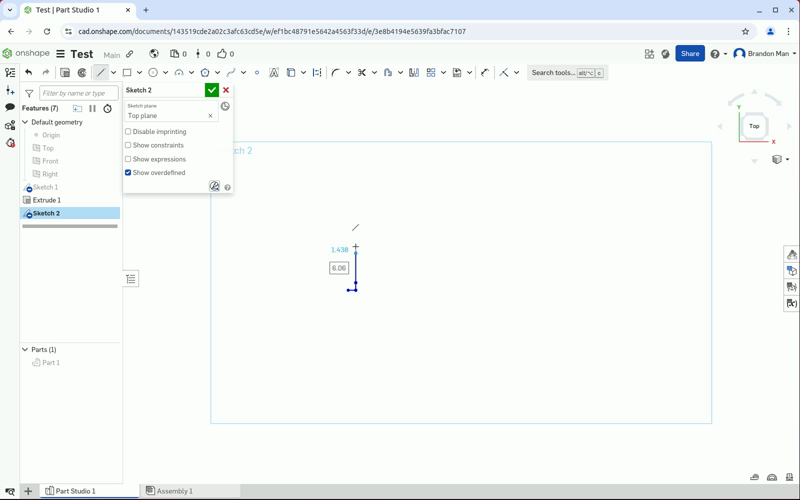
scroll(6)
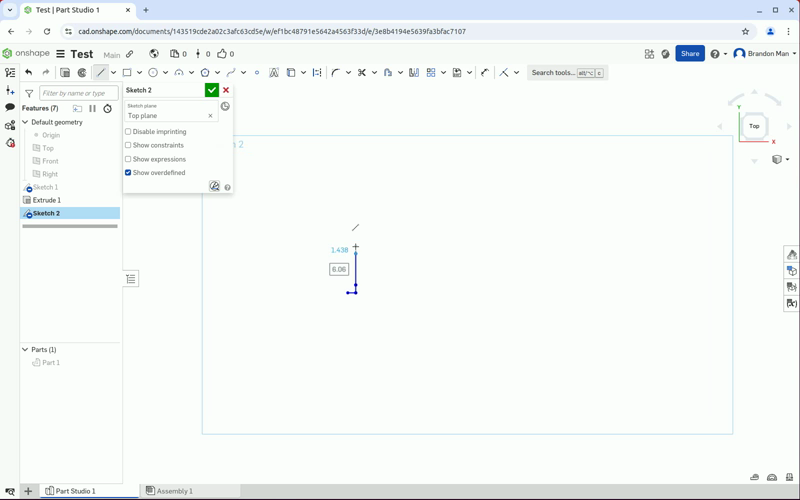
scroll(6)
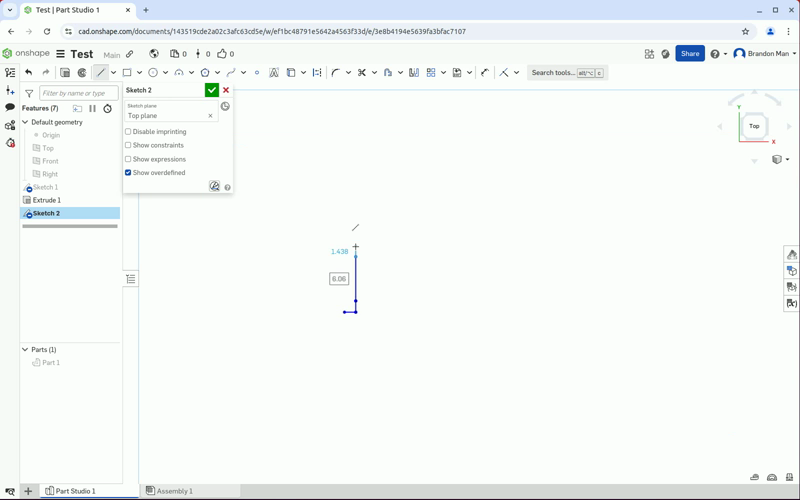
scroll(6)
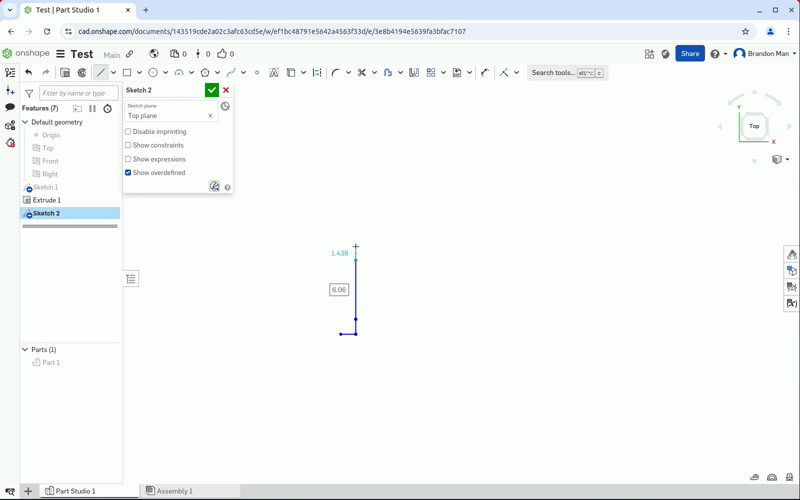
scroll(6)
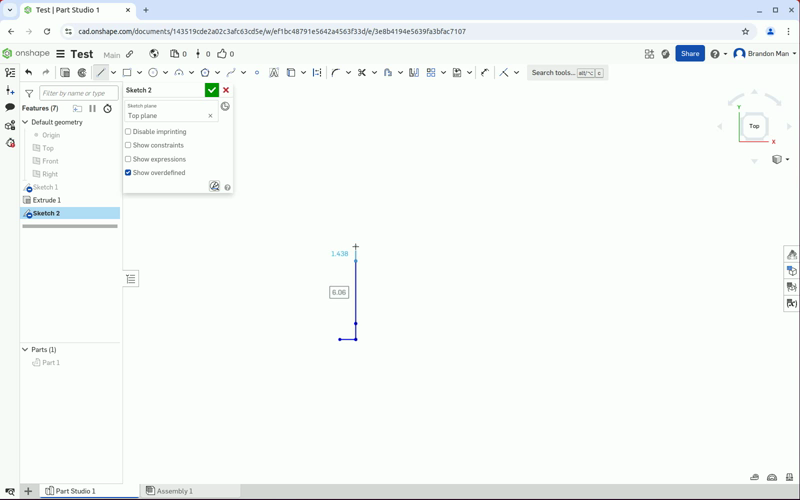
scroll(6)
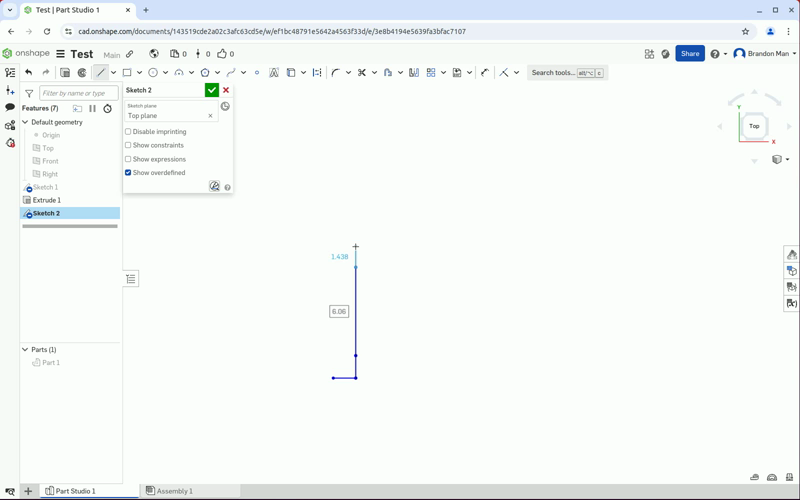
scroll(6)
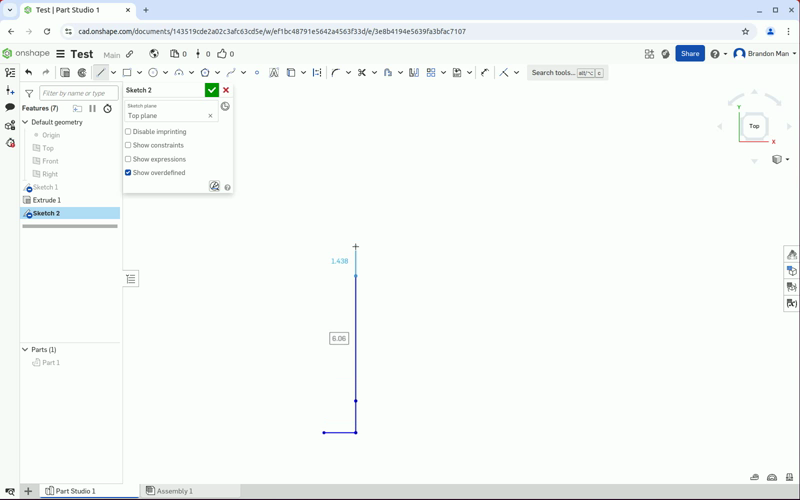
scroll(6)
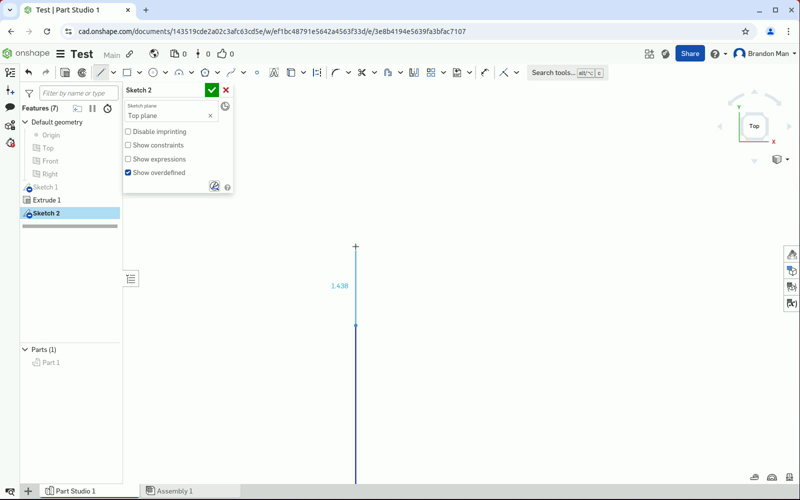
click(355, 246)
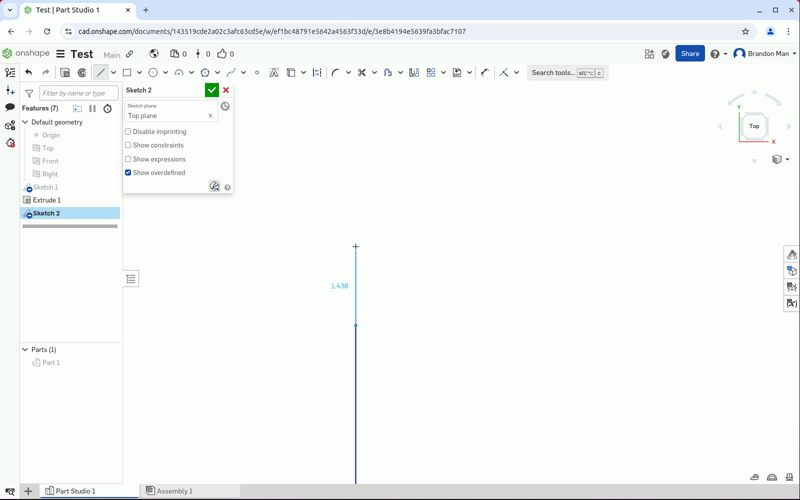
scroll(-6)
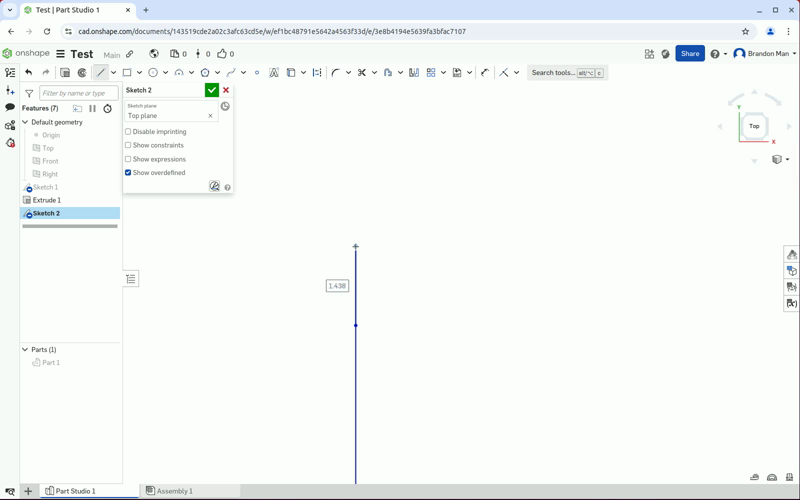
scroll(-6)
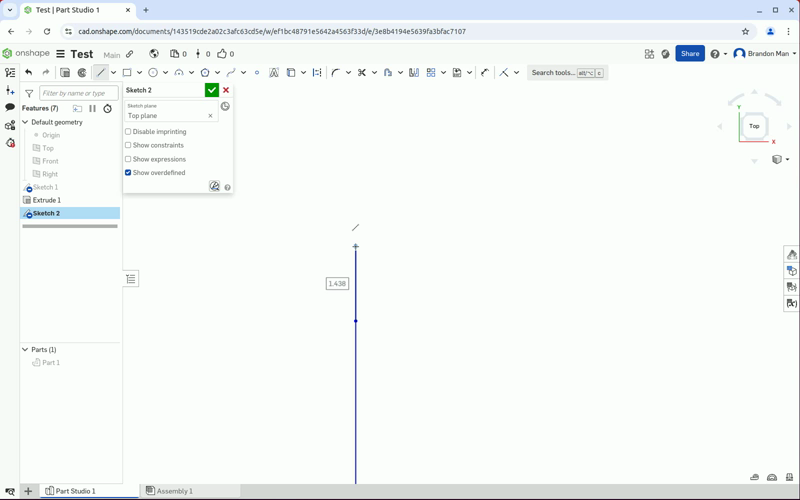
scroll(-6)
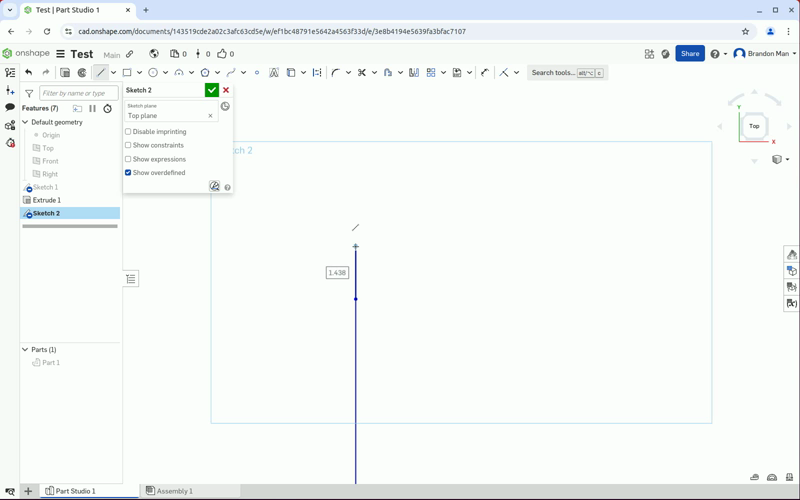
scroll(-6)
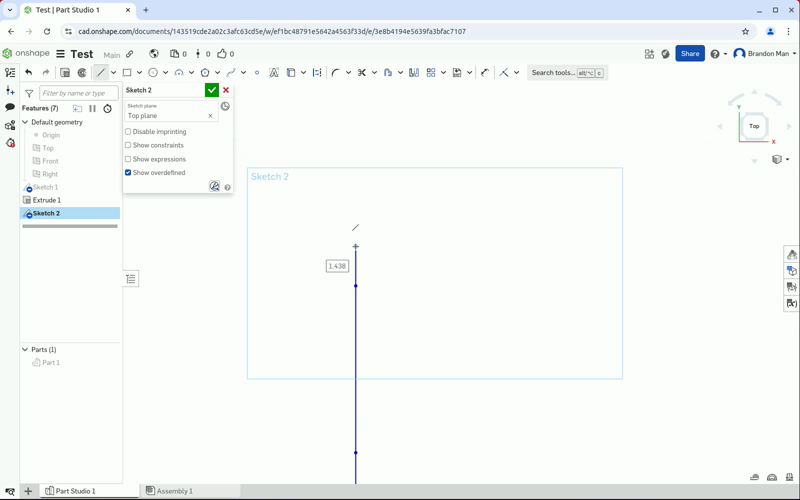
scroll(-6)
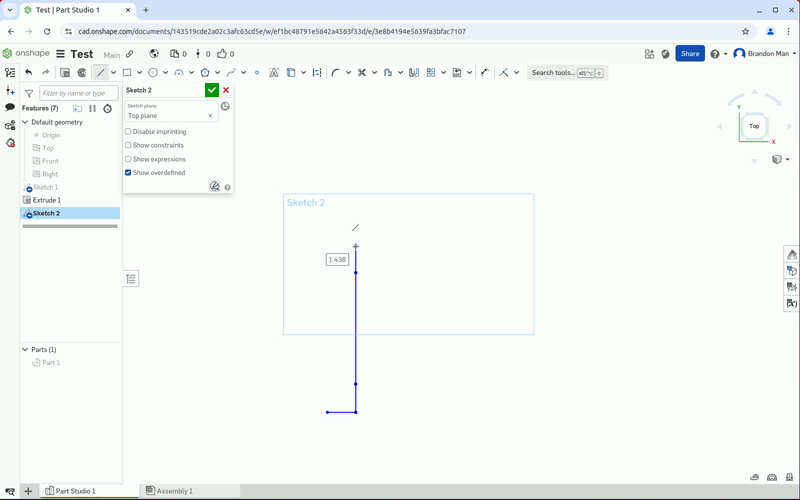
scroll(-6)
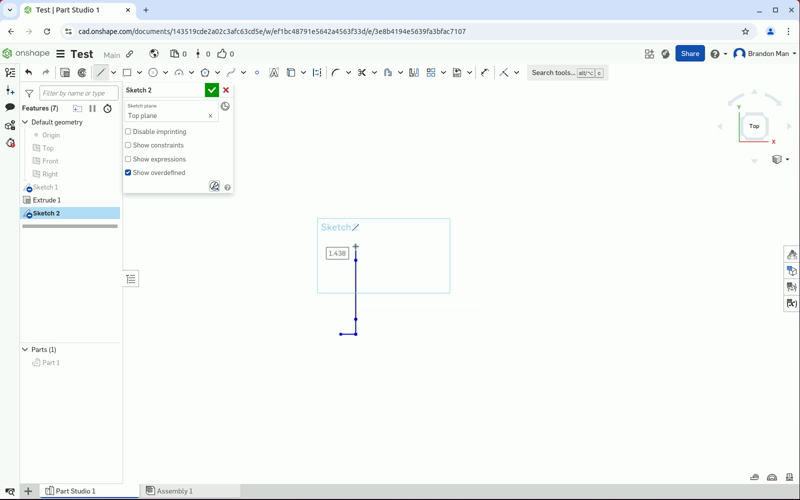
scroll(-6)
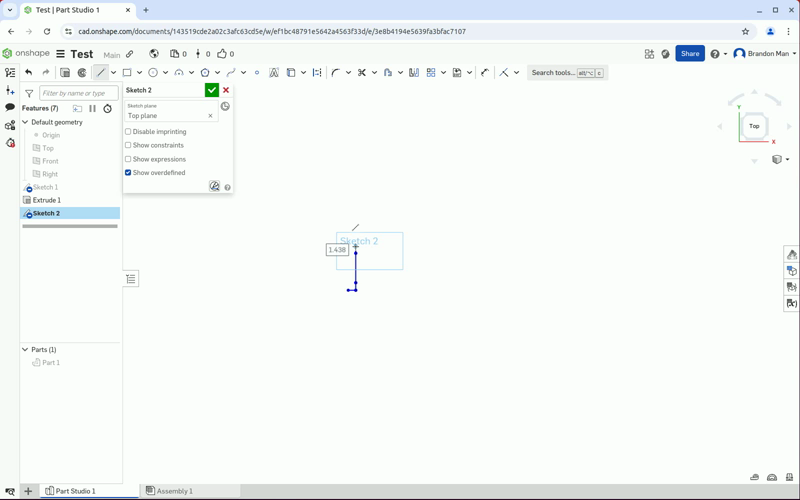
key_up(shift)
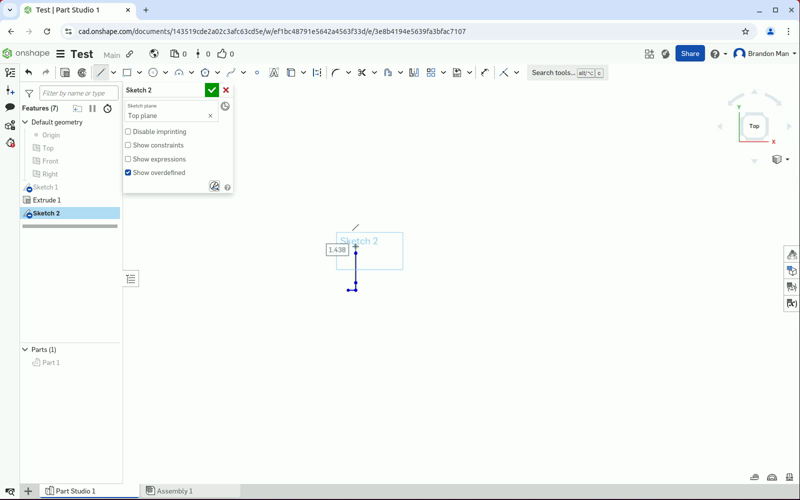
key_down(shift)
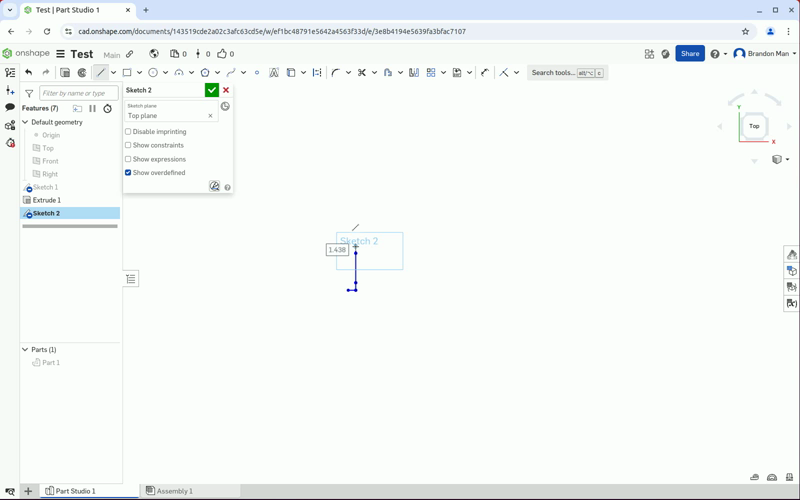
mouse_move(385, 246)
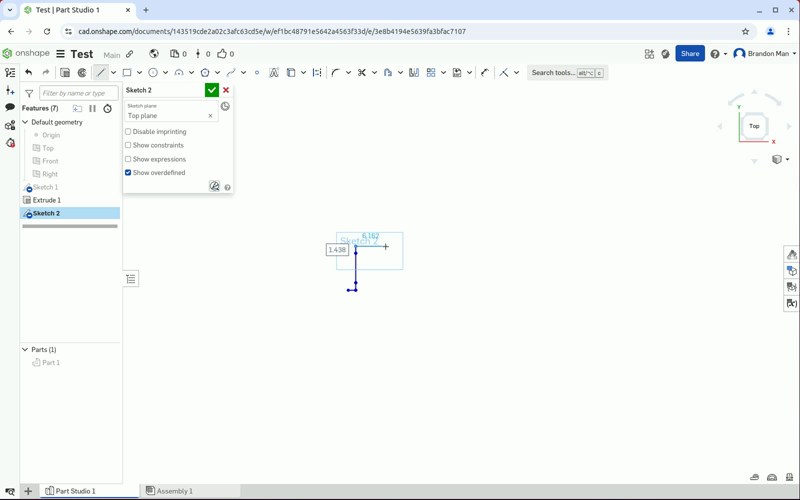
mouse_move(348, 246)
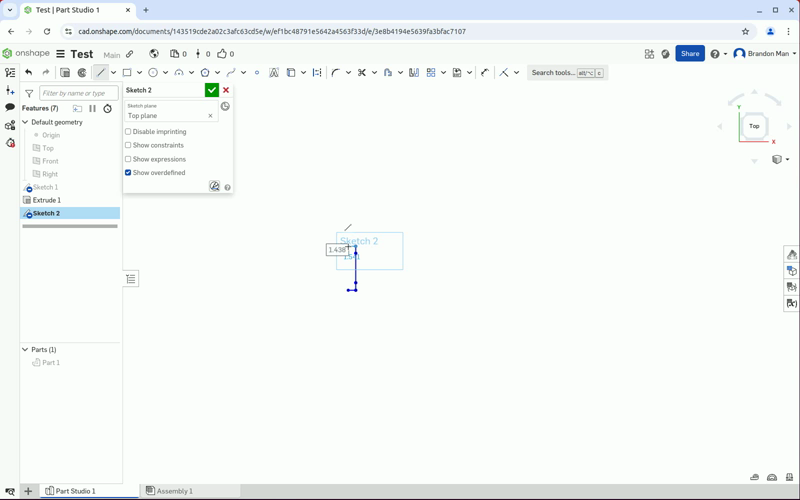
scroll(6)
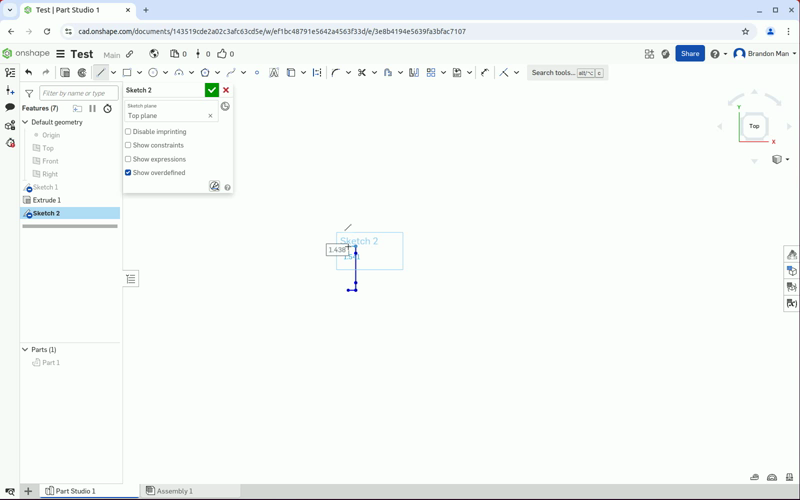
scroll(6)
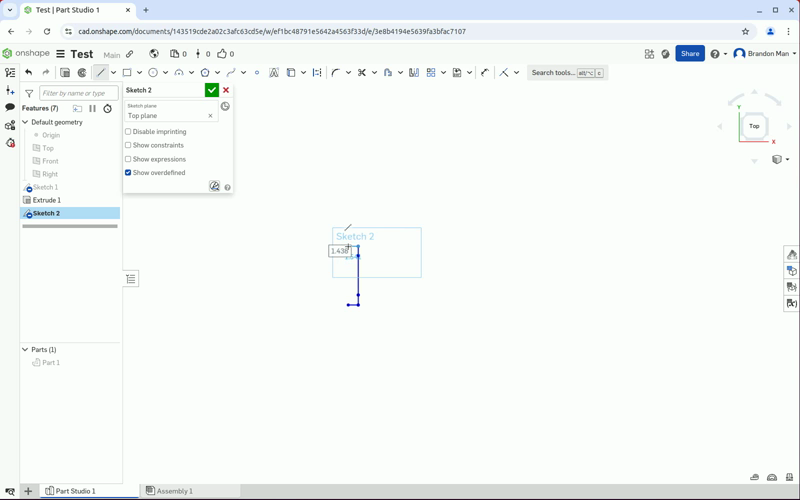
scroll(6)
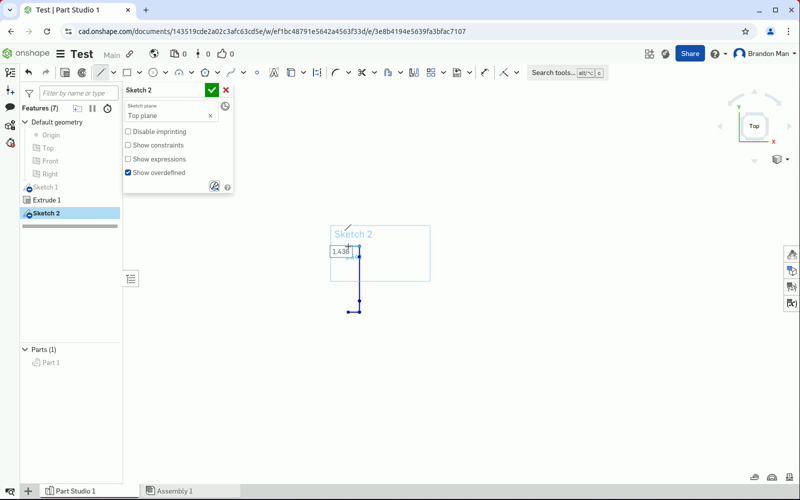
scroll(6)
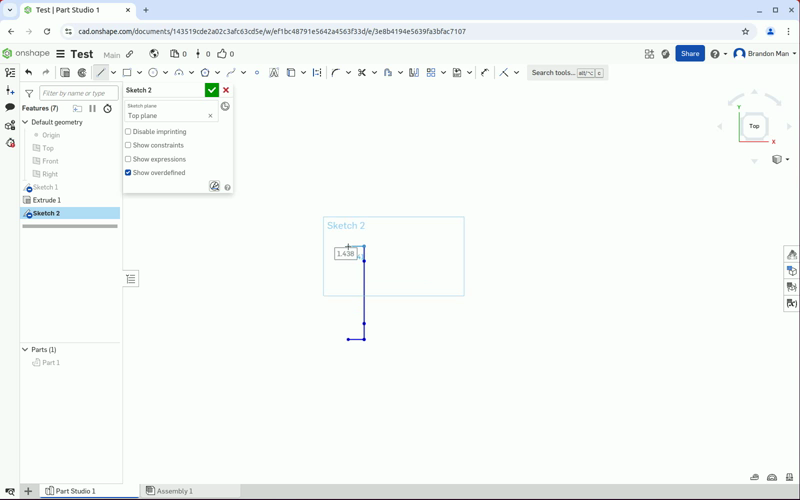
scroll(6)
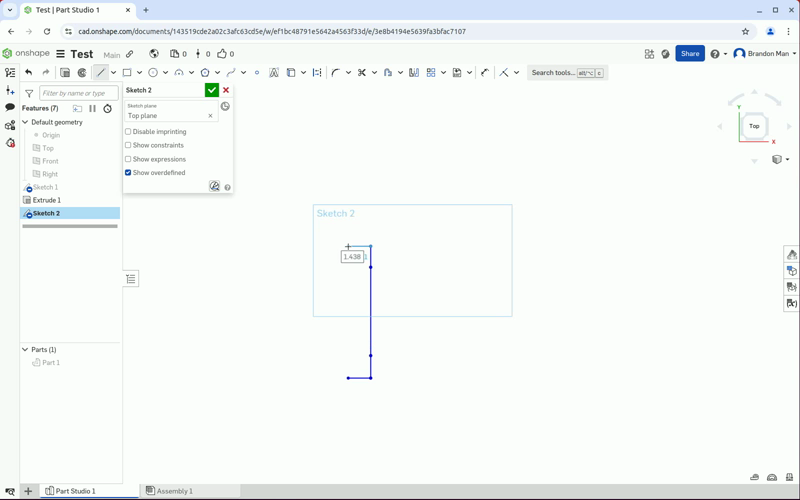
scroll(6)
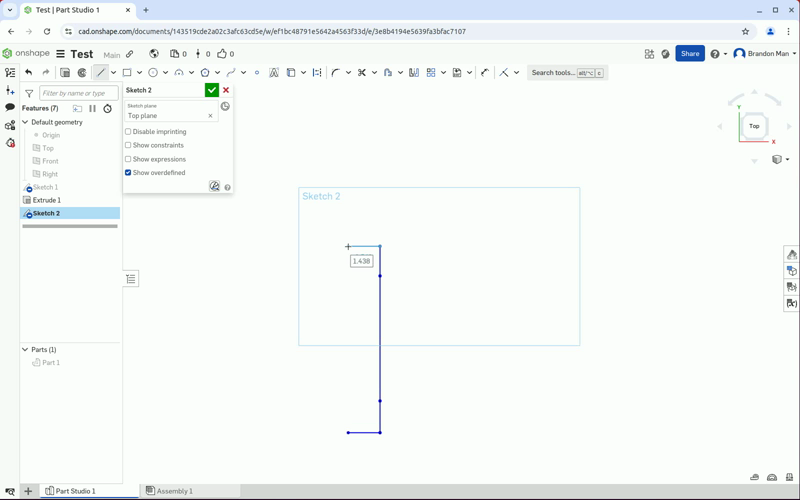
scroll(6)
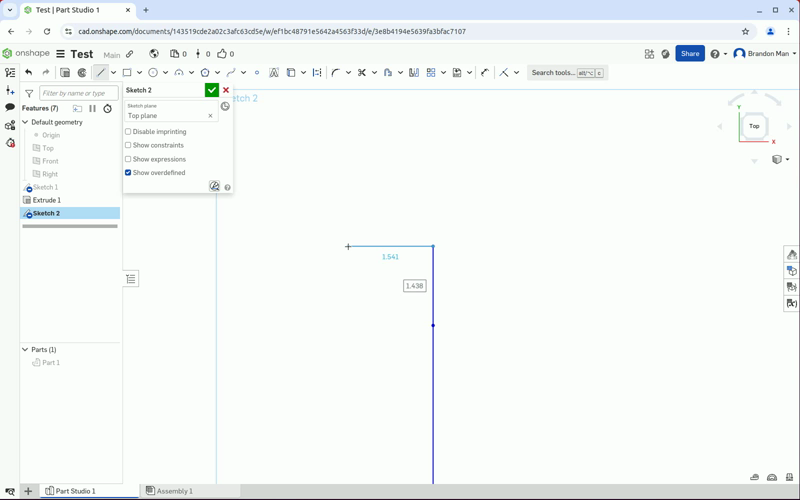
click(348, 246)
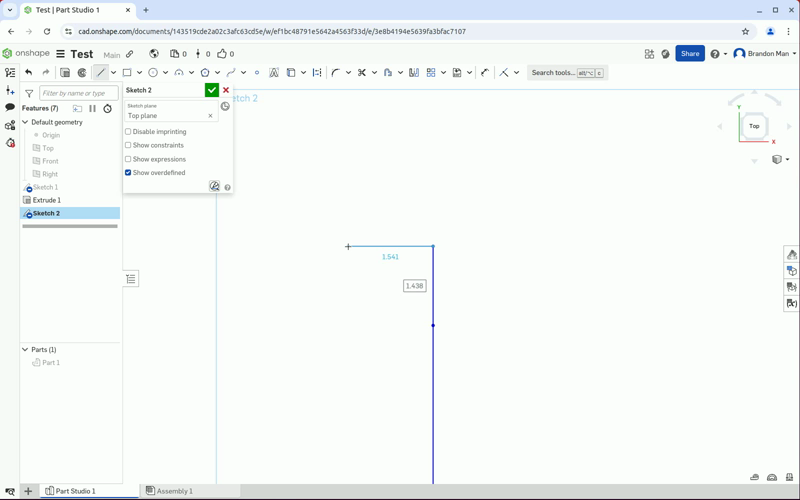
scroll(-6)
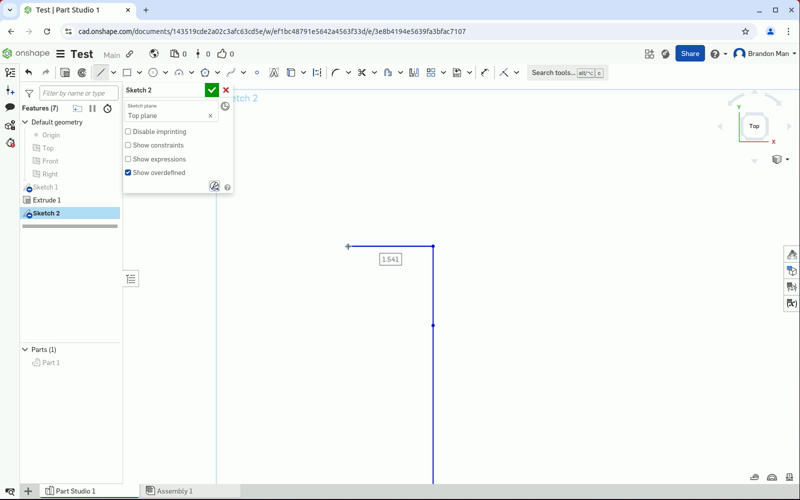
scroll(-6)
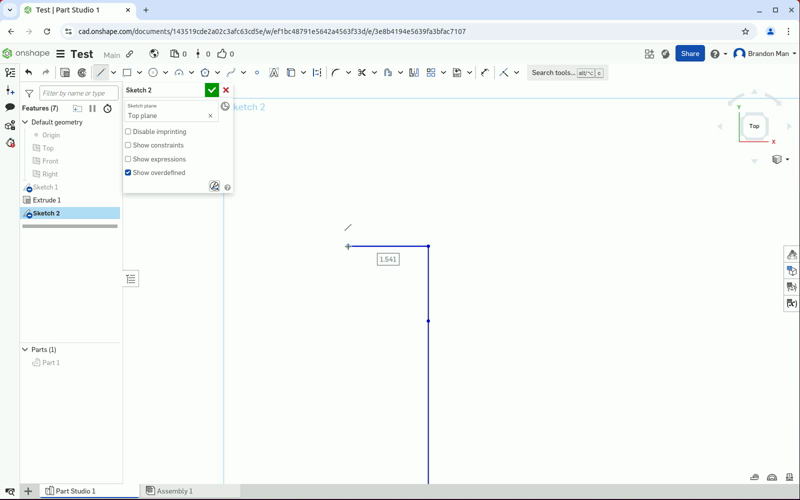
scroll(-6)
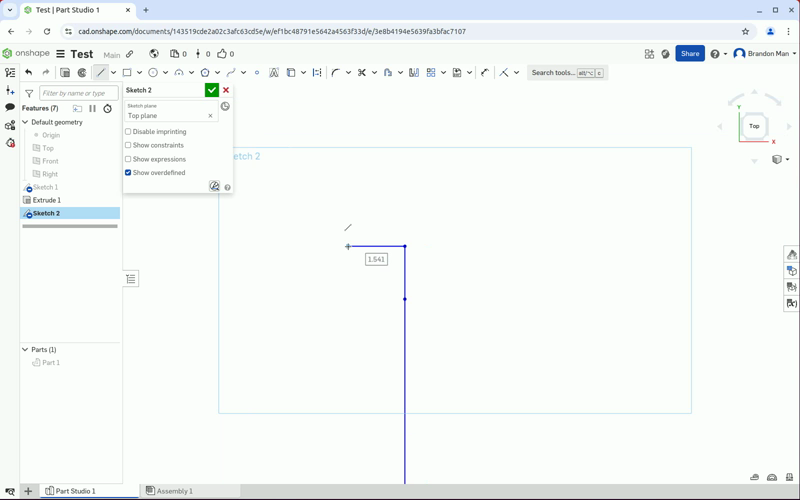
scroll(-6)
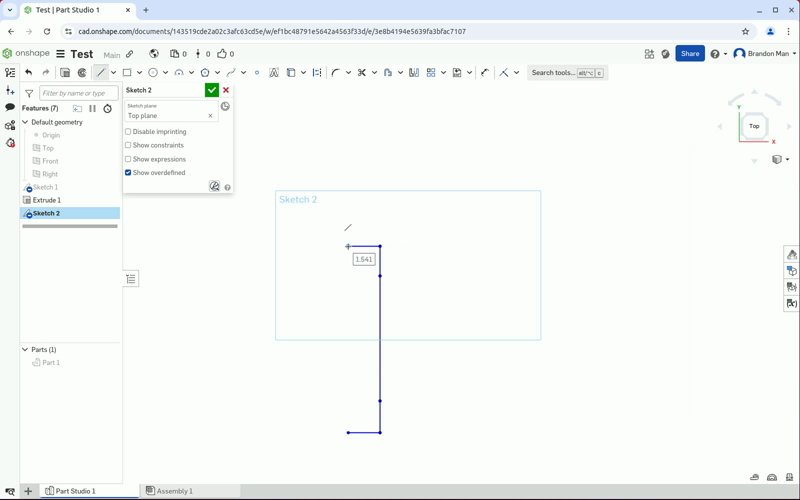
scroll(-6)
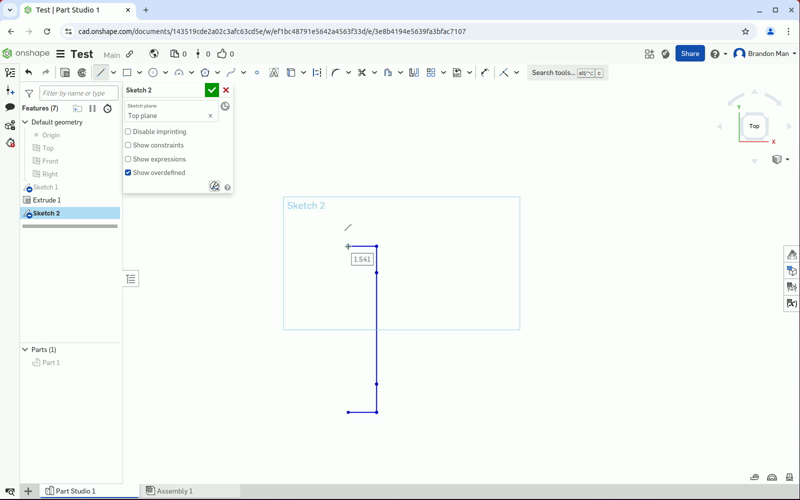
scroll(-6)
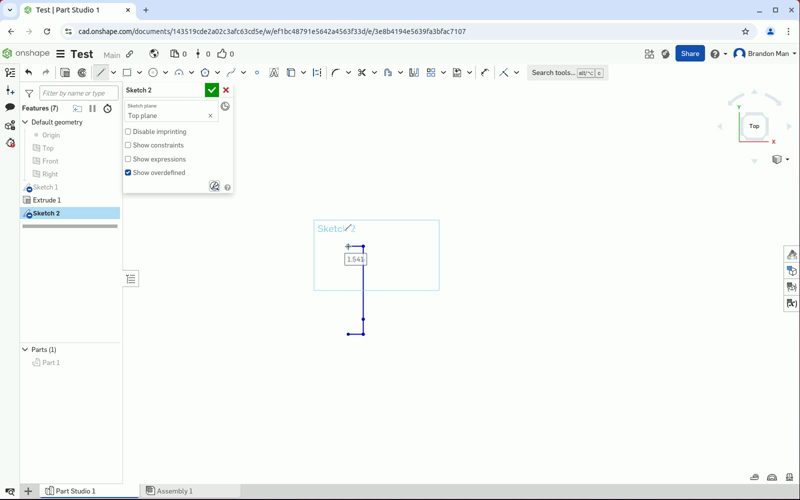
scroll(-6)
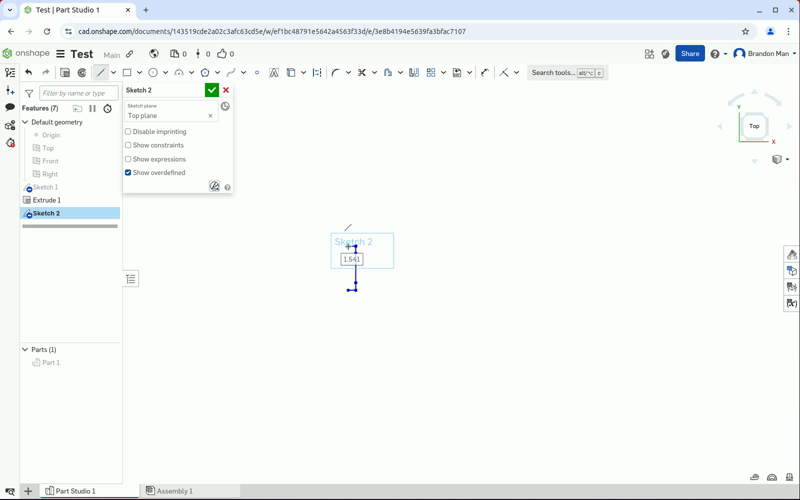
key_up(shift)
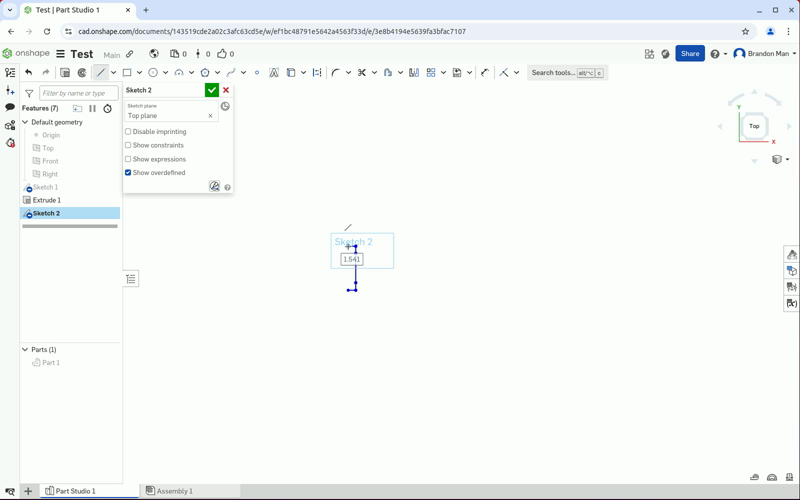
mouse_move(378, 246)
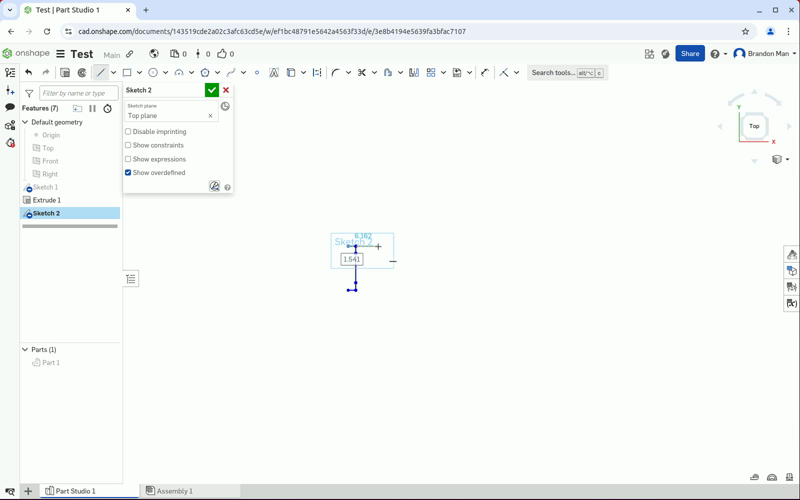
key_down(shift)
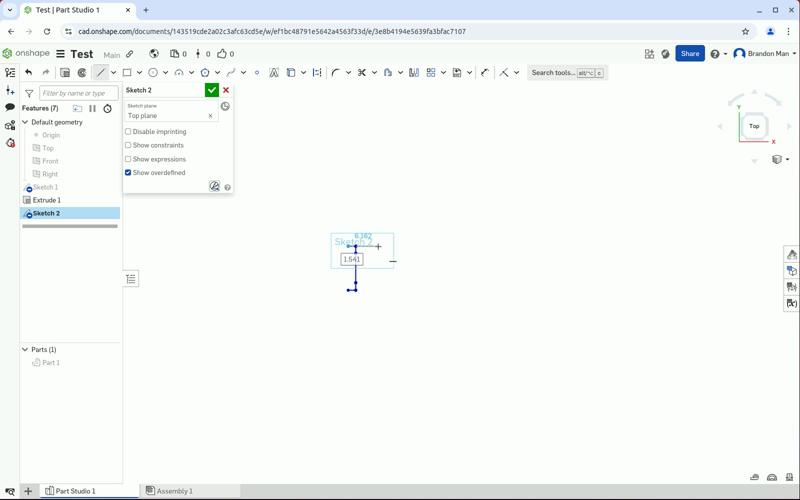
mouse_move(348, 290)
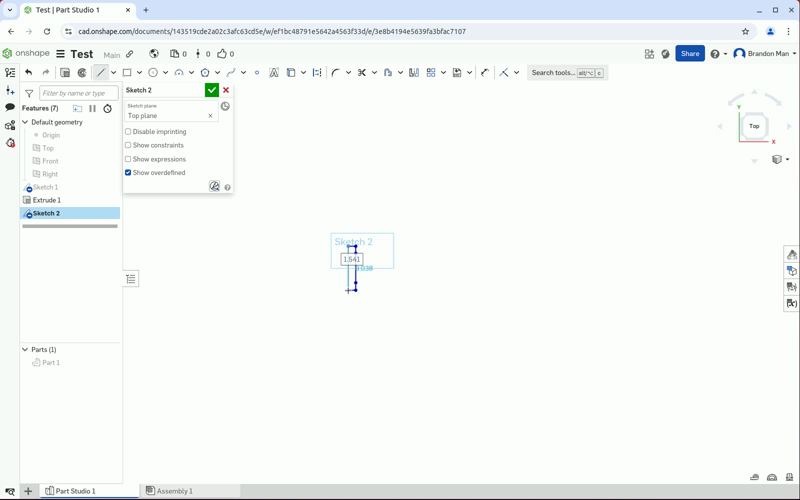
key_up(shift)
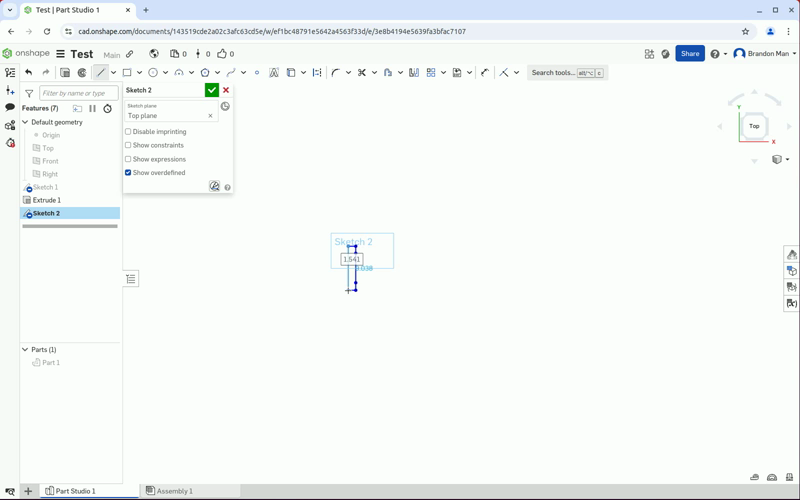
click(348, 290)
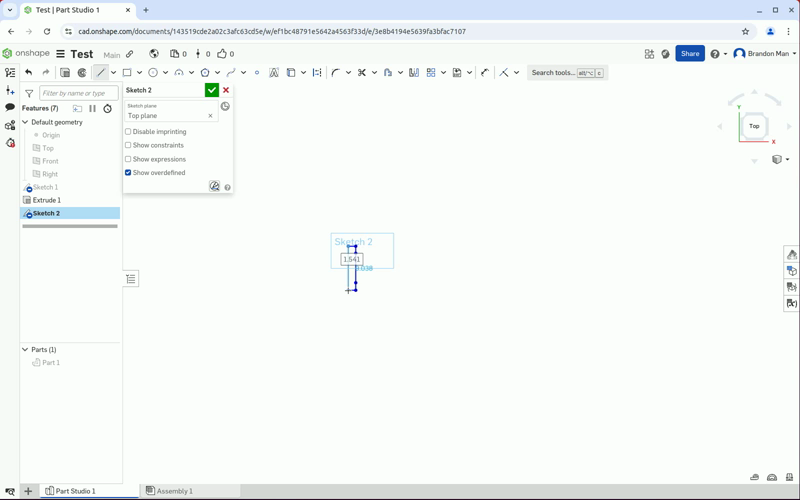
key(esc)
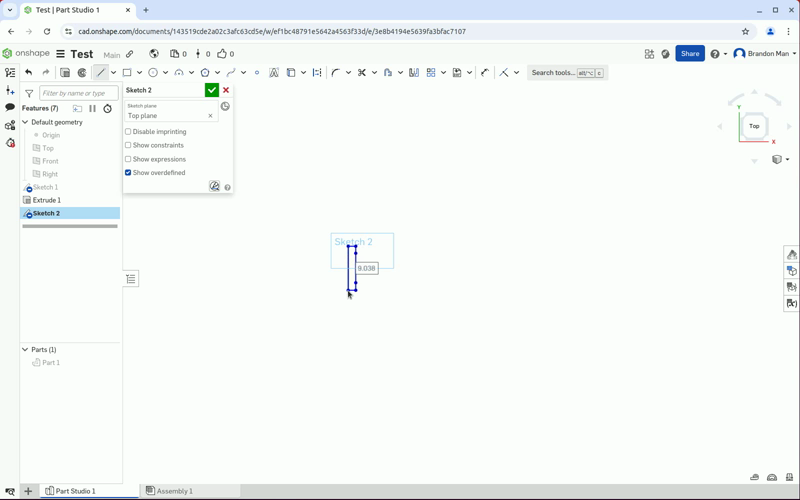
mouse_move(349, 274)
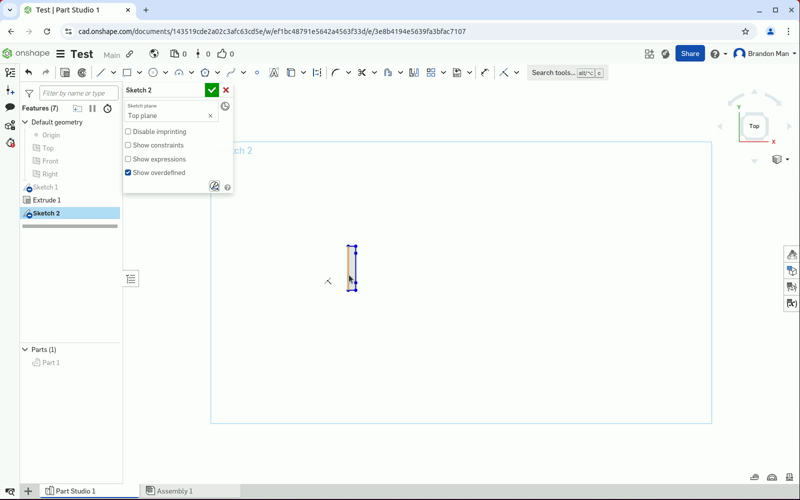
scroll(6)
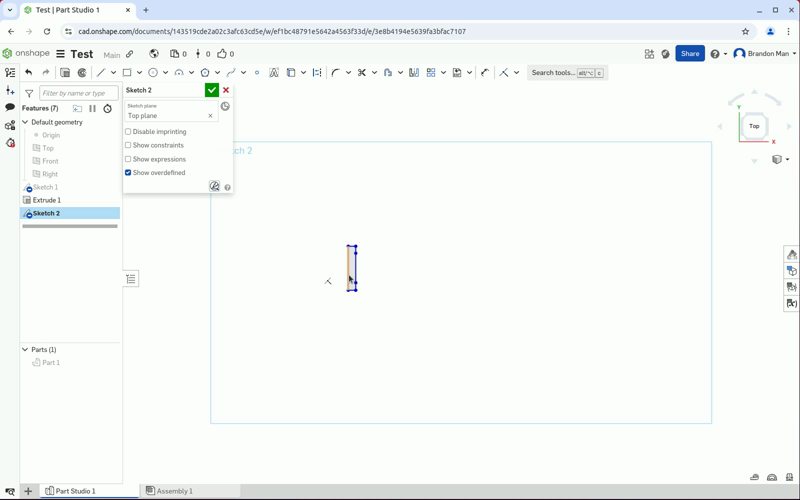
scroll(6)
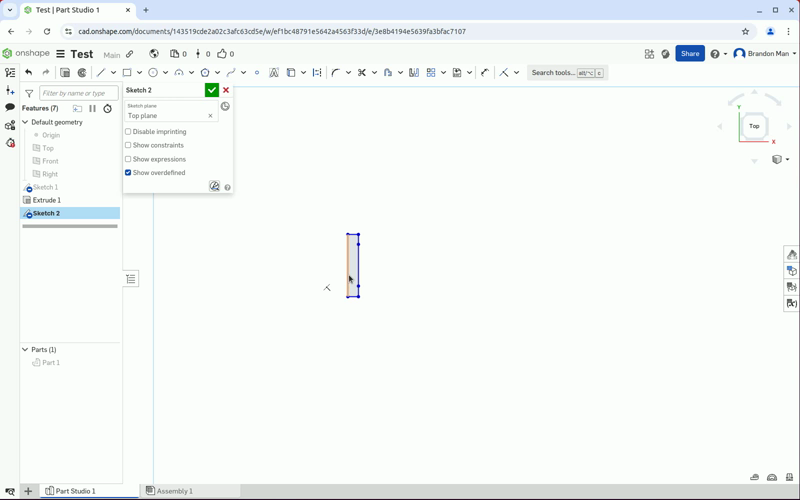
scroll(6)
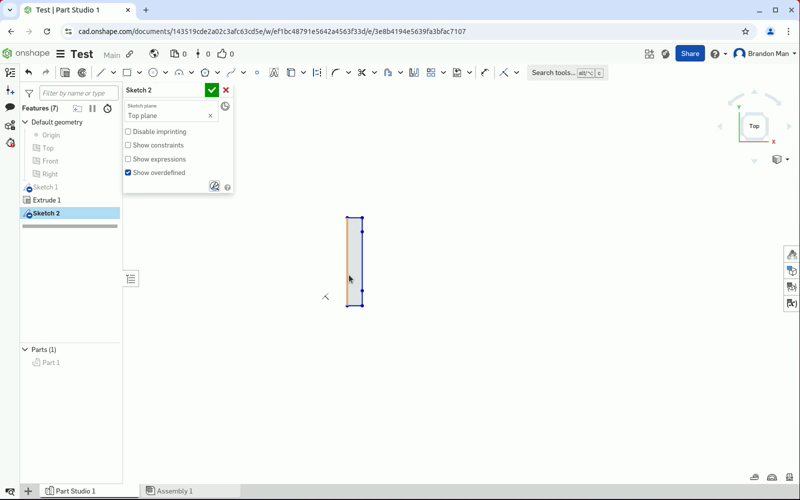
scroll(6)
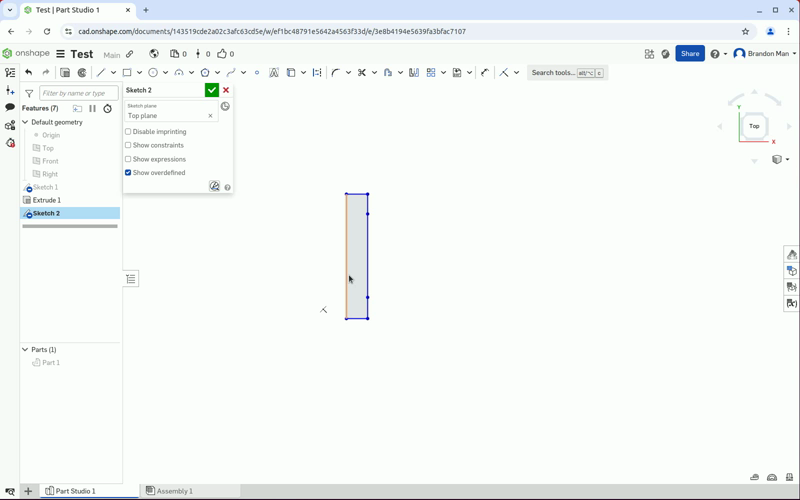
scroll(6)
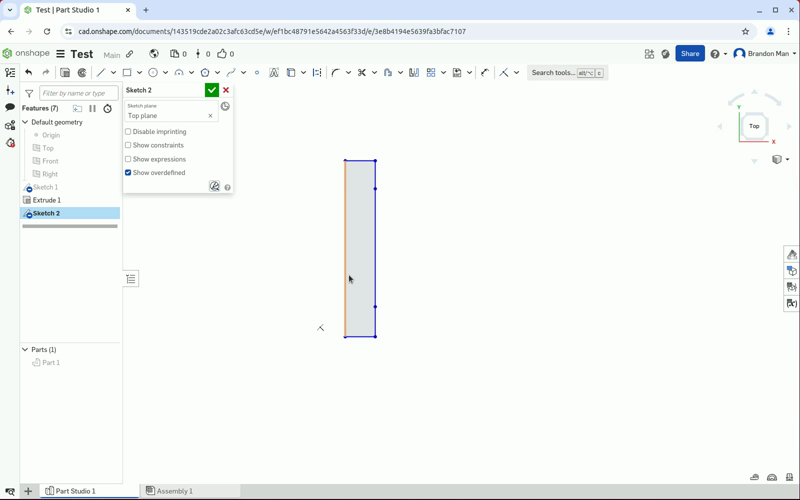
scroll(6)
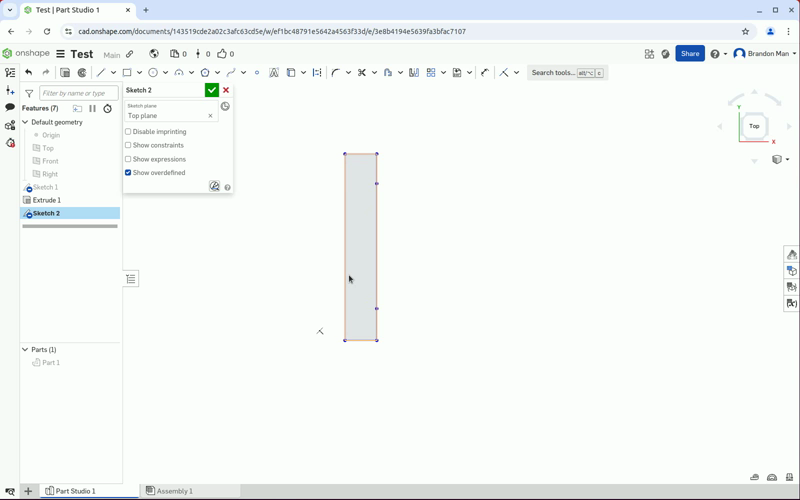
scroll(6)
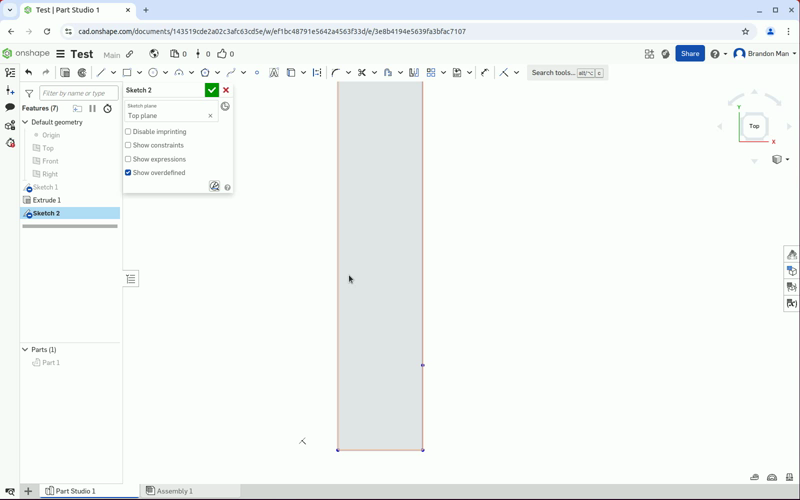
click(349, 274)
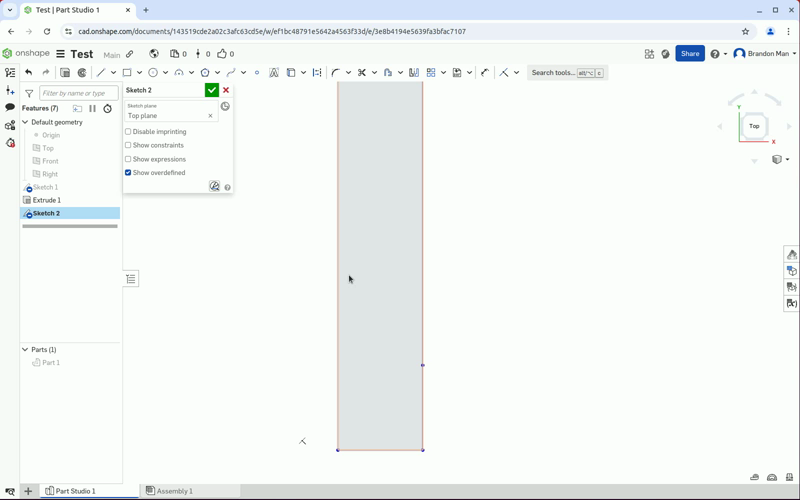
scroll(-6)
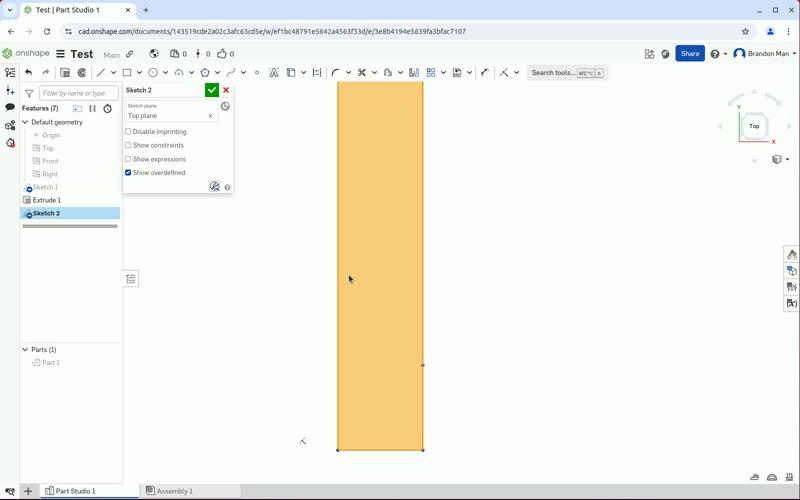
scroll(-6)
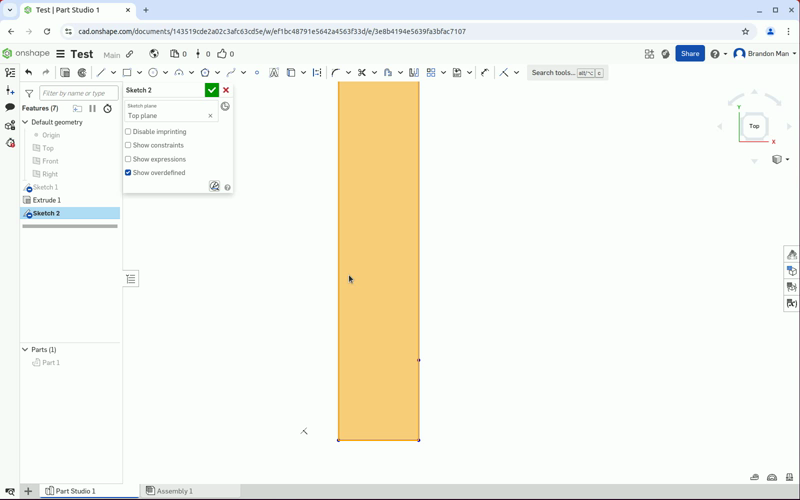
scroll(-6)
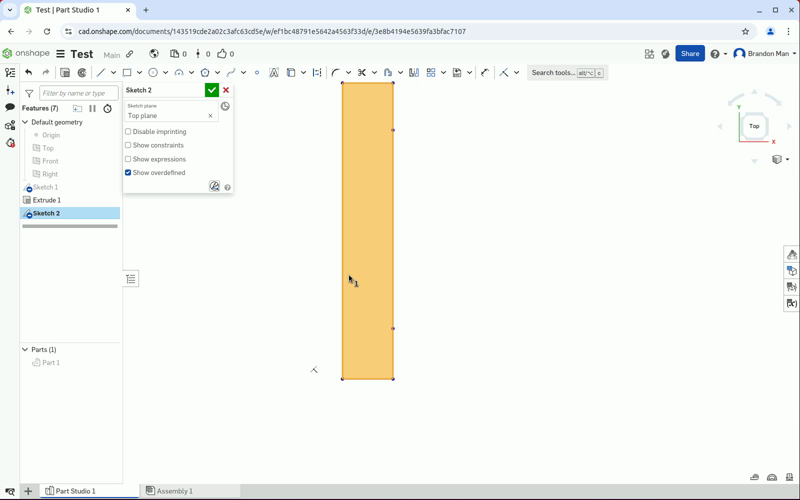
scroll(-6)
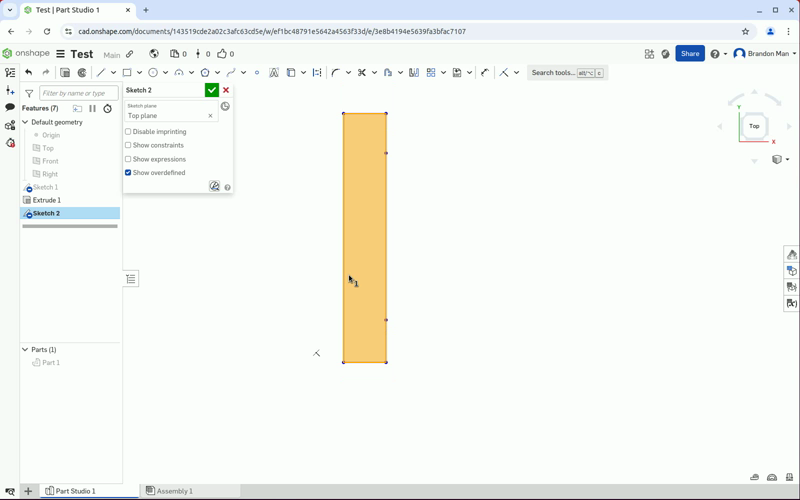
scroll(-6)
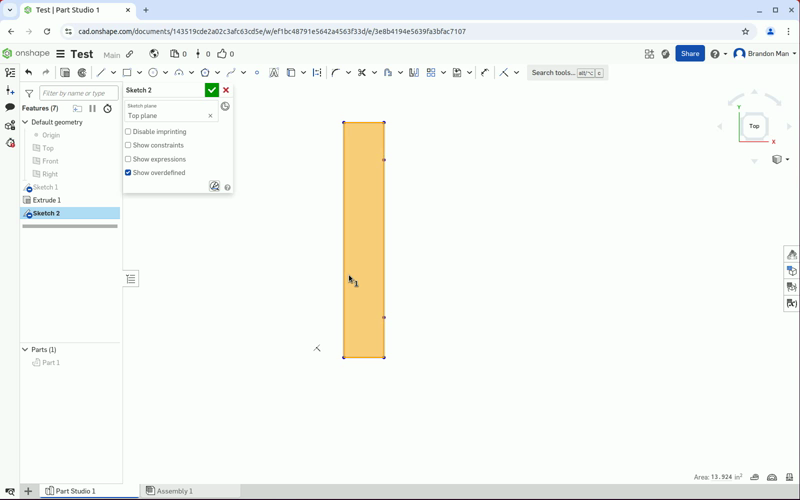
scroll(-6)
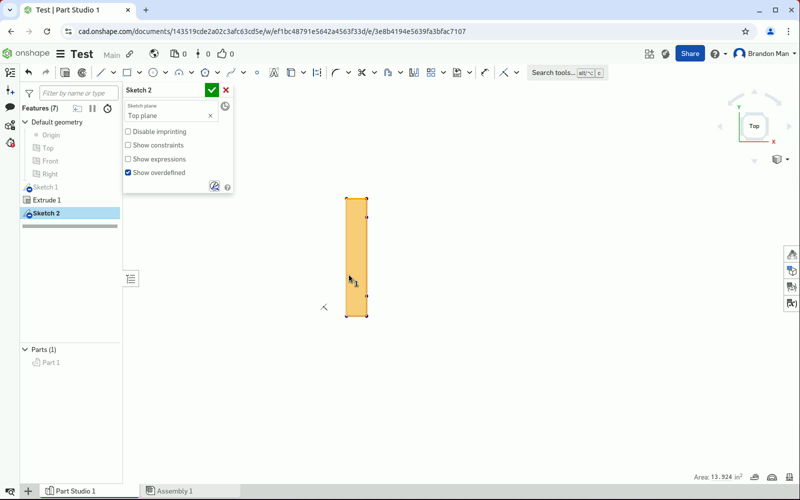
scroll(-6)
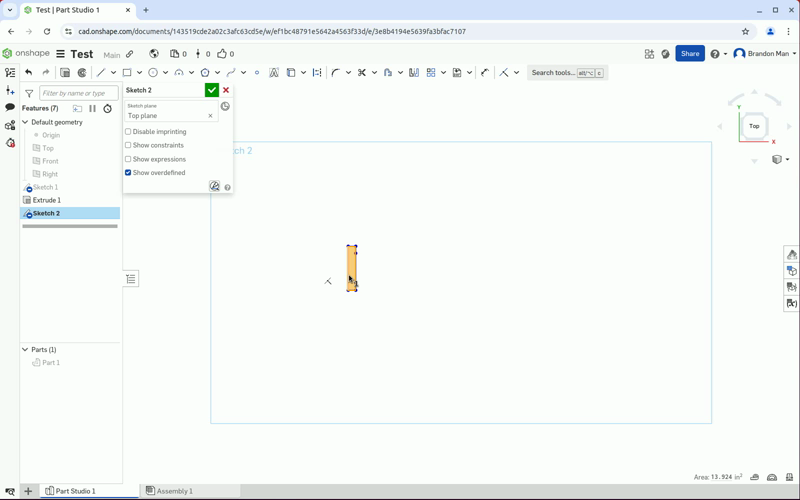
mouse_move(73, 352)
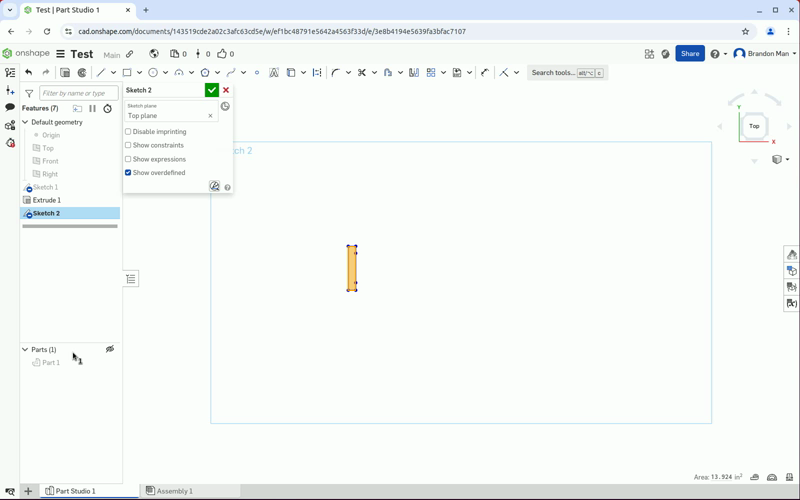
key(shift+y)
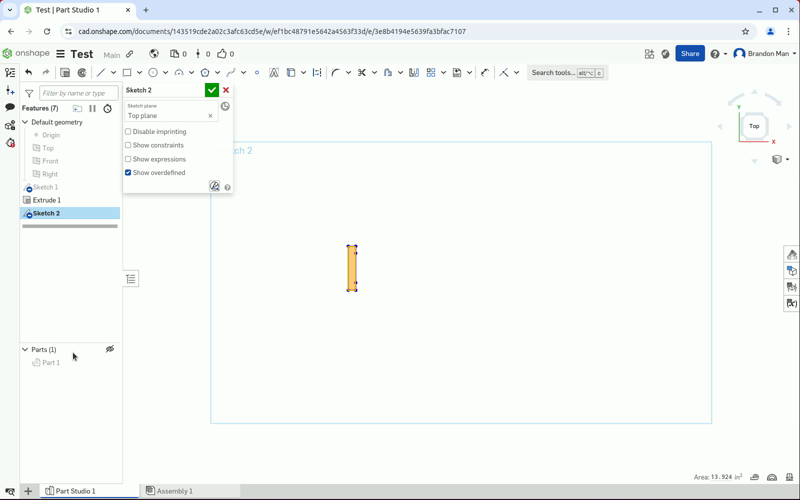
key(shift+e)
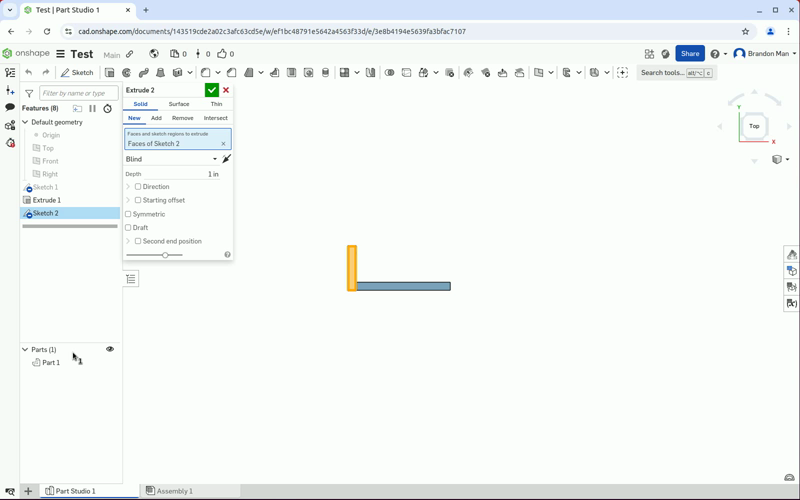
mouse_move(143, 106)
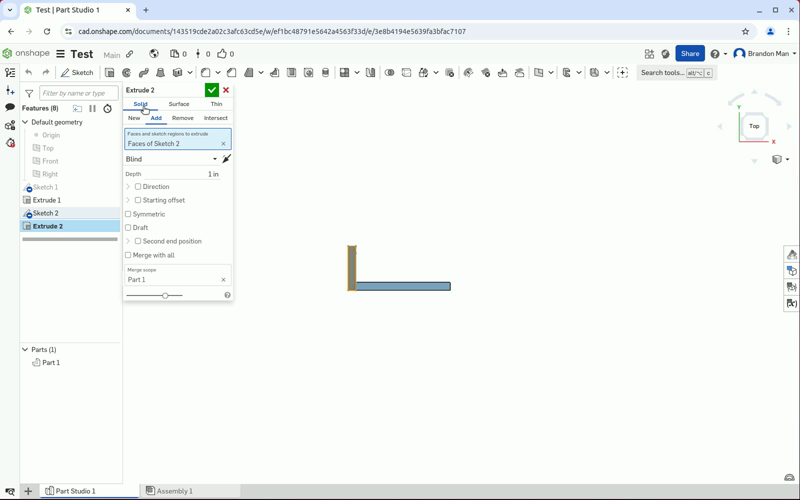
click(143, 106)
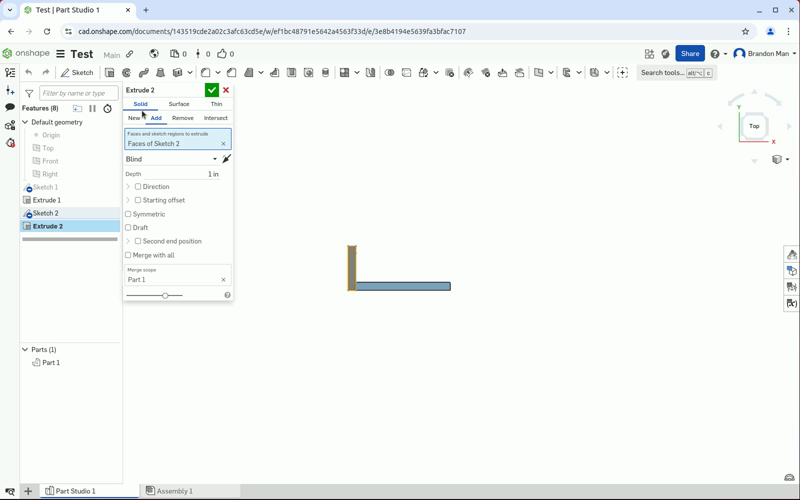
mouse_move(137, 120)
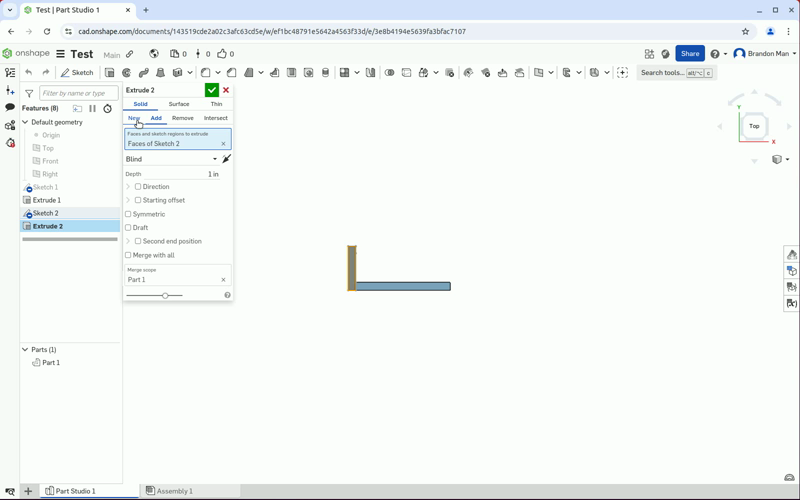
click(137, 120)
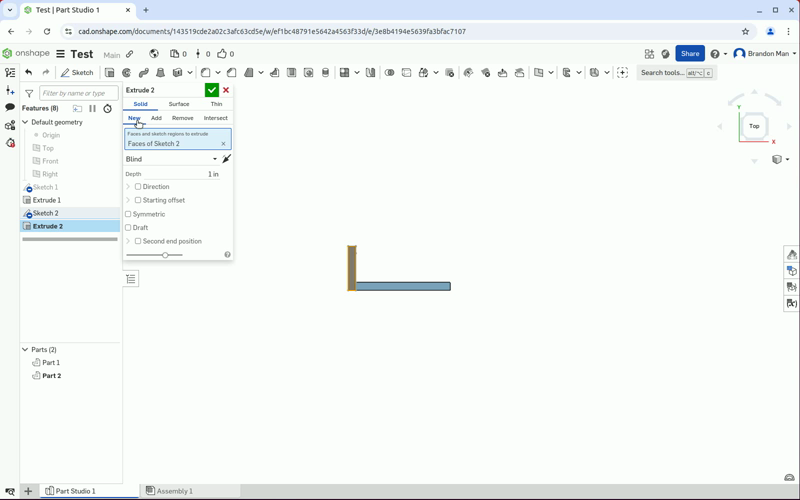
key(tab, 4)
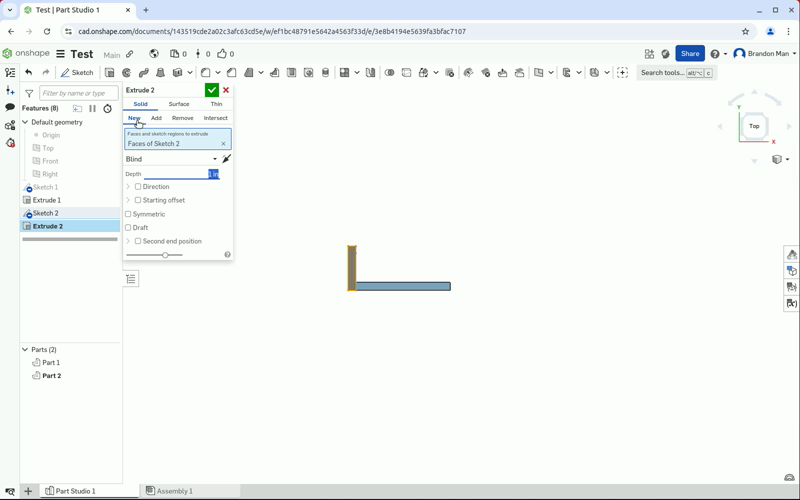
text(1.444)
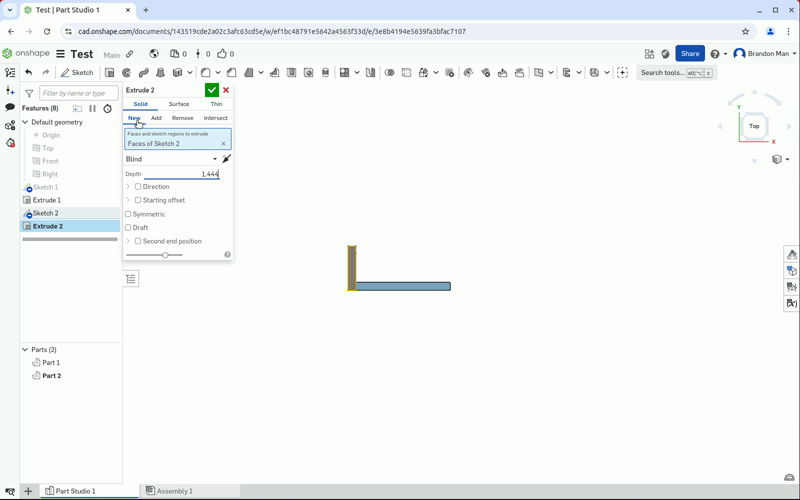
key(enter)
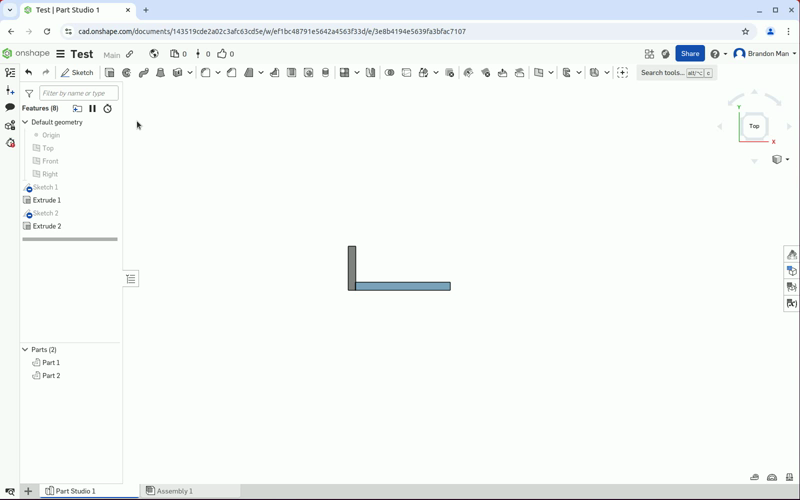
key(shift+h)
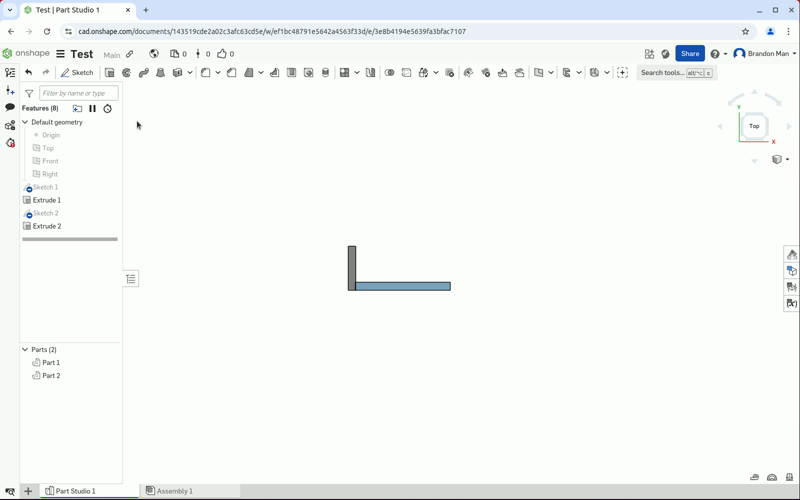
key(shift+h)
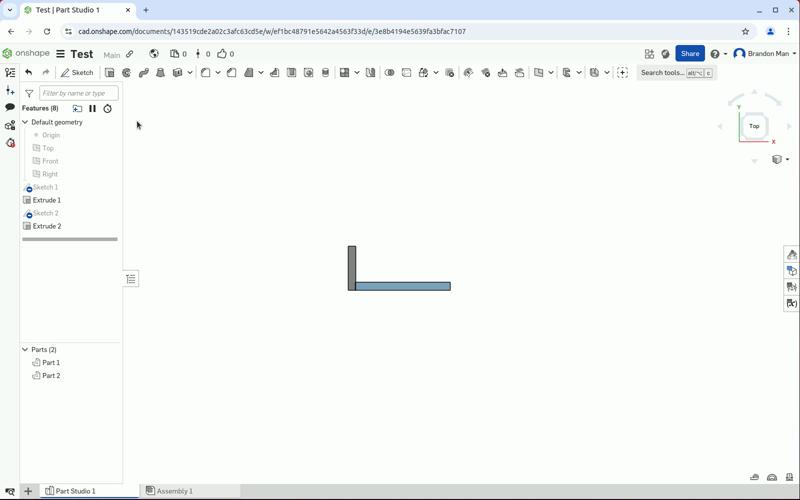
mouse_move(73, 189)
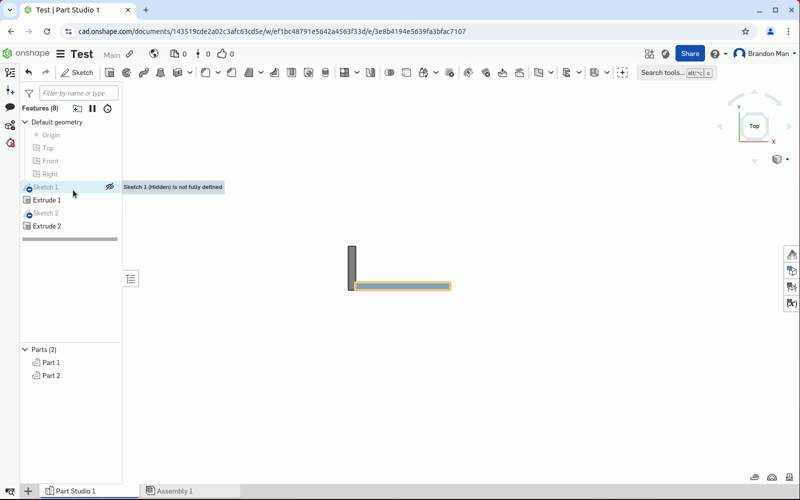
click(73, 189)
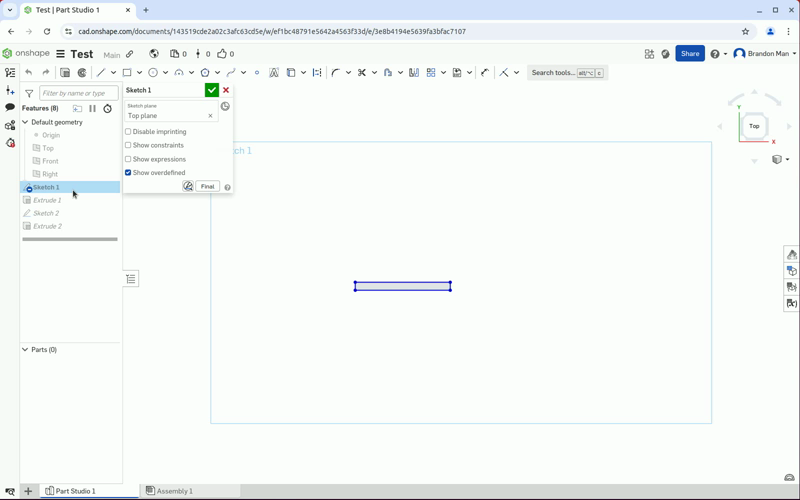
mouse_move(229, 92)
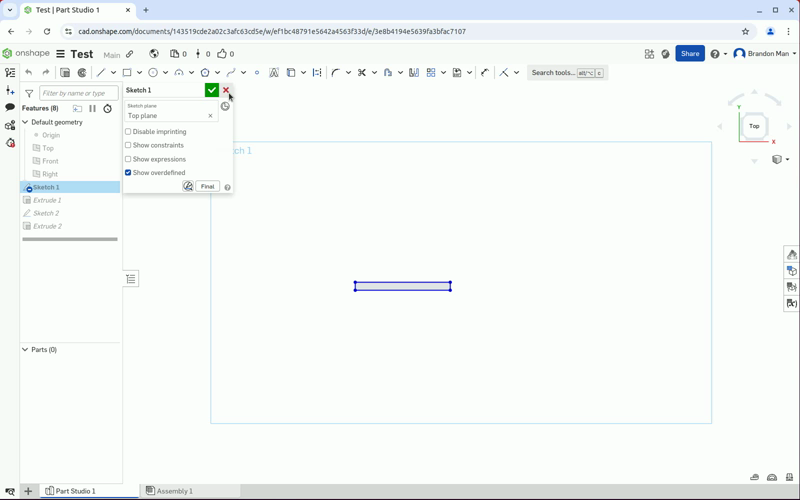
click(229, 92)
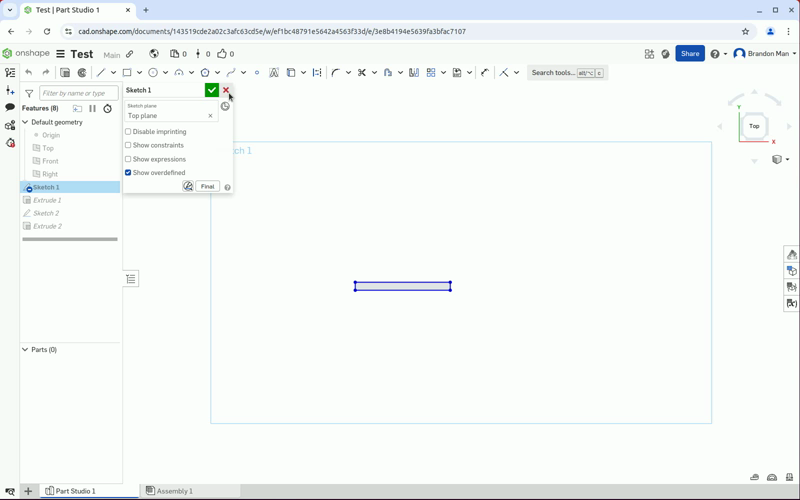
key(shift+s)
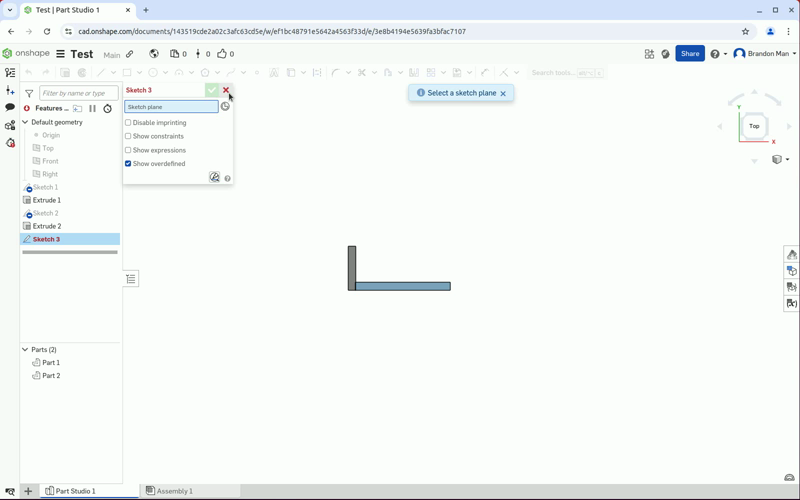
mouse_move(73, 150)
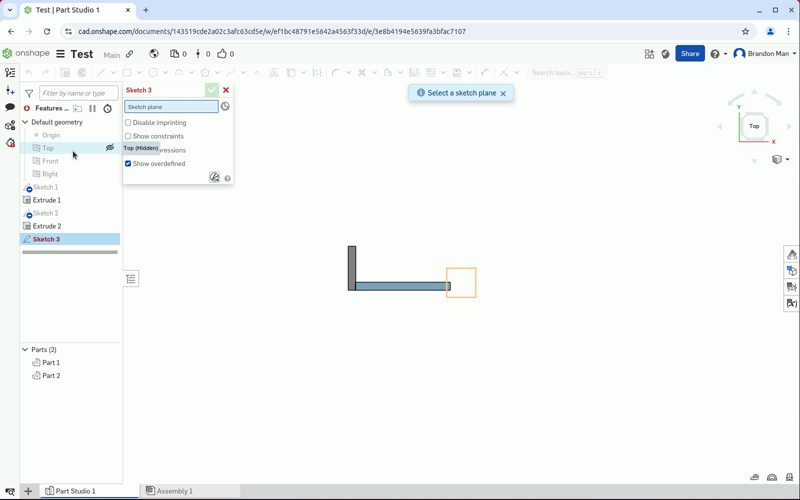
click(73, 150)
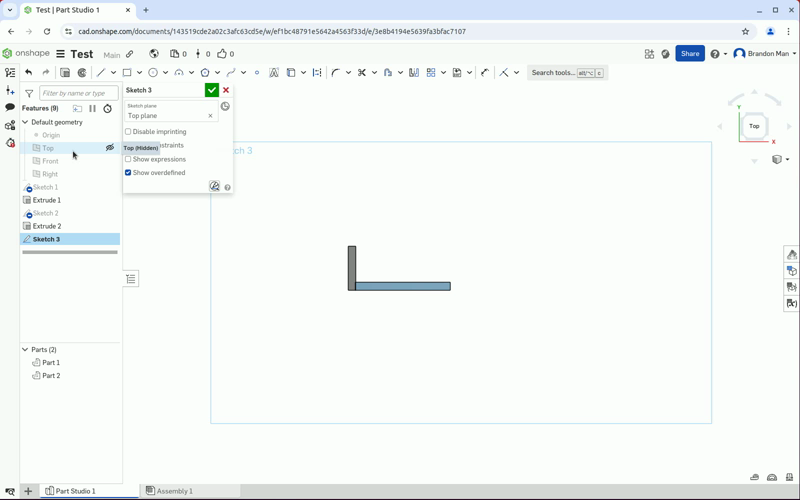
mouse_move(73, 352)
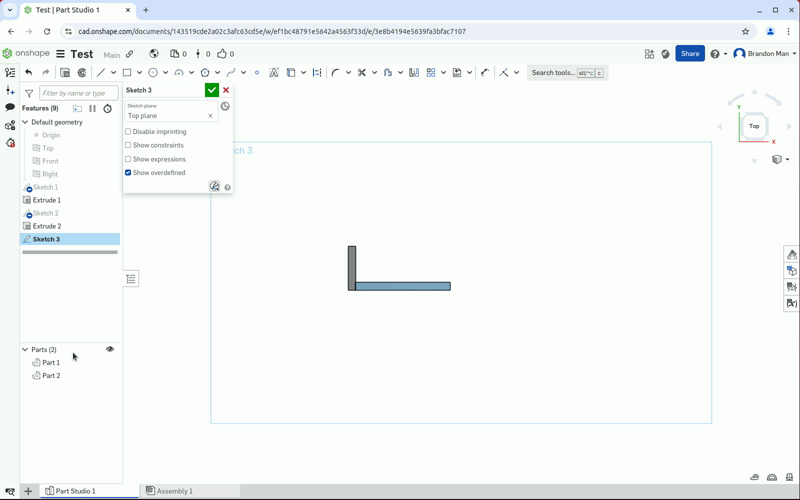
key(y)
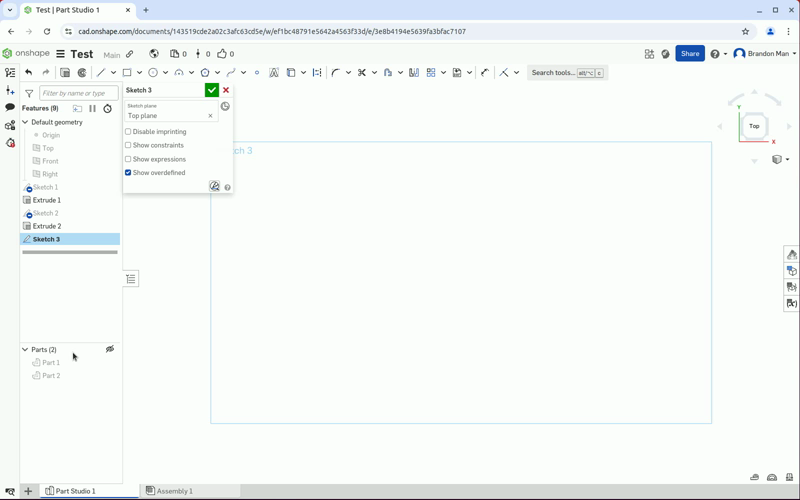
key(l)
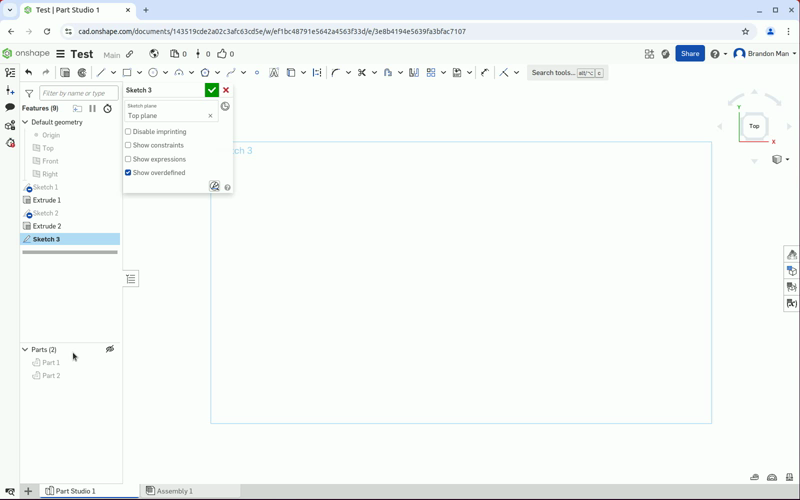
key_down(shift)
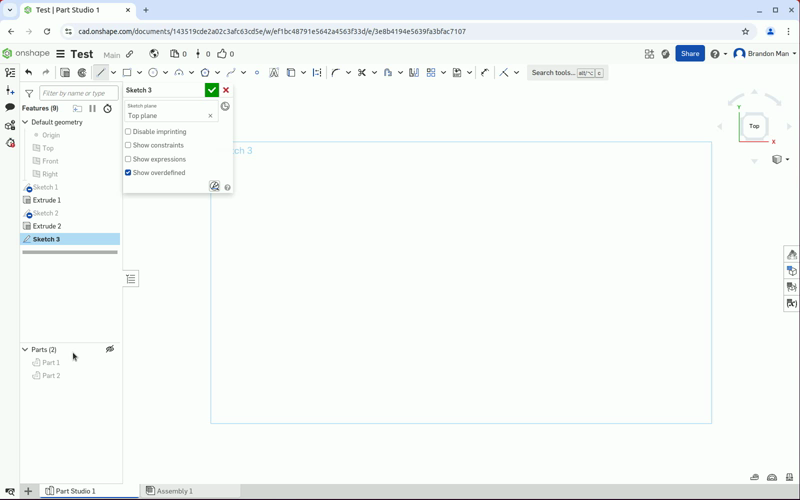
mouse_move(410, 210)
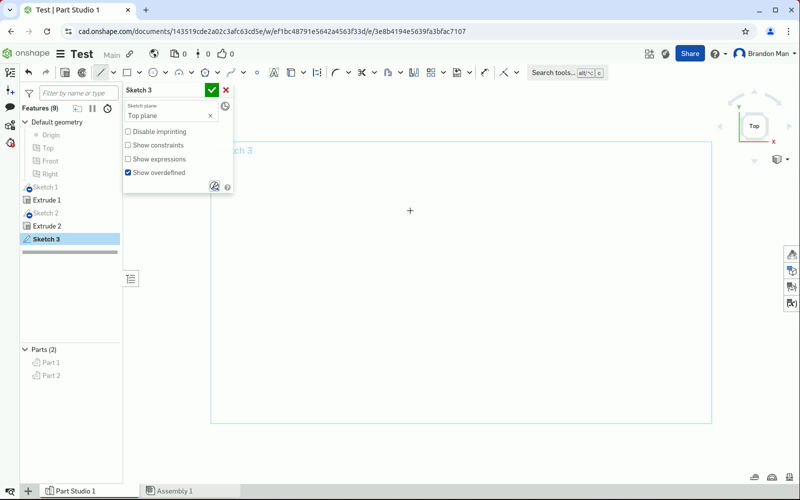
click(410, 210)
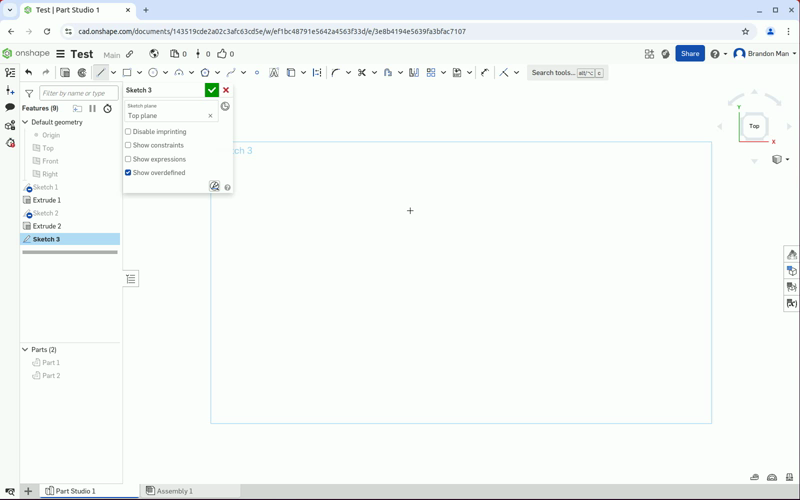
key_up(shift)
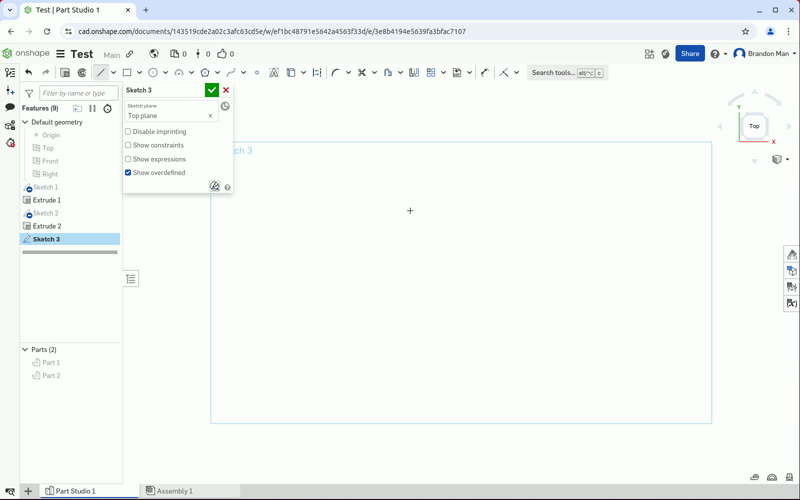
key_down(shift)
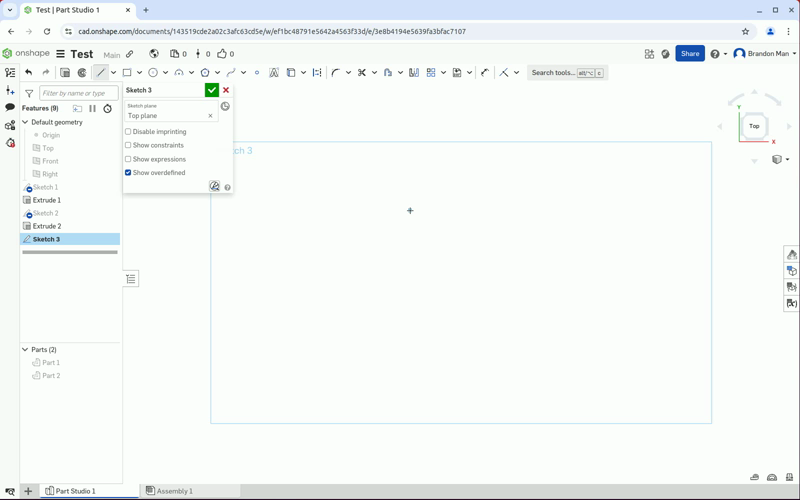
mouse_move(440, 210)
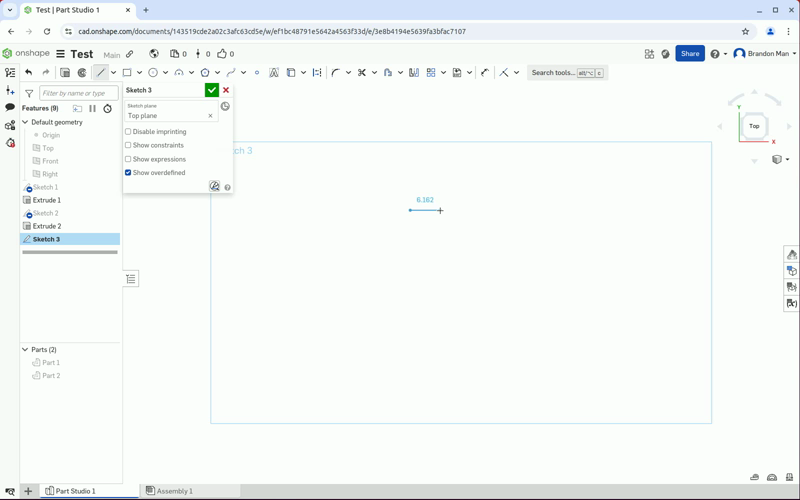
mouse_move(450, 210)
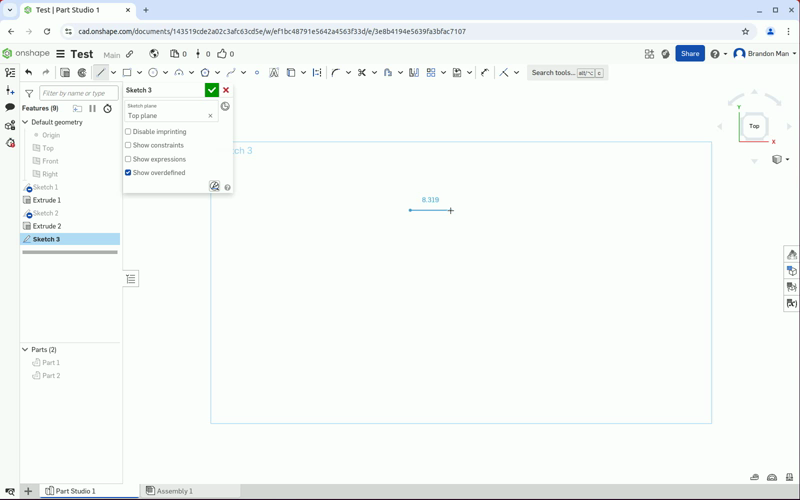
click(450, 210)
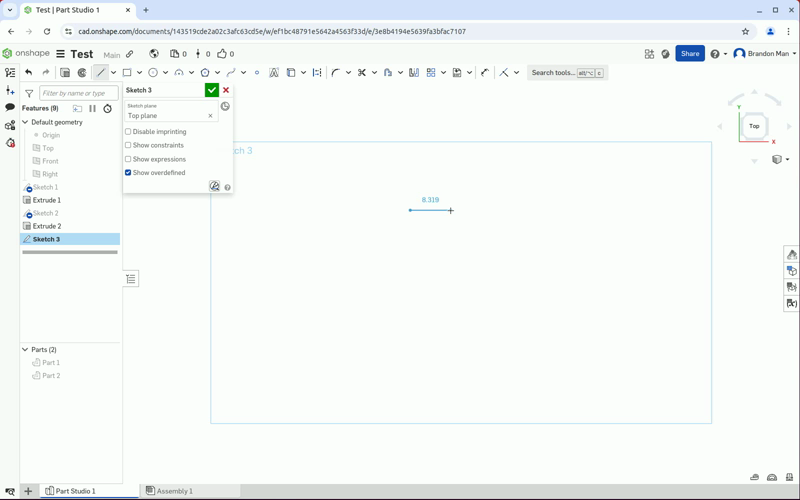
key_up(shift)
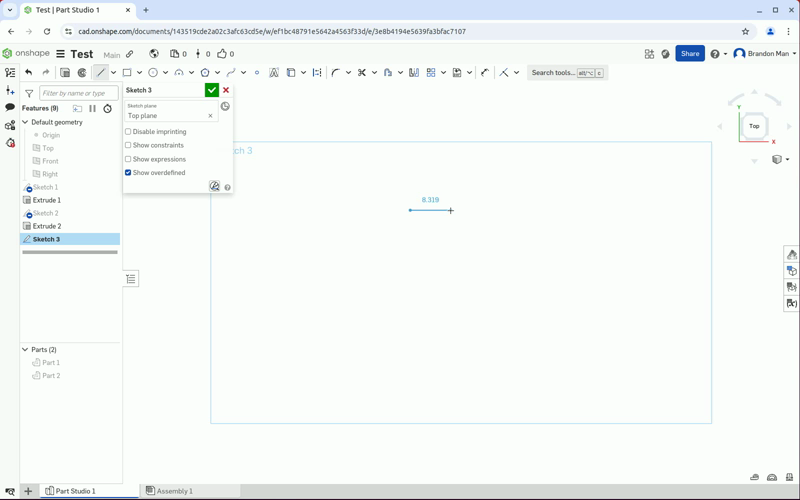
key_down(shift)
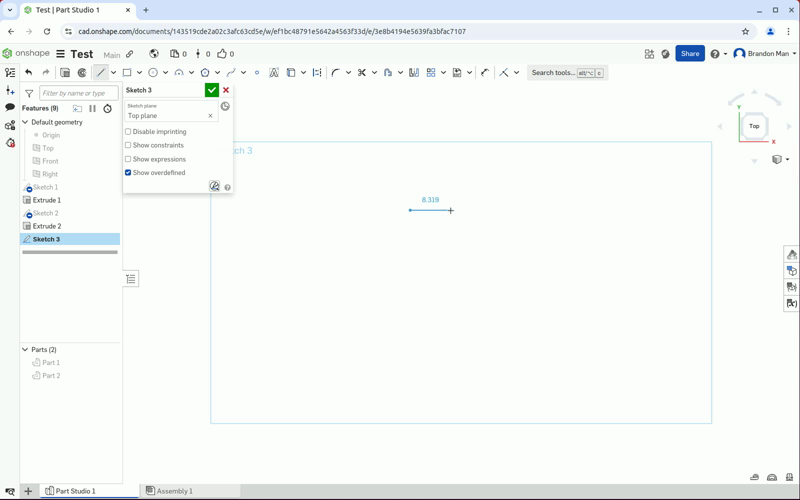
mouse_move(480, 210)
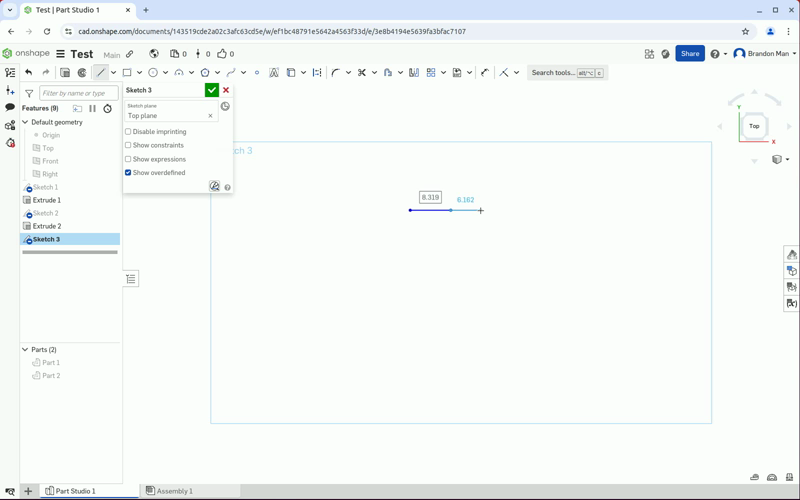
mouse_move(450, 202)
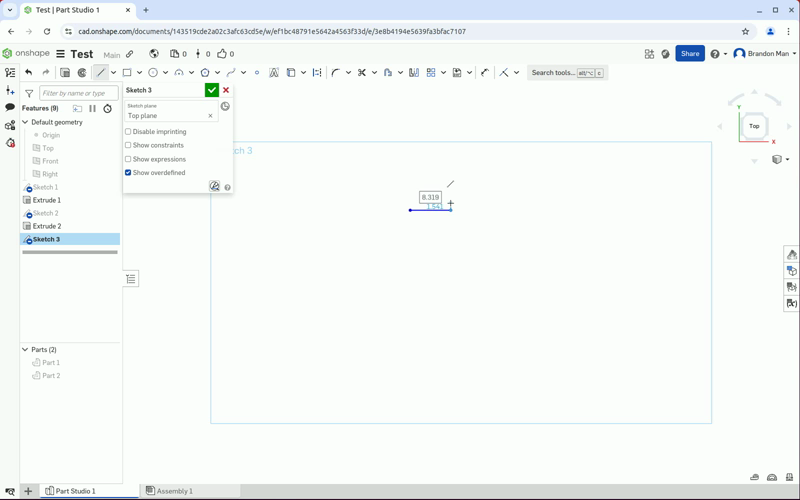
click(450, 202)
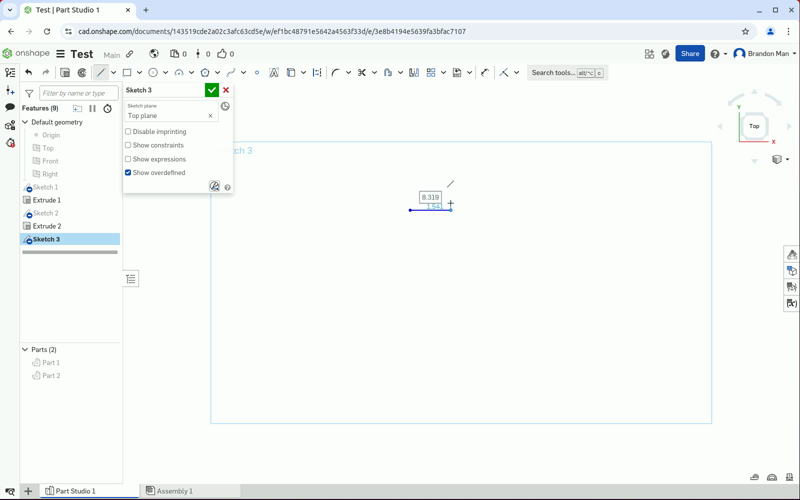
key_up(shift)
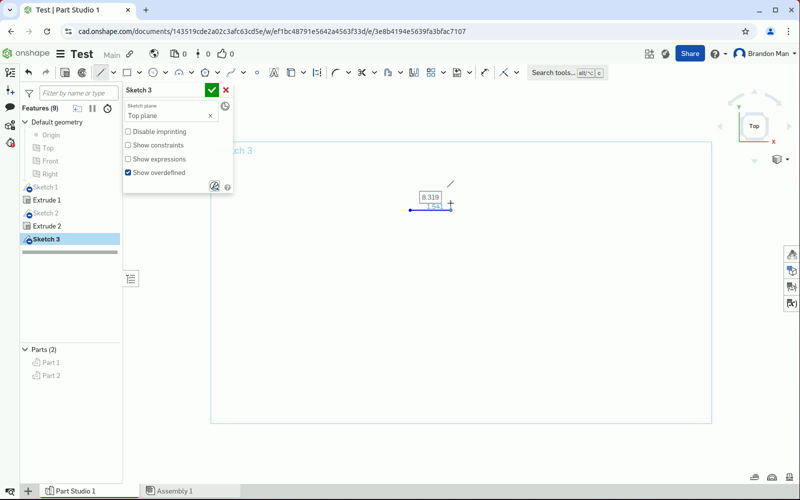
key_down(shift)
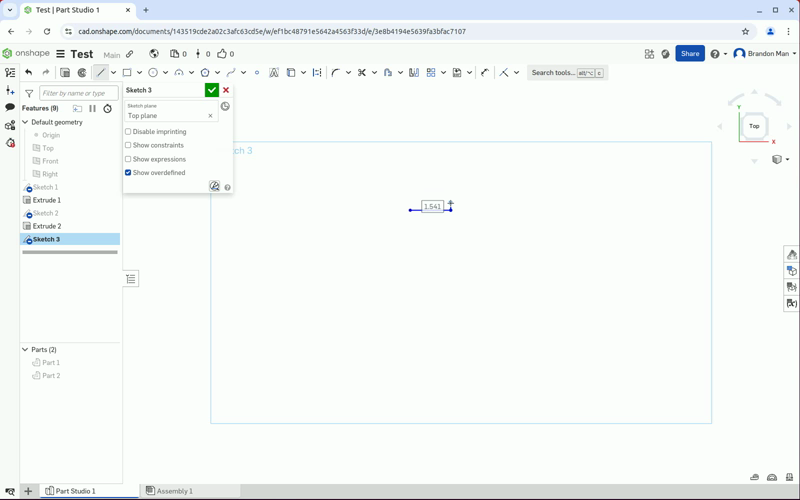
mouse_move(480, 202)
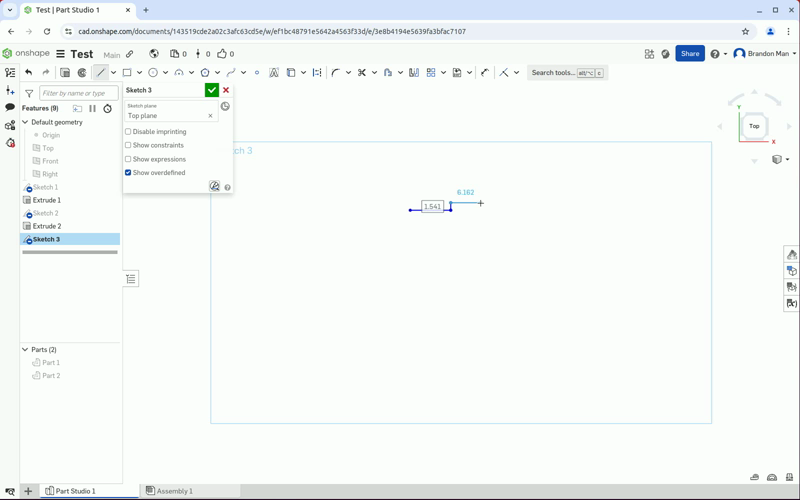
mouse_move(410, 202)
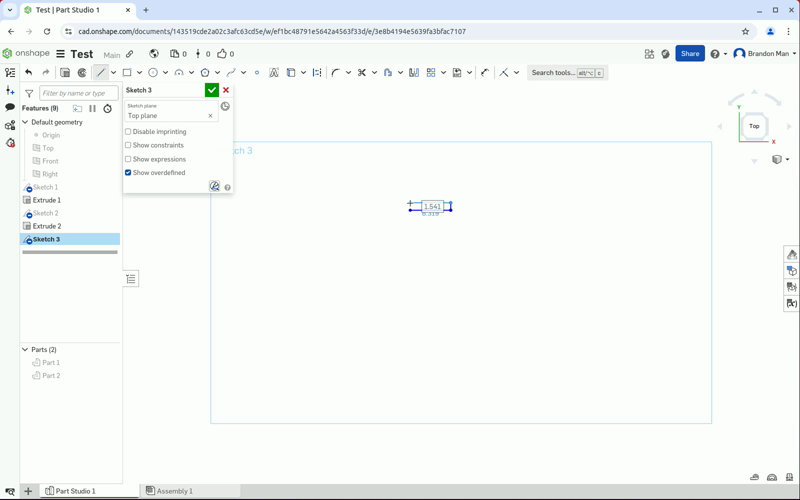
click(410, 202)
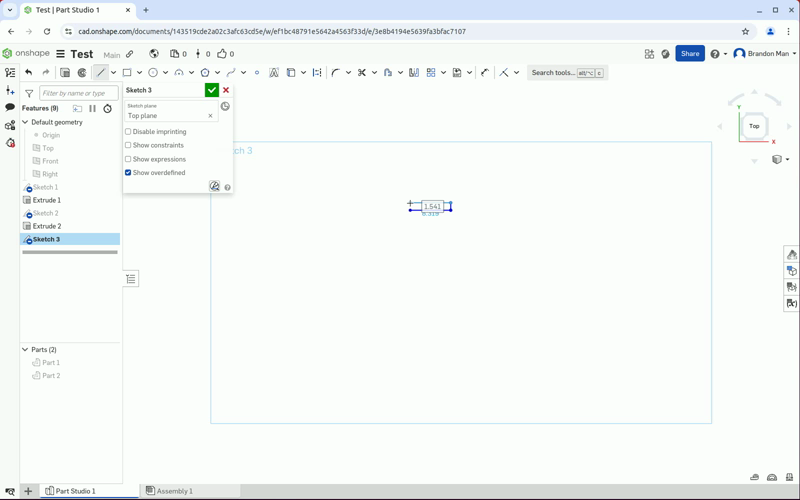
key_up(shift)
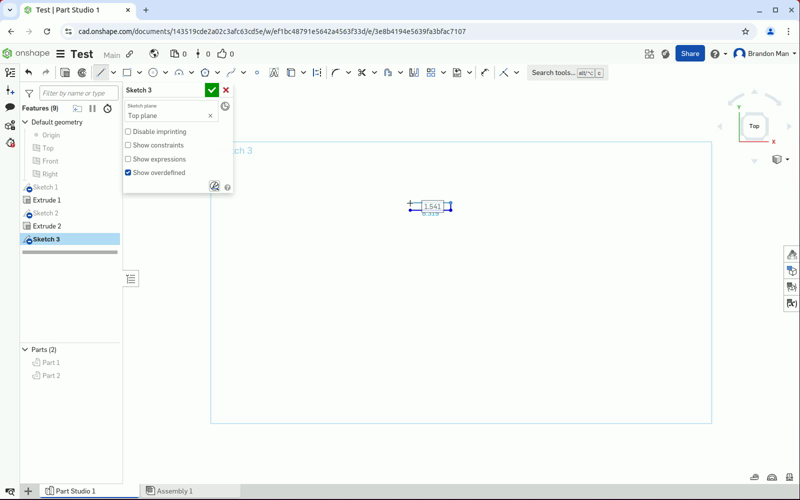
mouse_move(440, 202)
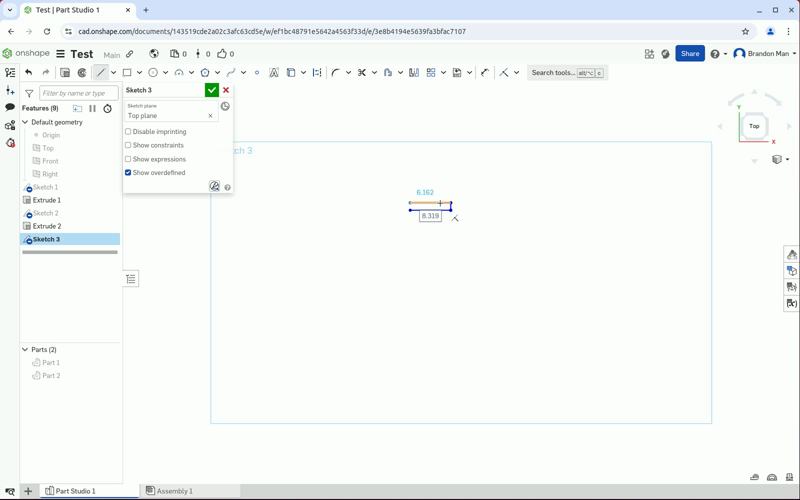
key_down(shift)
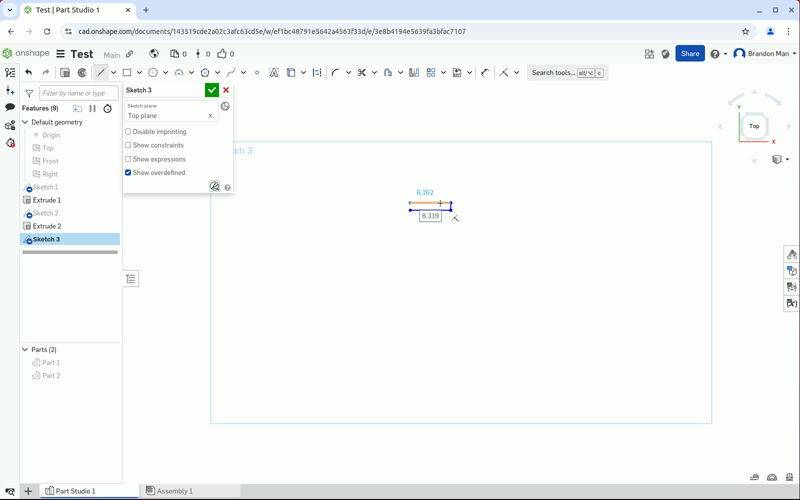
mouse_move(410, 210)
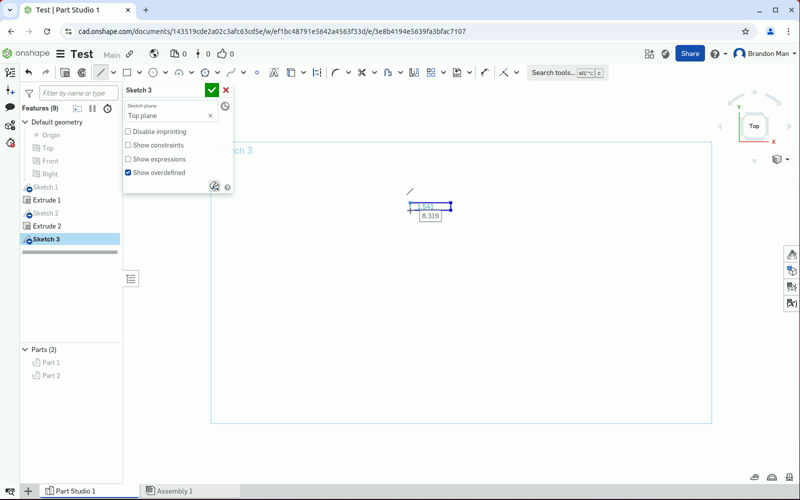
key_up(shift)
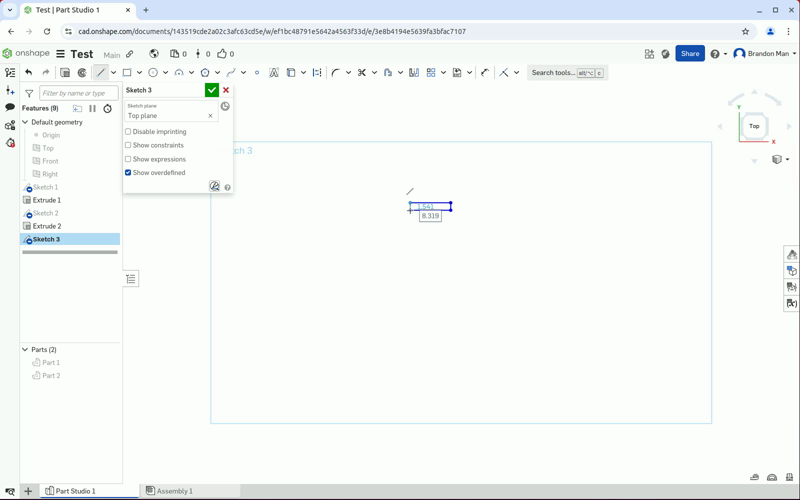
click(410, 210)
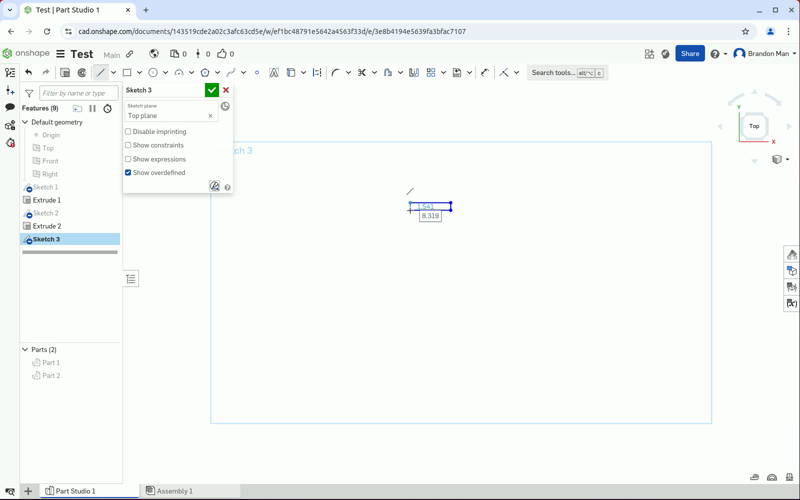
key(esc)
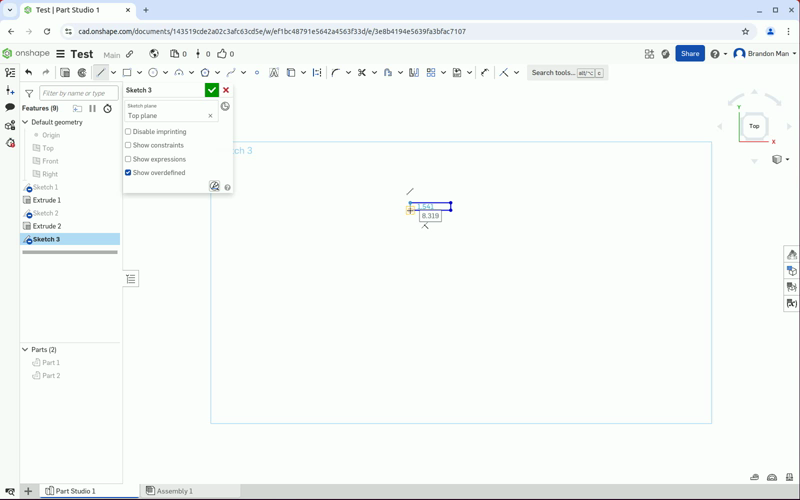
mouse_move(447, 205)
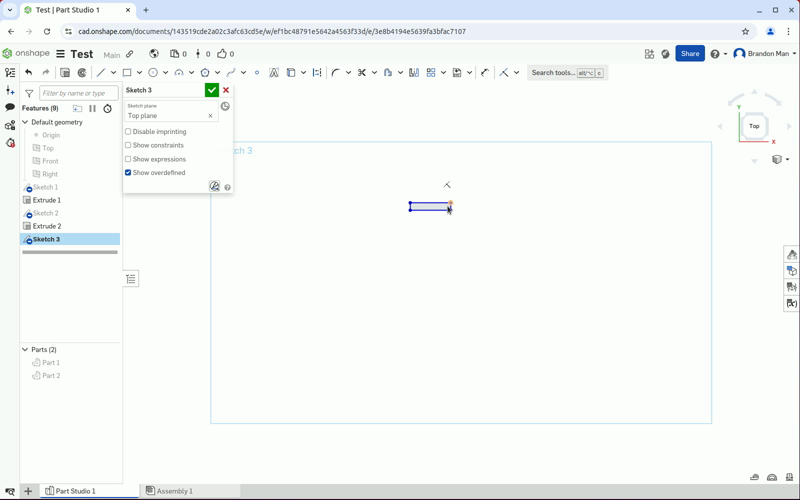
scroll(6)
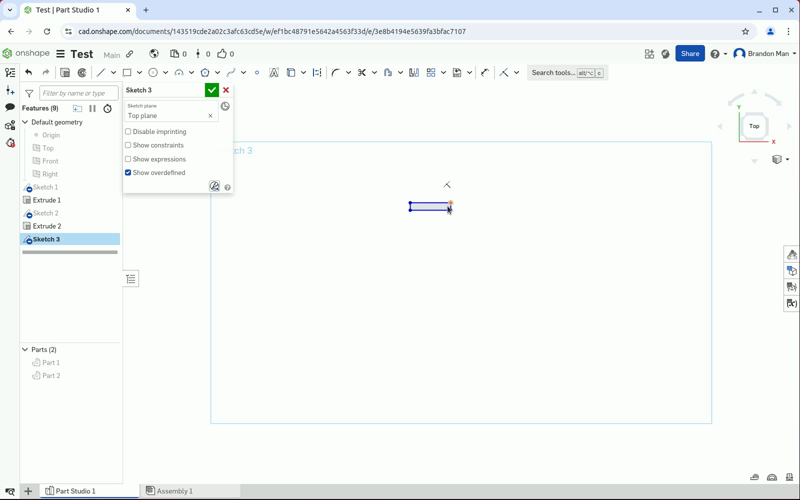
scroll(6)
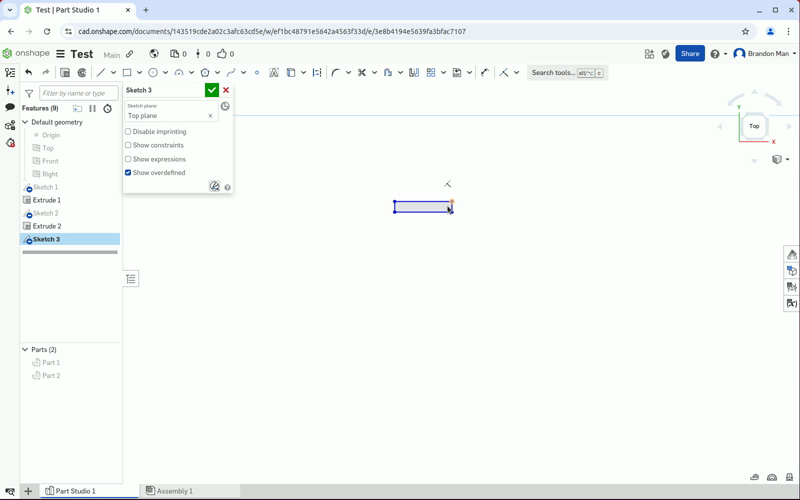
scroll(6)
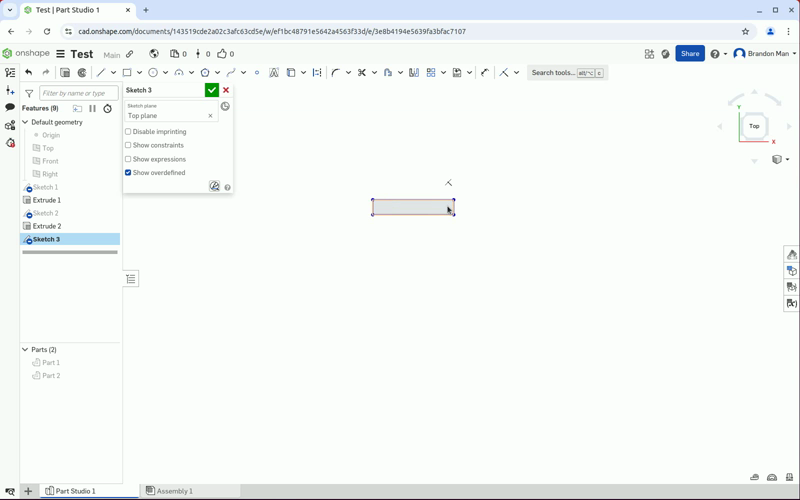
scroll(6)
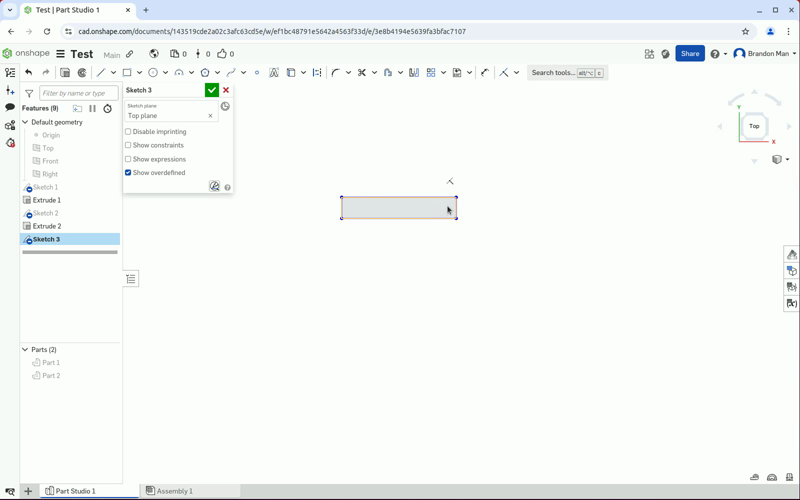
scroll(6)
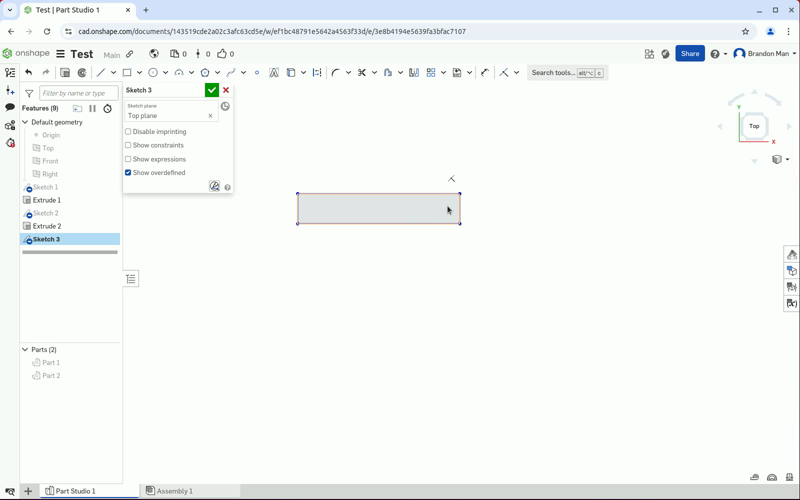
scroll(6)
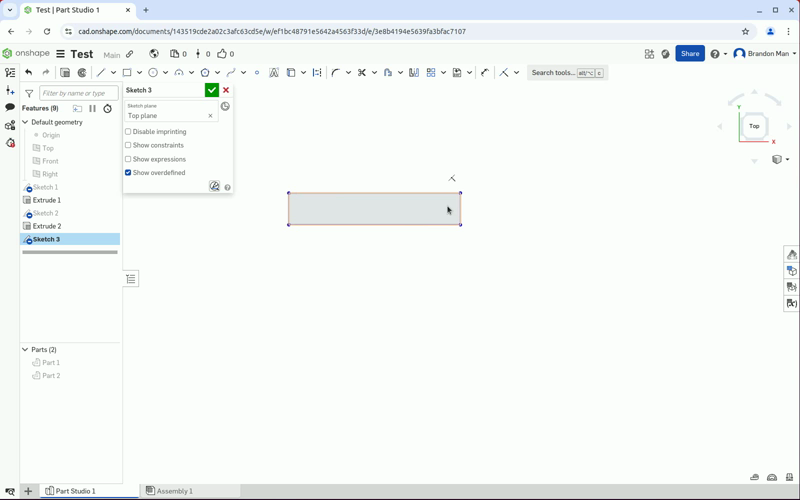
scroll(6)
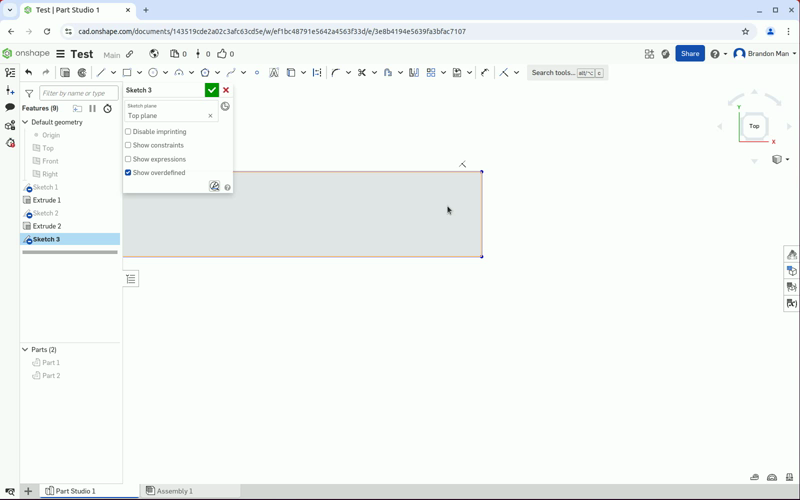
click(447, 205)
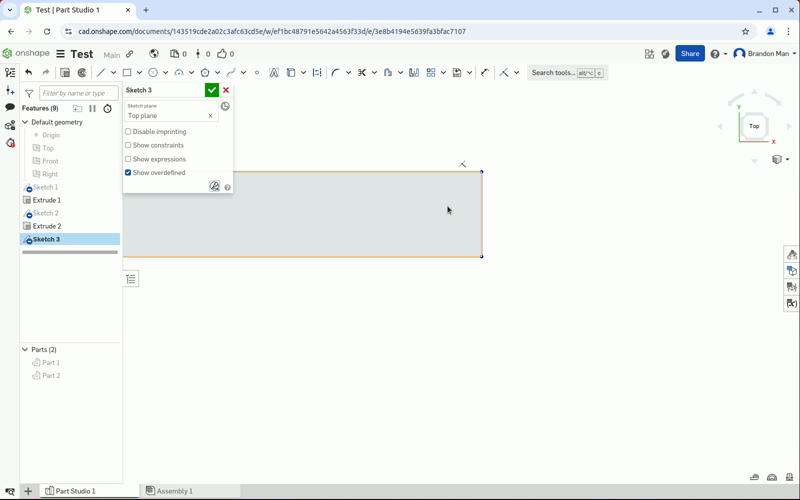
scroll(-6)
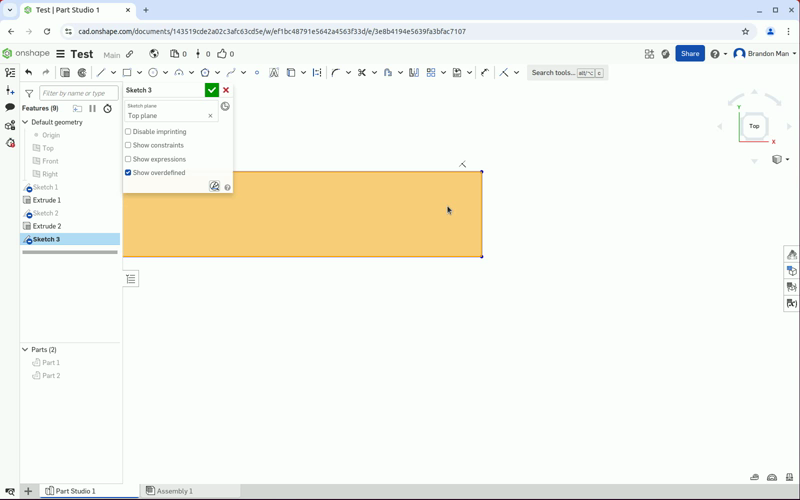
scroll(-6)
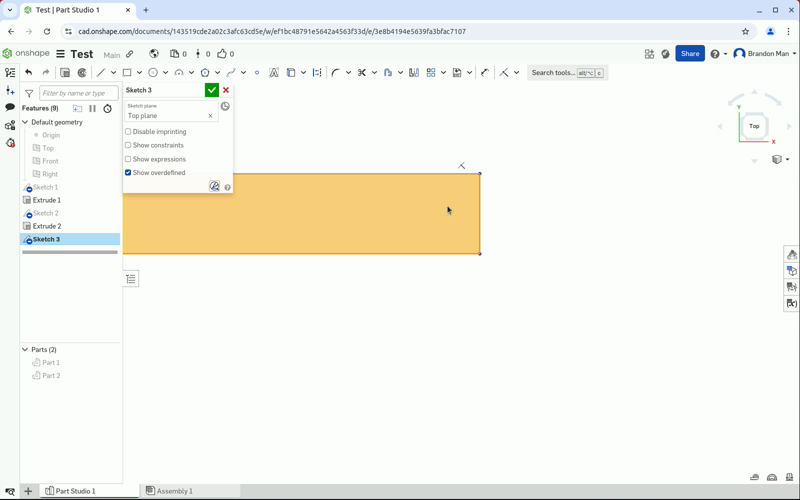
scroll(-6)
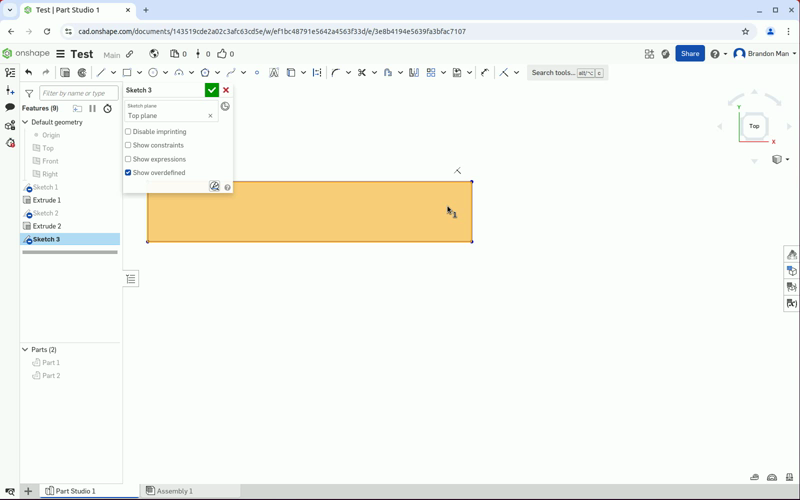
scroll(-6)
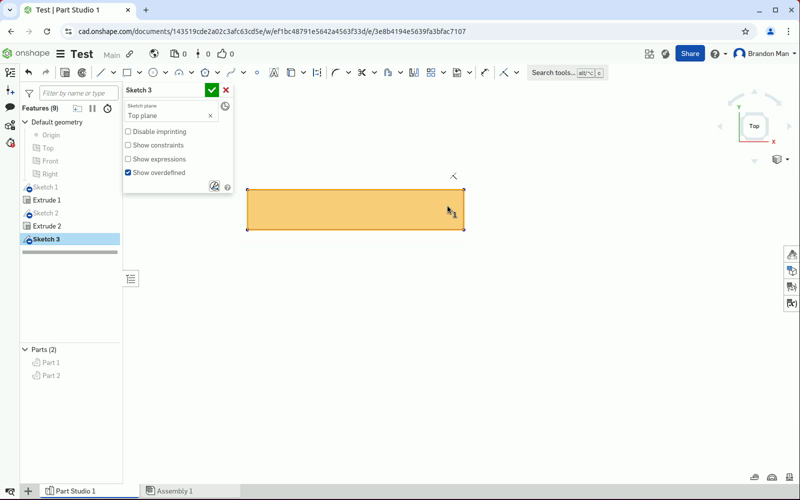
scroll(-6)
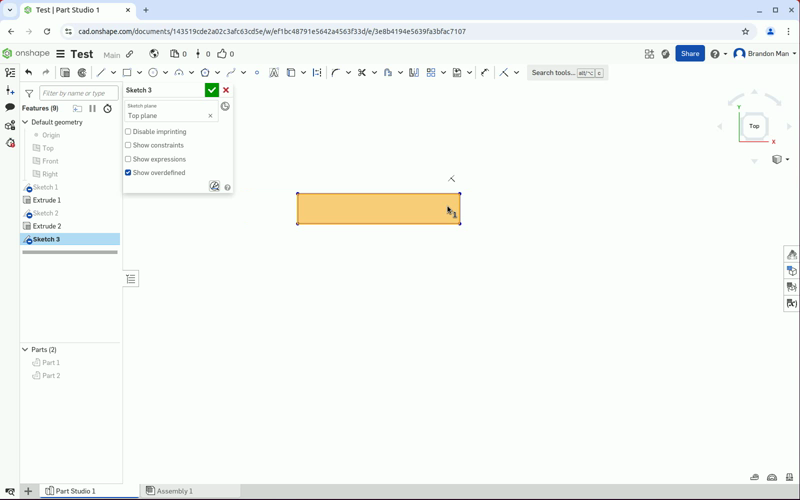
scroll(-6)
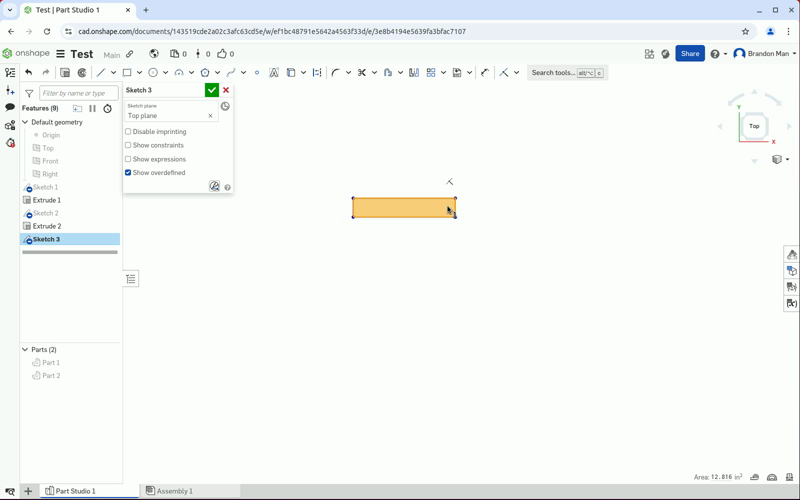
scroll(-6)
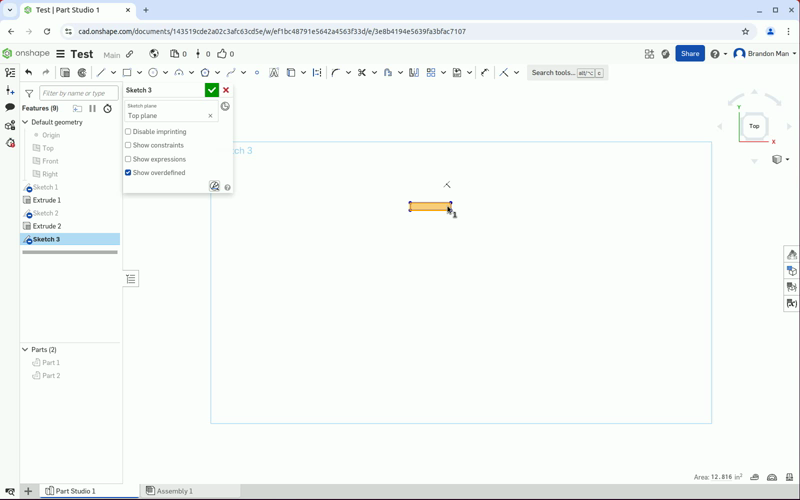
mouse_move(73, 352)
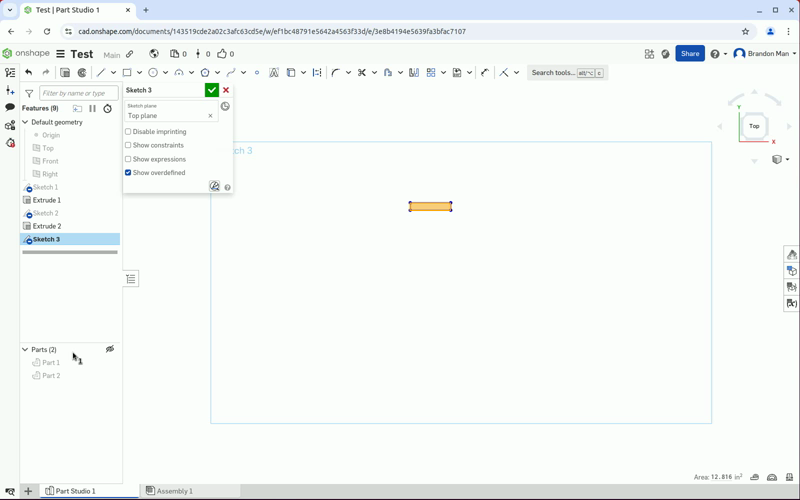
key(shift+y)
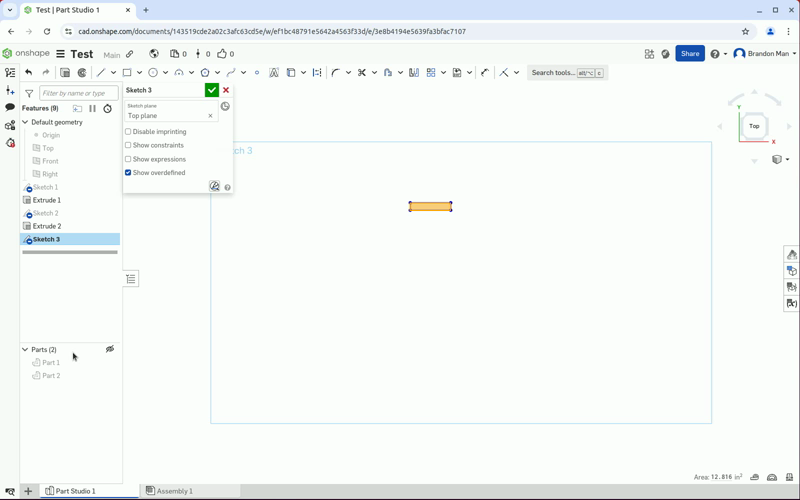
key(shift+e)
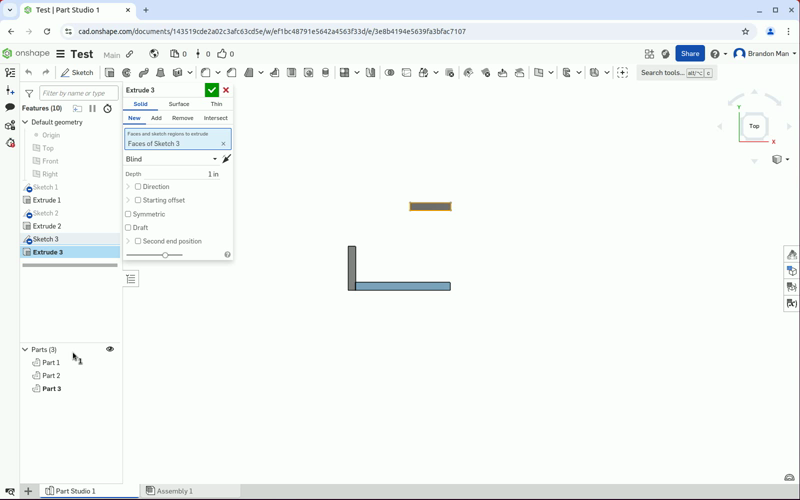
mouse_move(143, 106)
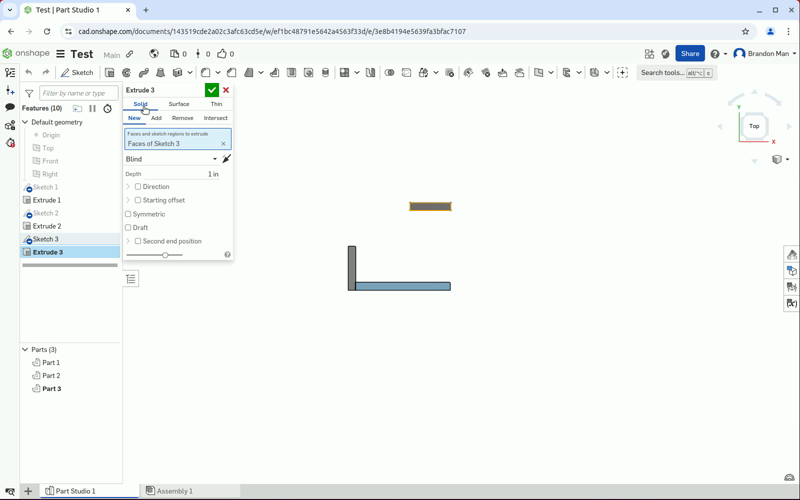
click(143, 106)
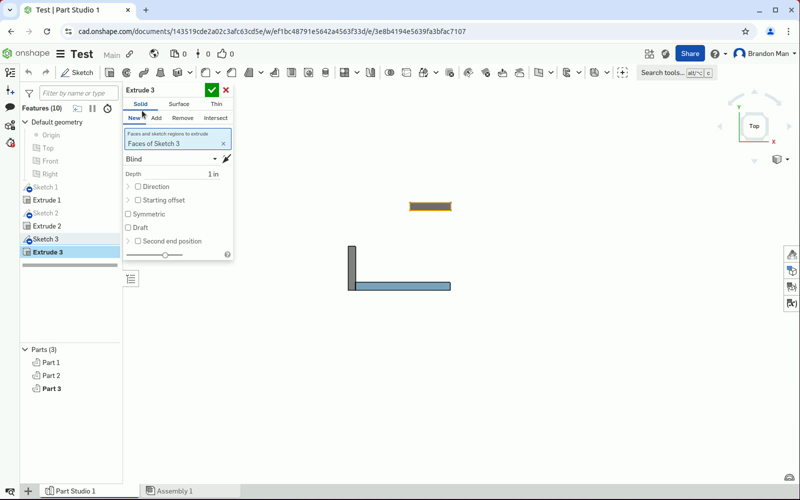
mouse_move(137, 120)
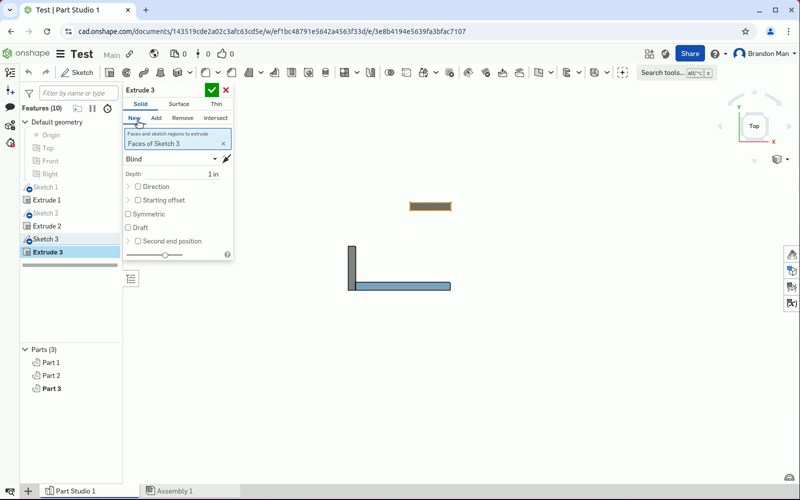
click(137, 120)
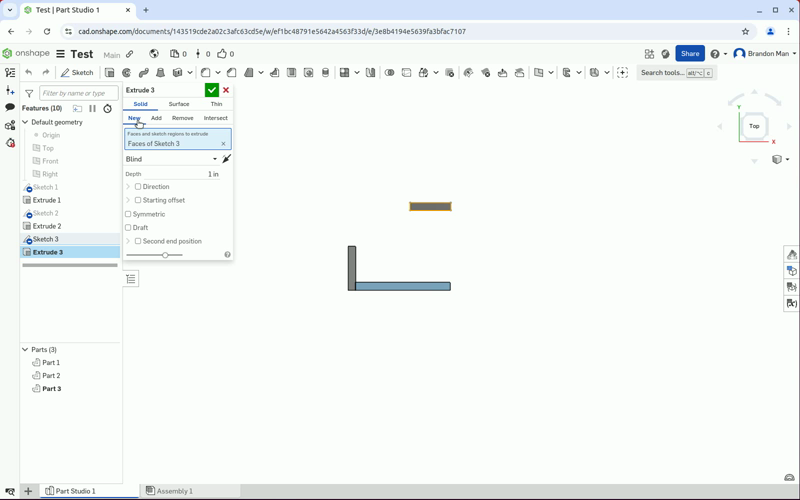
key(tab, 4)
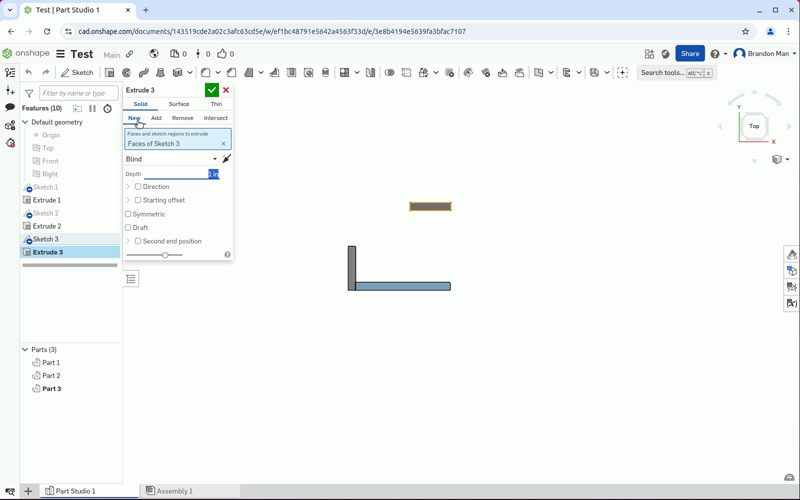
text(1.444)
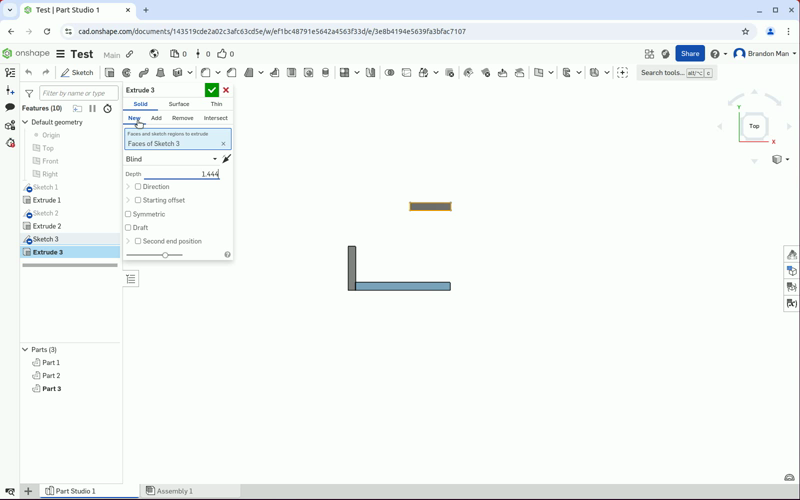
key(enter)
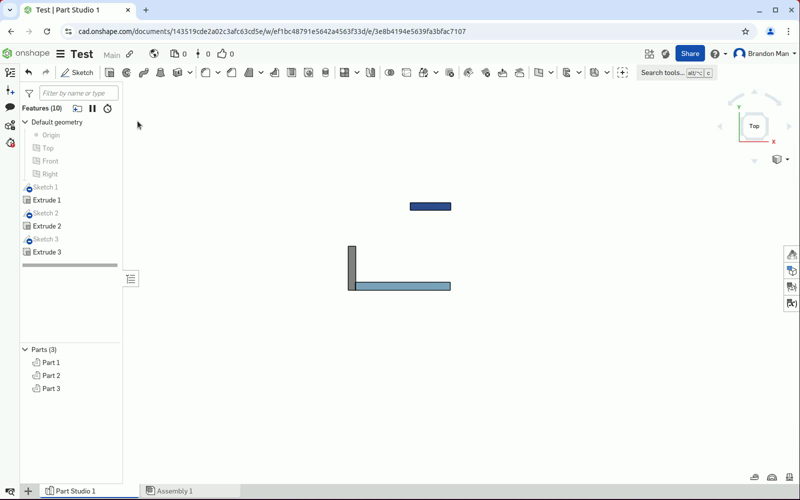
key(shift+h)
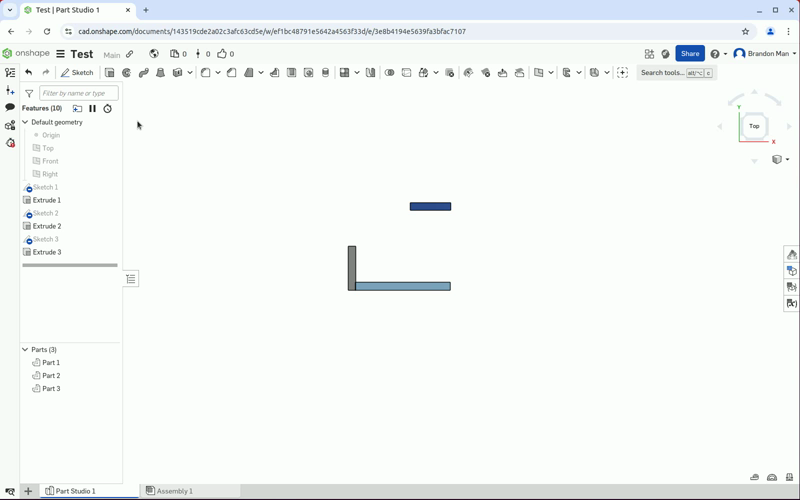
key(shift+h)
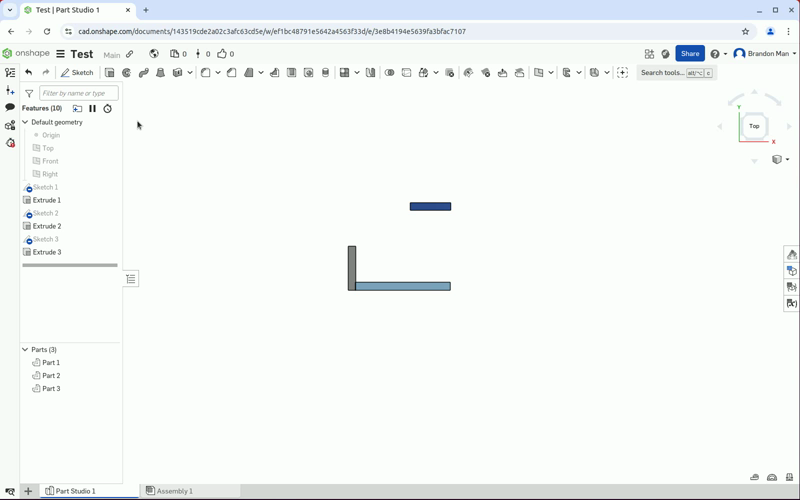
mouse_move(73, 189)
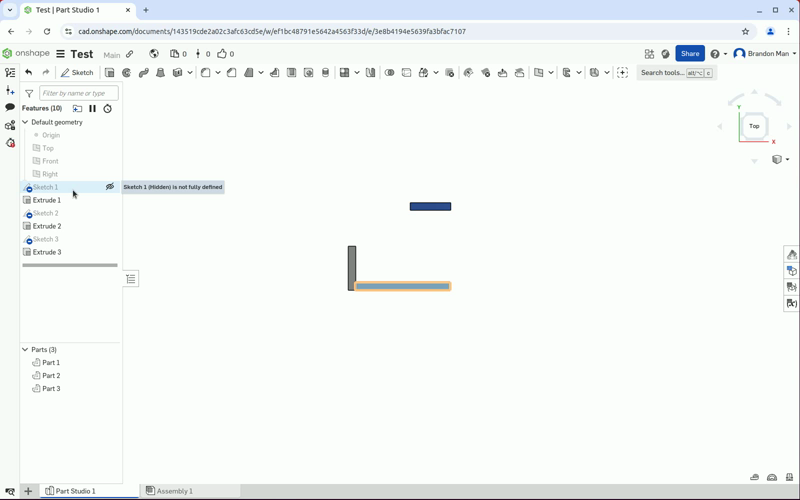
click(73, 189)
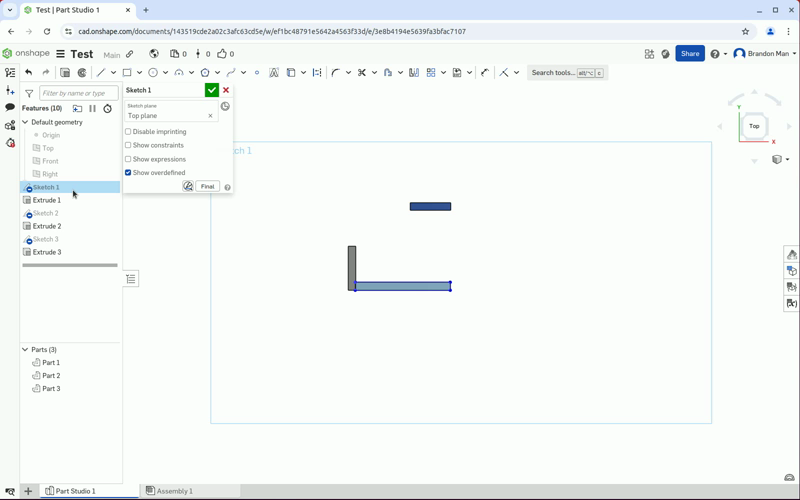
mouse_move(229, 92)
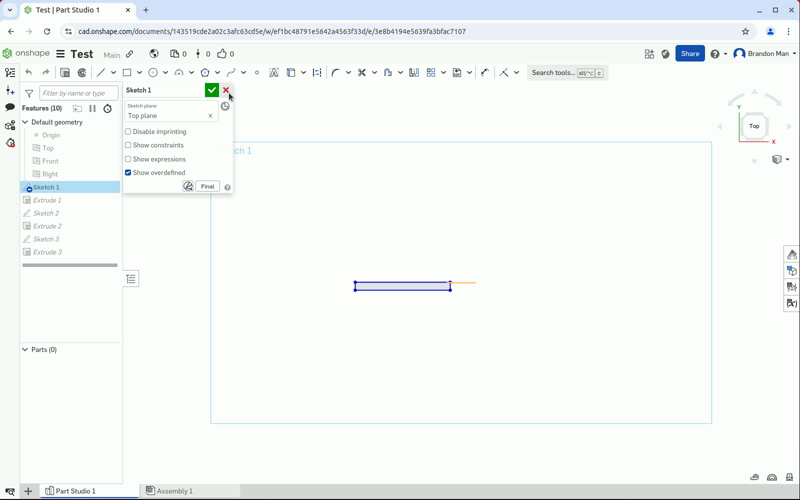
click(229, 92)
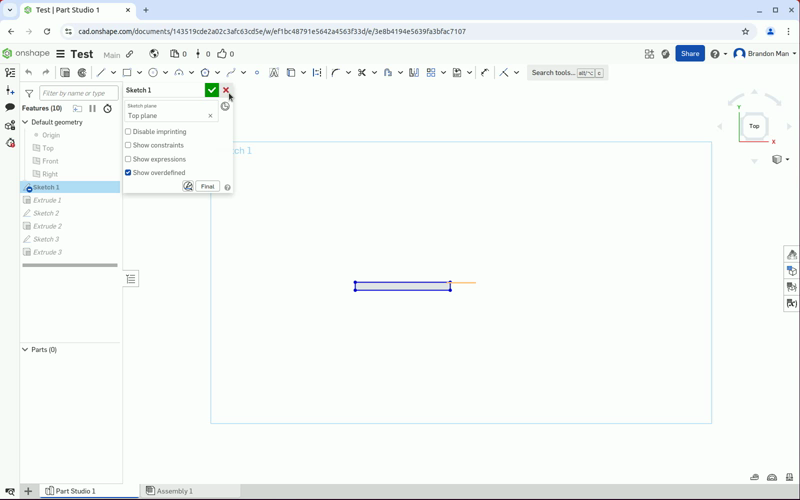
key(shift+s)
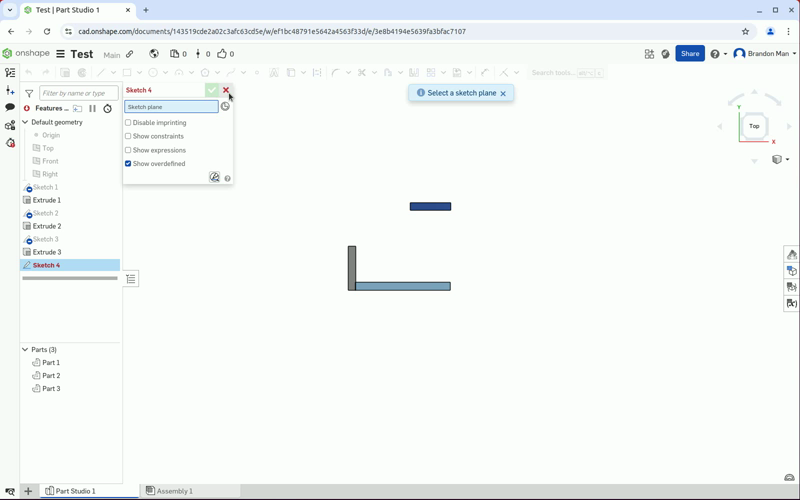
mouse_move(73, 150)
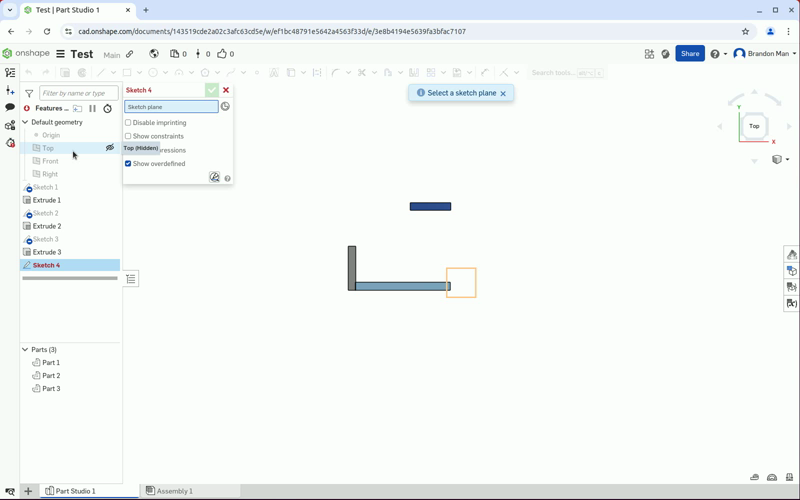
click(73, 150)
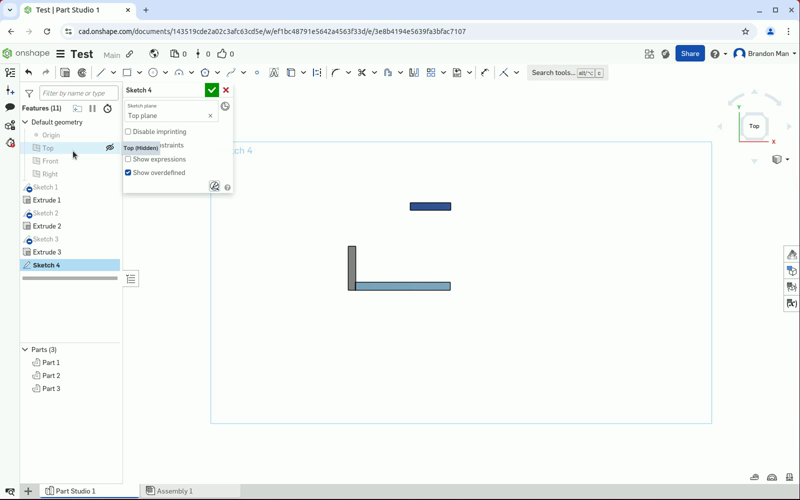
mouse_move(73, 352)
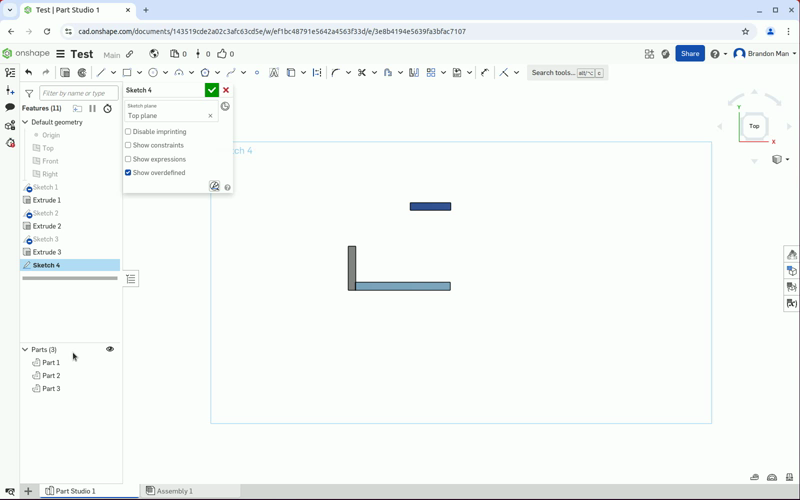
key(y)
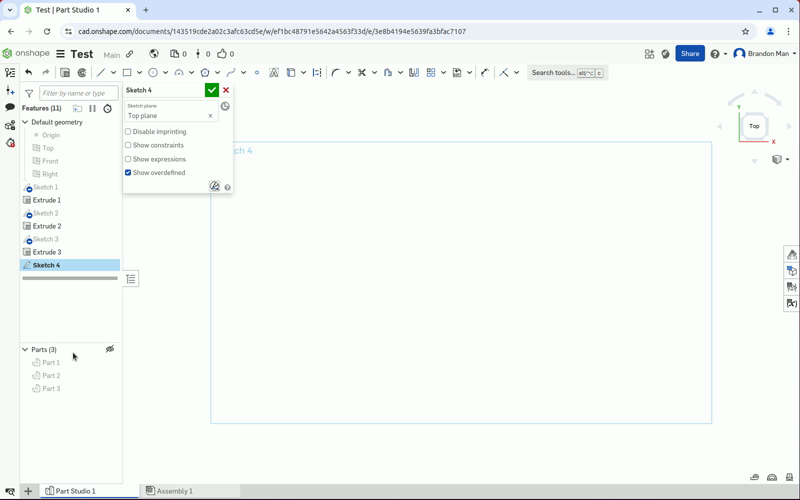
key(l)
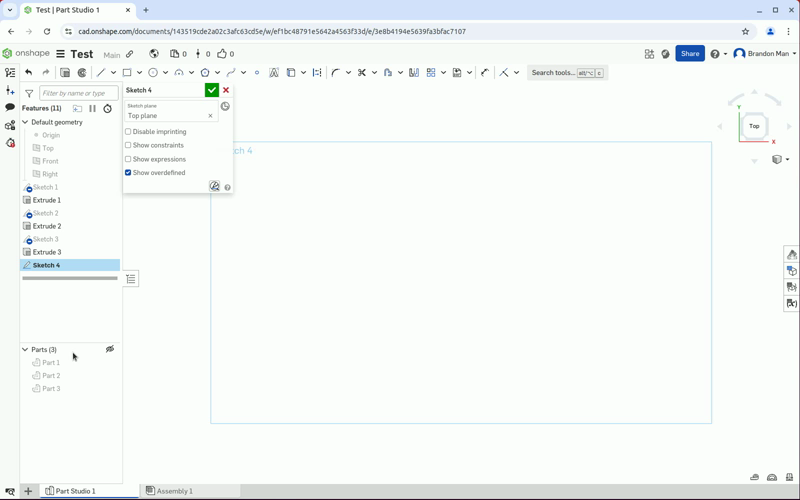
key_down(shift)
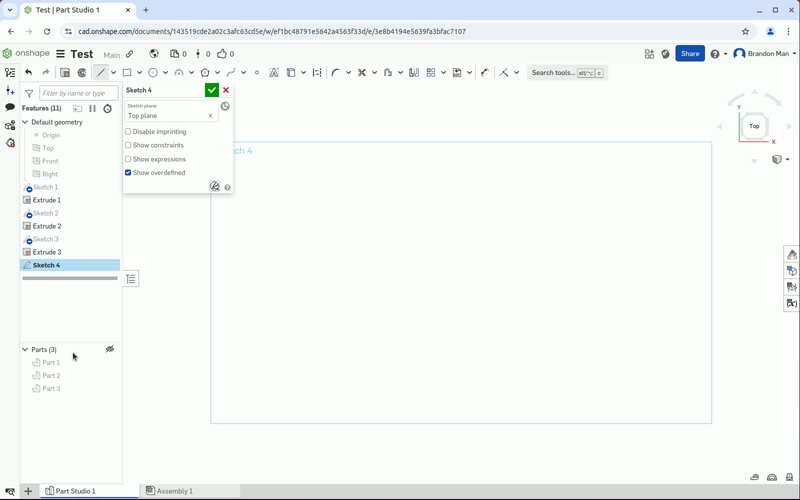
mouse_move(403, 246)
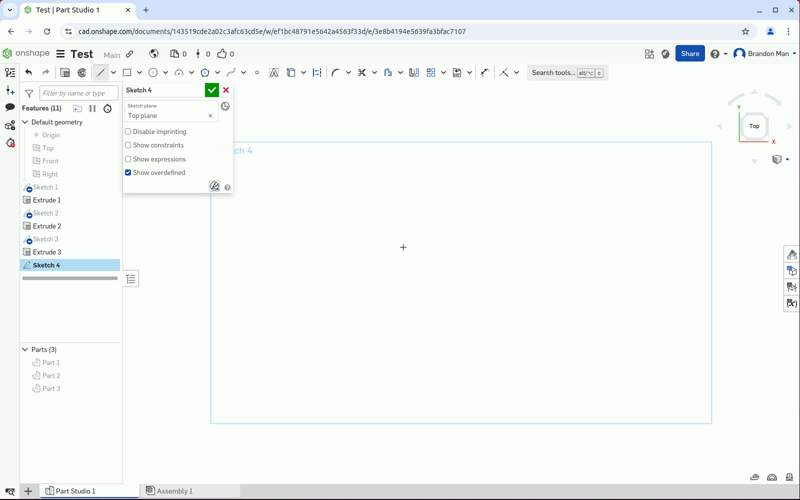
click(403, 246)
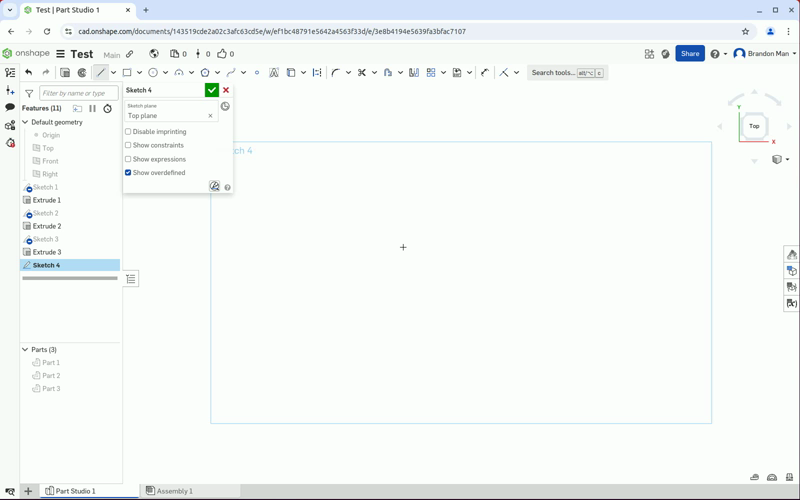
key_up(shift)
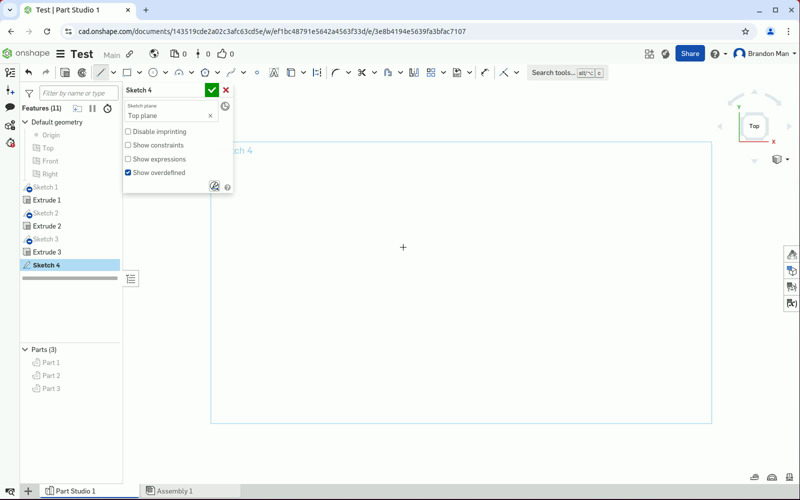
key_down(shift)
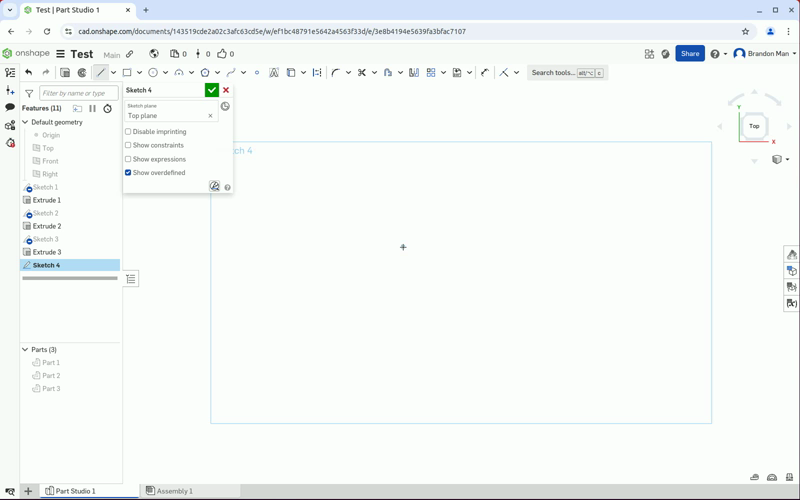
mouse_move(433, 246)
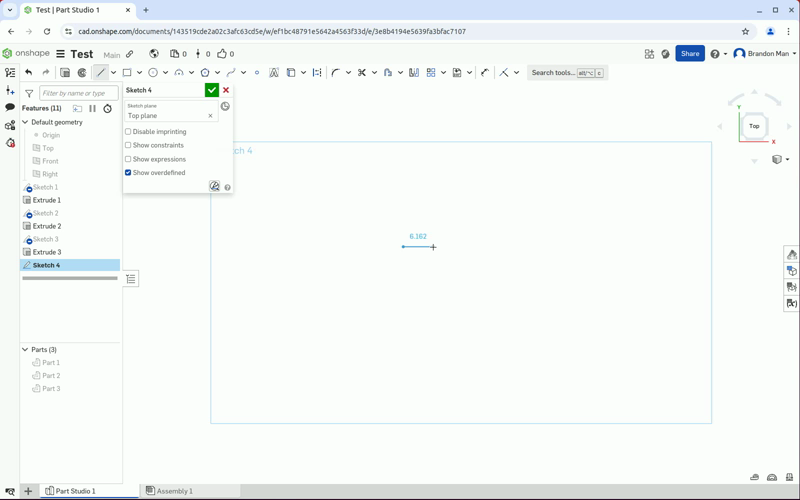
mouse_move(410, 246)
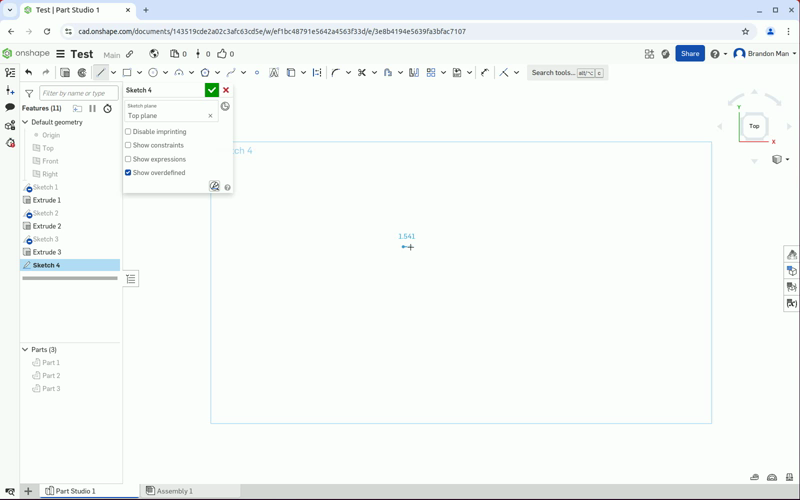
click(410, 246)
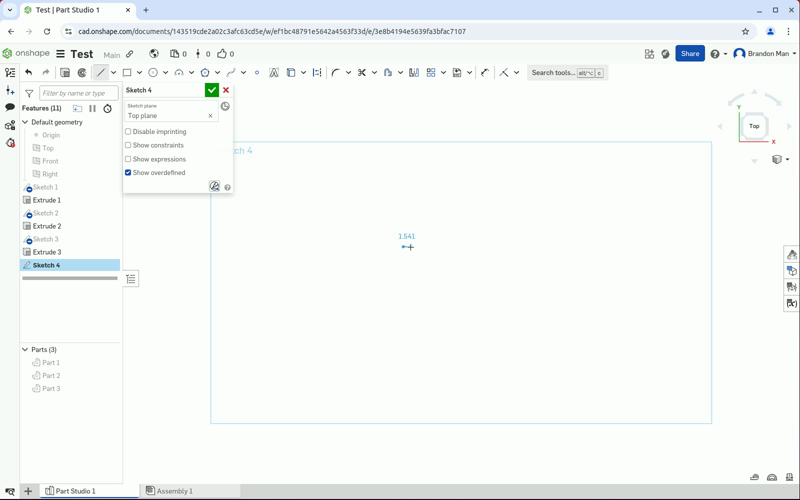
key_up(shift)
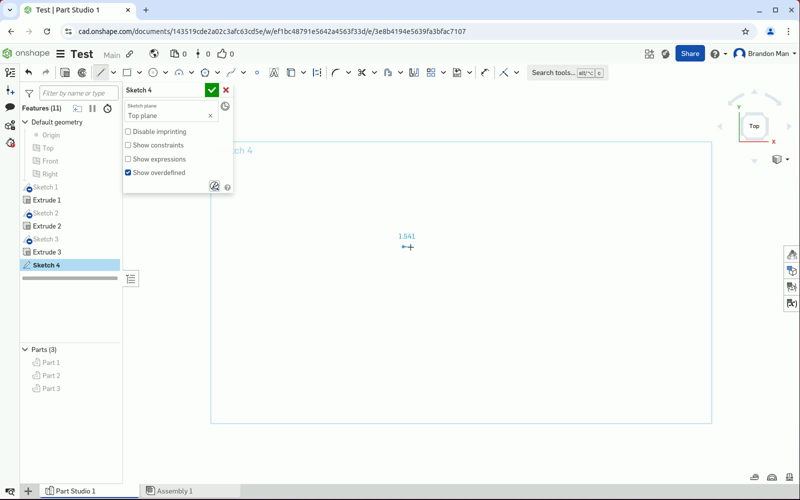
key_down(shift)
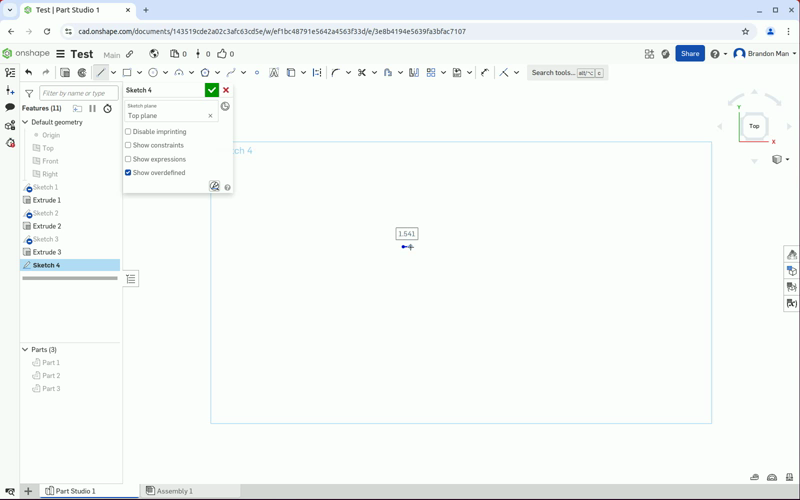
mouse_move(440, 246)
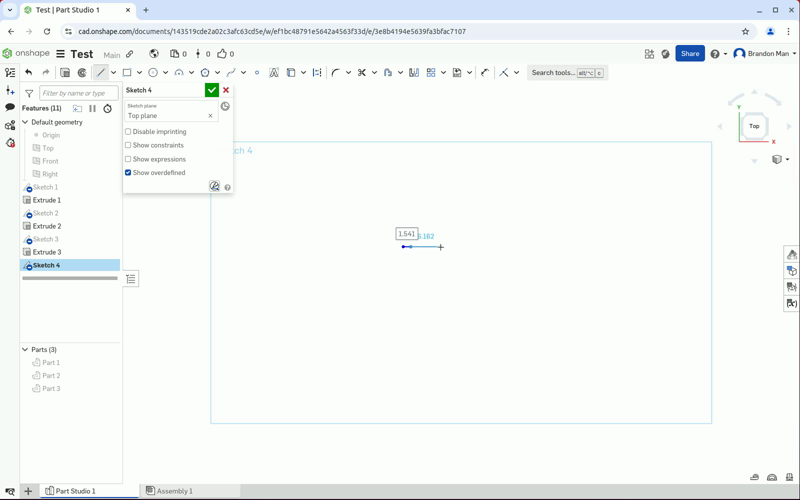
mouse_move(410, 209)
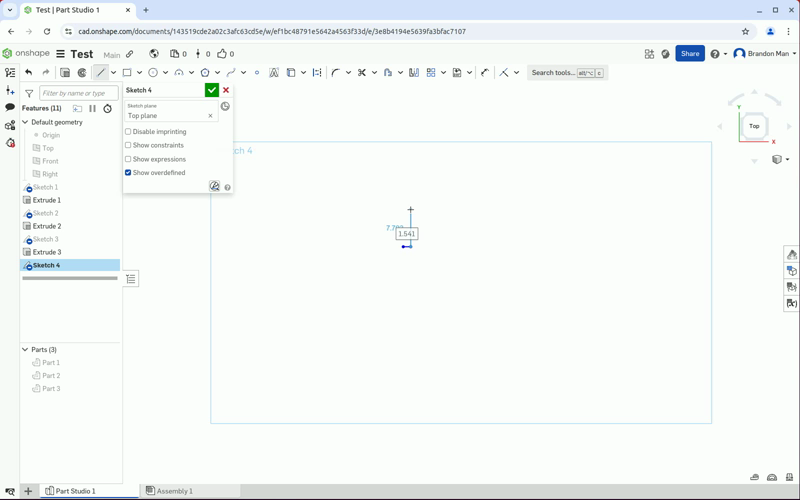
click(410, 209)
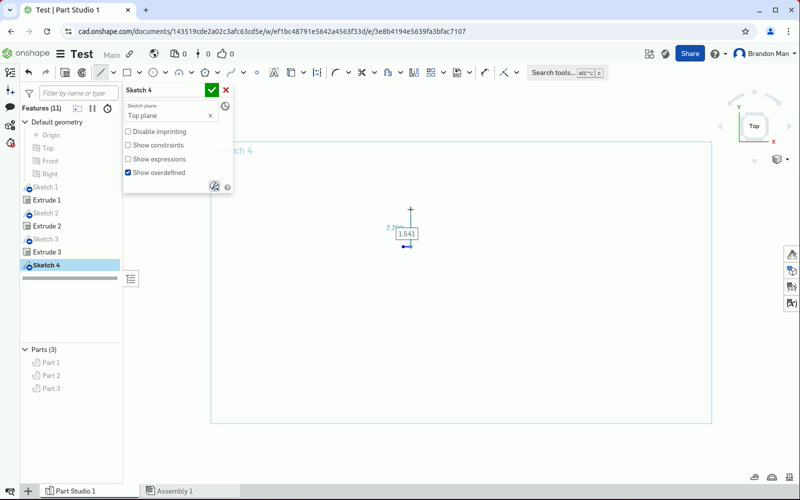
key_up(shift)
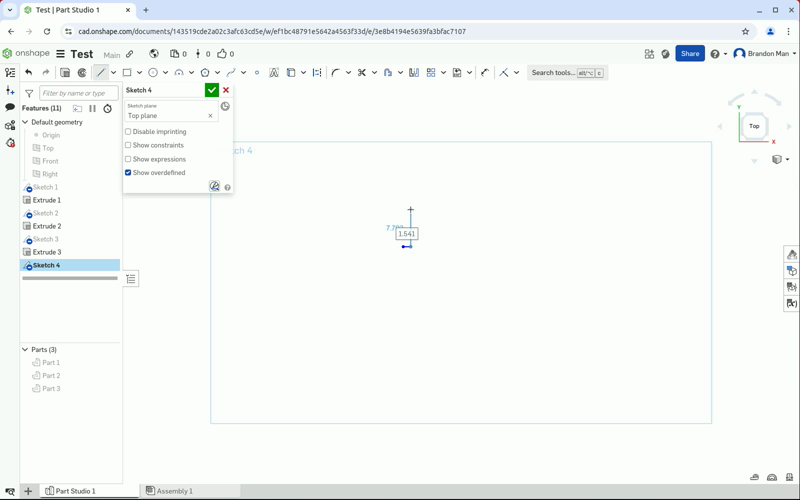
key_down(shift)
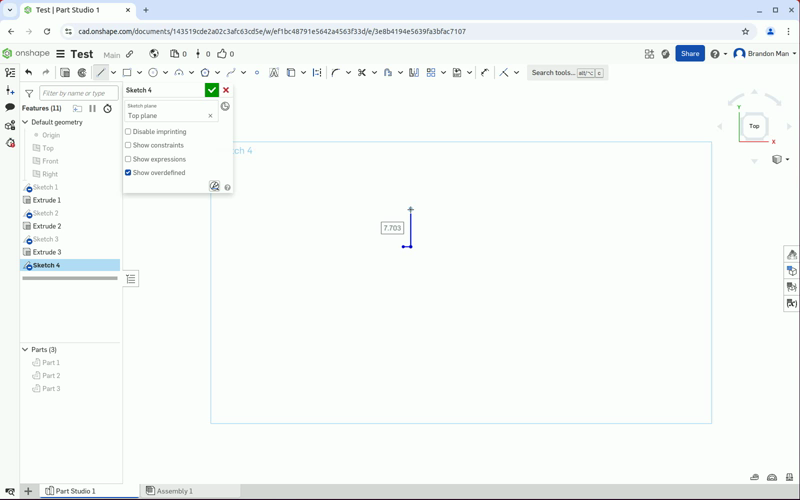
mouse_move(440, 209)
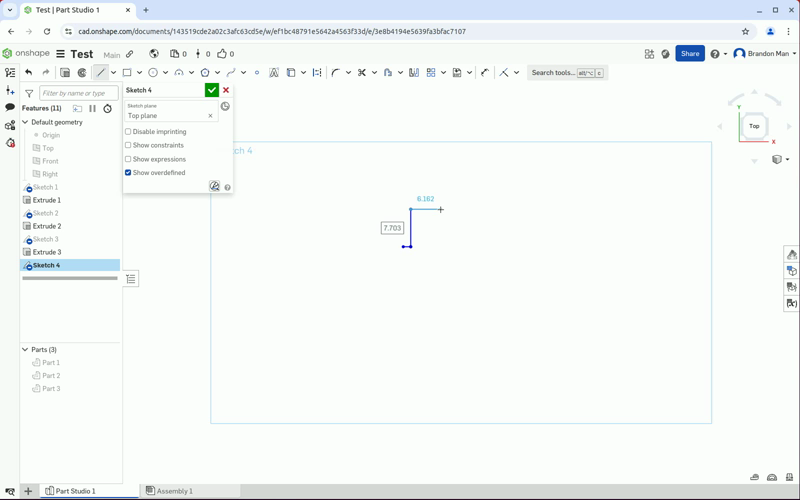
mouse_move(410, 201)
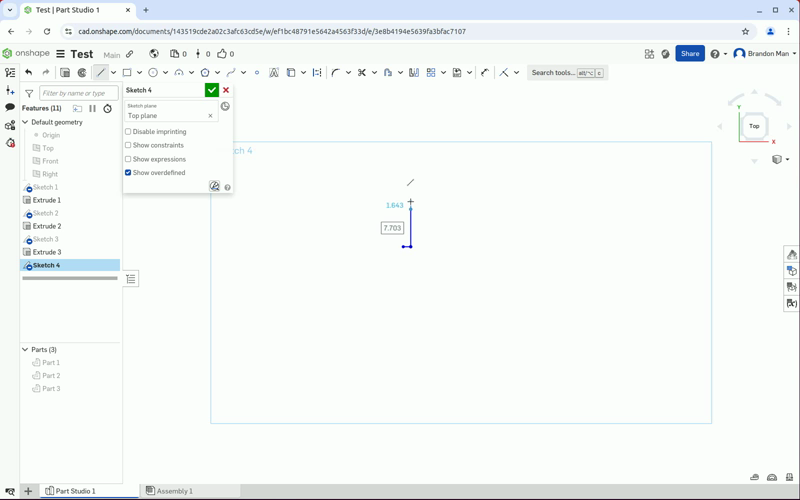
click(410, 201)
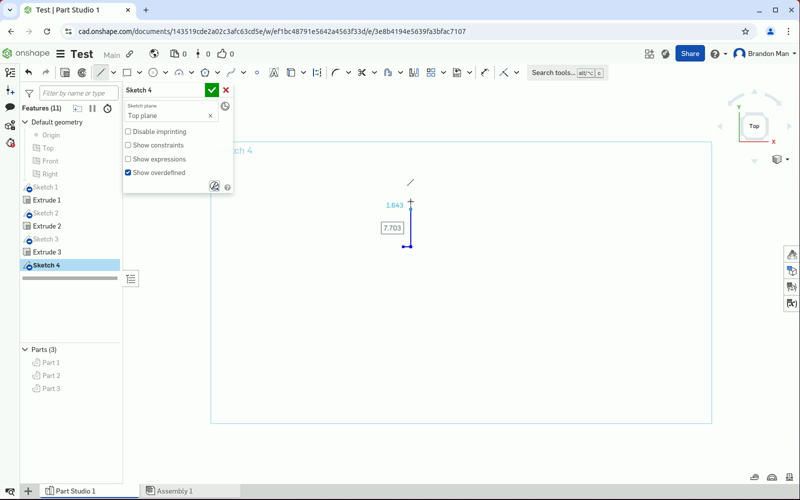
key_up(shift)
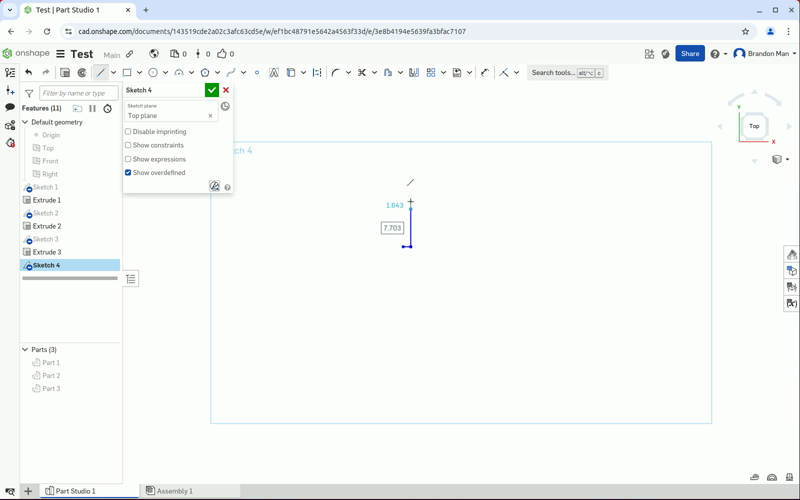
key_down(shift)
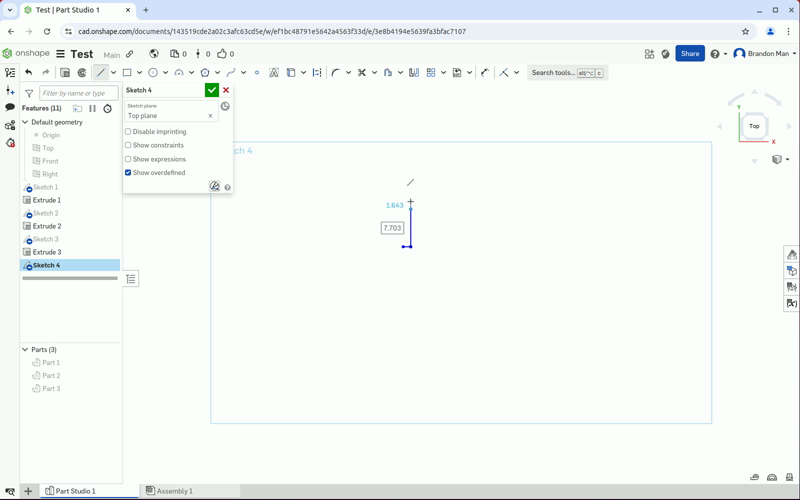
mouse_move(440, 201)
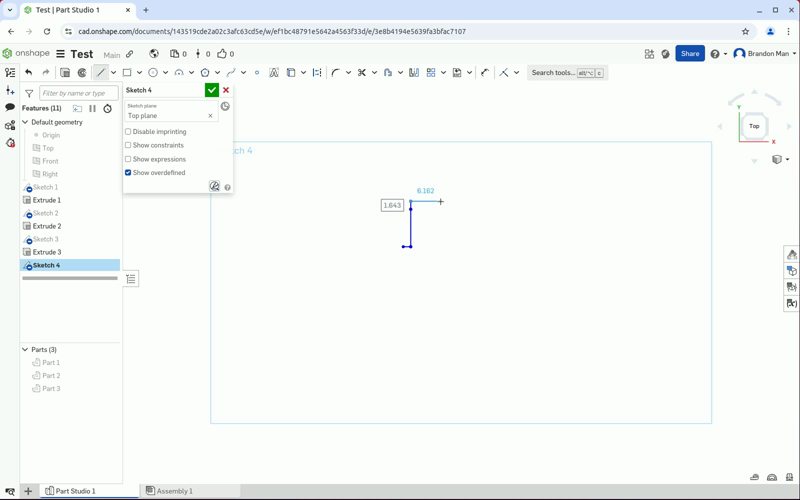
mouse_move(403, 201)
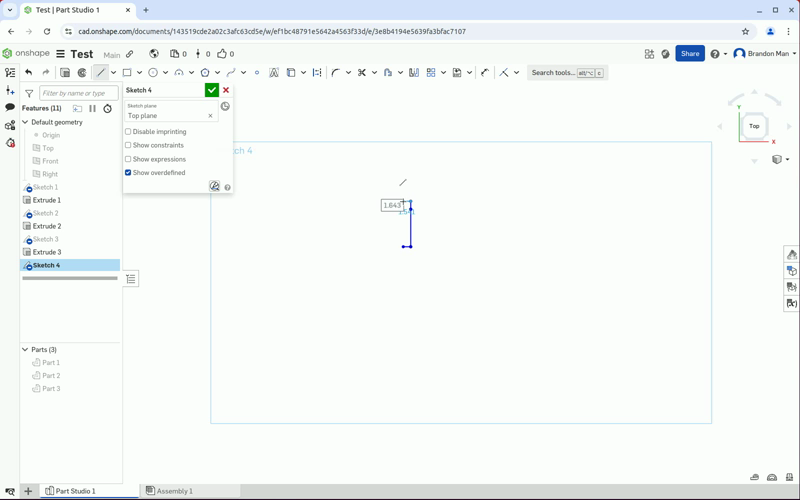
click(403, 201)
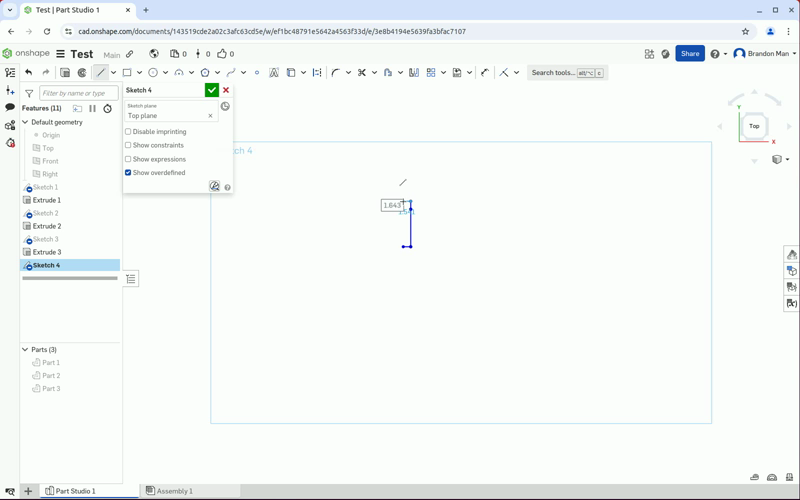
key_up(shift)
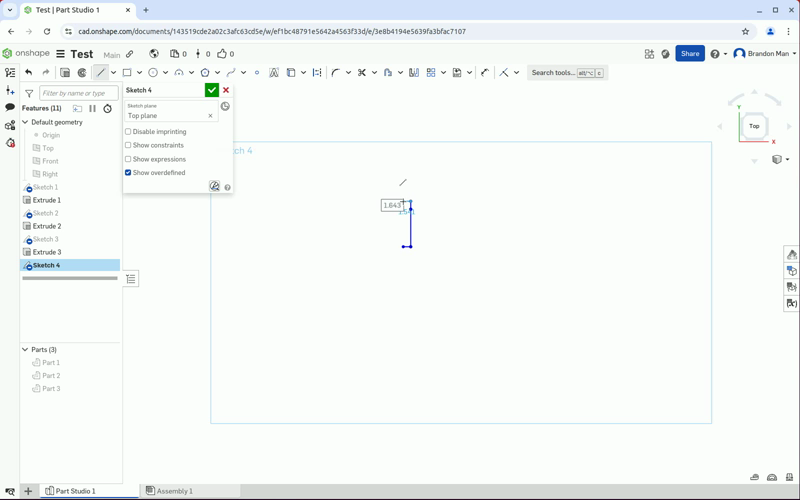
mouse_move(433, 201)
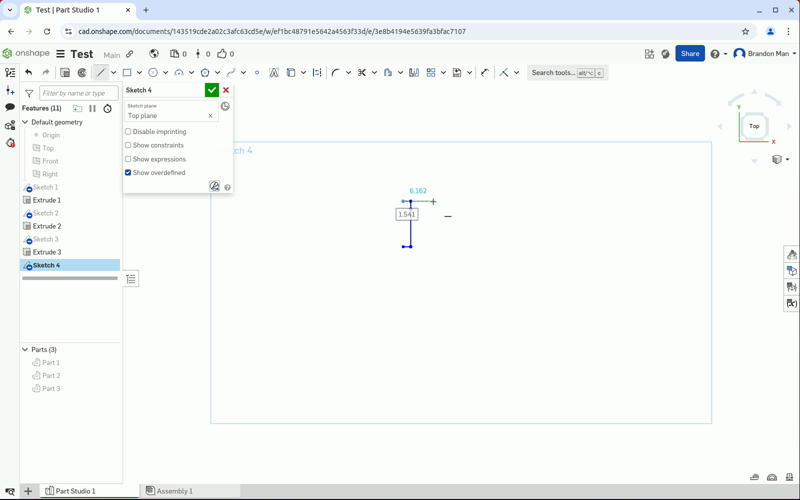
key_down(shift)
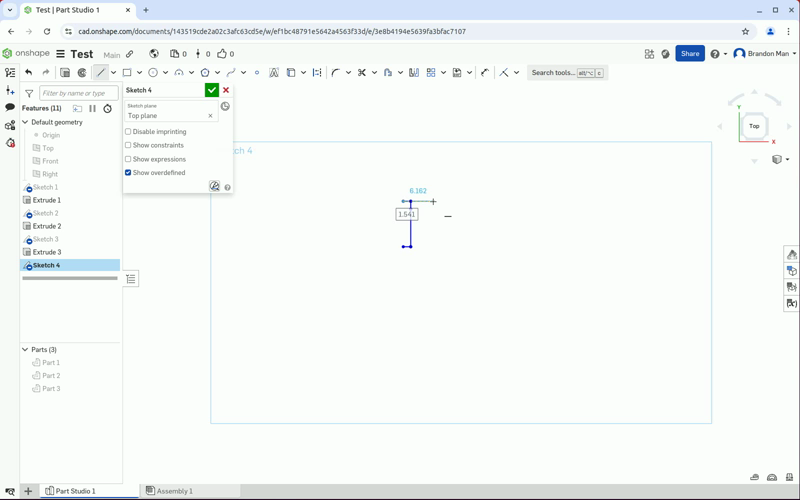
mouse_move(403, 246)
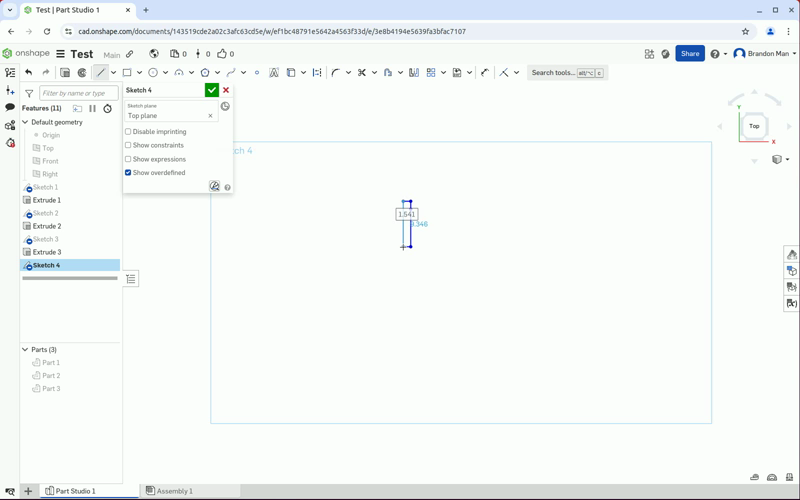
key_up(shift)
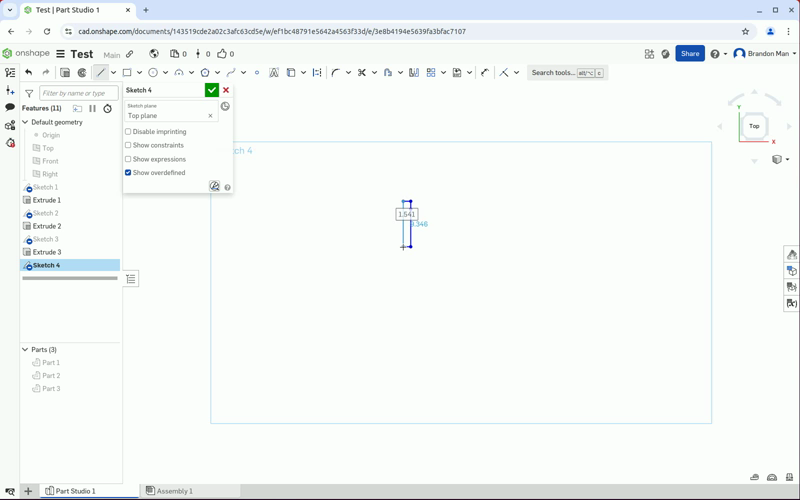
click(403, 246)
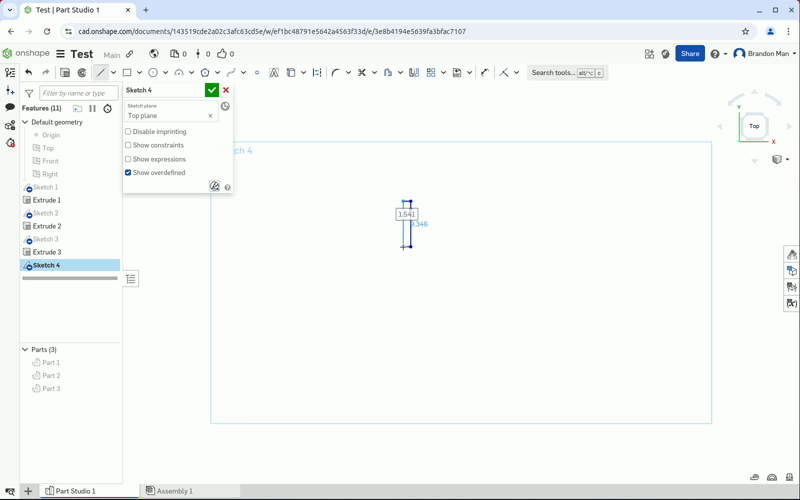
key(esc)
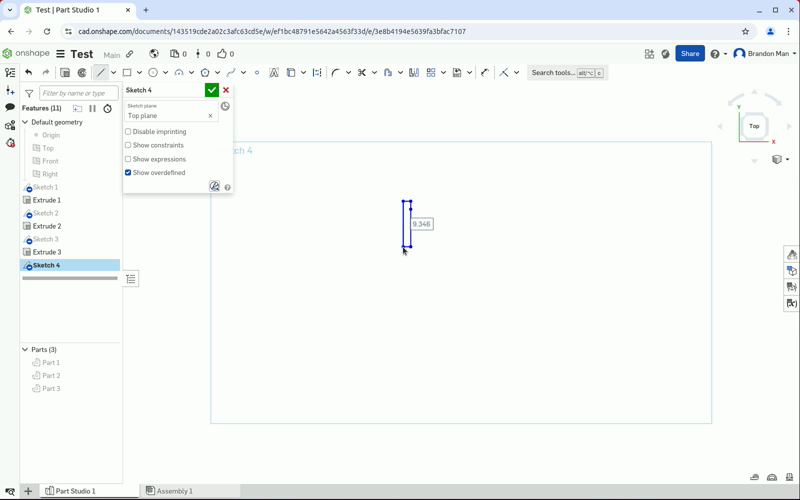
mouse_move(408, 222)
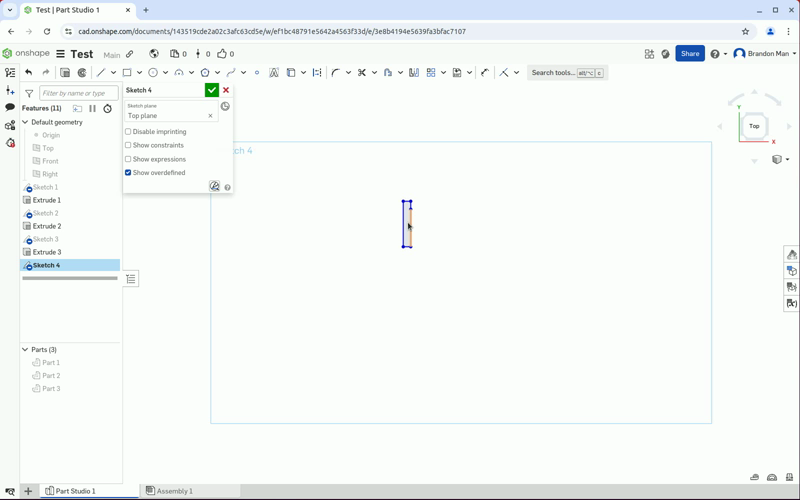
scroll(6)
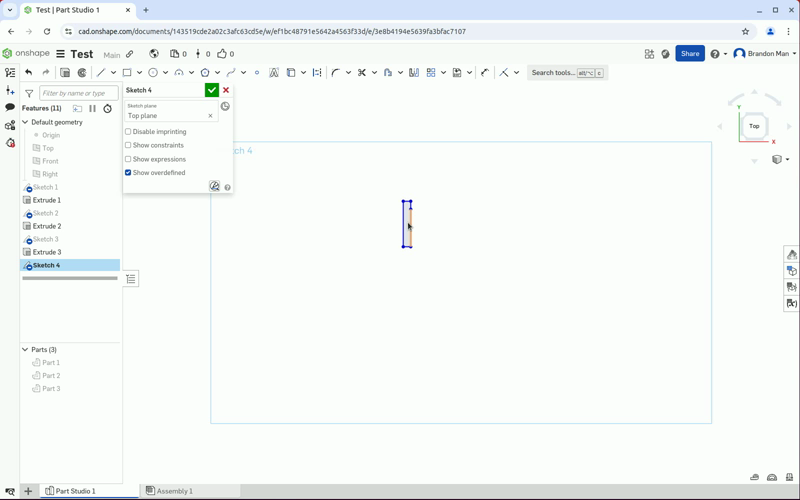
scroll(6)
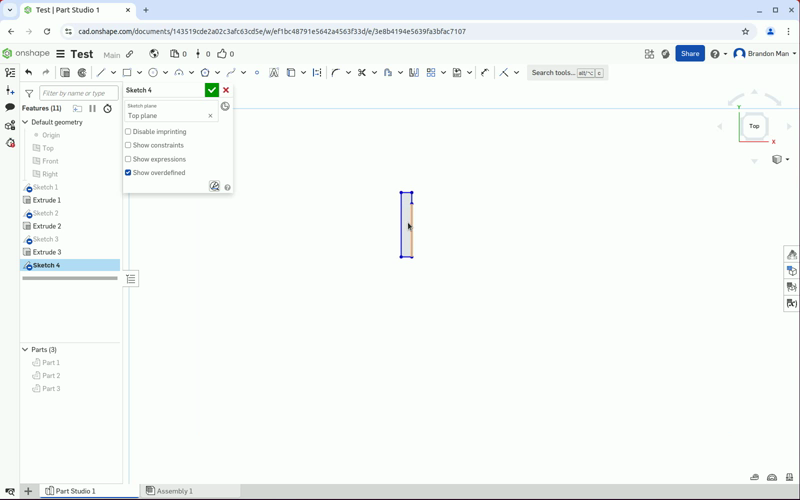
scroll(6)
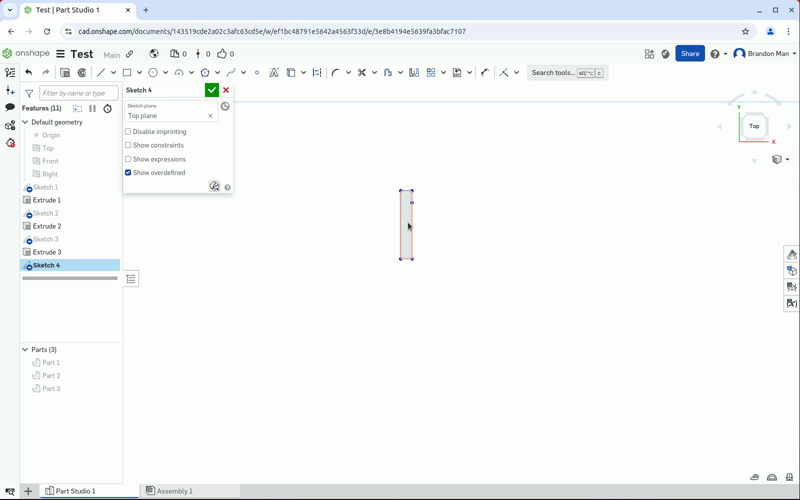
scroll(6)
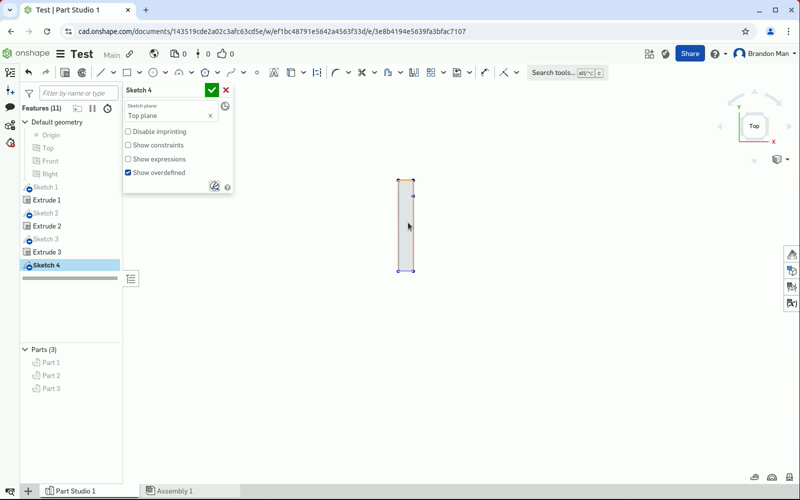
scroll(6)
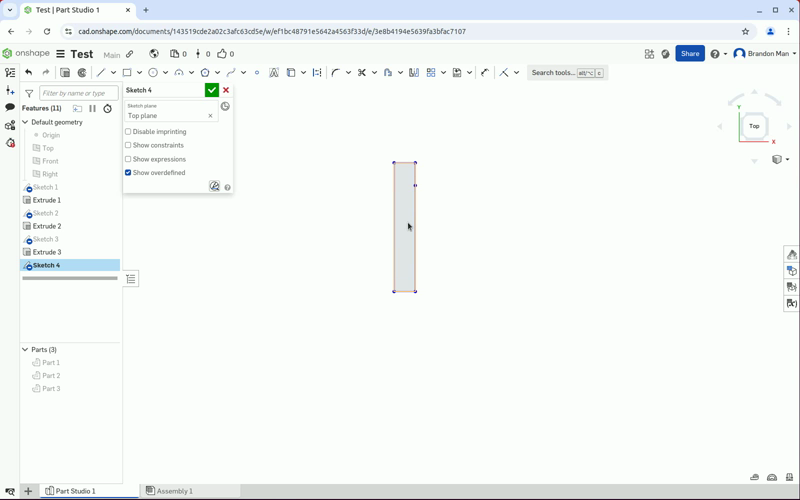
scroll(6)
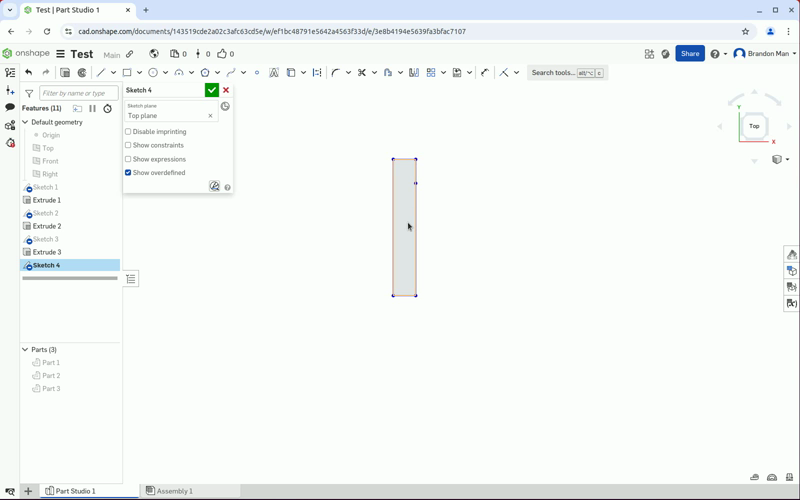
scroll(6)
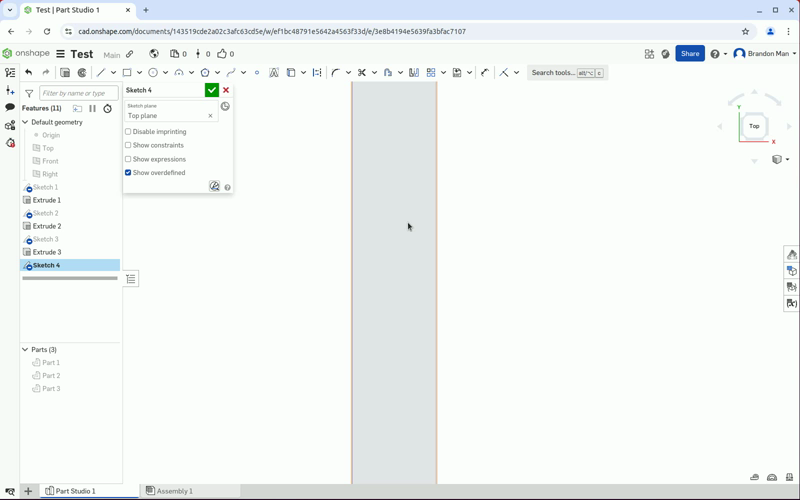
click(408, 222)
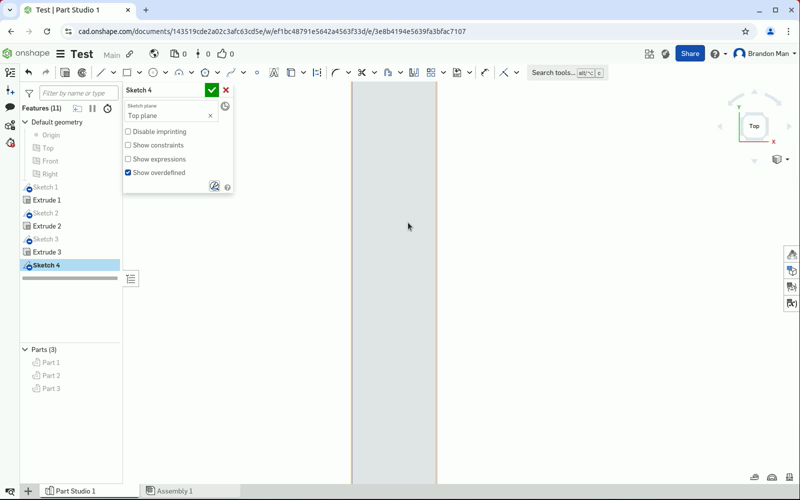
scroll(-6)
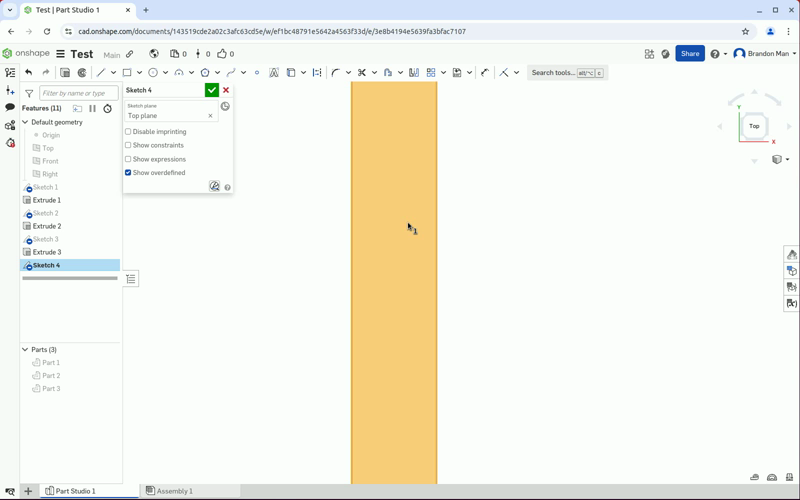
scroll(-6)
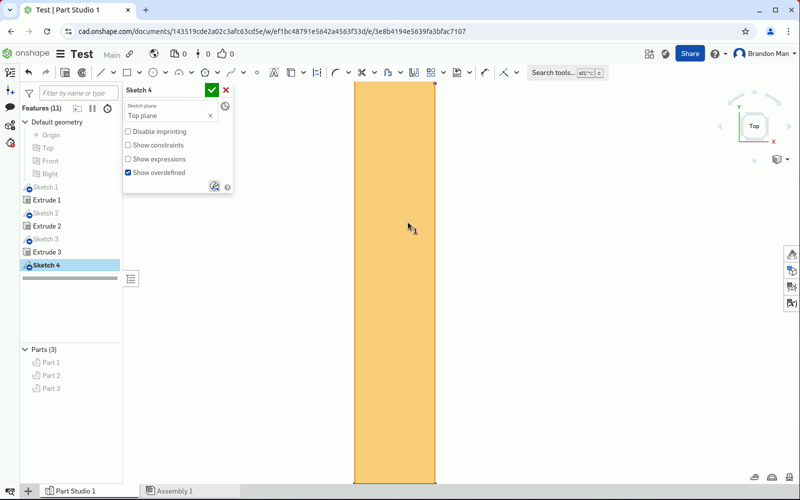
scroll(-6)
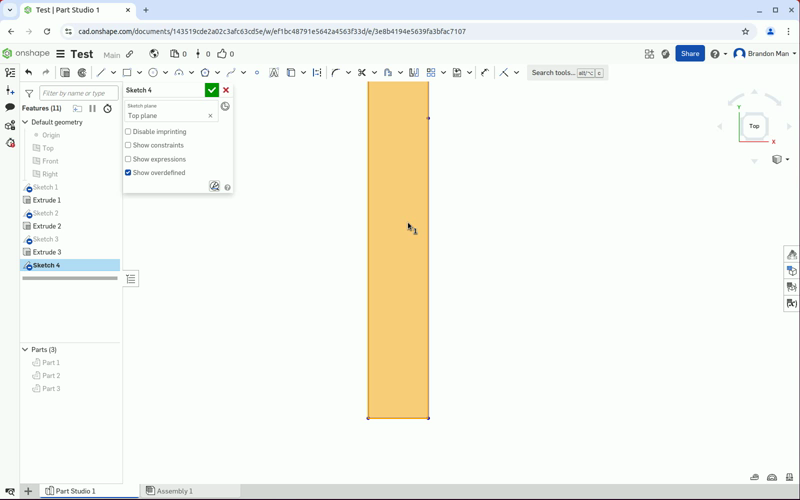
scroll(-6)
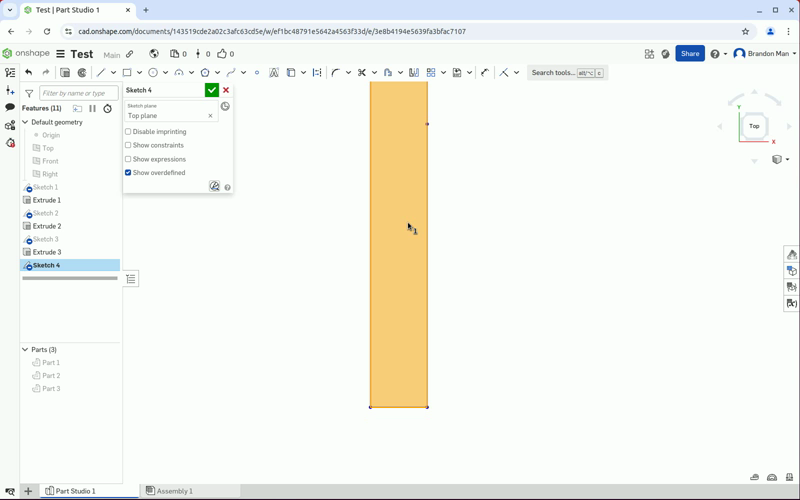
scroll(-6)
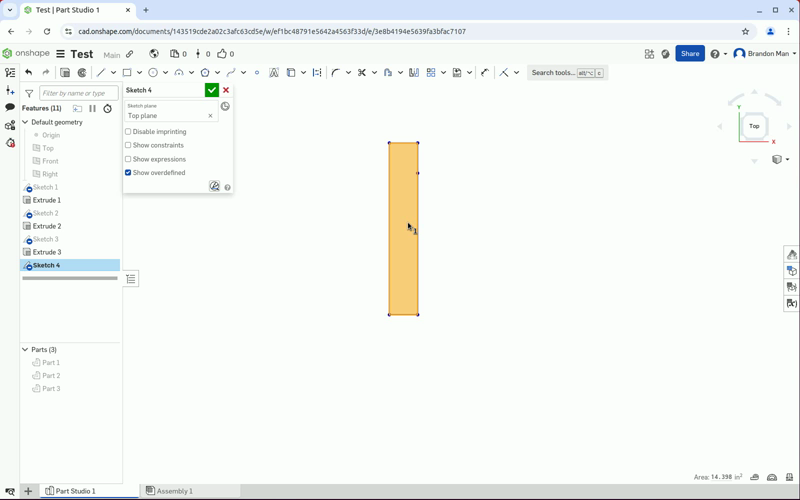
scroll(-6)
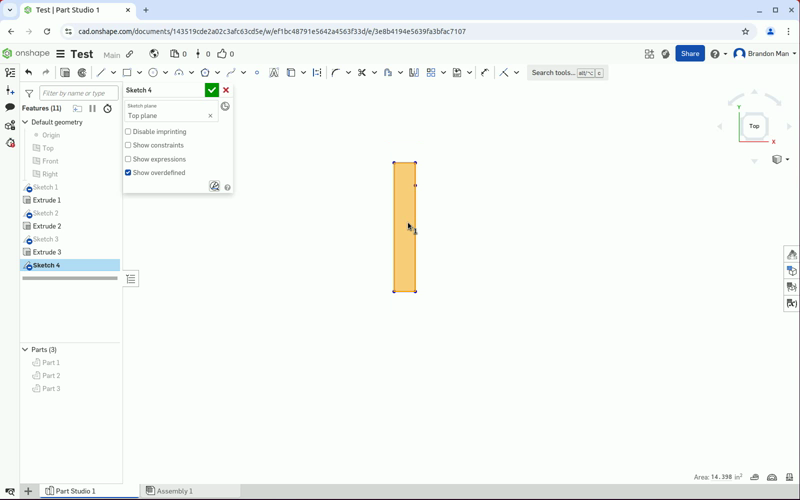
scroll(-6)
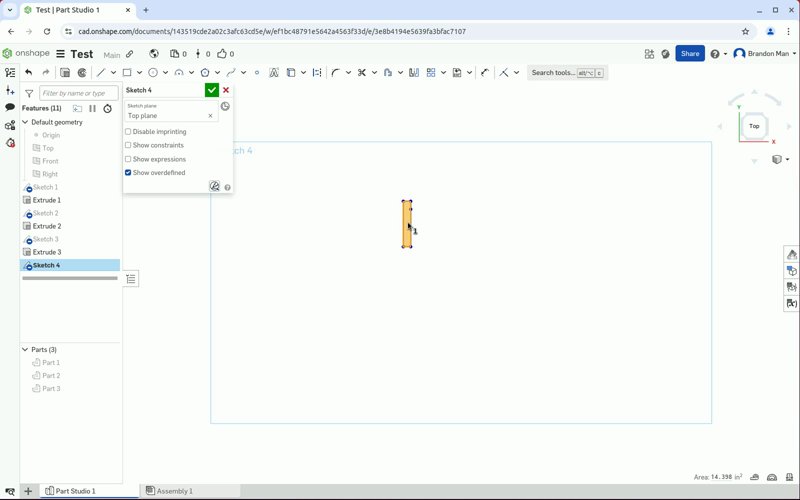
mouse_move(73, 352)
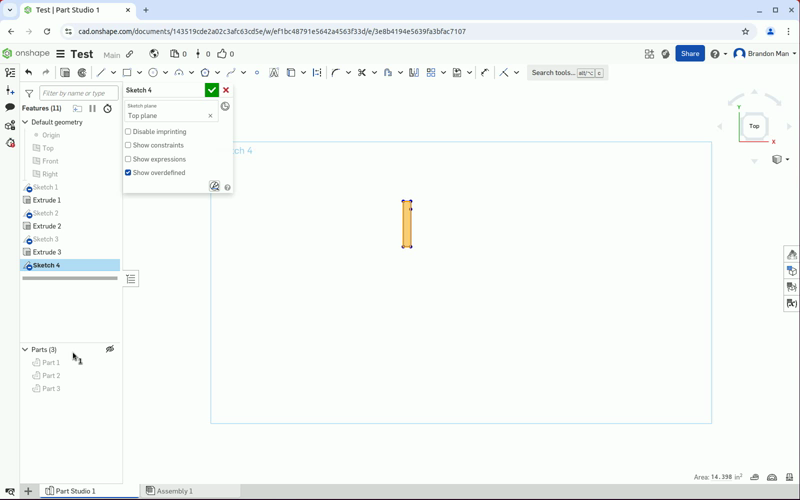
key(shift+y)
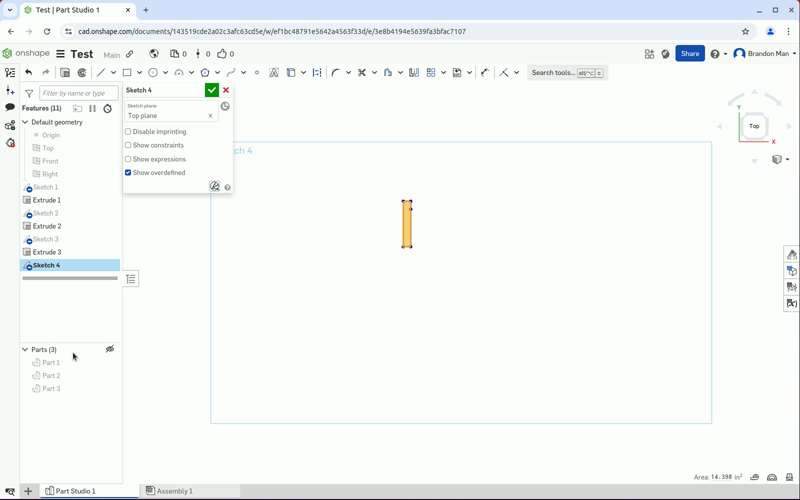
key(shift+e)
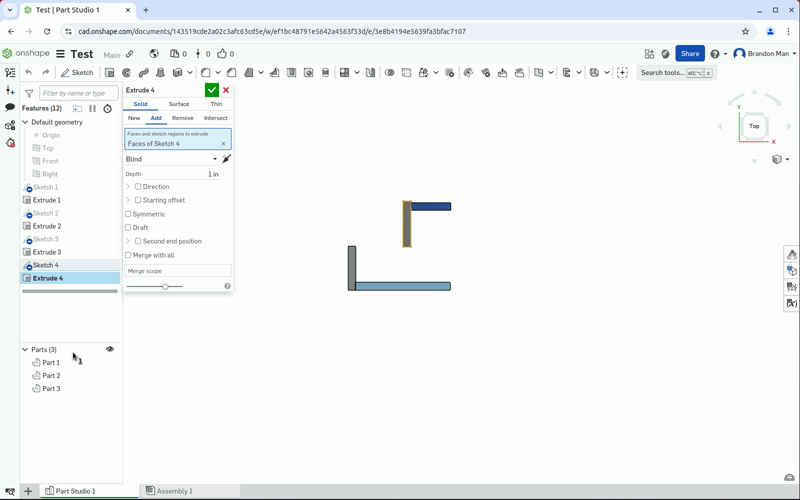
mouse_move(143, 106)
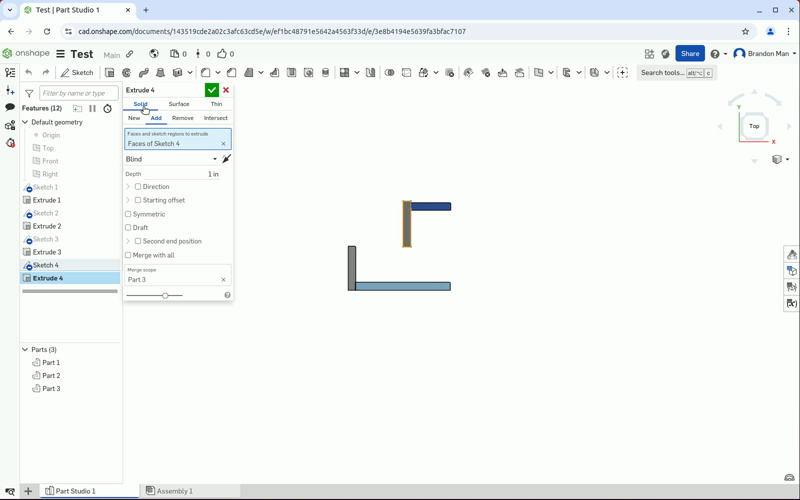
click(143, 106)
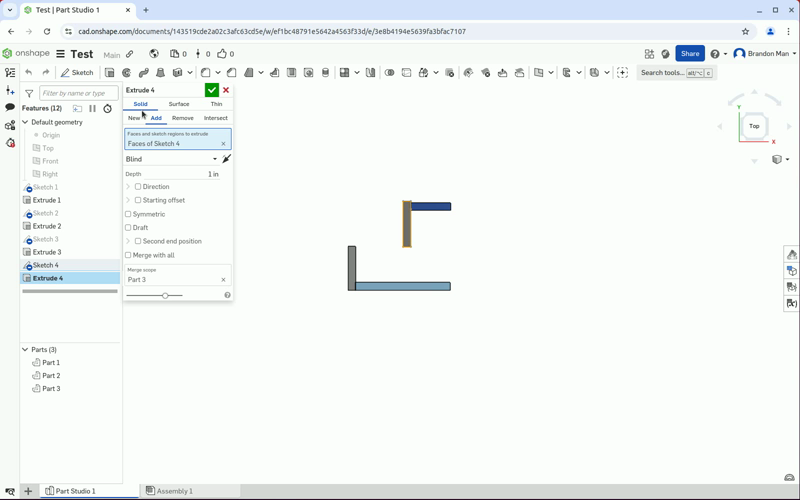
mouse_move(137, 120)
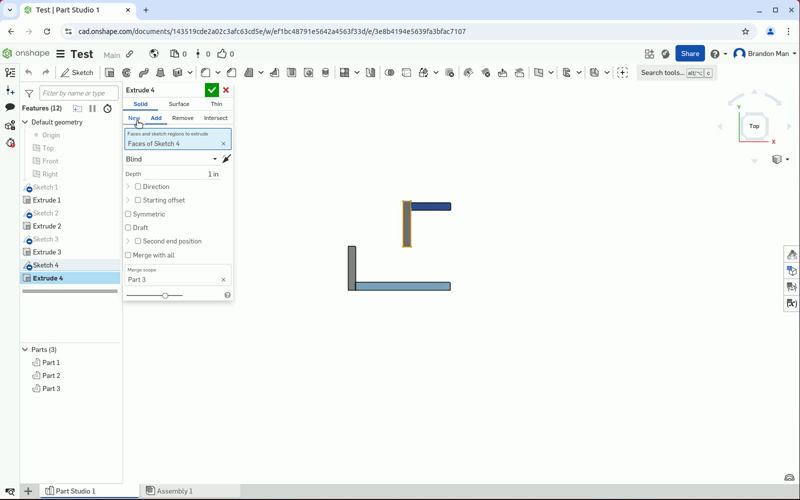
click(137, 120)
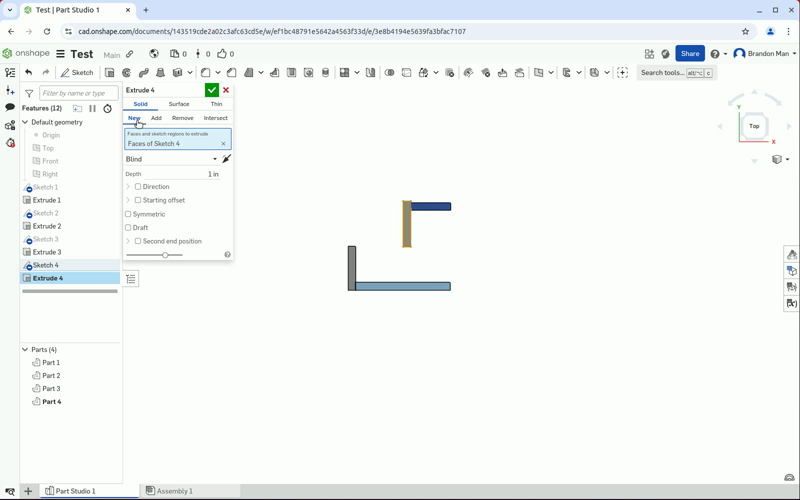
key(tab, 4)
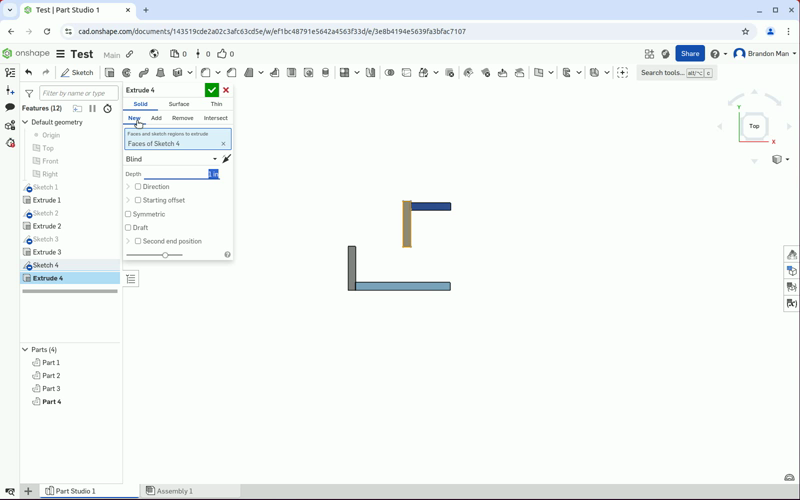
text(1.444)
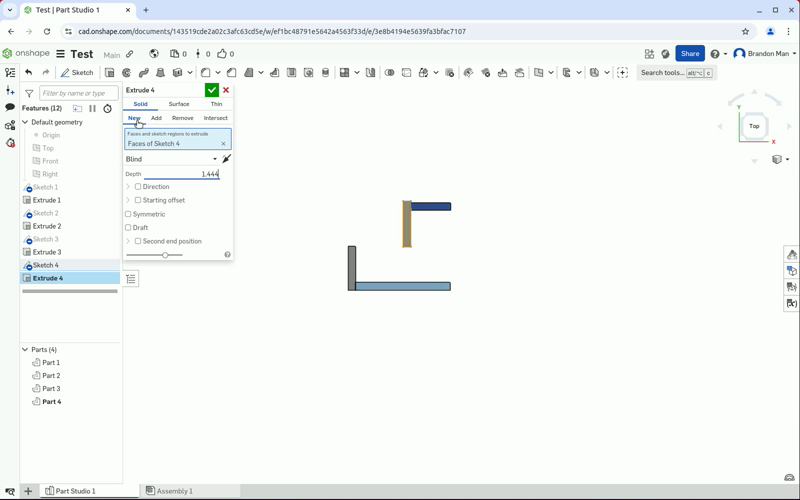
key(enter)
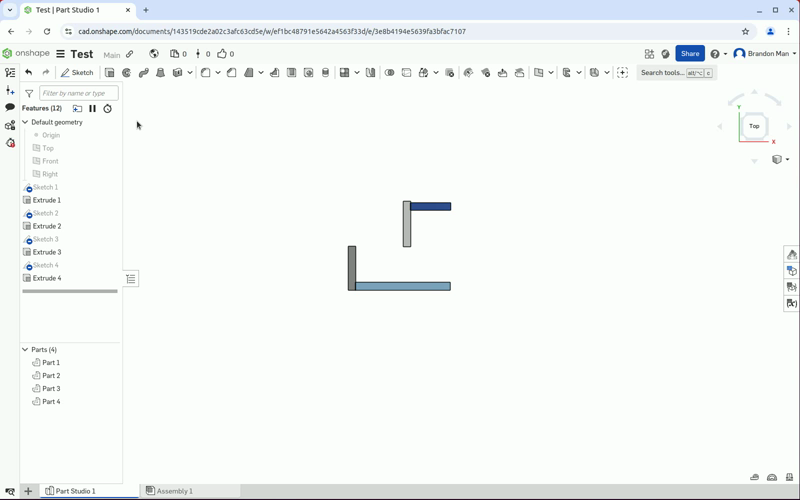
key(shift+h)
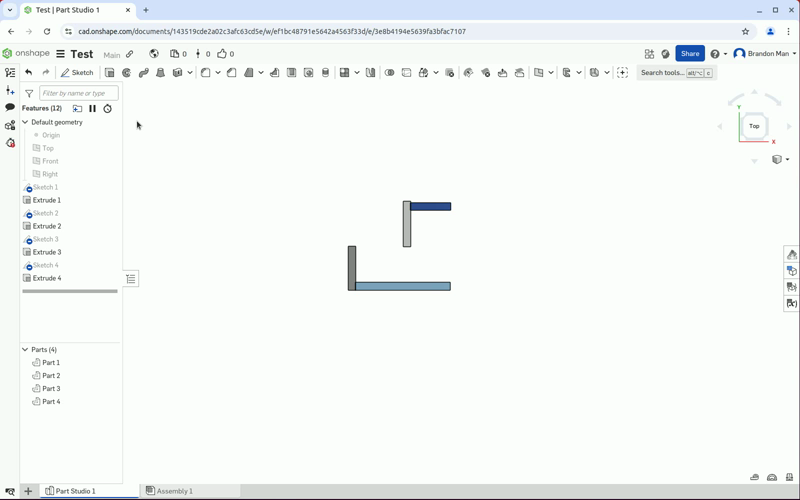
key(shift+h)
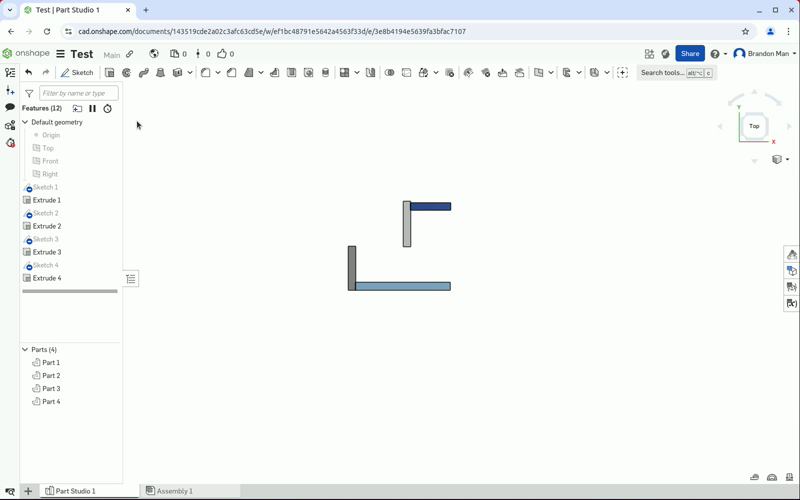
mouse_move(73, 189)
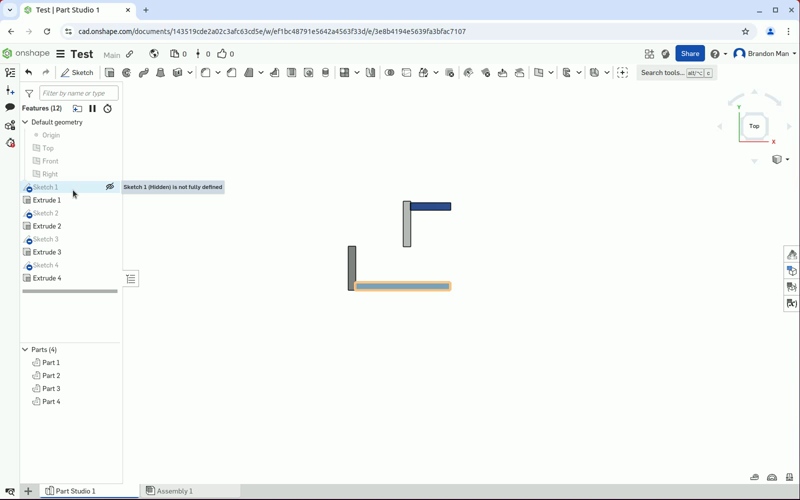
click(73, 189)
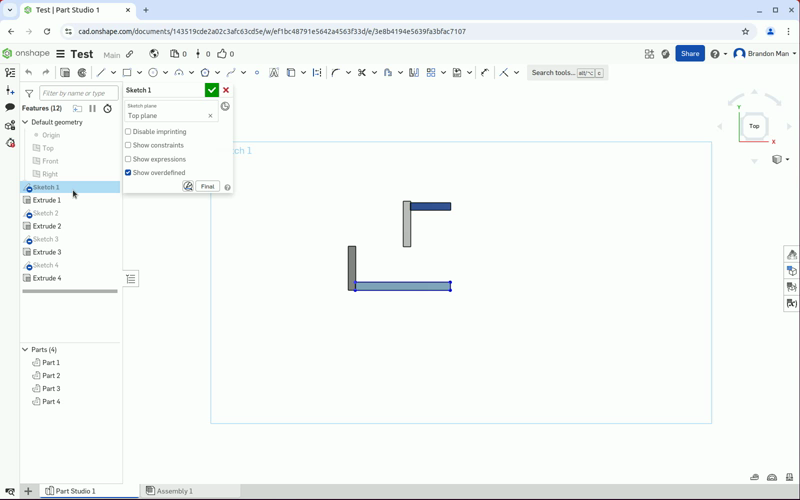
mouse_move(229, 92)
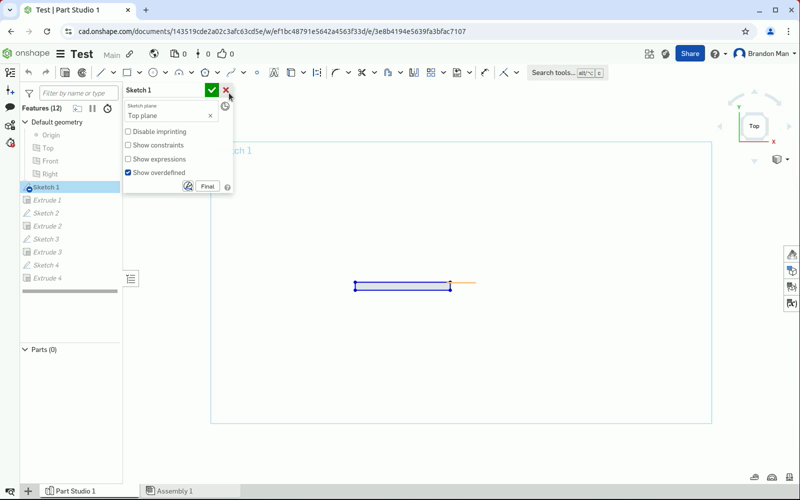
click(229, 92)
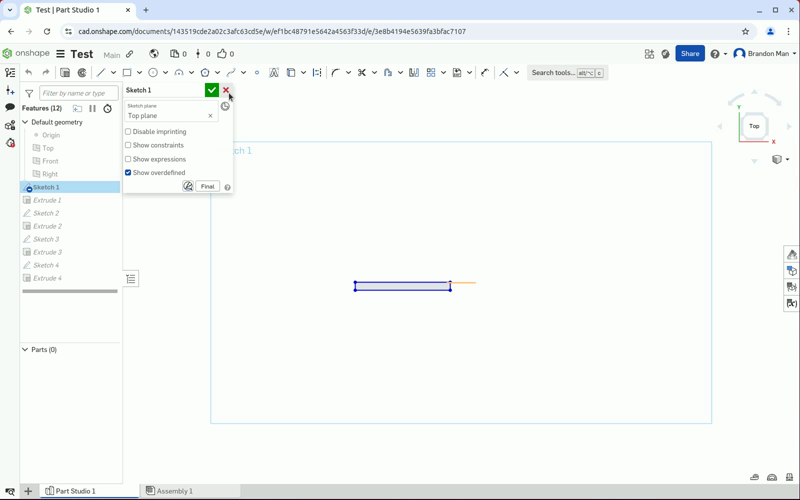
key(shift+s)
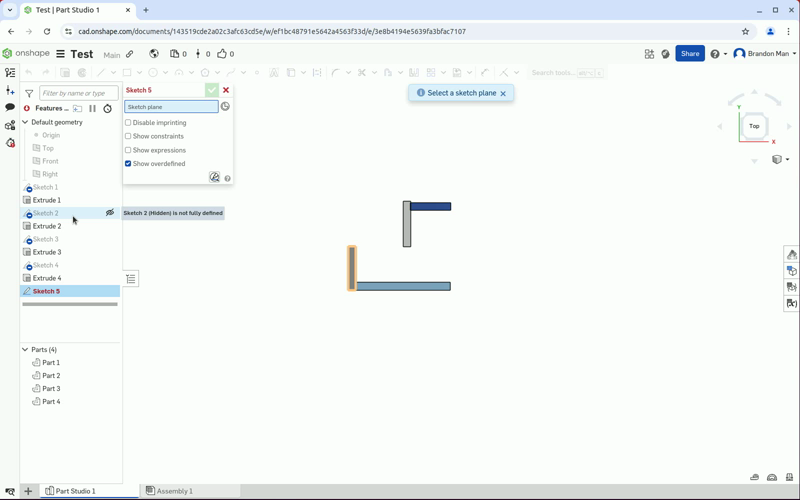
scroll(3)
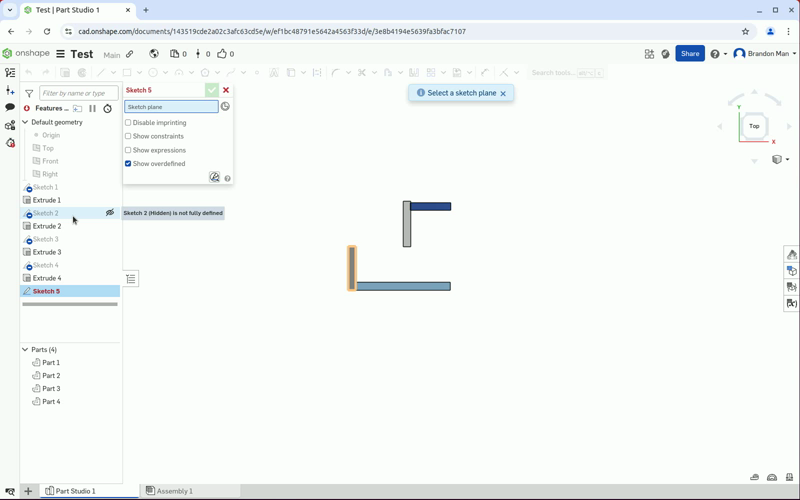
mouse_move(73, 150)
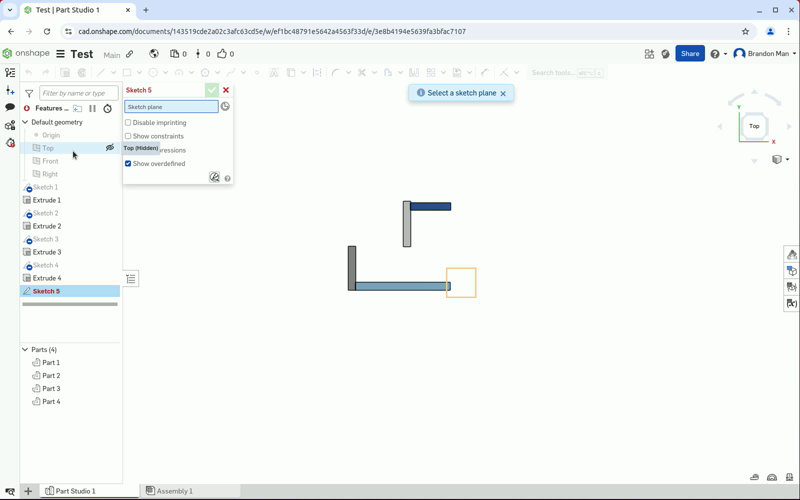
click(73, 150)
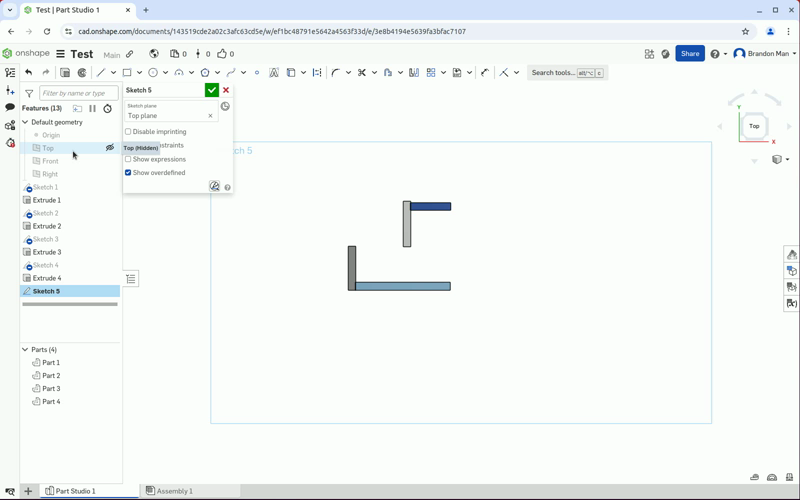
mouse_move(73, 352)
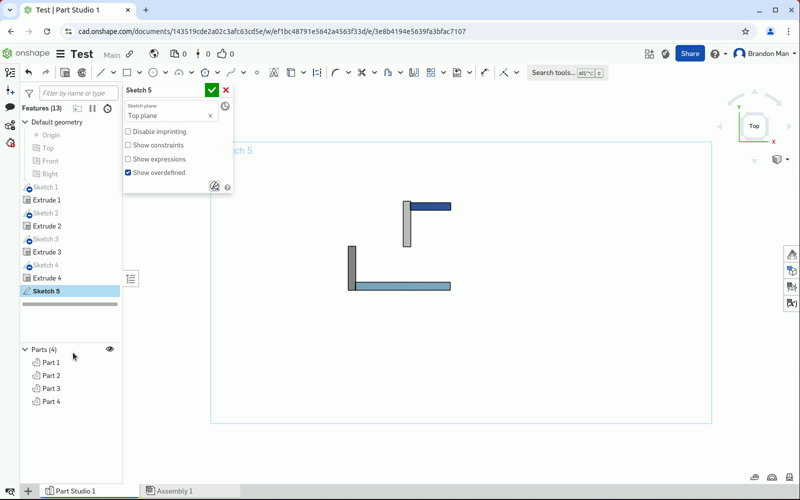
key(y)
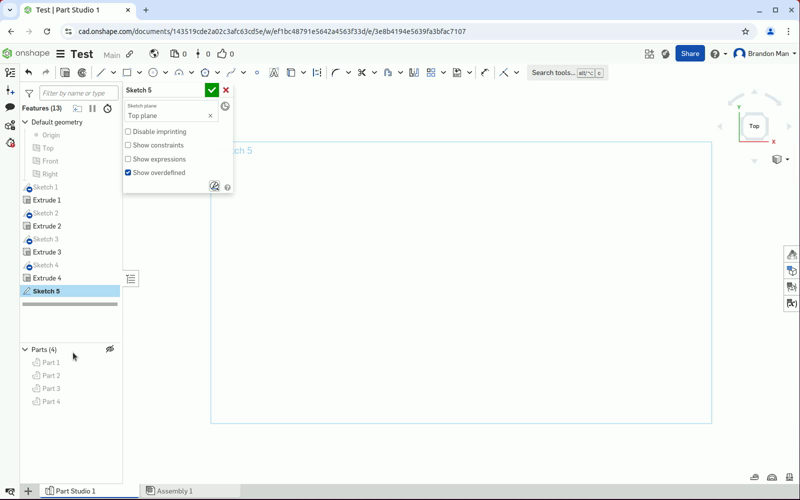
key(l)
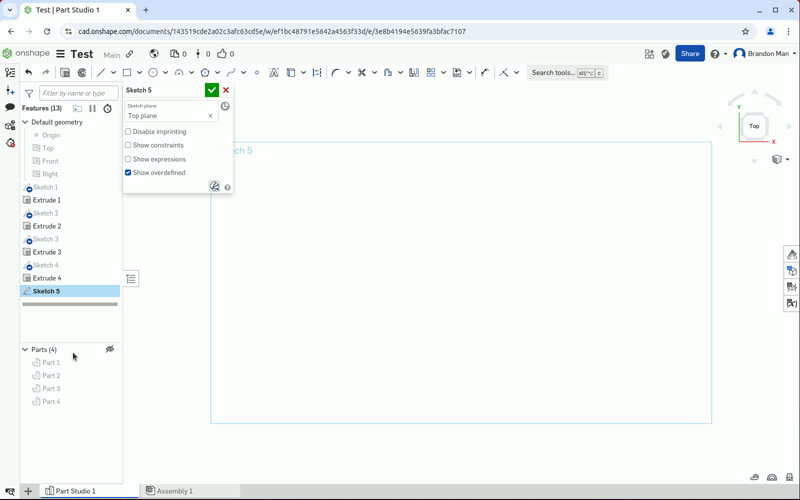
key_down(shift)
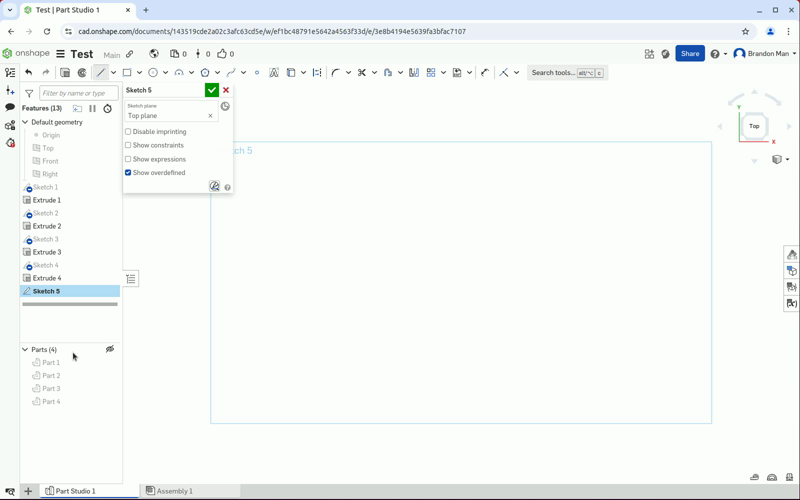
mouse_move(450, 290)
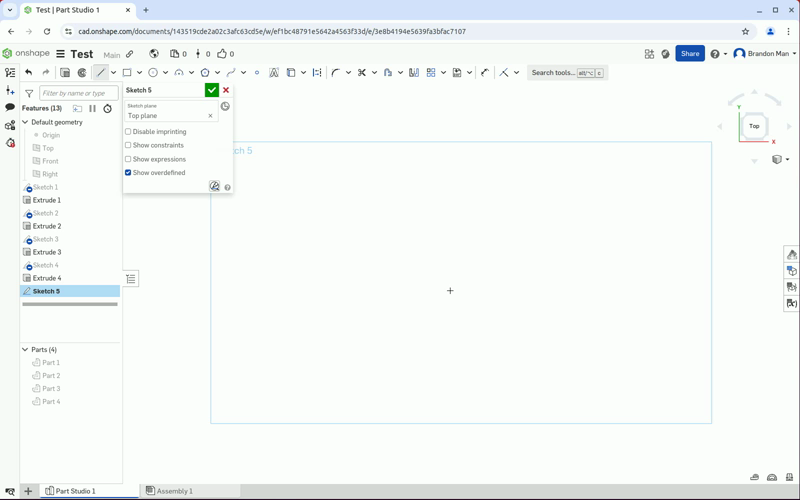
click(450, 290)
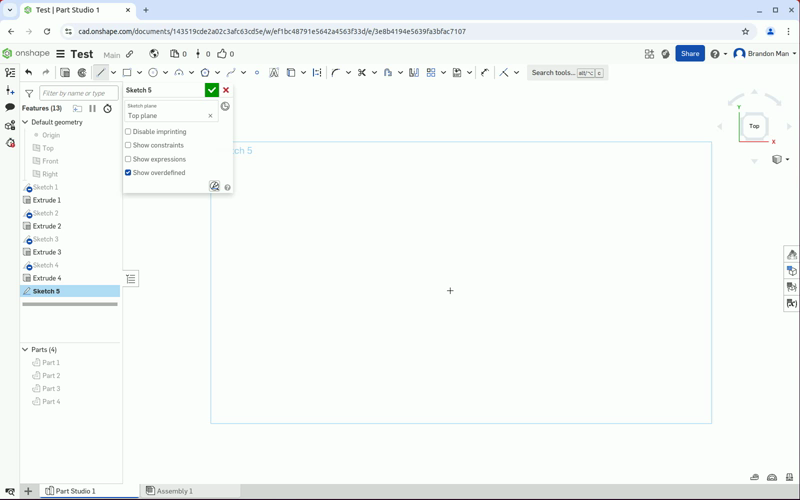
key_up(shift)
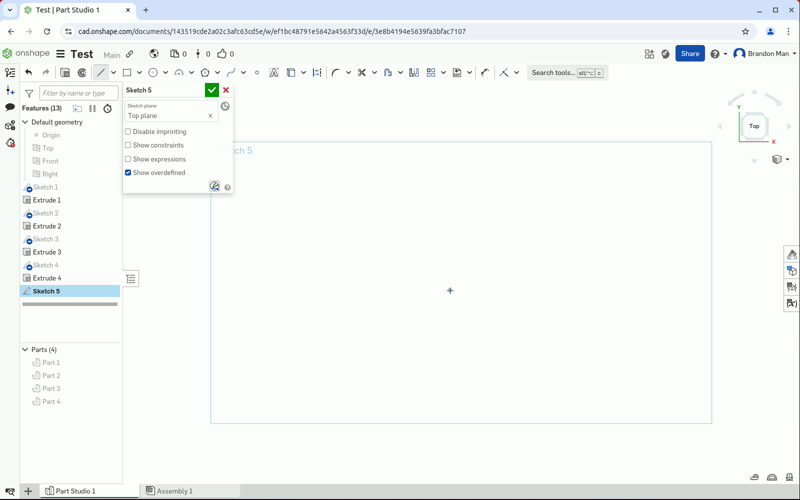
key_down(shift)
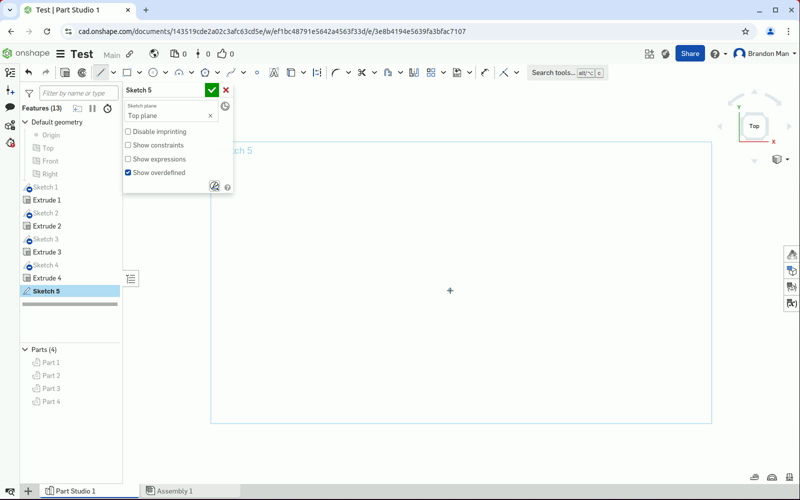
mouse_move(480, 290)
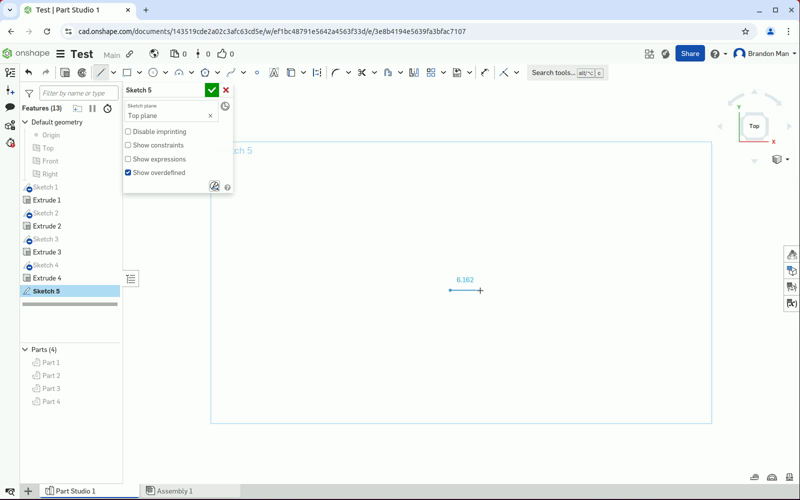
mouse_move(457, 290)
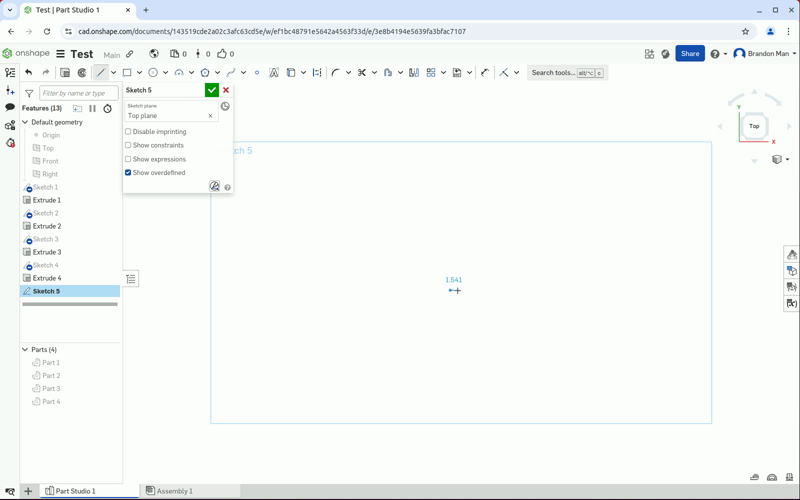
click(457, 290)
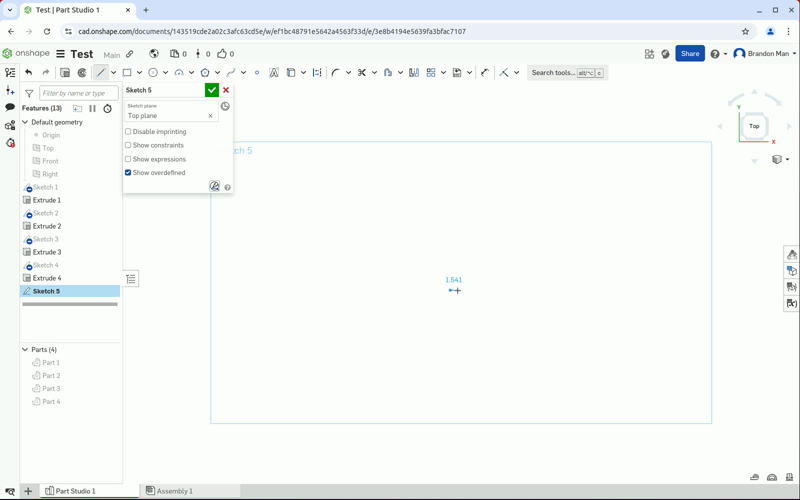
key_up(shift)
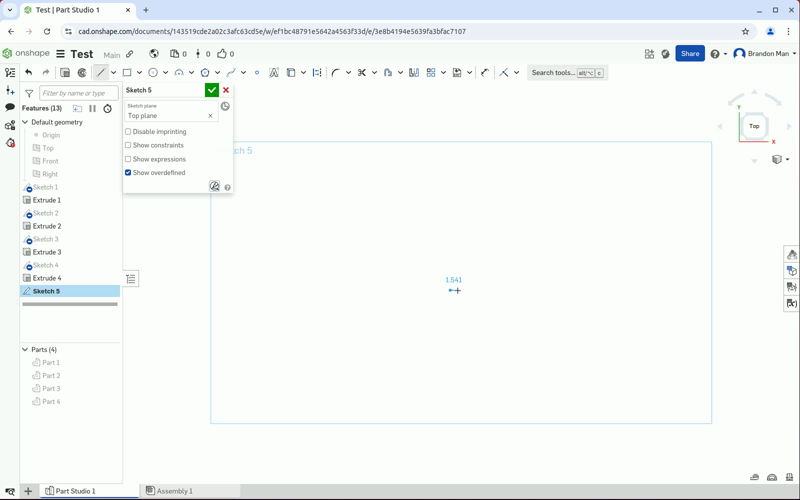
key_down(shift)
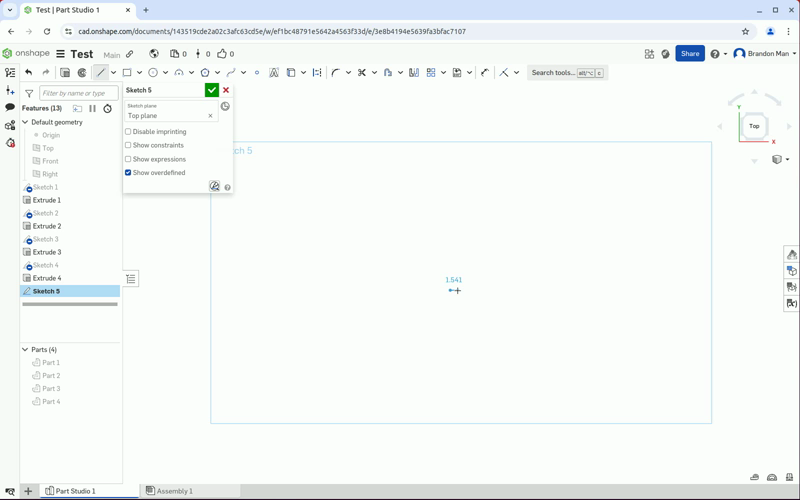
mouse_move(457, 201)
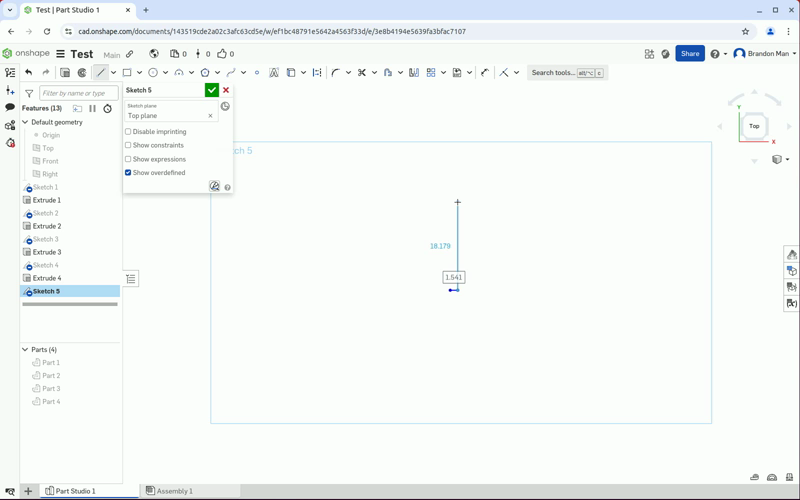
click(457, 201)
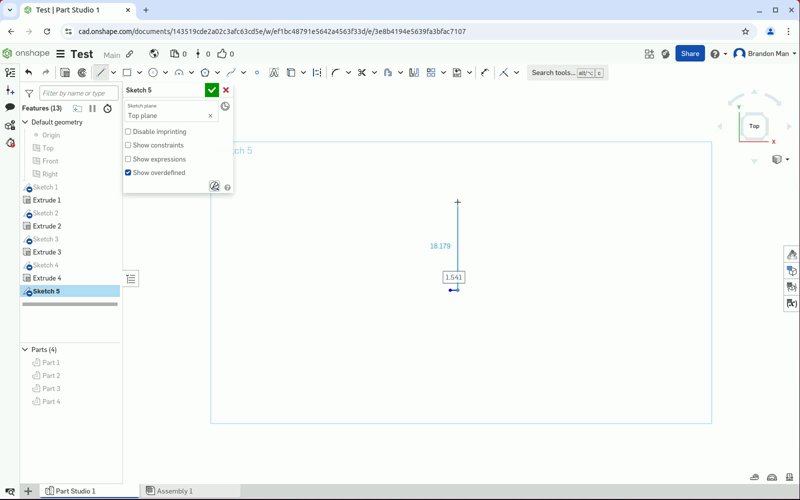
key_up(shift)
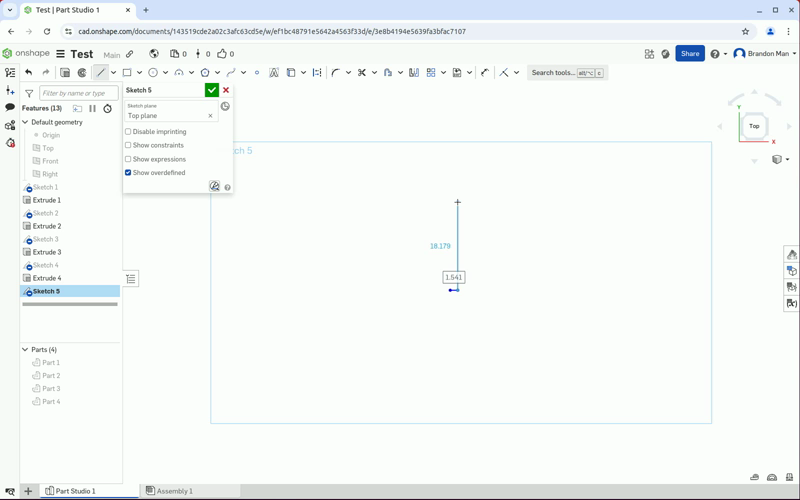
key_down(shift)
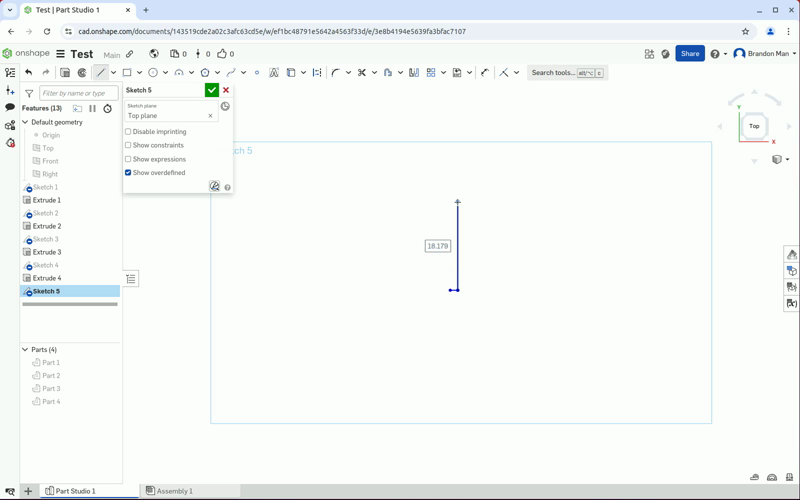
mouse_move(487, 201)
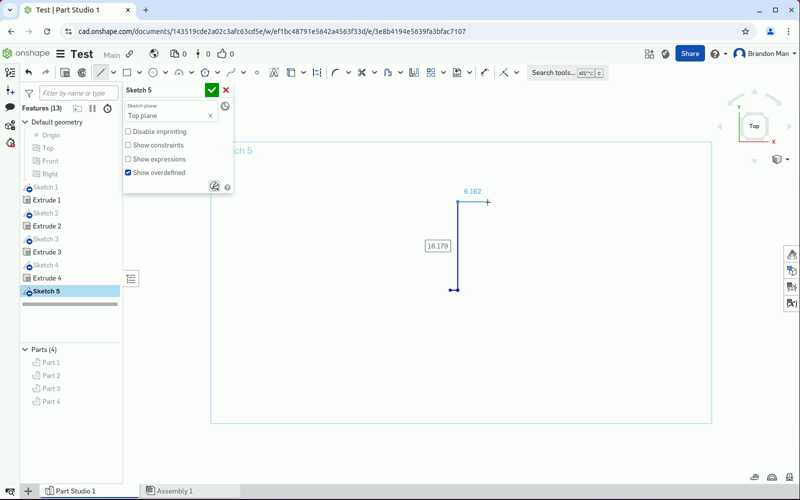
mouse_move(450, 201)
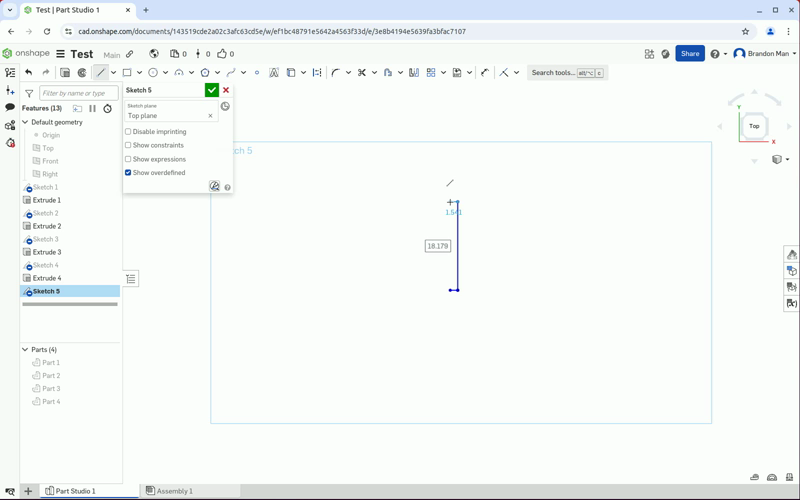
click(450, 201)
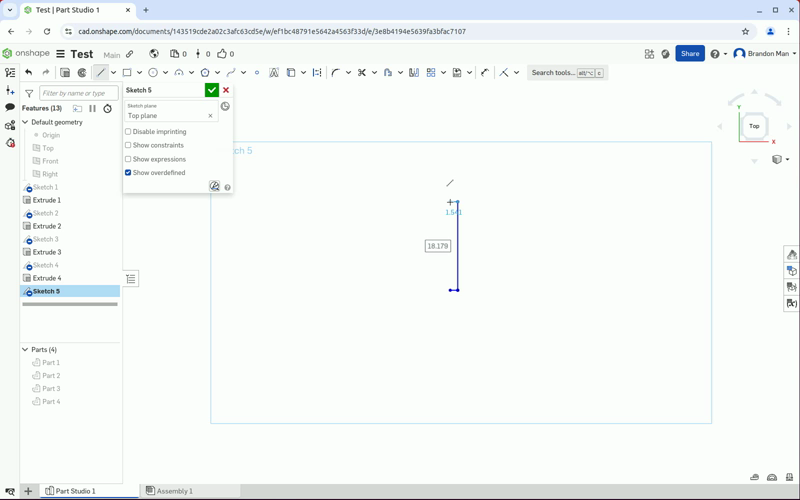
key_up(shift)
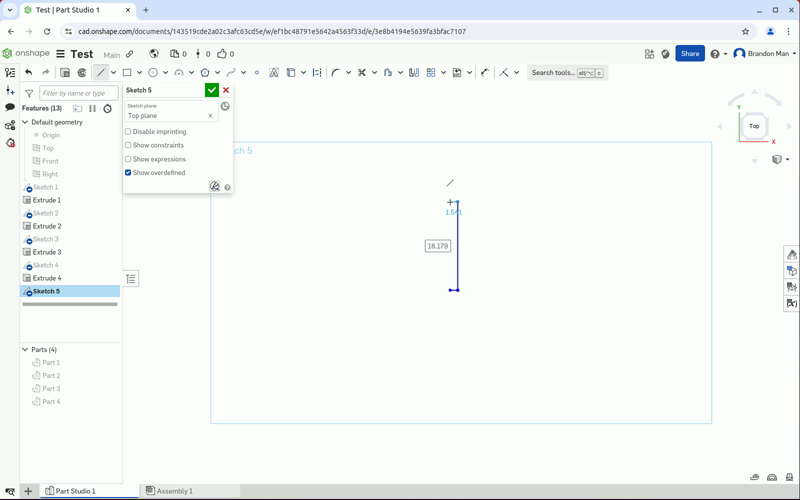
key_down(shift)
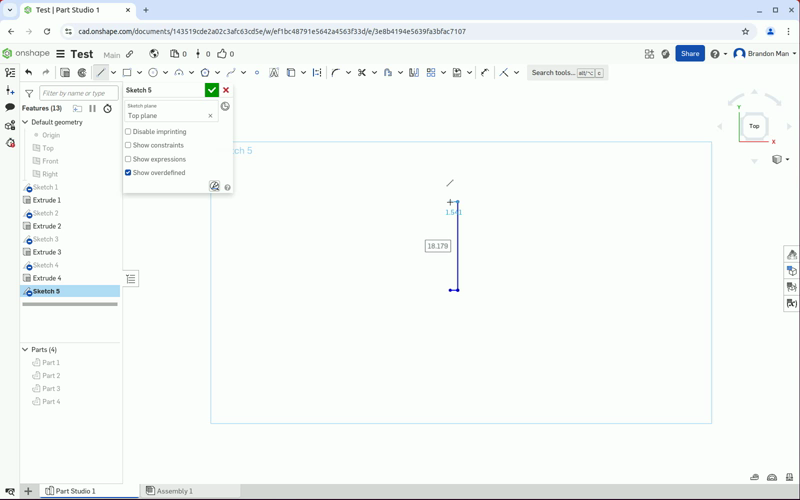
mouse_move(480, 201)
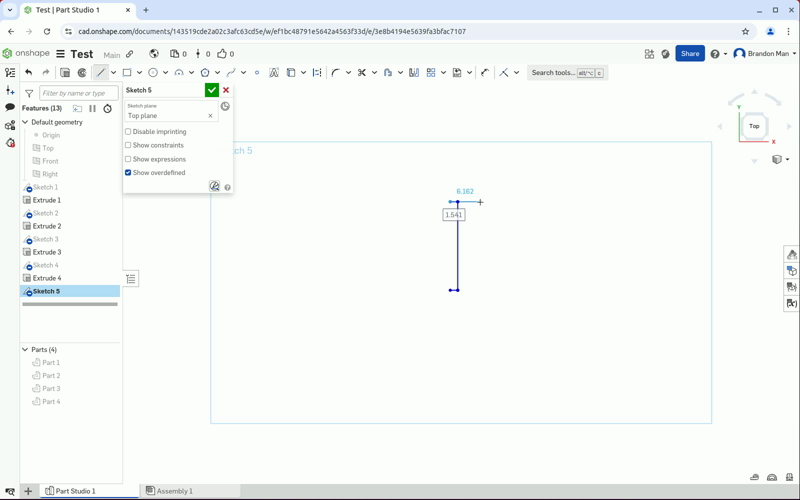
mouse_move(450, 209)
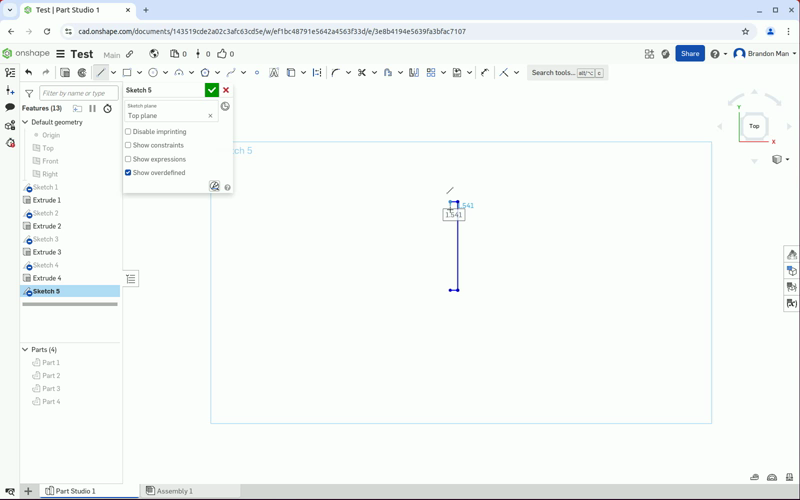
scroll(6)
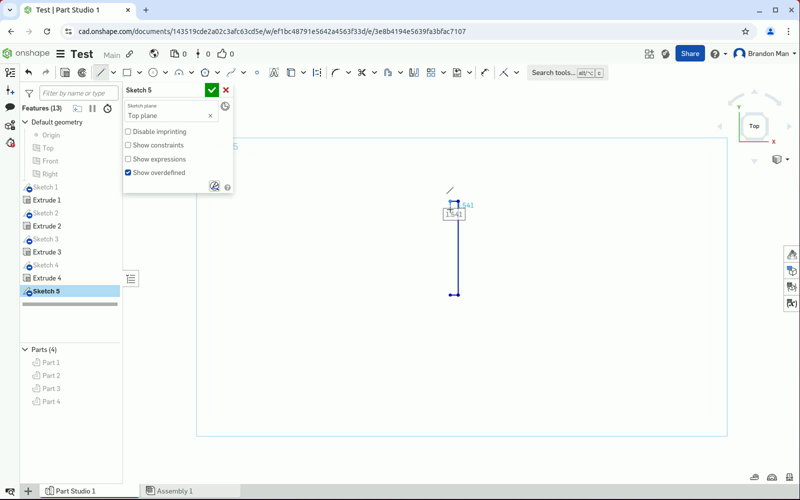
scroll(6)
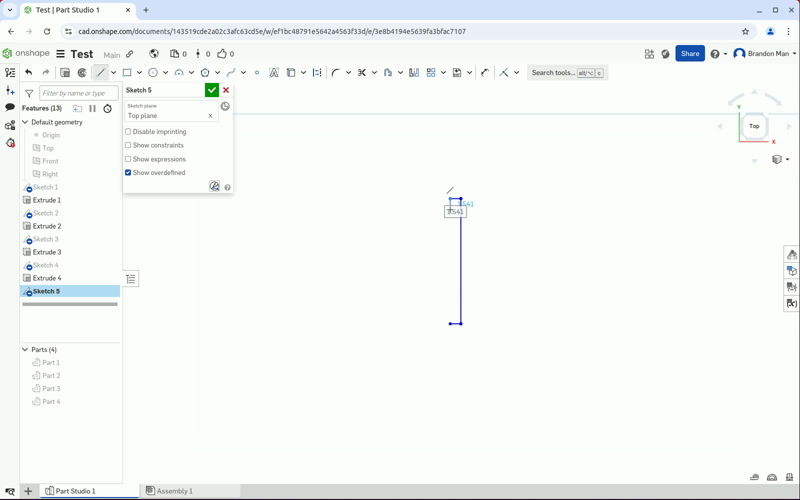
scroll(6)
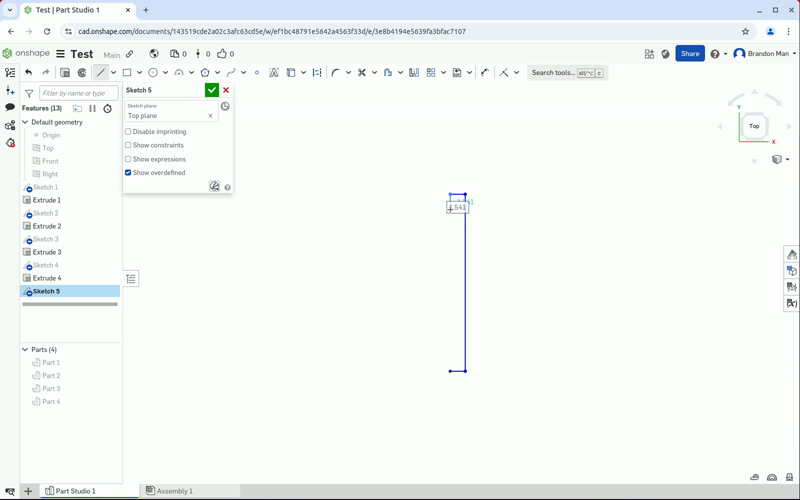
scroll(6)
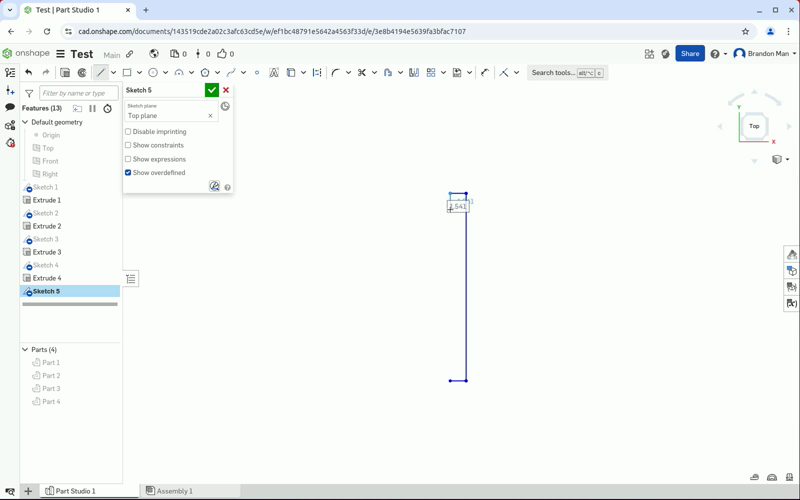
scroll(6)
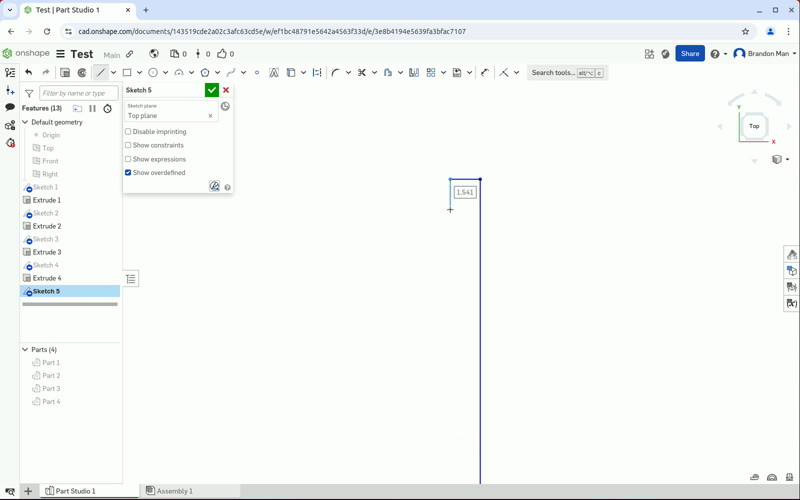
scroll(6)
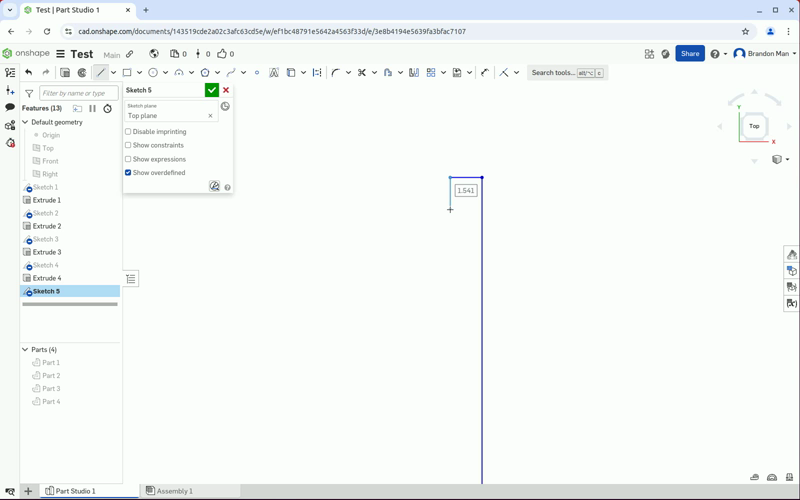
scroll(6)
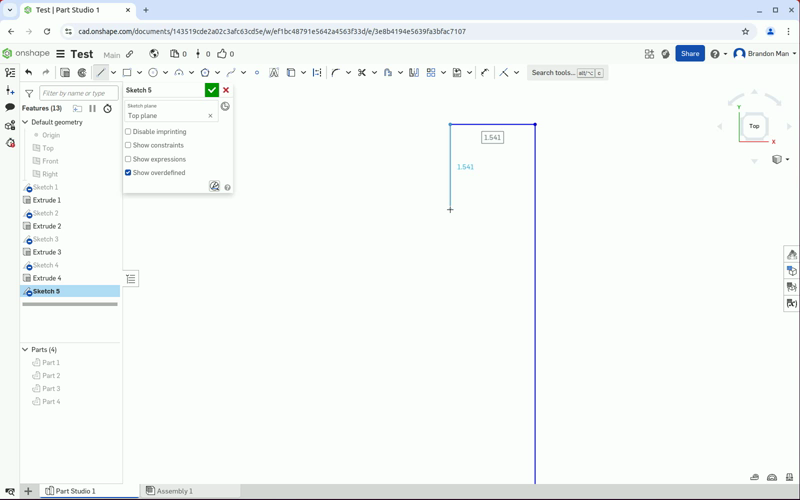
click(450, 209)
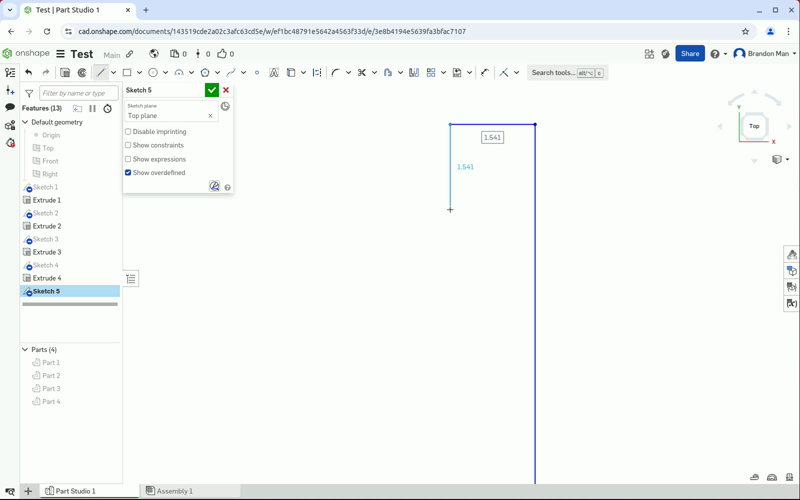
scroll(-6)
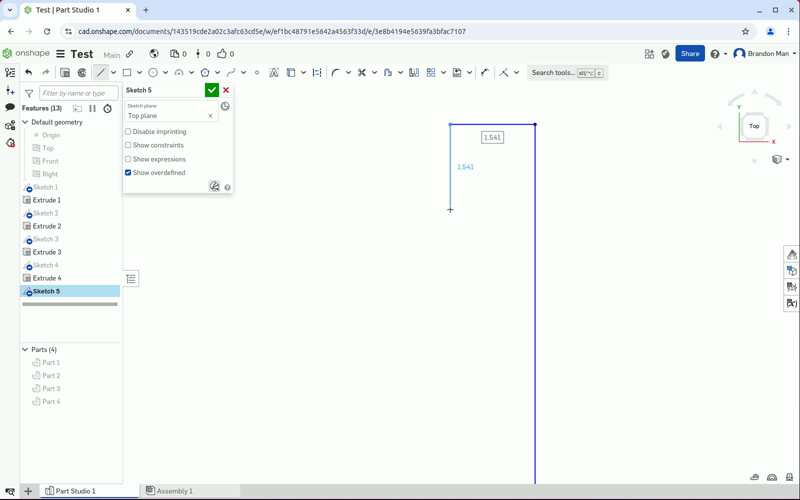
scroll(-6)
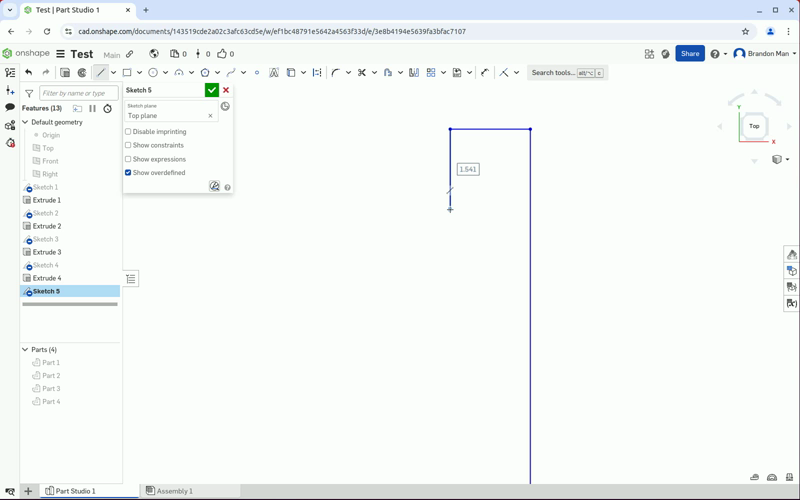
scroll(-6)
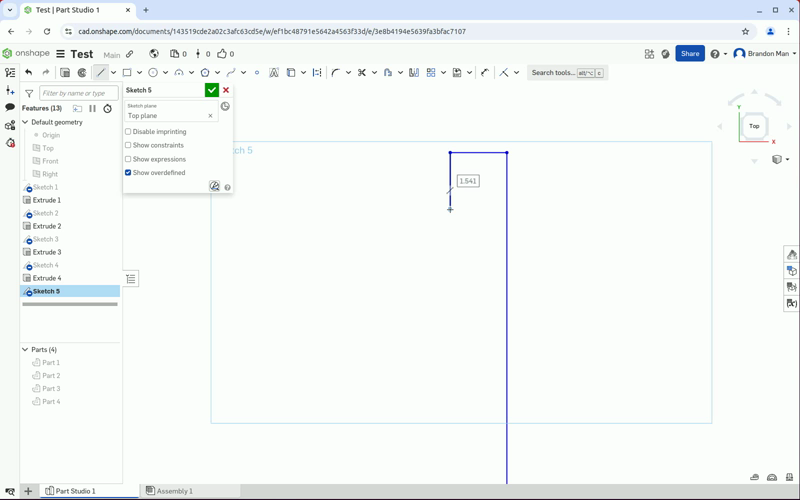
scroll(-6)
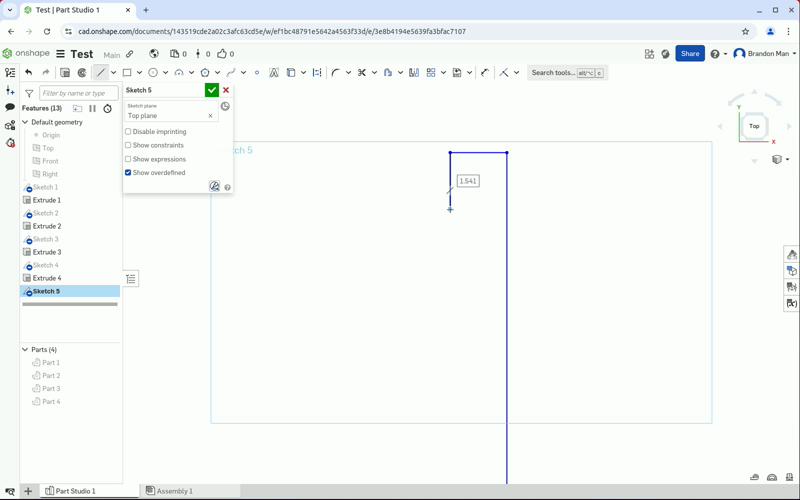
scroll(-6)
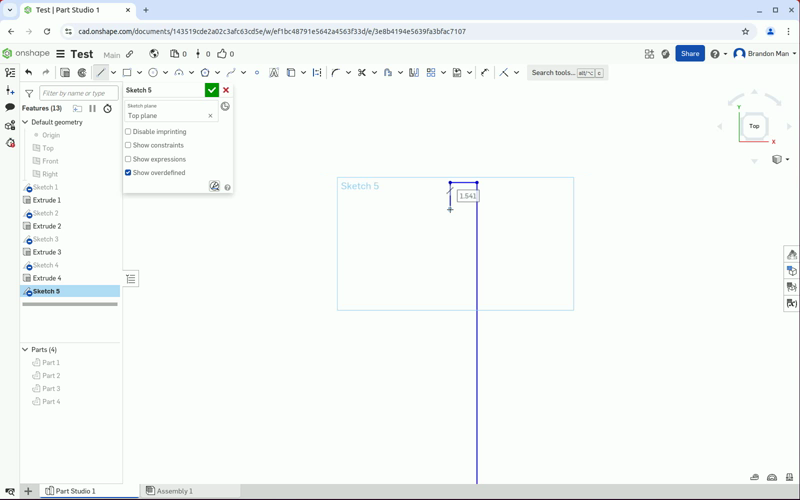
scroll(-6)
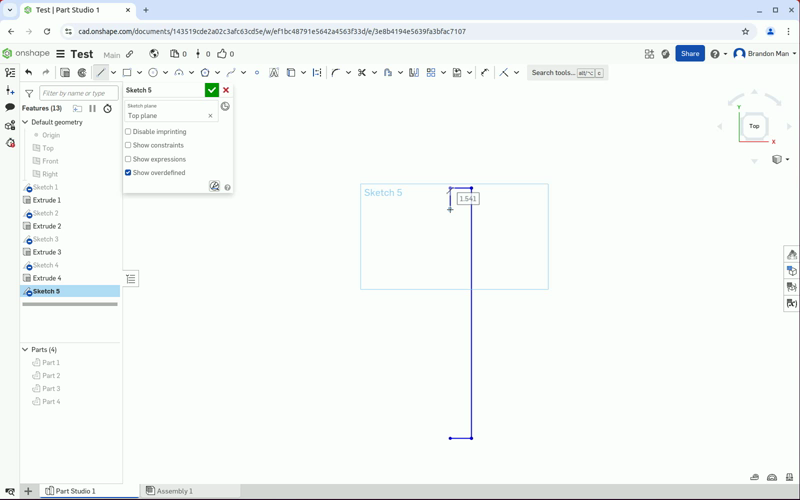
scroll(-6)
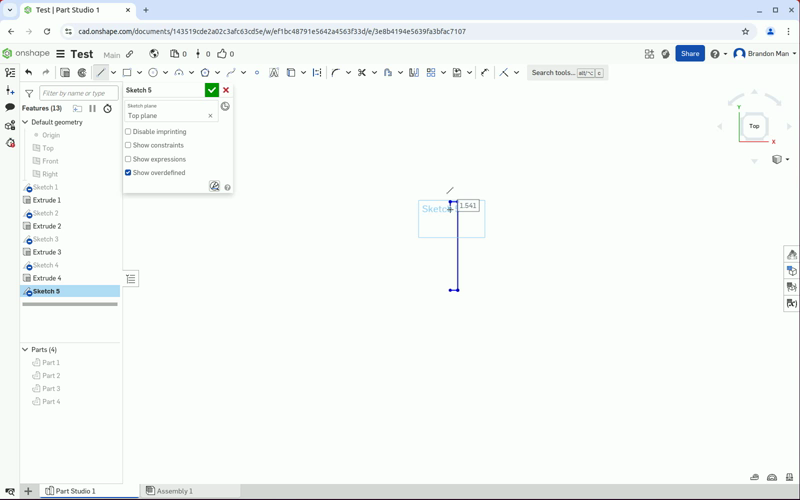
key_up(shift)
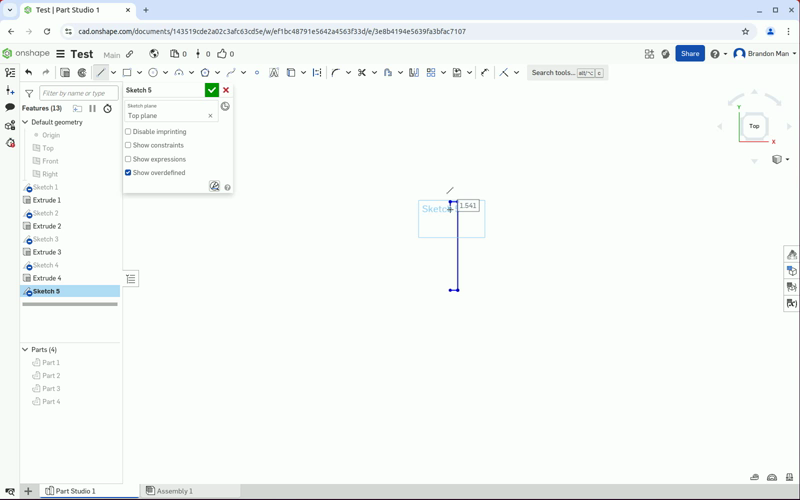
key_down(shift)
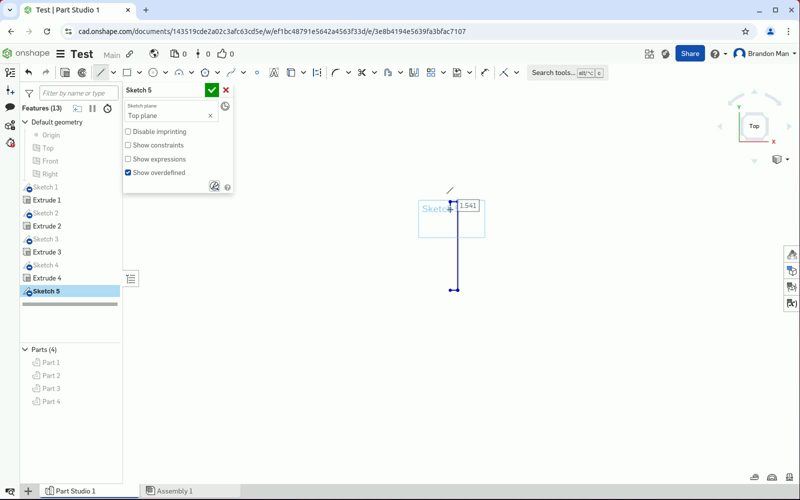
mouse_move(480, 209)
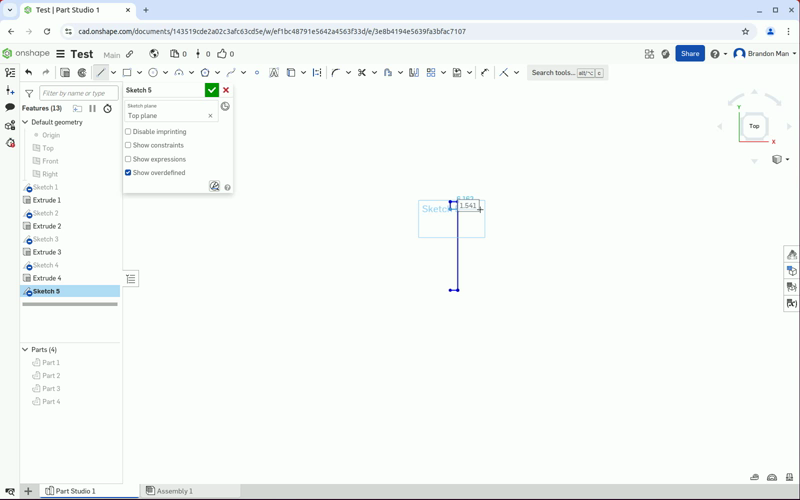
mouse_move(450, 246)
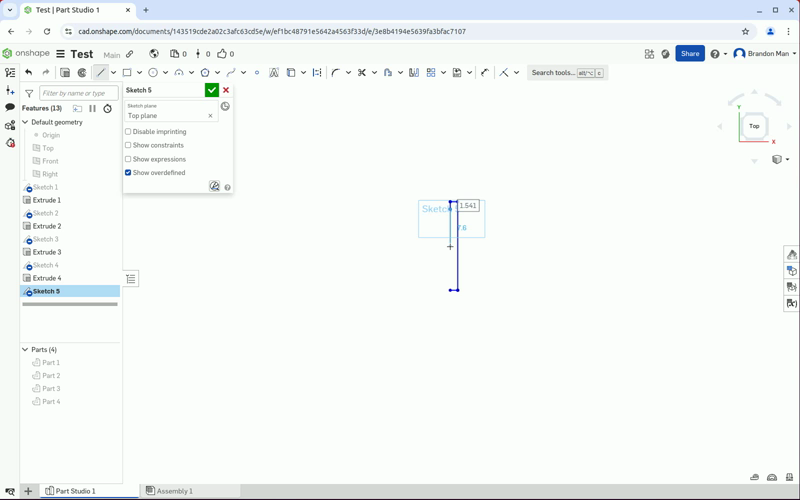
click(450, 246)
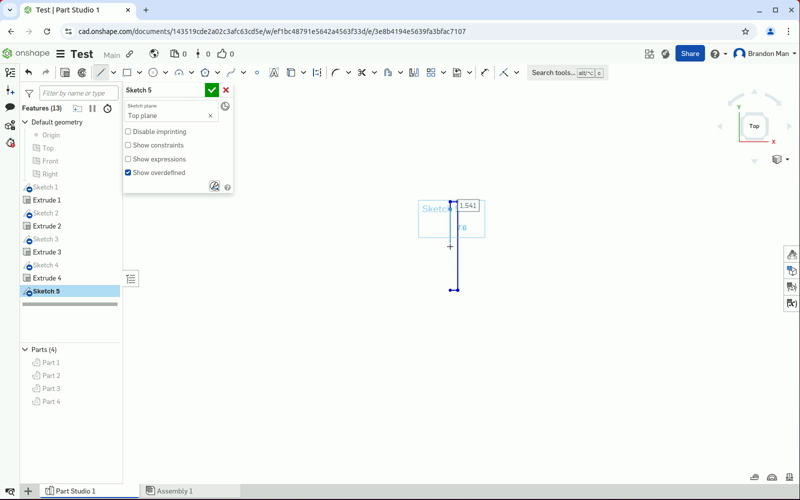
key_up(shift)
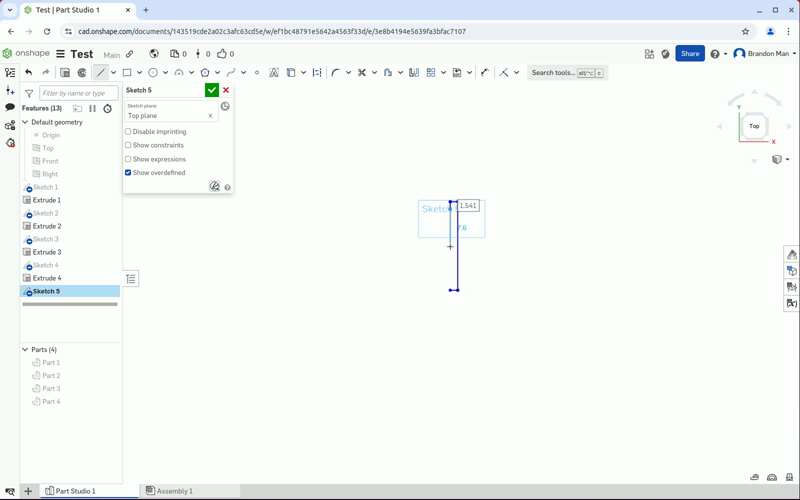
key_down(shift)
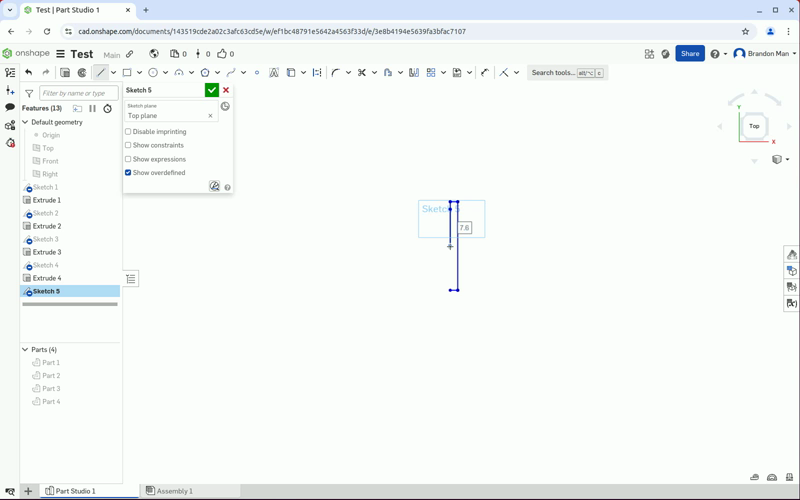
mouse_move(480, 246)
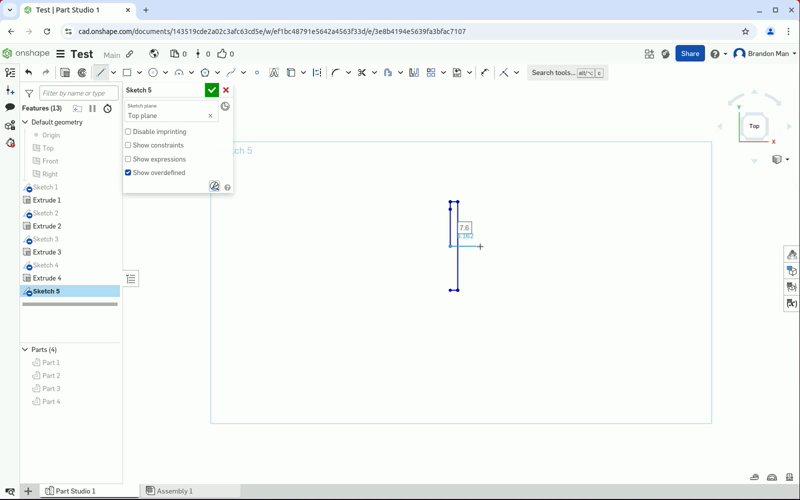
mouse_move(450, 253)
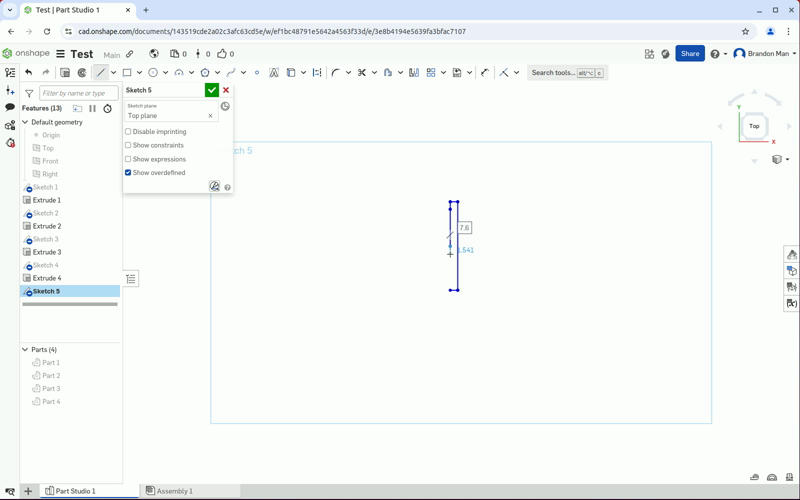
click(450, 253)
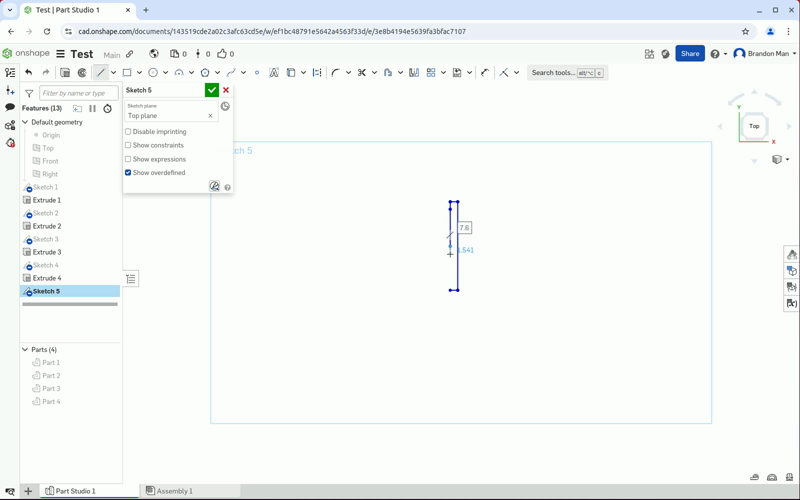
key_up(shift)
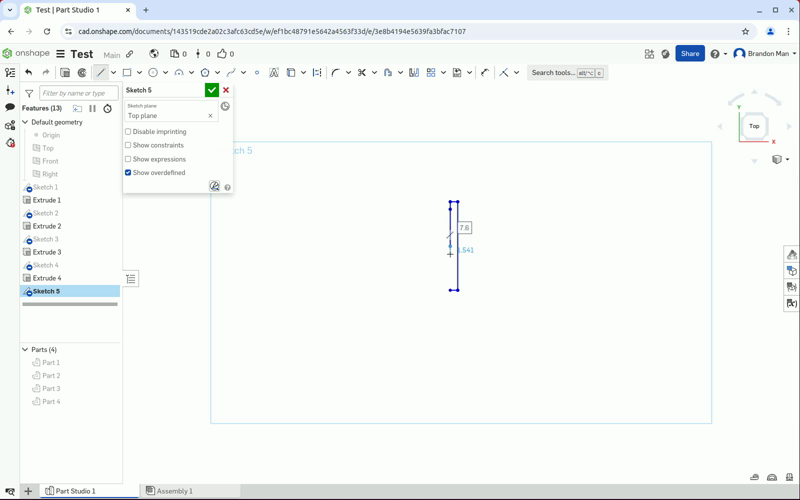
key_down(shift)
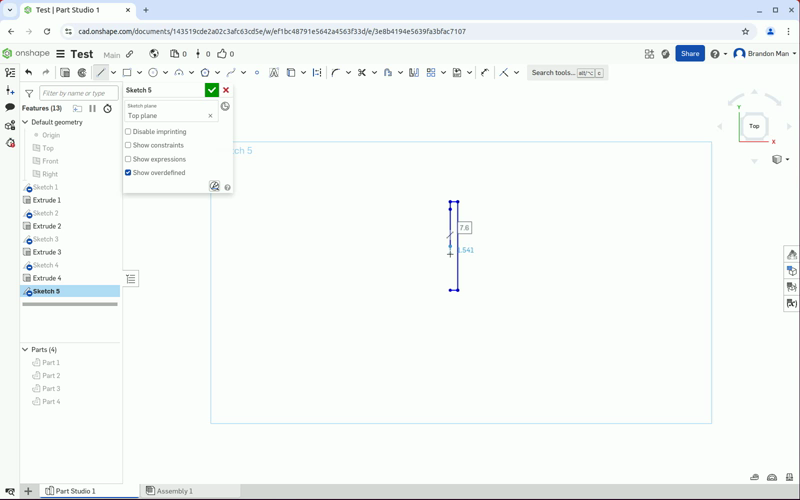
mouse_move(480, 253)
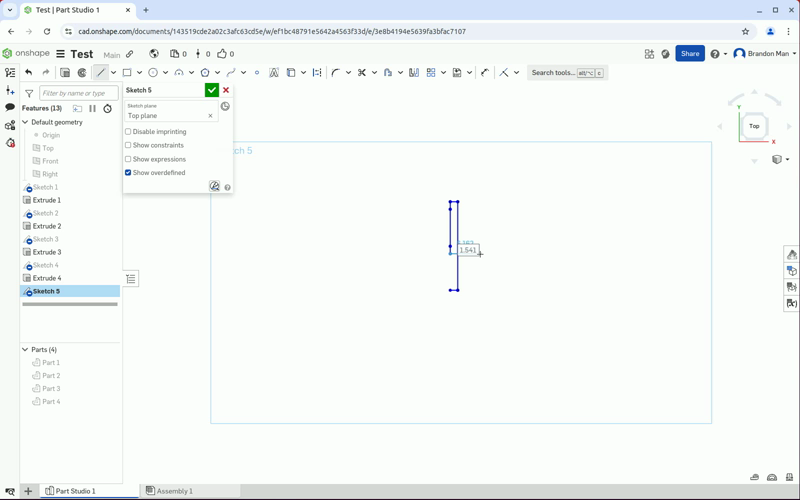
mouse_move(450, 282)
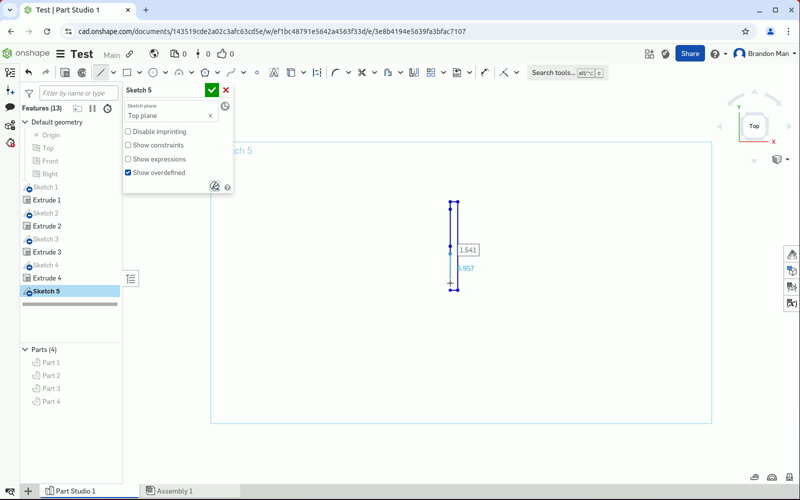
click(450, 282)
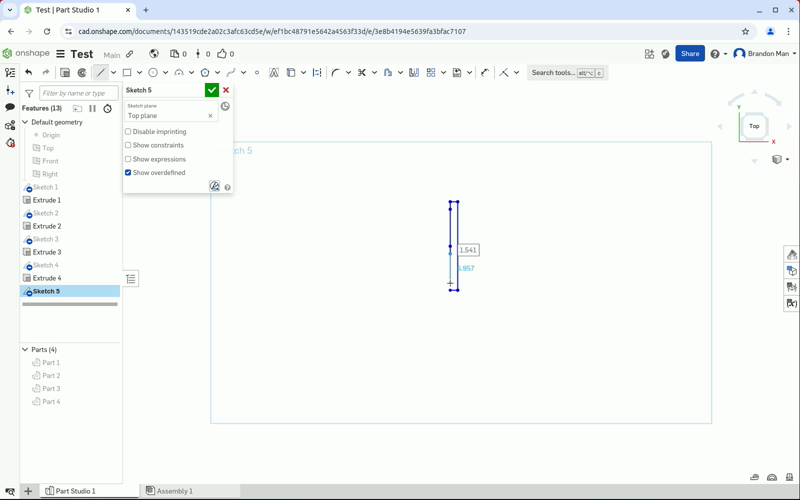
key_up(shift)
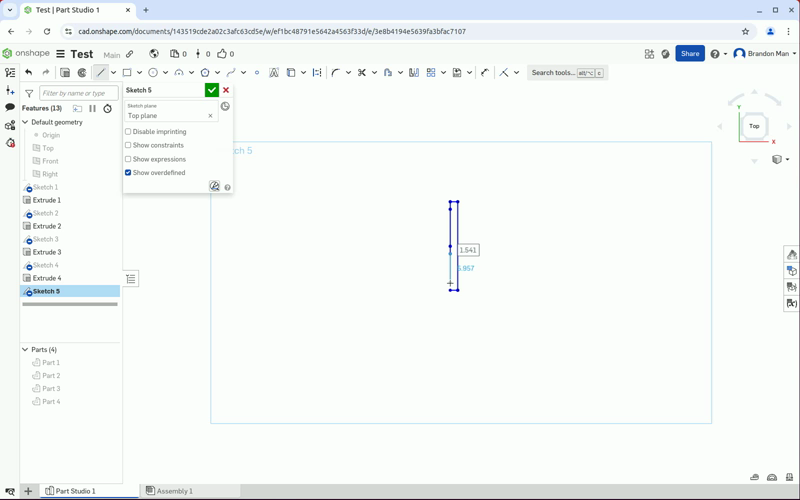
mouse_move(480, 282)
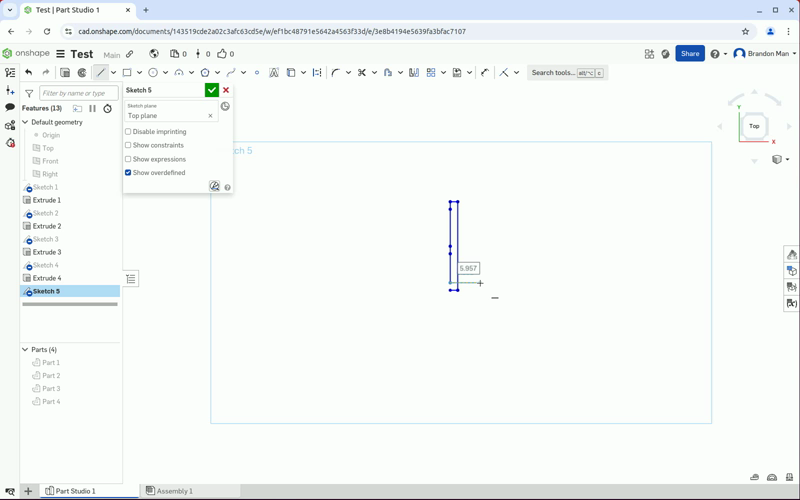
key_down(shift)
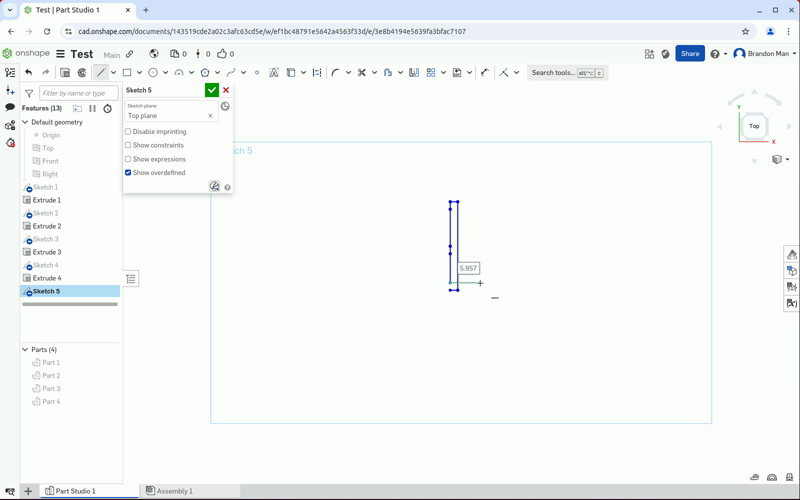
mouse_move(450, 290)
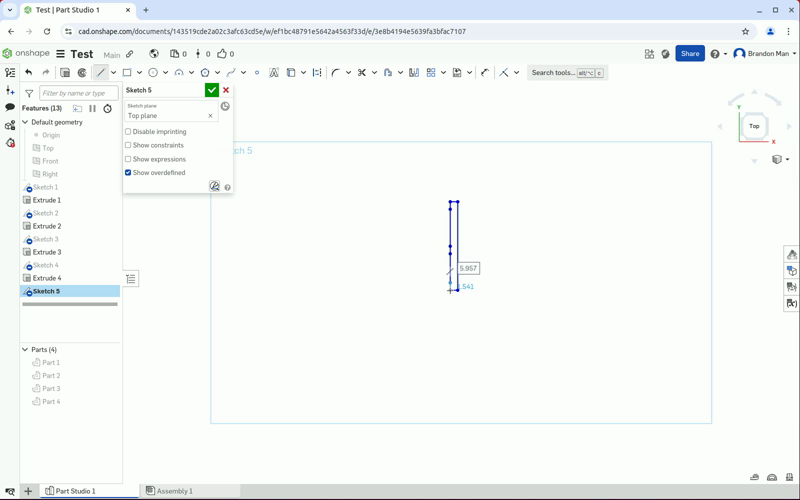
key_up(shift)
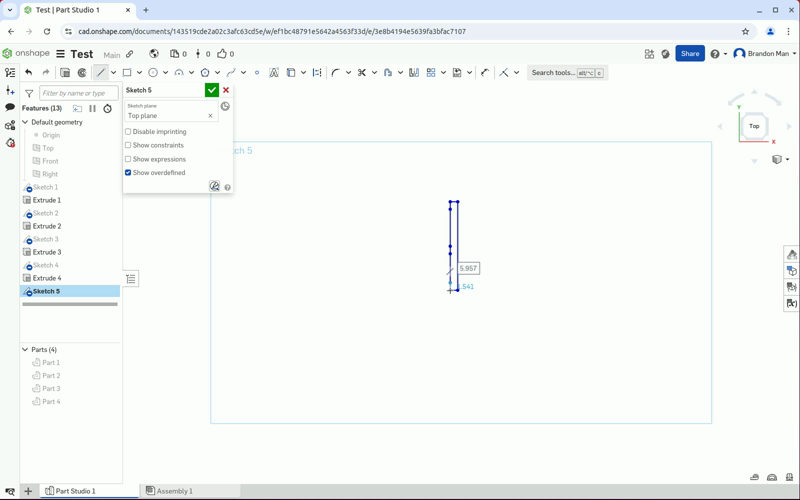
click(450, 290)
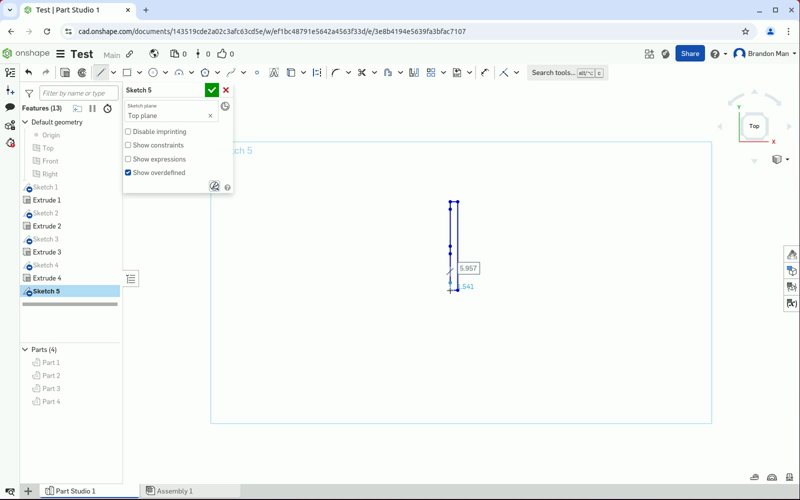
key(esc)
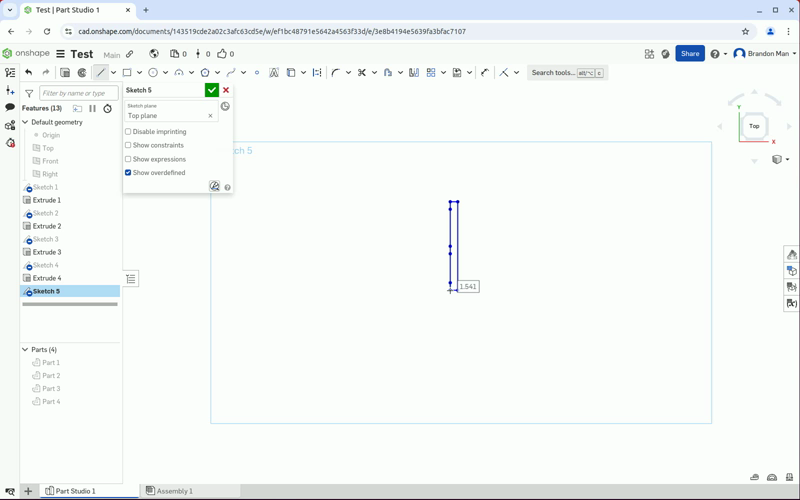
mouse_move(452, 207)
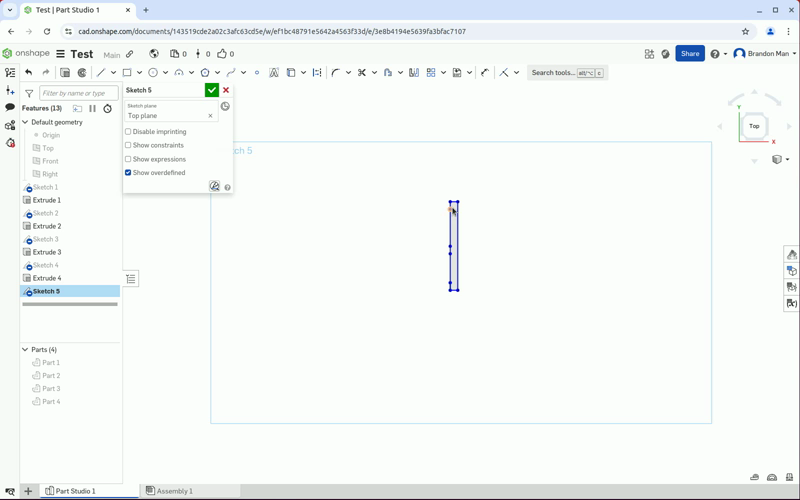
scroll(6)
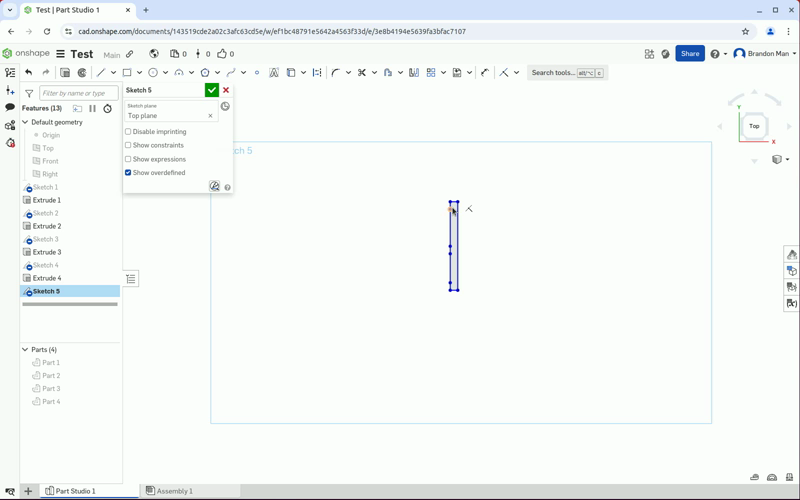
scroll(6)
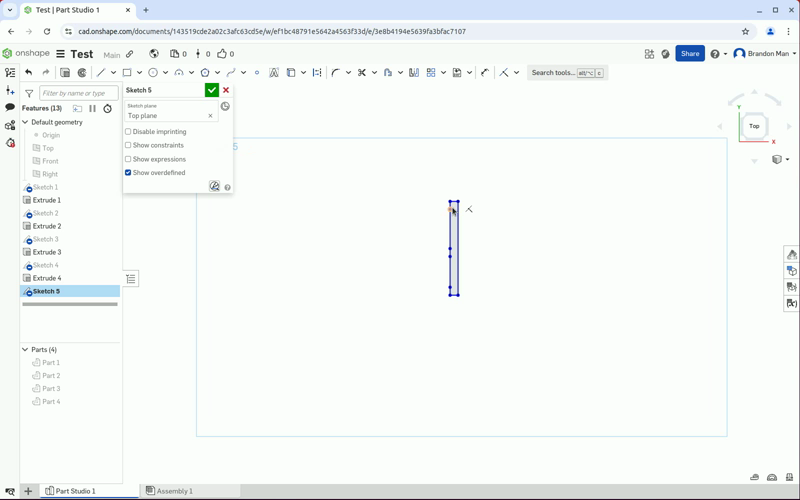
scroll(6)
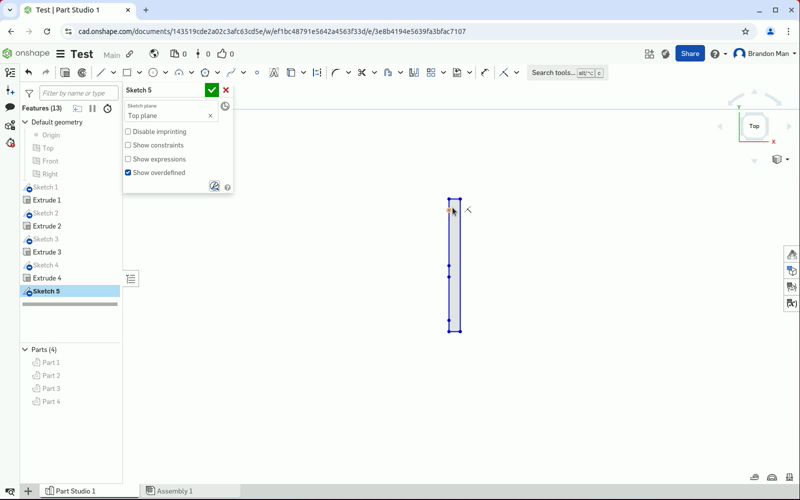
scroll(6)
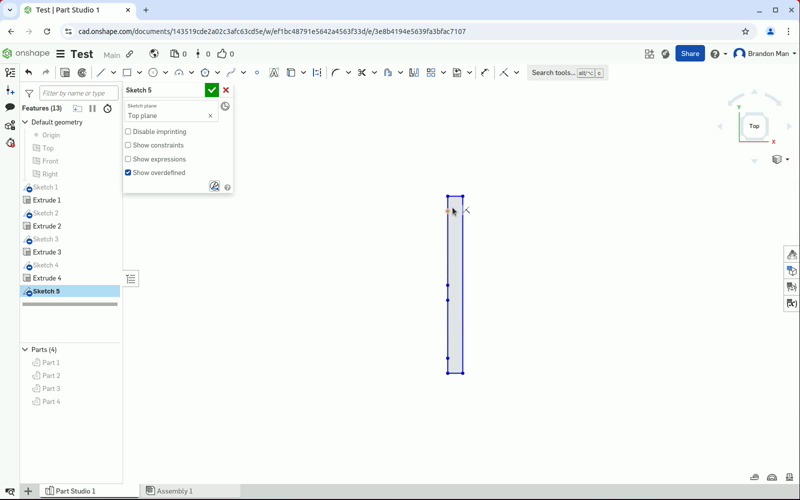
scroll(6)
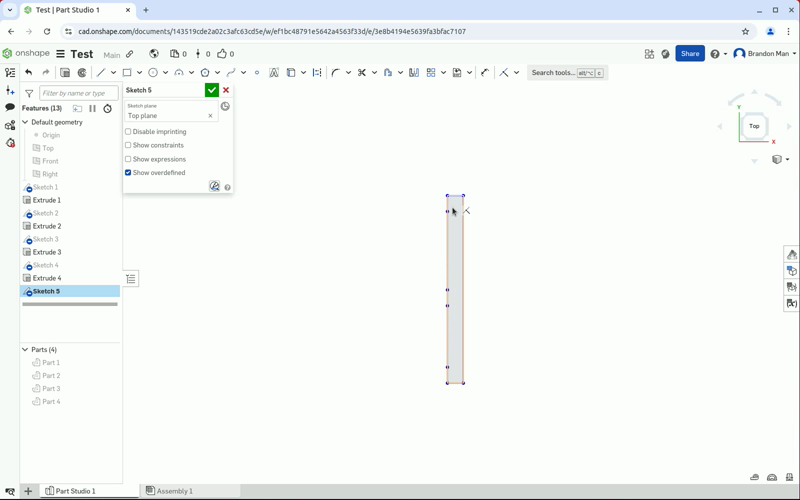
scroll(6)
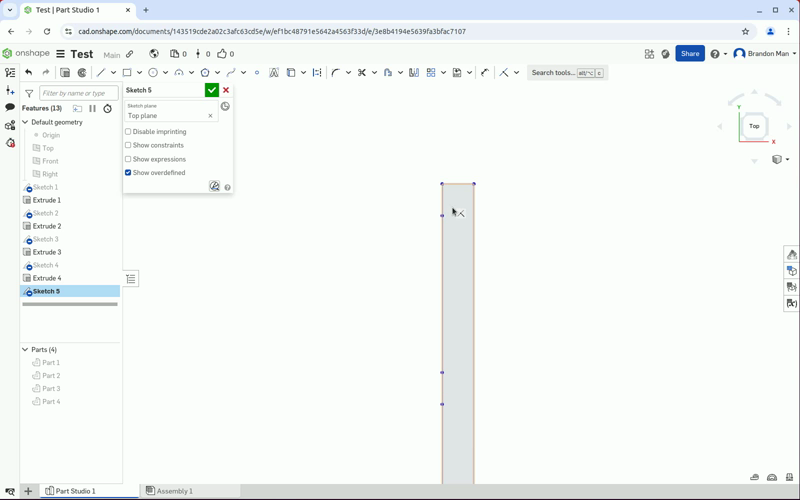
scroll(6)
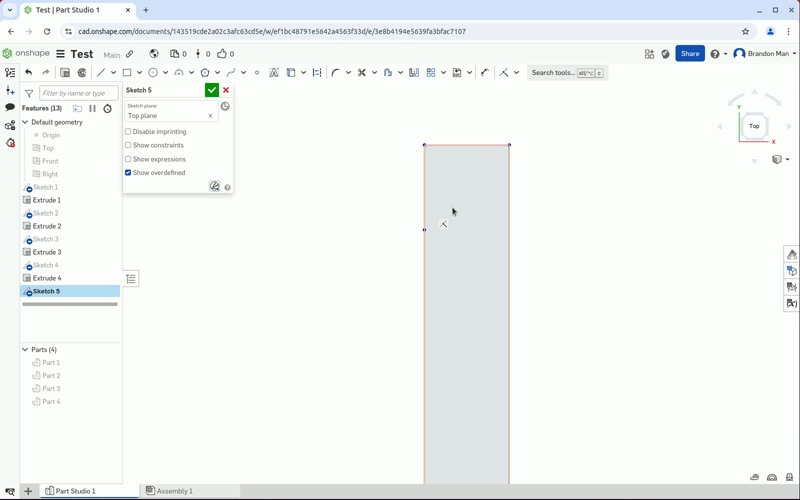
click(452, 207)
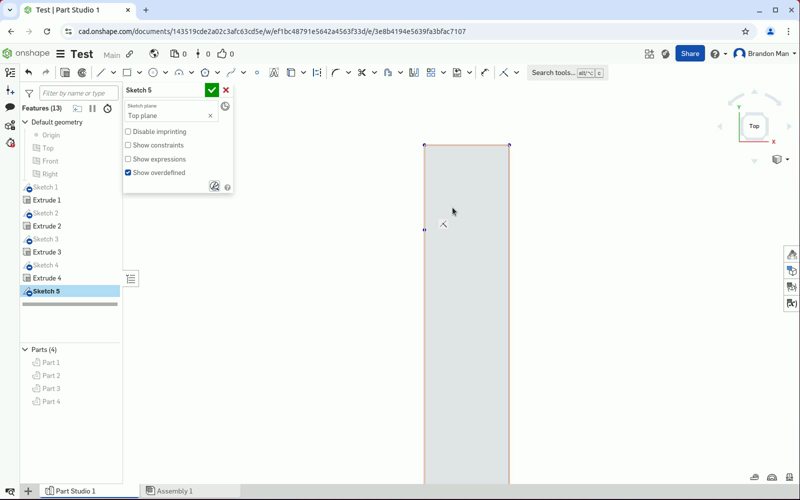
scroll(-6)
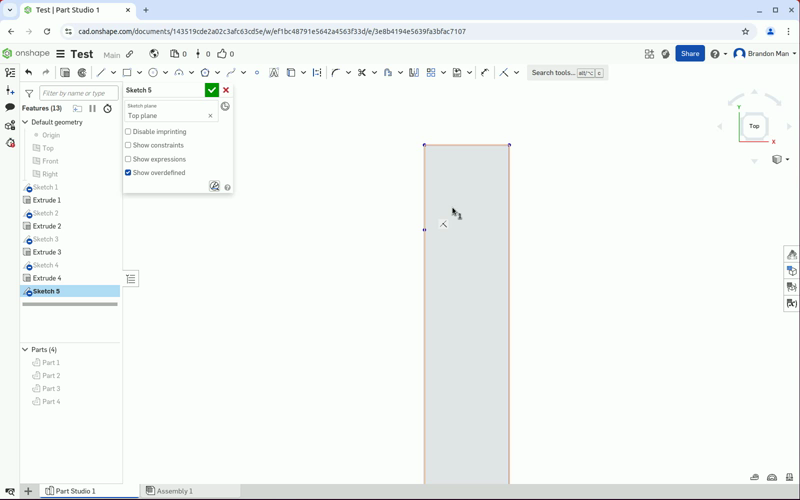
scroll(-6)
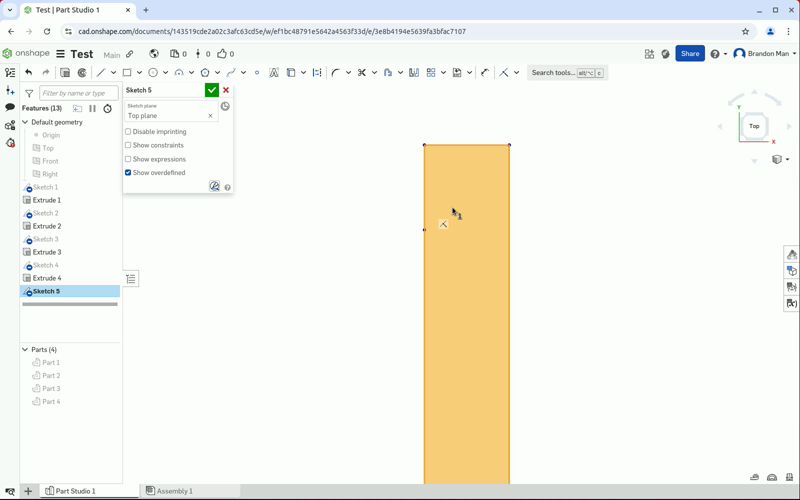
scroll(-6)
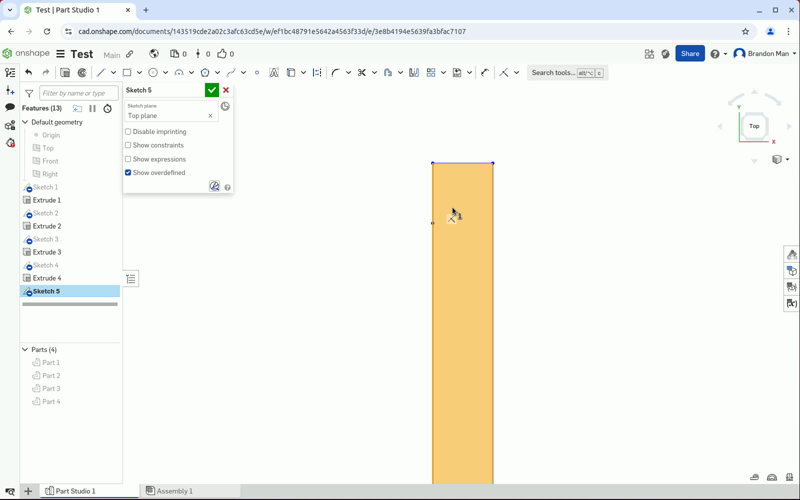
scroll(-6)
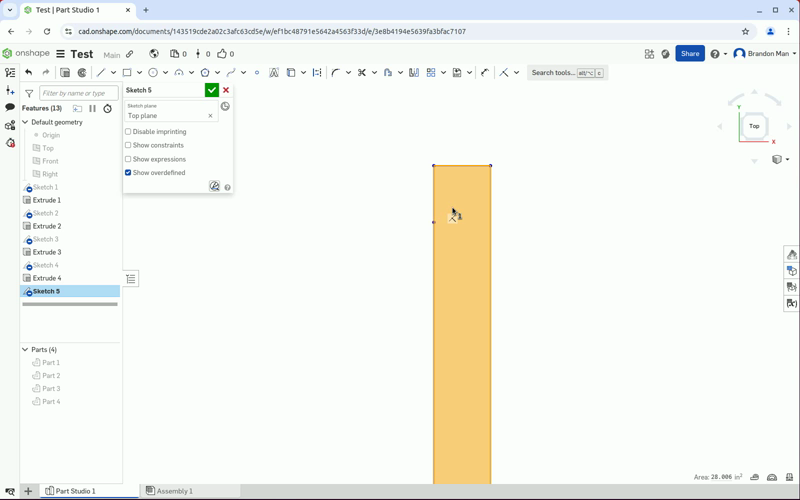
scroll(-6)
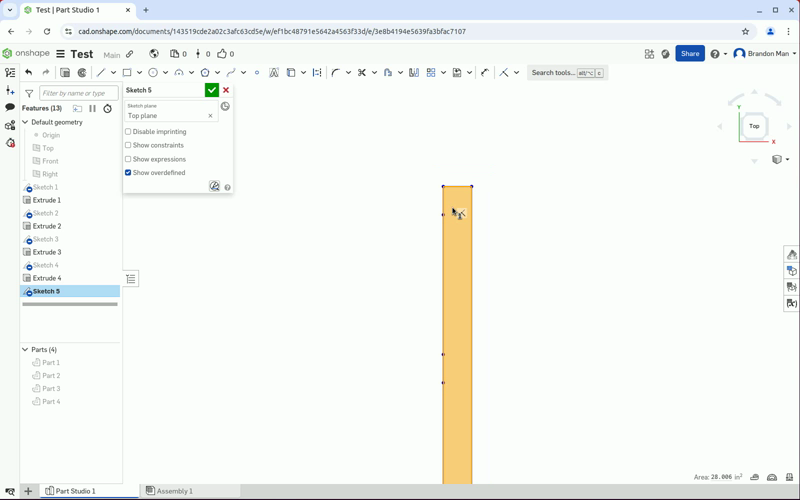
scroll(-6)
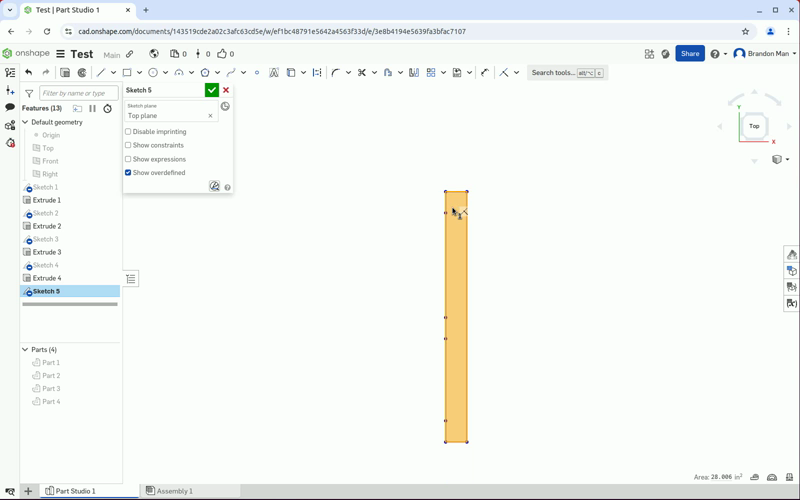
scroll(-6)
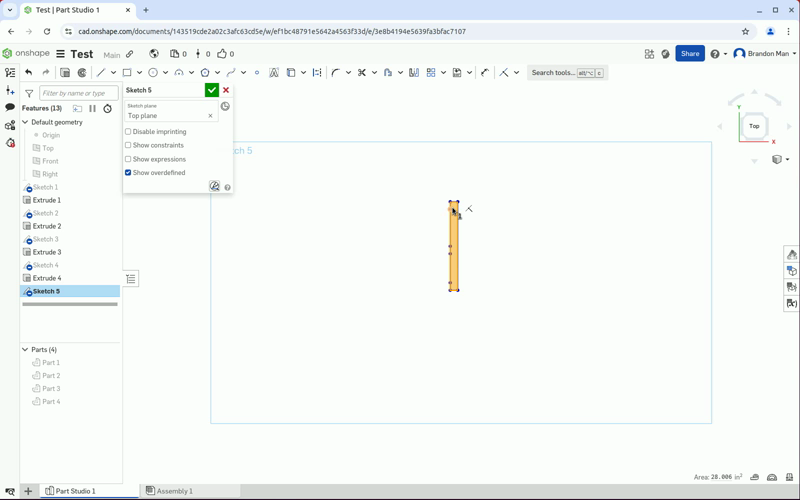
mouse_move(73, 352)
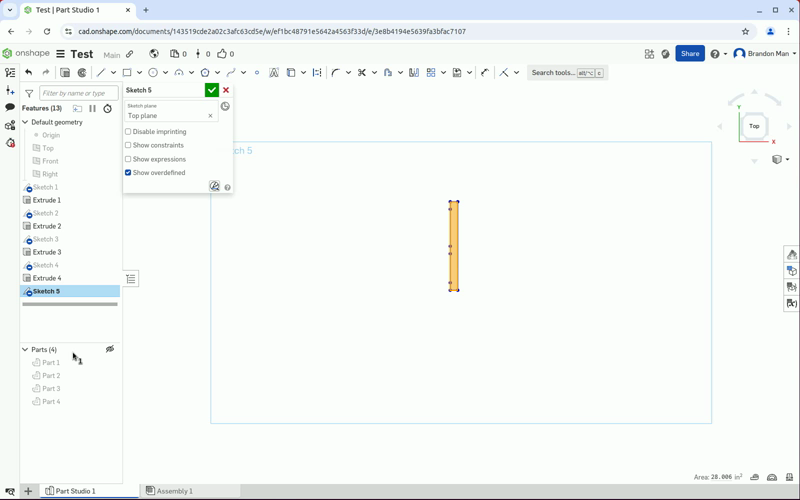
key(shift+y)
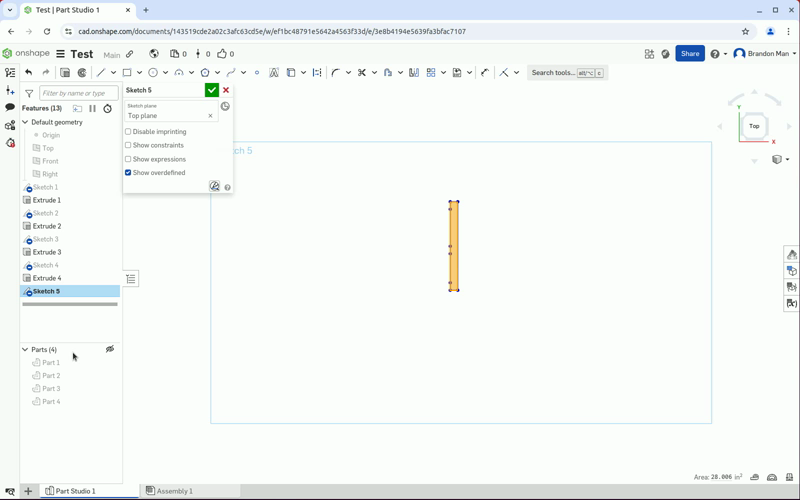
key(shift+e)
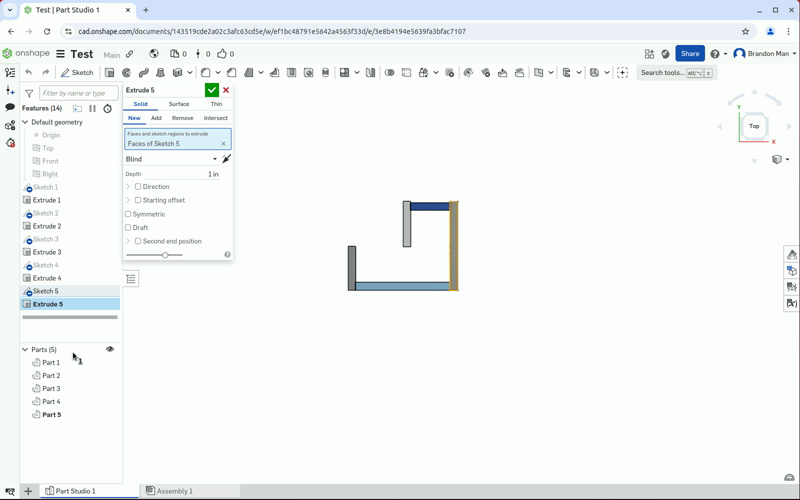
mouse_move(143, 106)
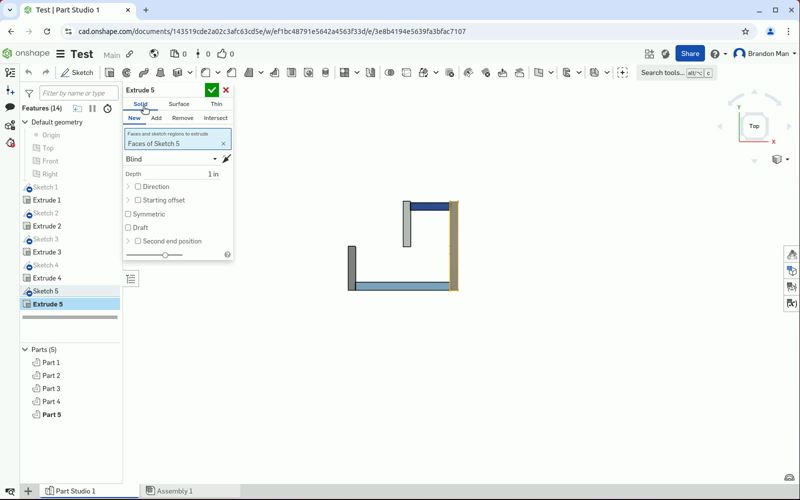
click(143, 106)
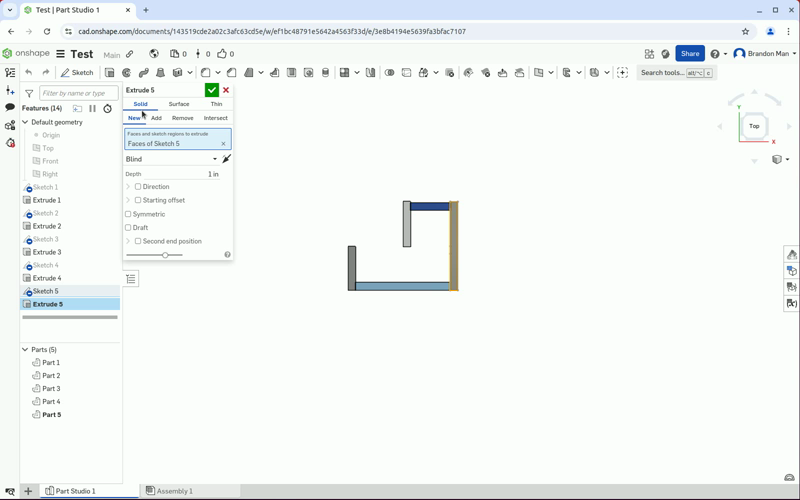
mouse_move(137, 120)
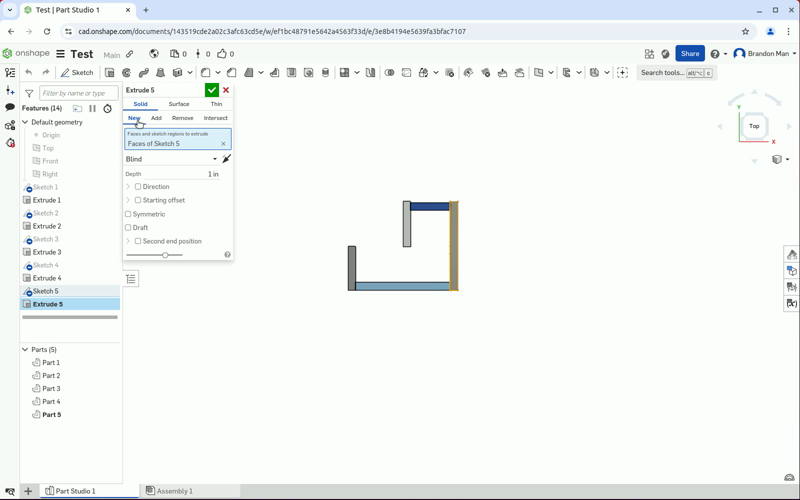
click(137, 120)
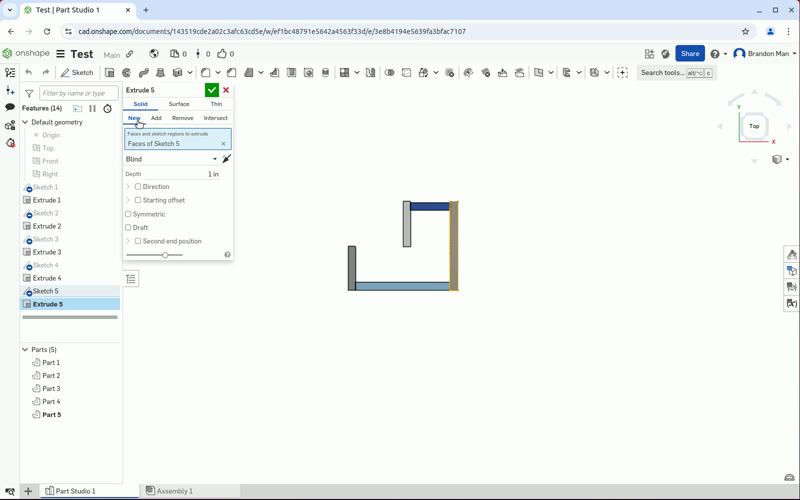
key(tab, 4)
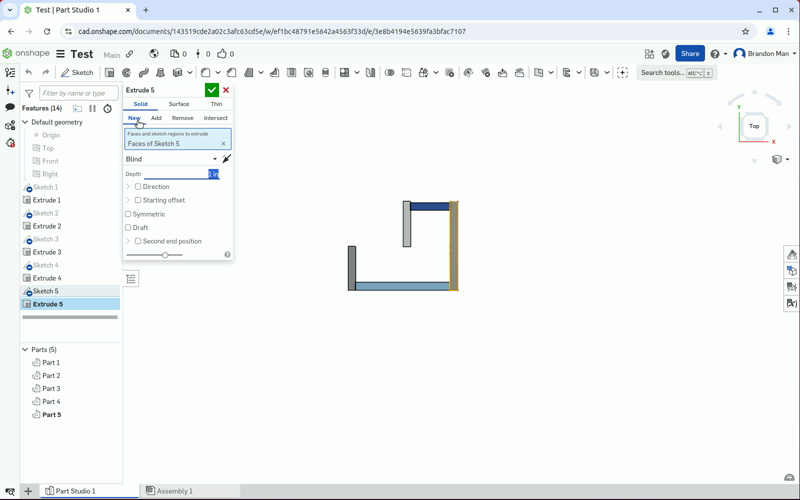
text(1.444)
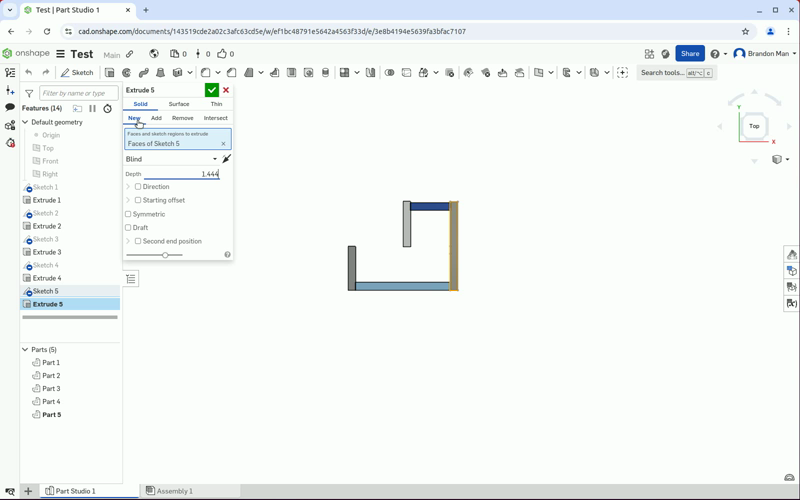
key(enter)
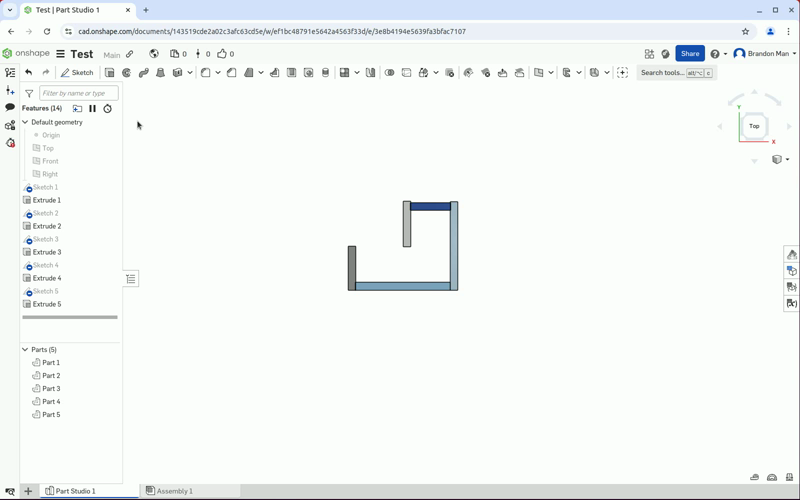
key(shift+h)
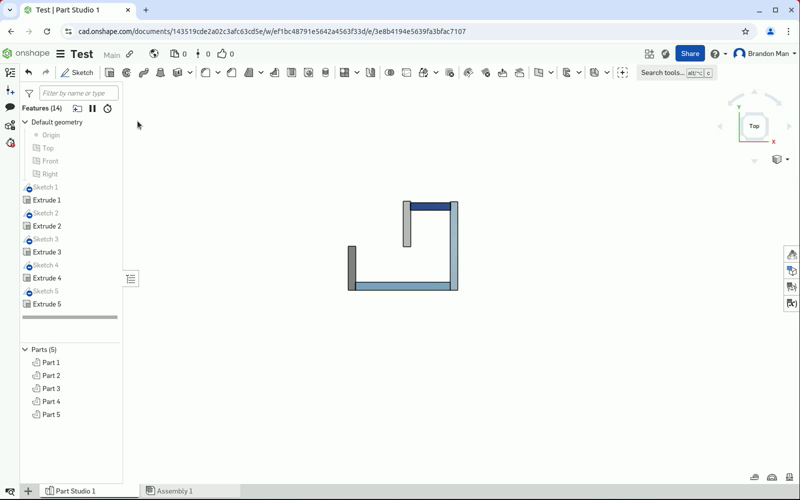
key(shift+h)
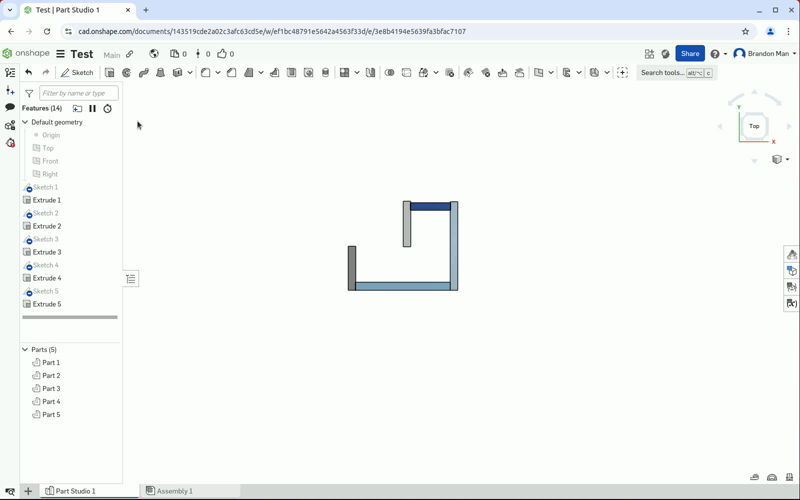
mouse_move(73, 189)
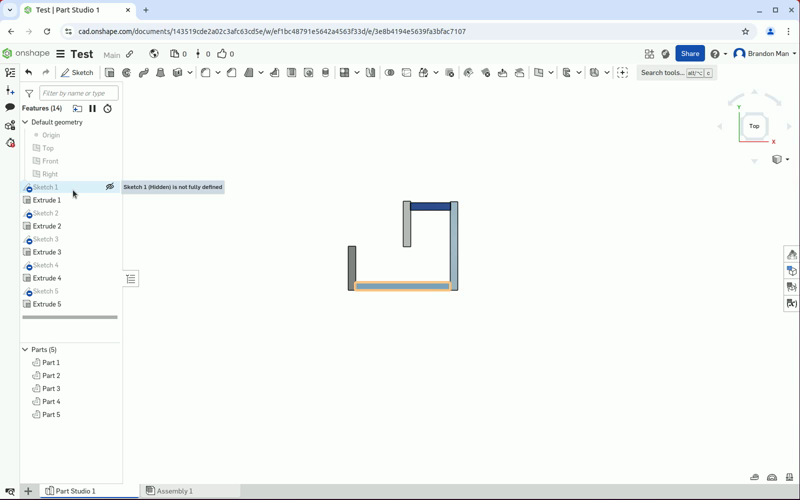
click(73, 189)
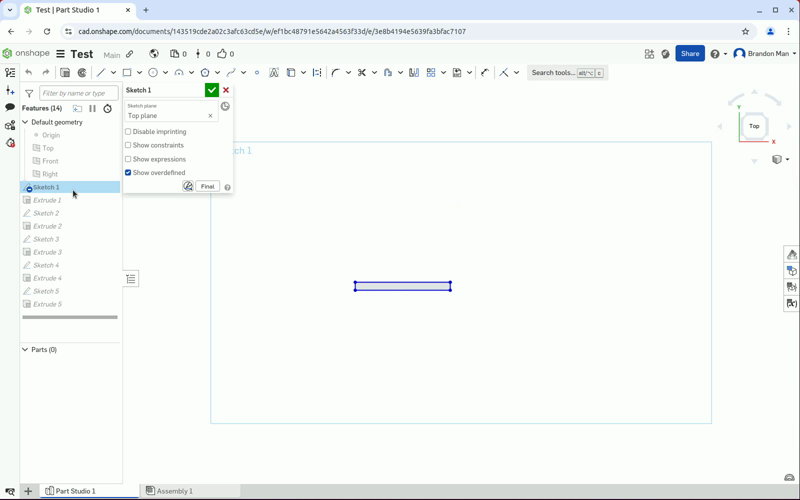
mouse_move(229, 92)
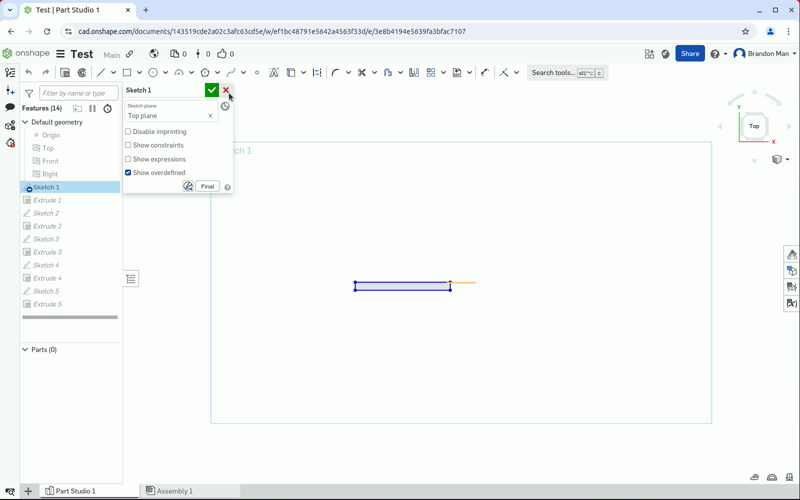
click(229, 92)
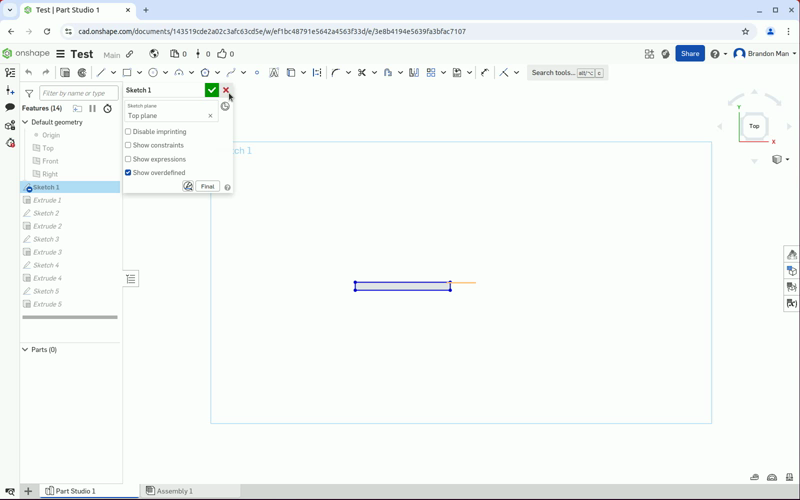
key(shift+s)
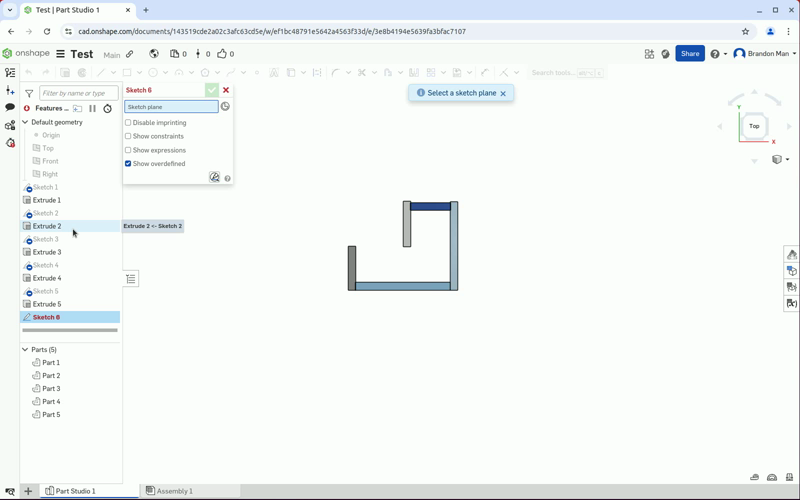
scroll(3)
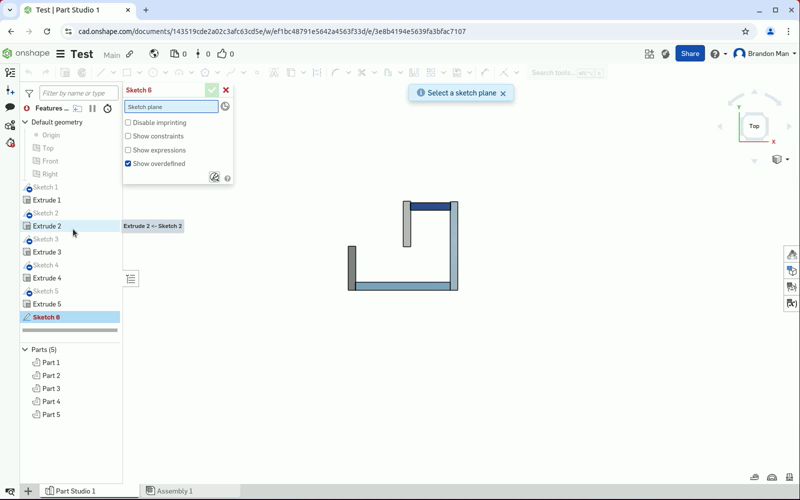
mouse_move(73, 150)
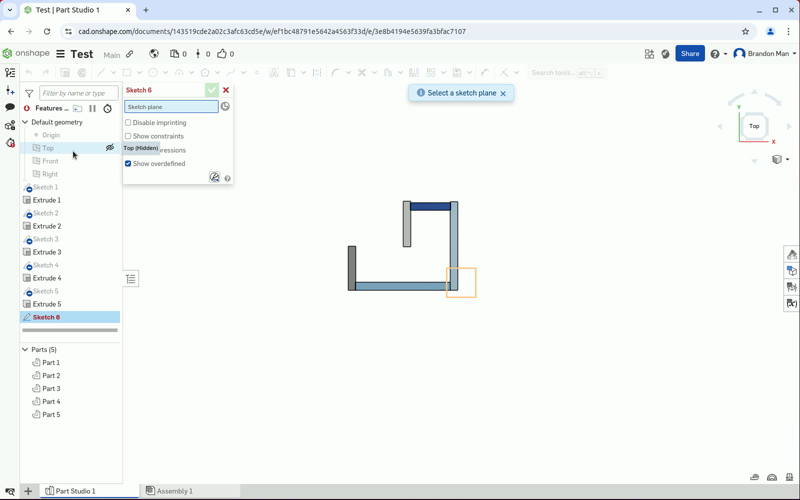
click(73, 150)
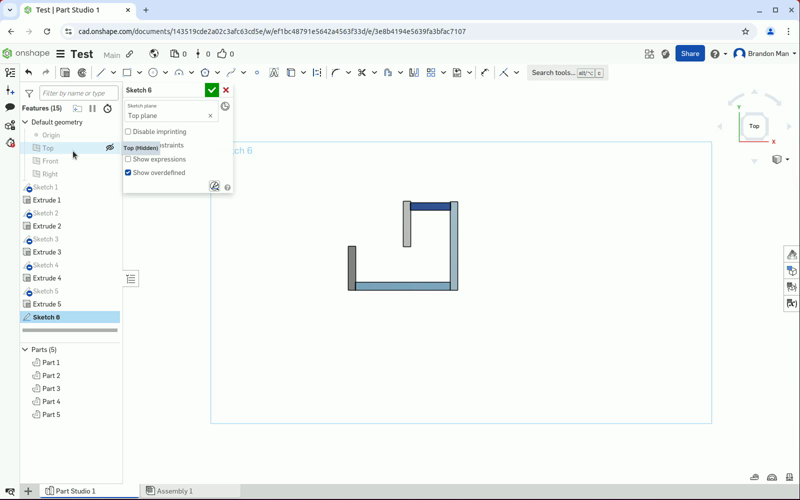
mouse_move(73, 352)
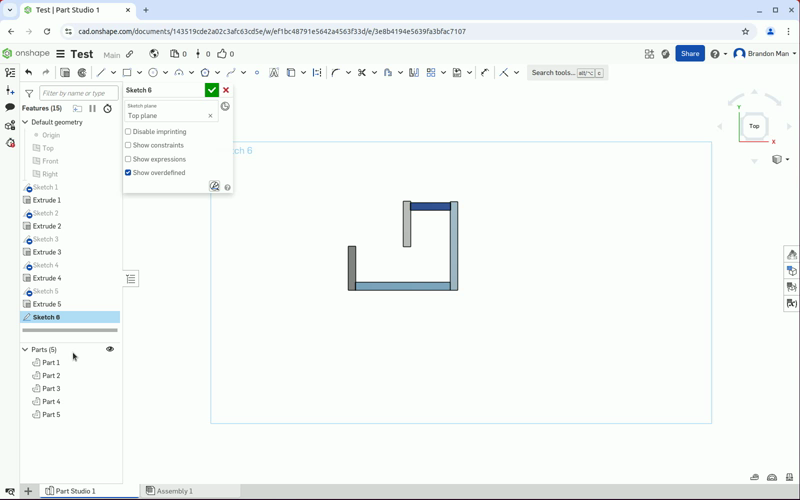
key(y)
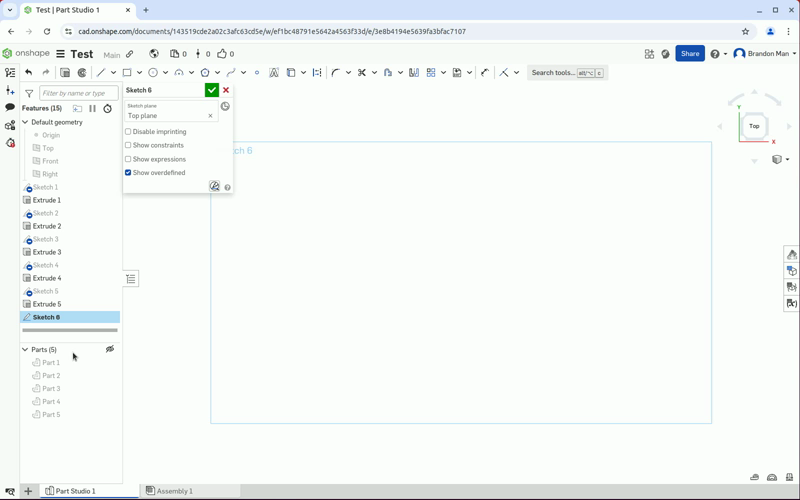
key(l)
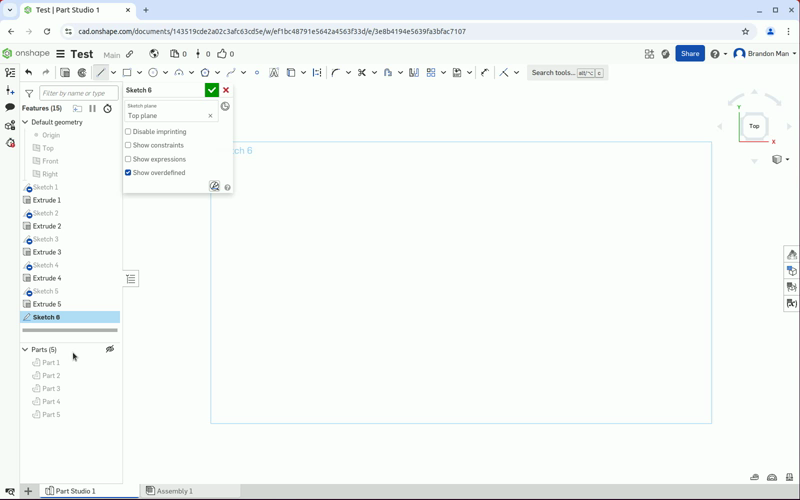
key_down(shift)
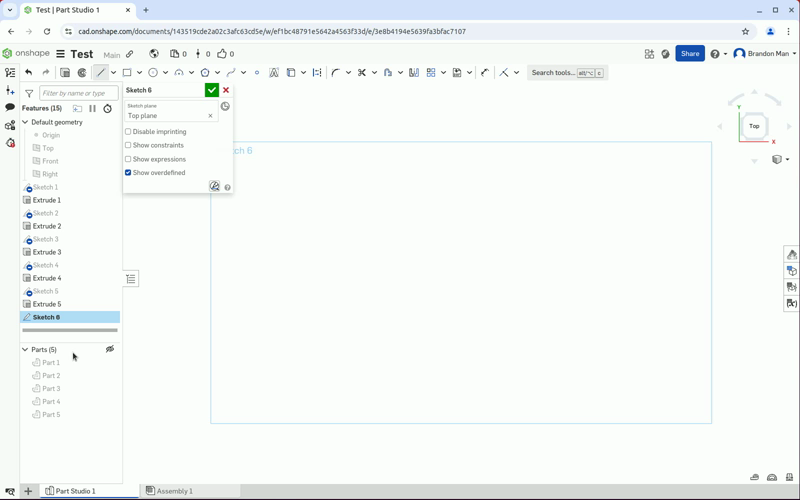
mouse_move(355, 254)
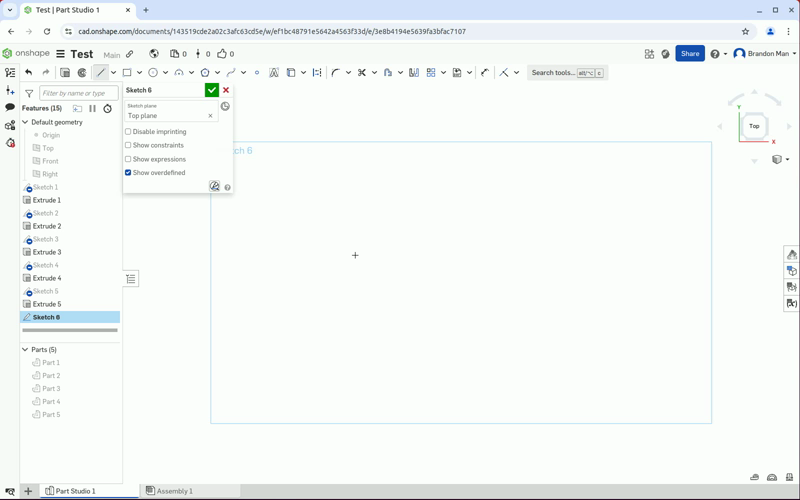
click(355, 254)
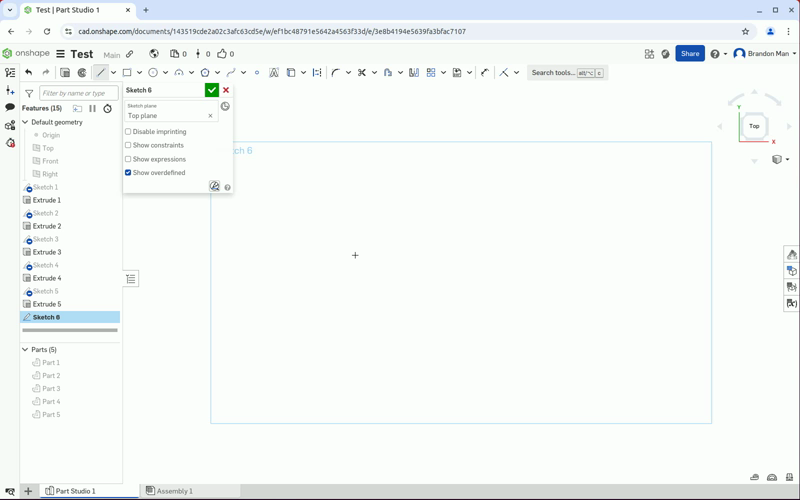
key_up(shift)
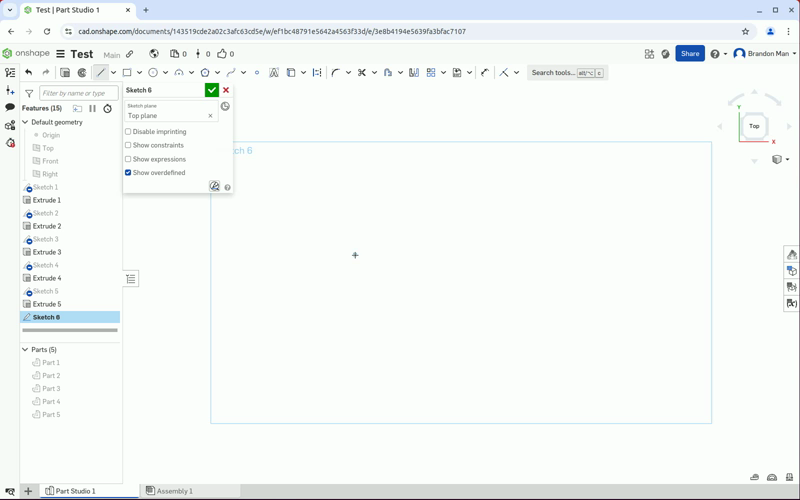
key_down(shift)
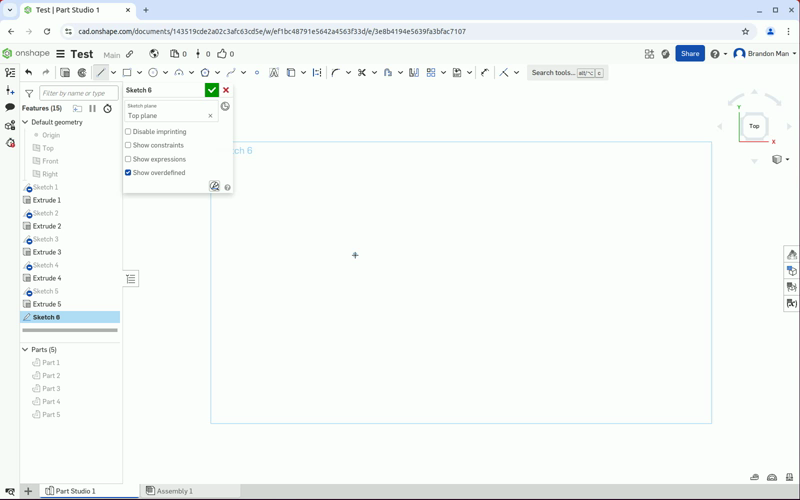
mouse_move(450, 254)
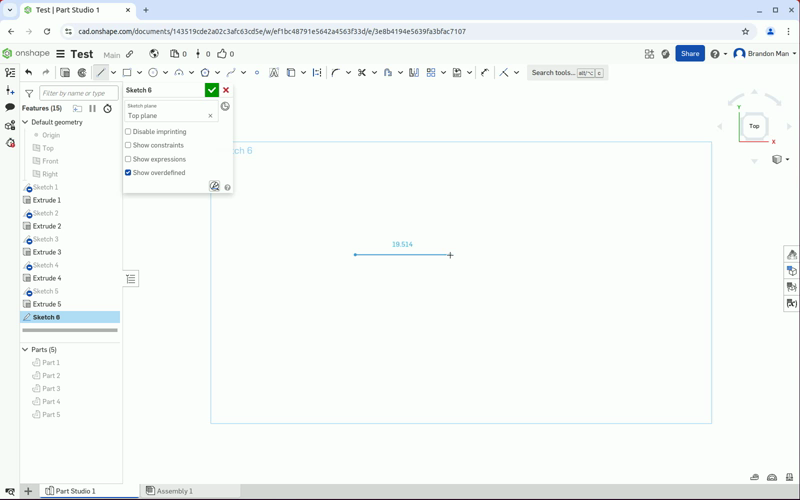
click(450, 254)
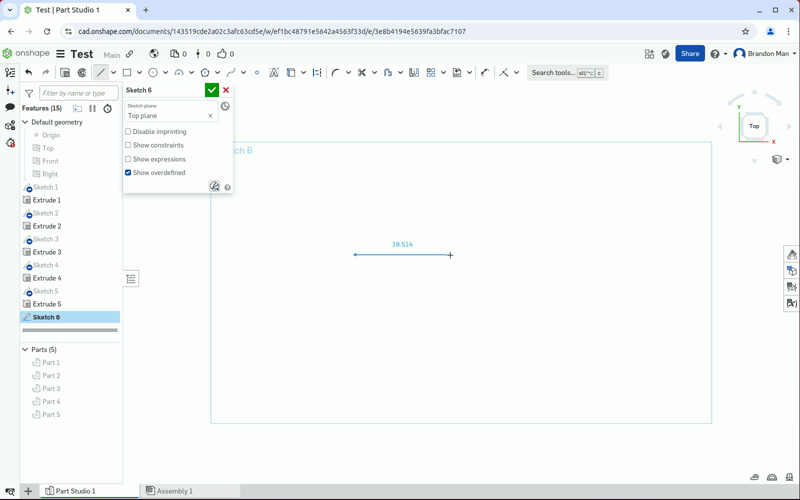
key_up(shift)
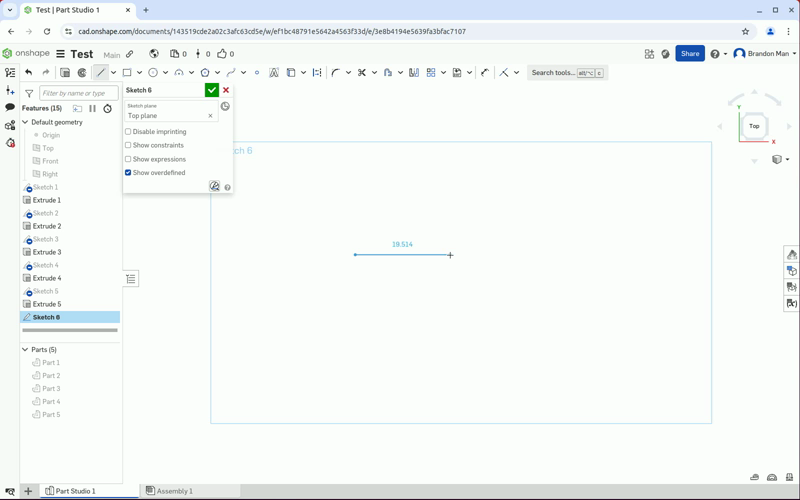
key_down(shift)
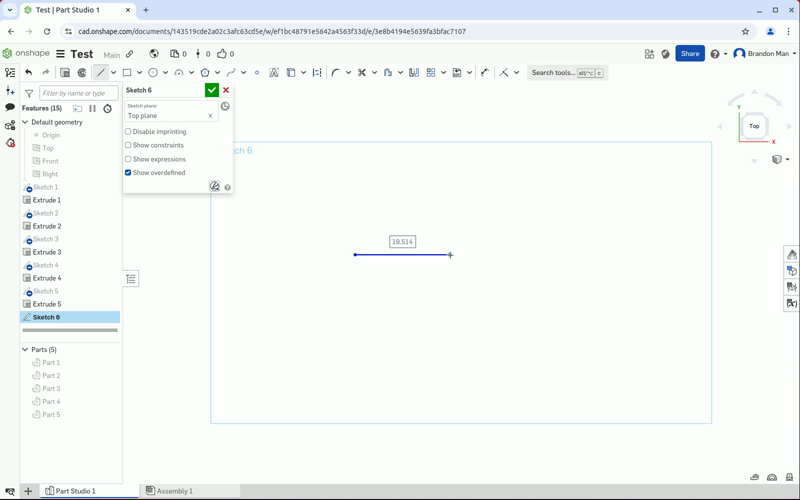
mouse_move(480, 254)
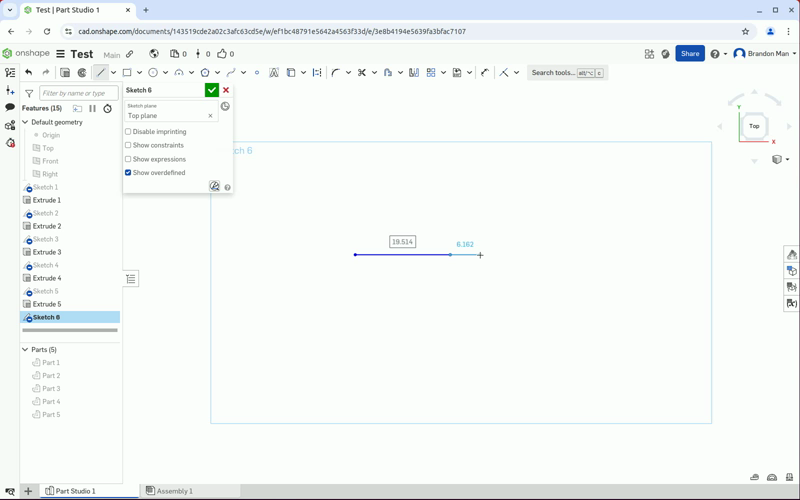
mouse_move(450, 246)
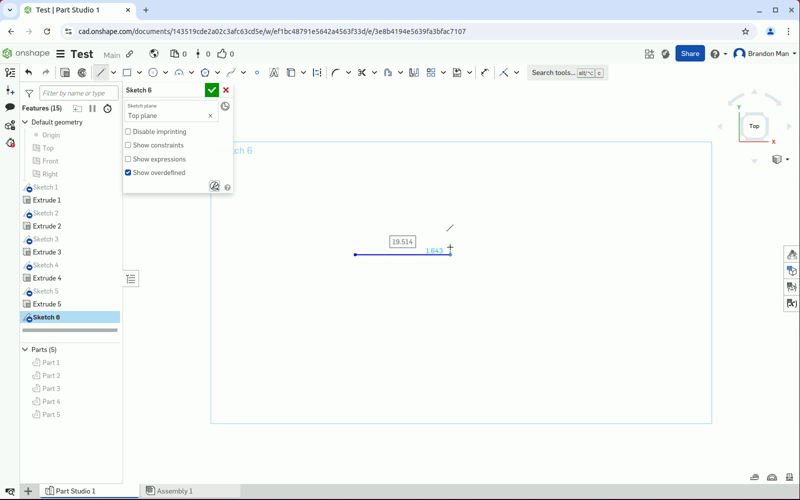
click(450, 246)
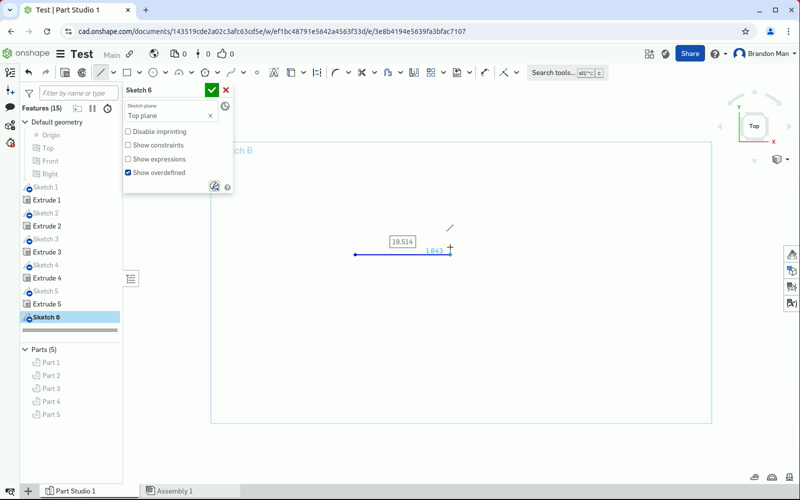
key_up(shift)
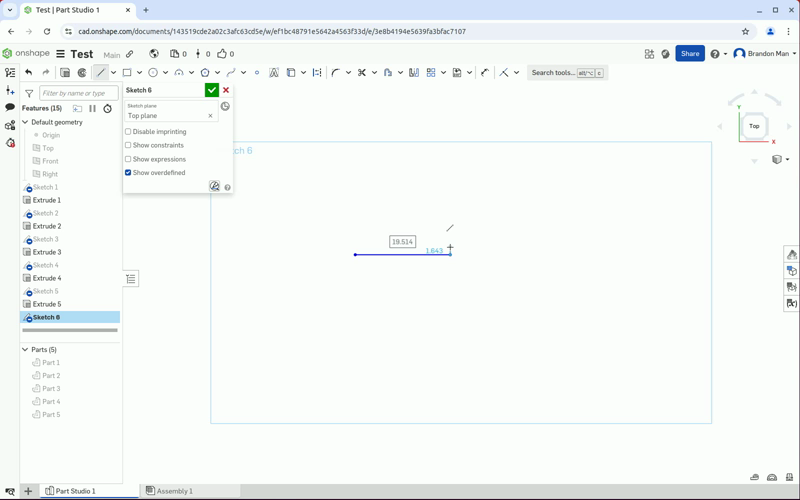
key_down(shift)
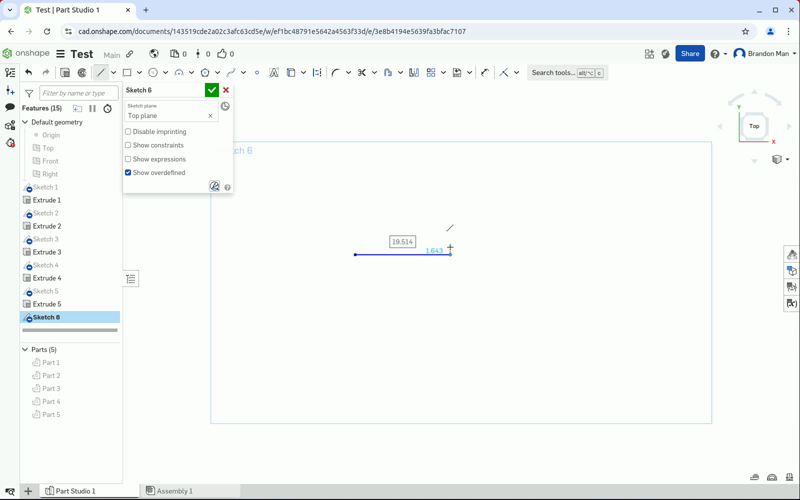
mouse_move(480, 246)
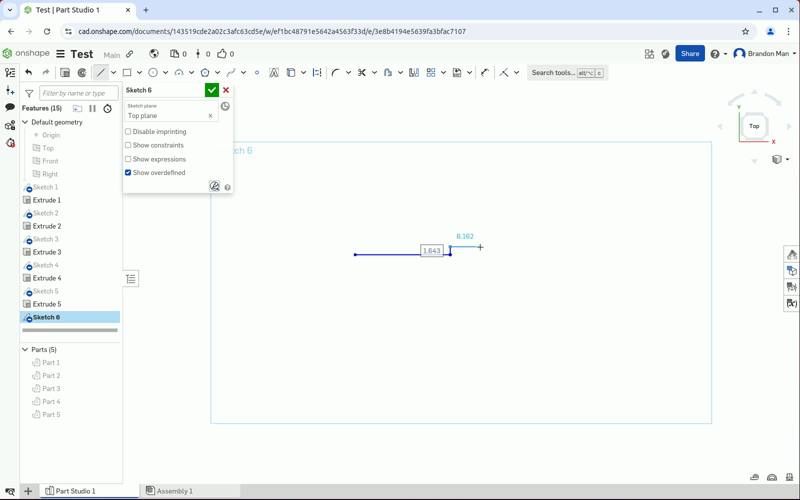
mouse_move(410, 246)
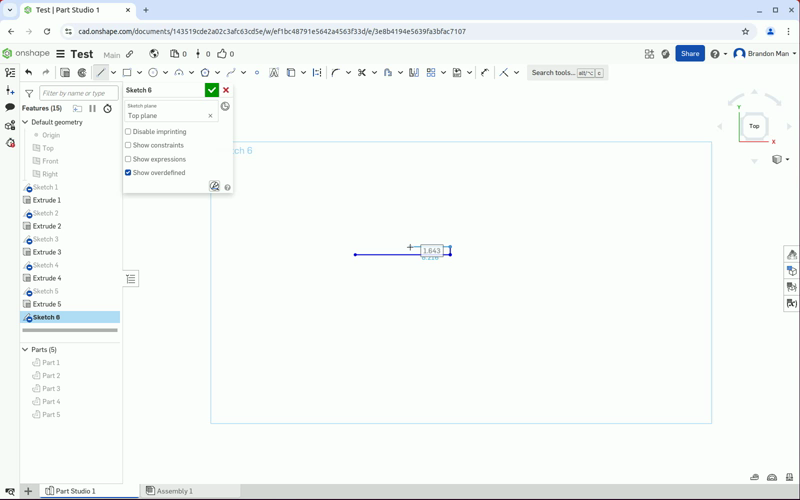
click(410, 246)
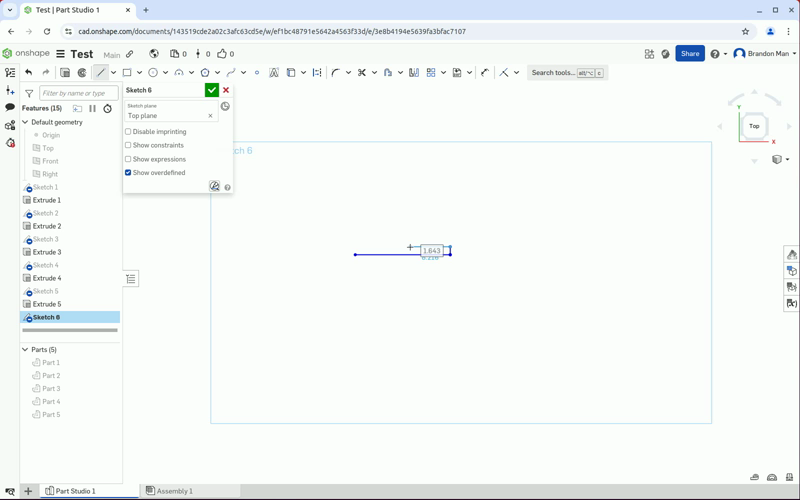
key_up(shift)
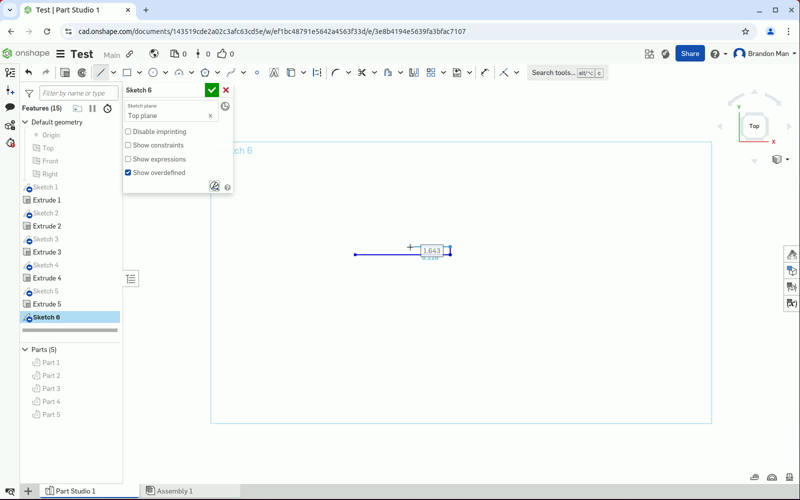
key_down(shift)
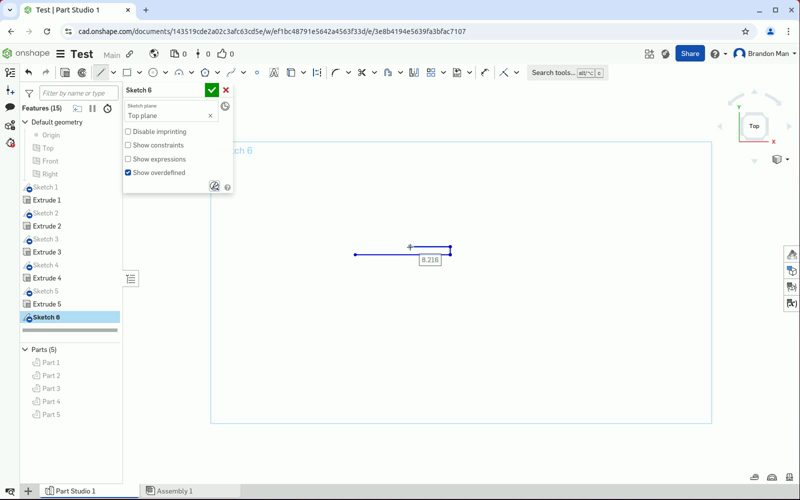
mouse_move(440, 246)
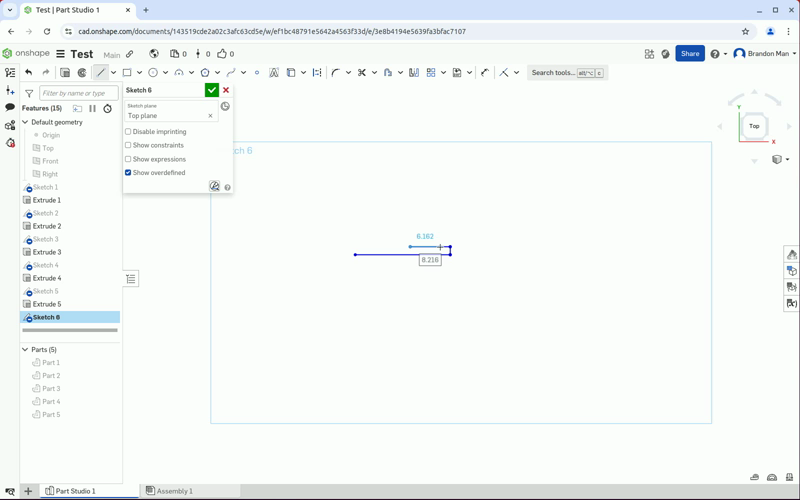
mouse_move(403, 246)
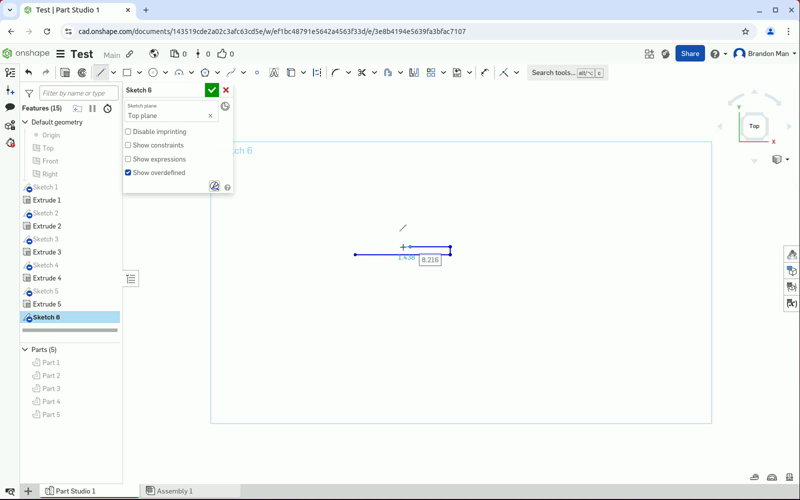
scroll(6)
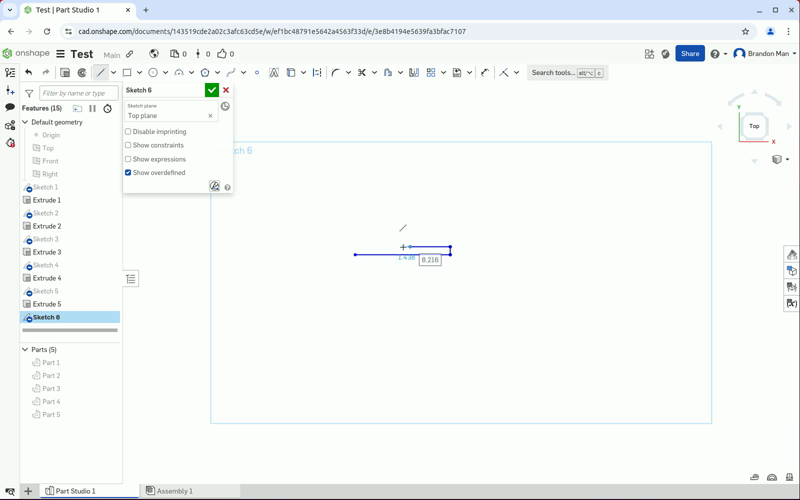
scroll(6)
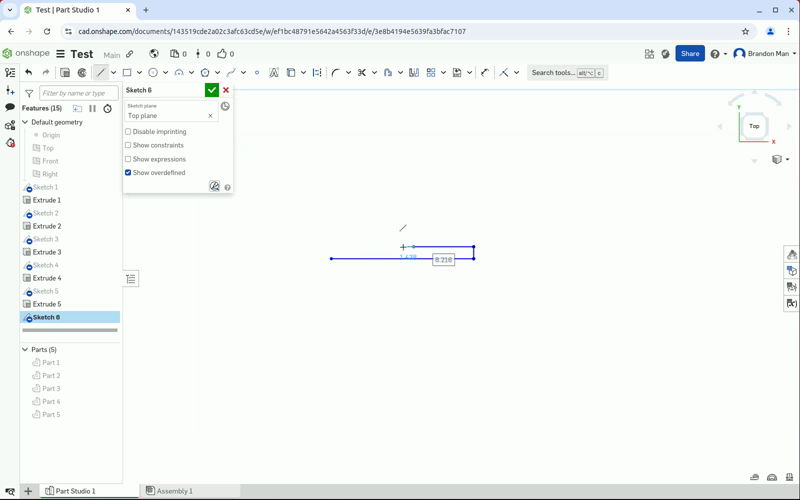
scroll(6)
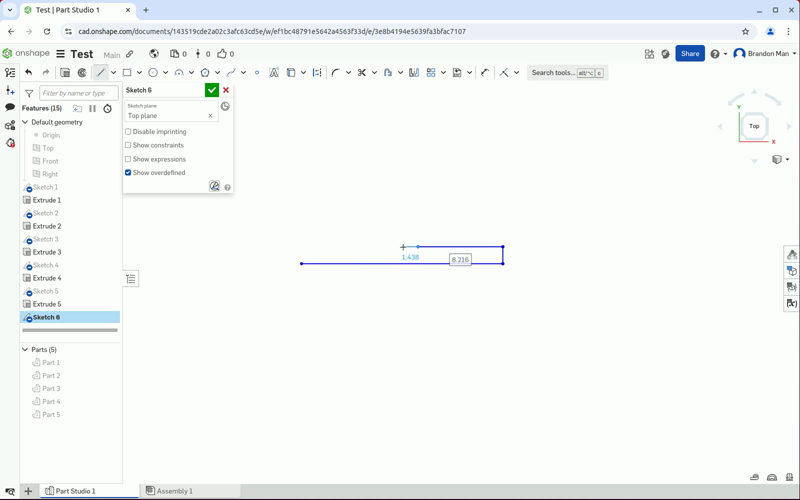
scroll(6)
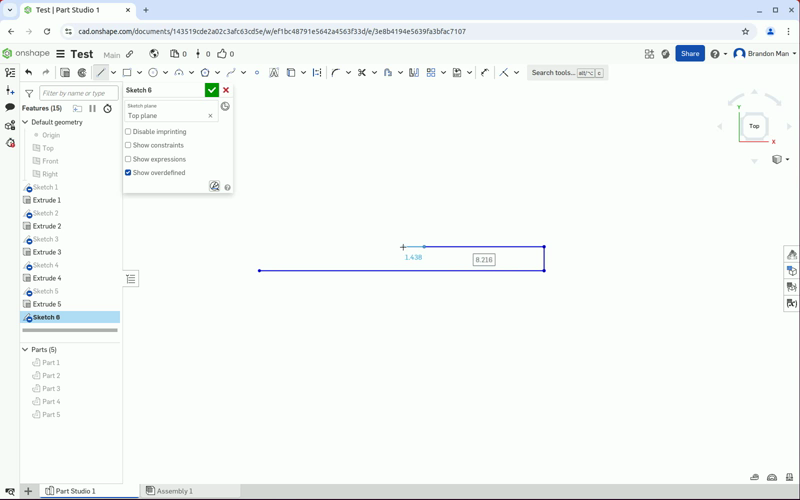
scroll(6)
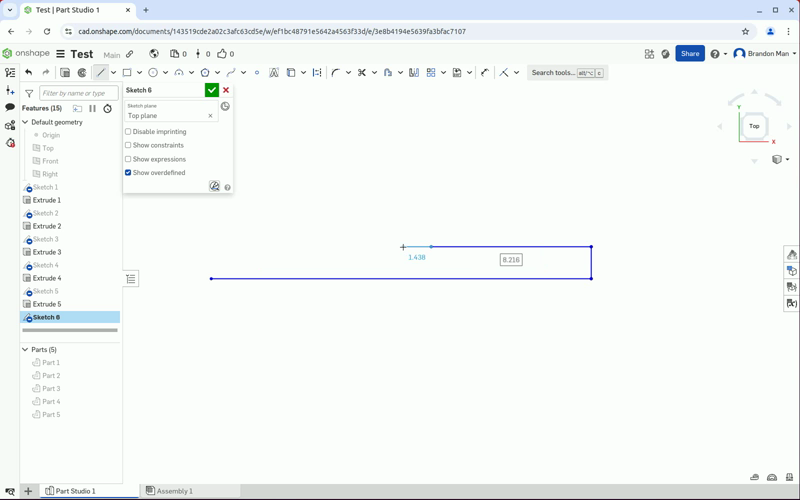
scroll(6)
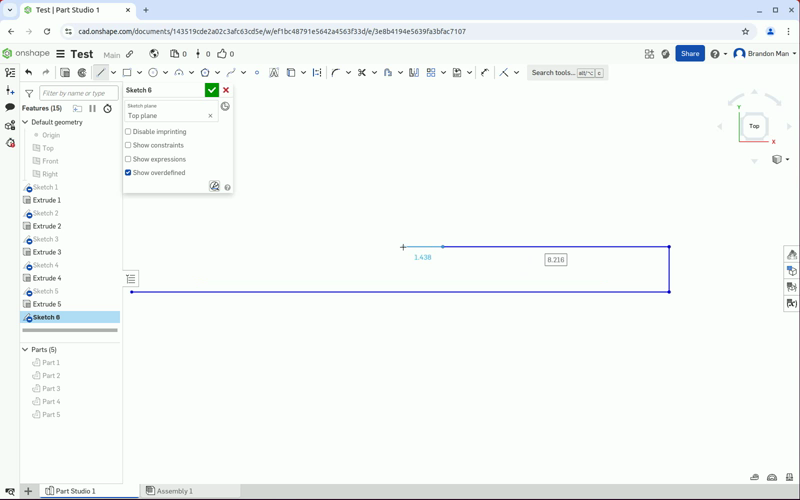
scroll(6)
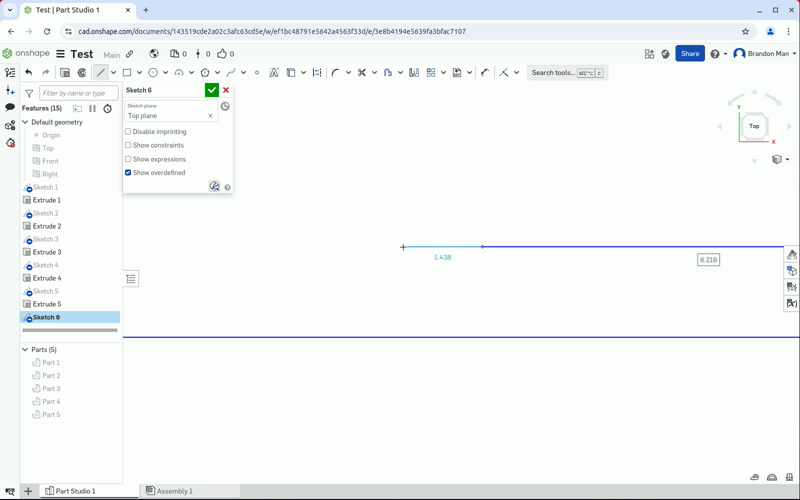
click(403, 246)
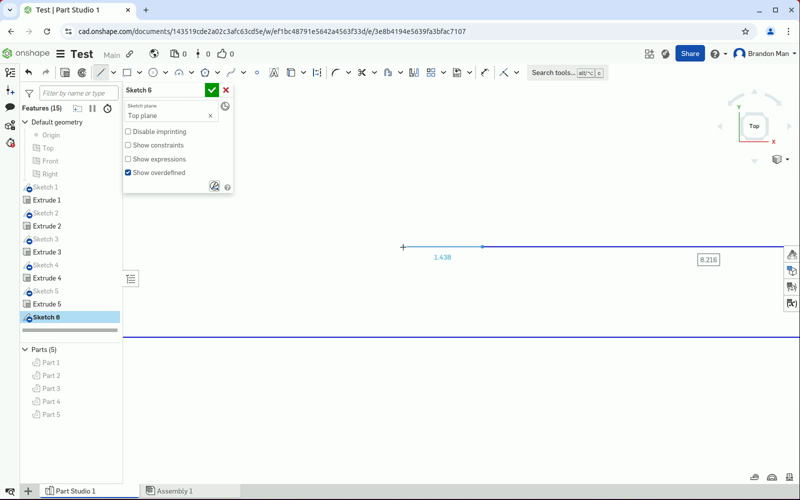
scroll(-6)
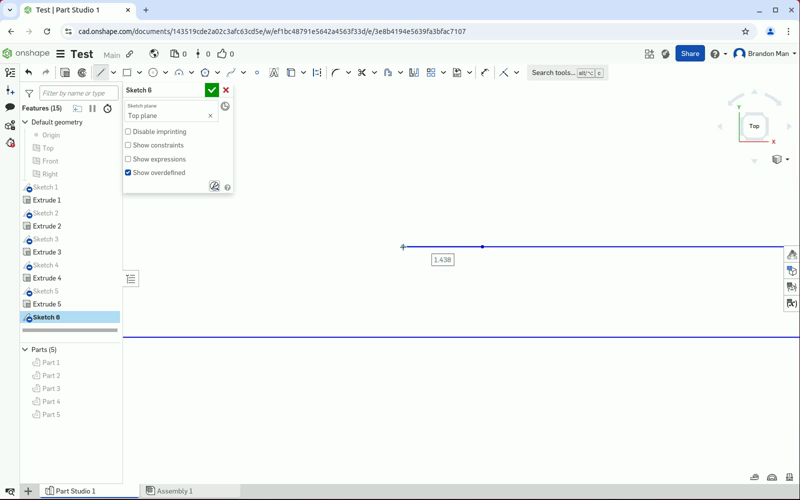
scroll(-6)
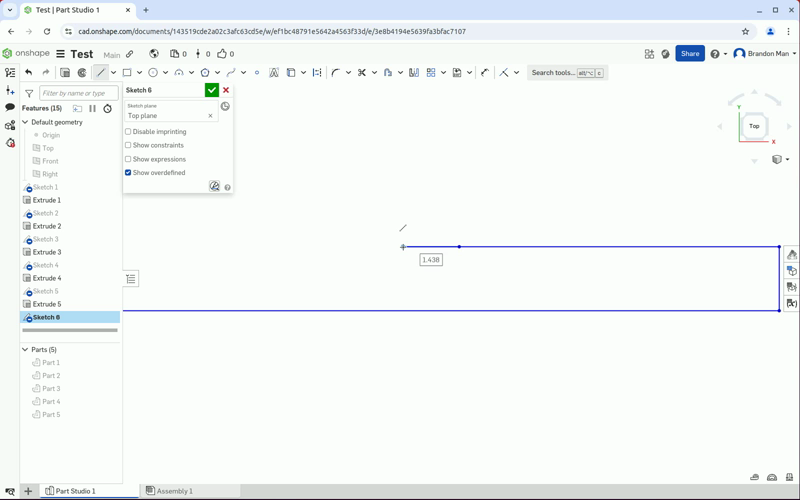
scroll(-6)
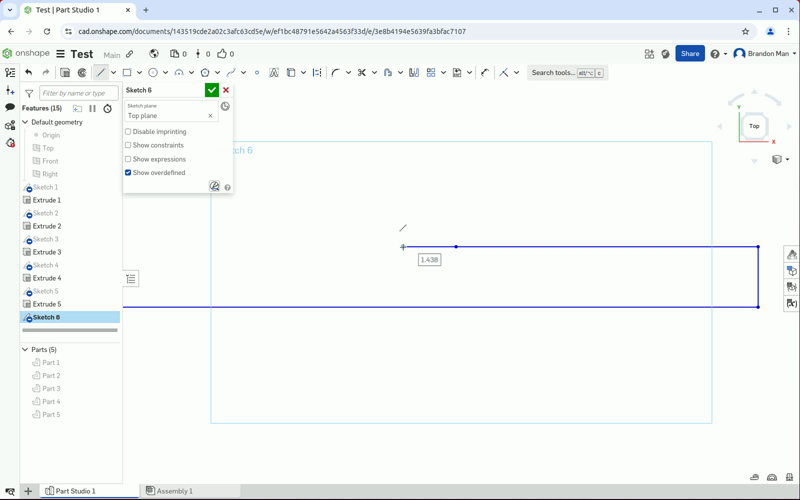
scroll(-6)
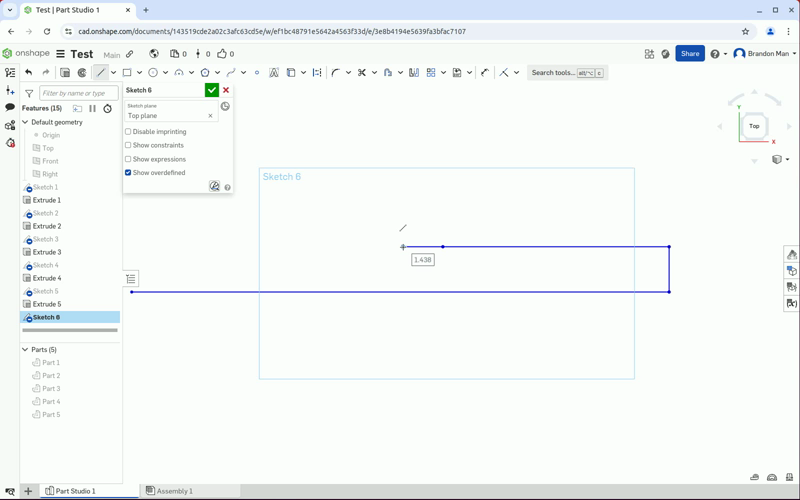
scroll(-6)
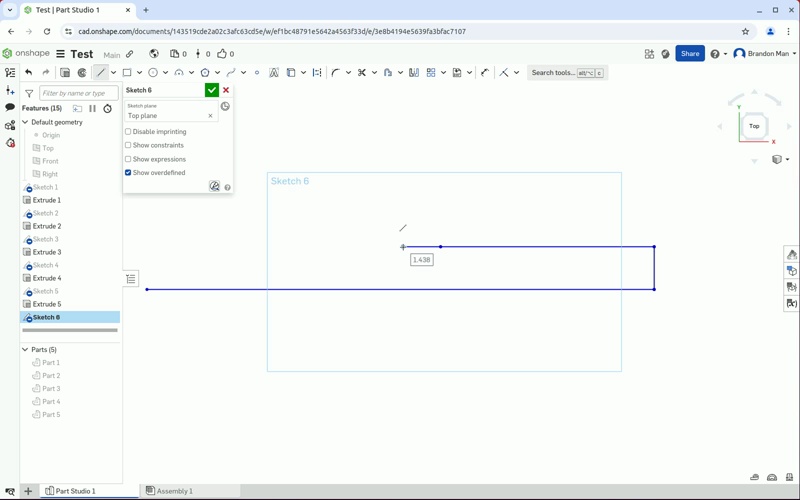
scroll(-6)
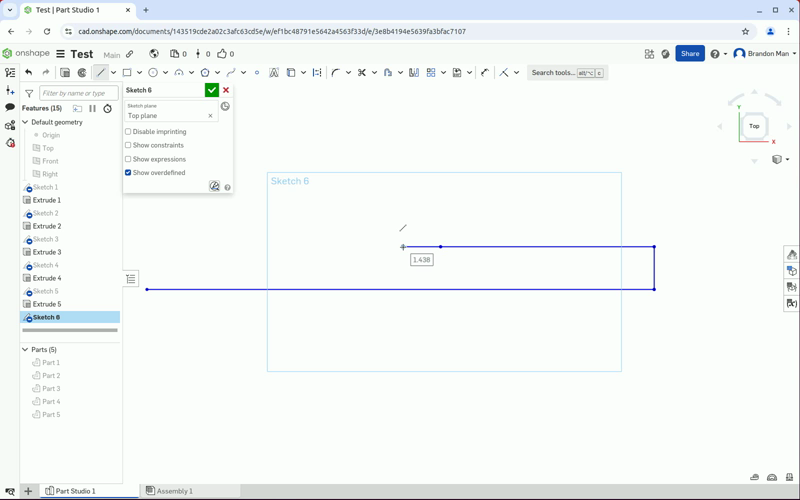
scroll(-6)
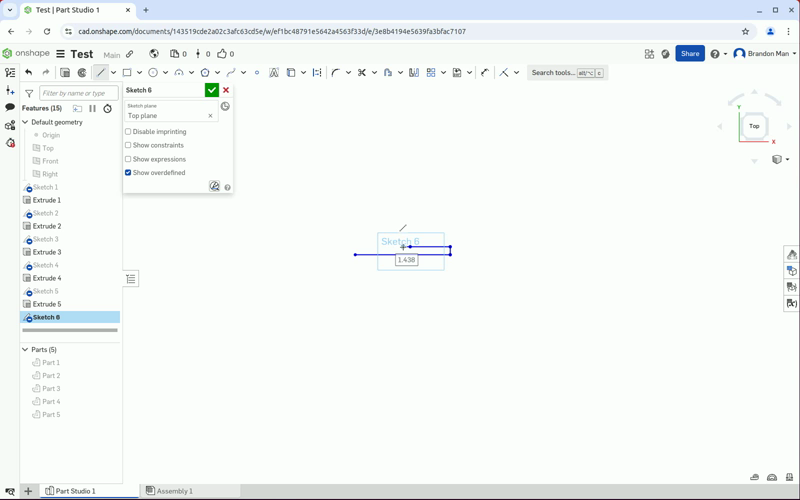
key_up(shift)
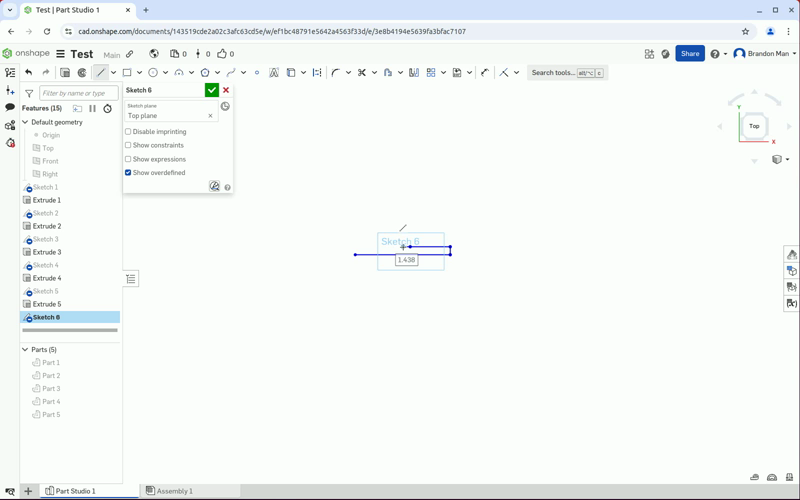
key_down(shift)
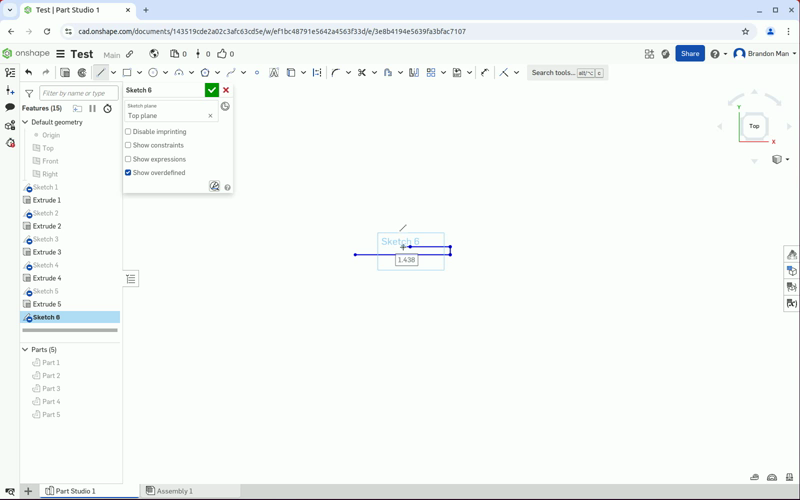
mouse_move(433, 246)
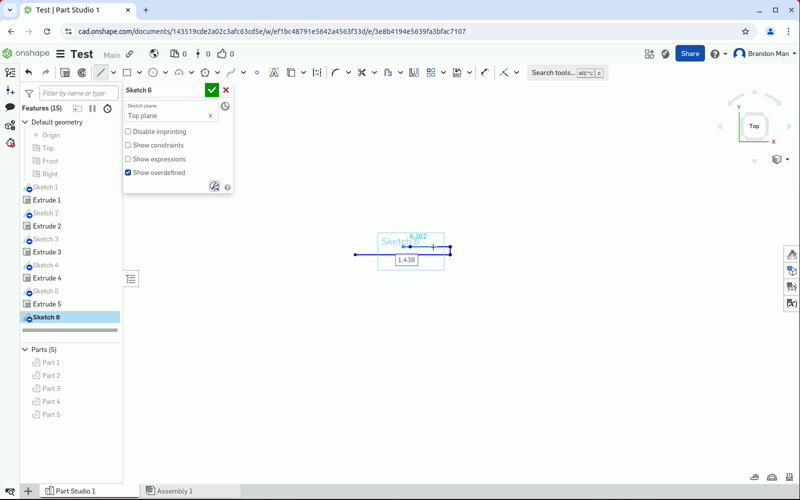
mouse_move(355, 246)
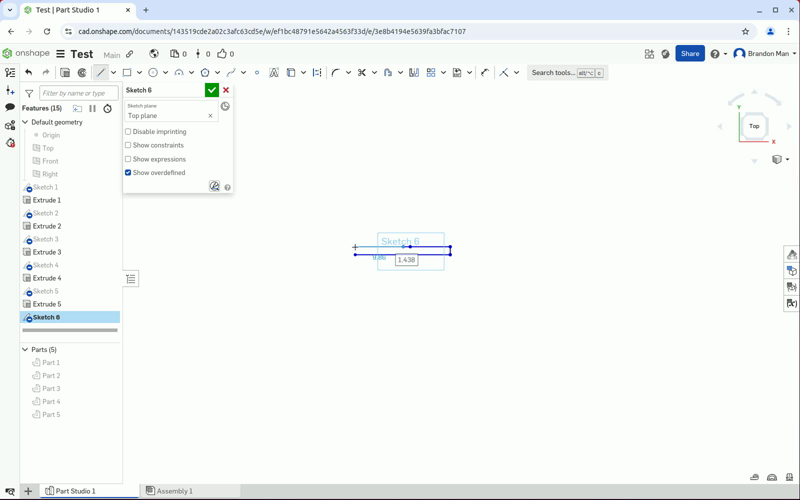
click(355, 246)
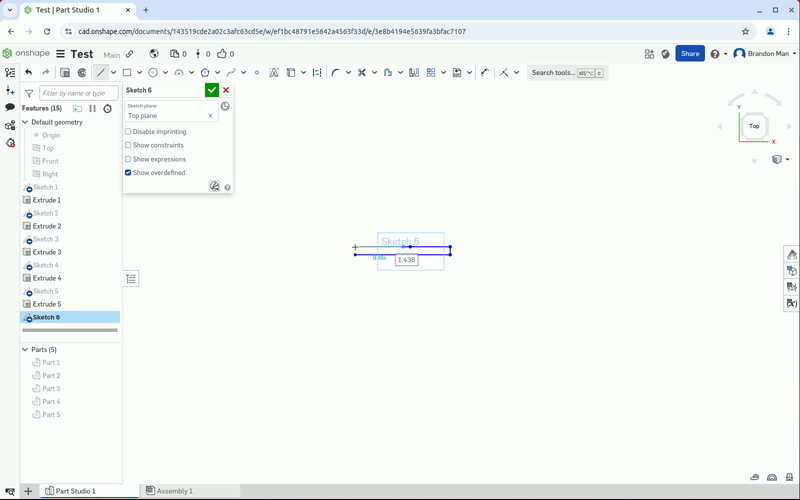
key_up(shift)
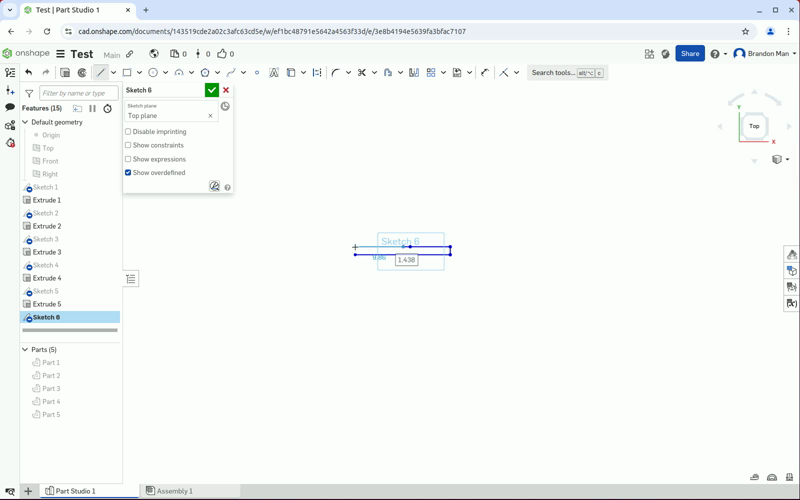
mouse_move(385, 246)
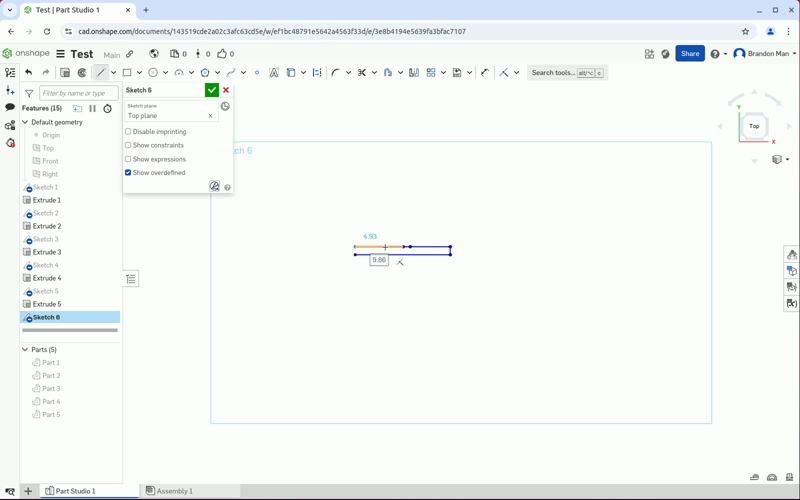
key_down(shift)
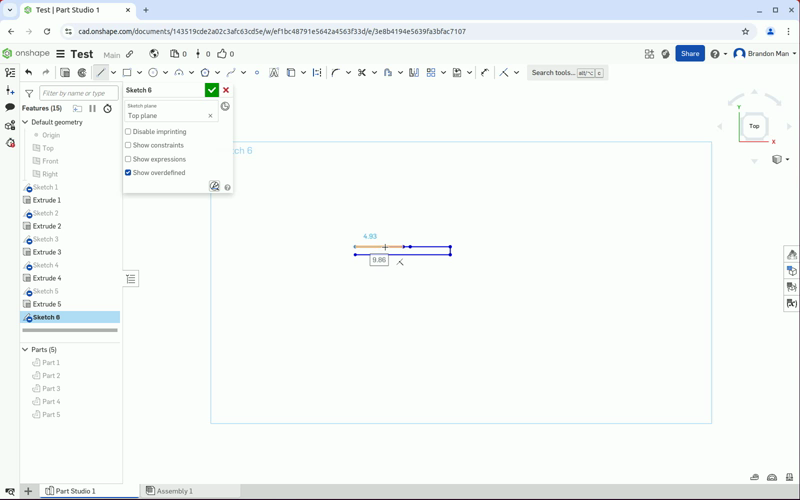
mouse_move(355, 254)
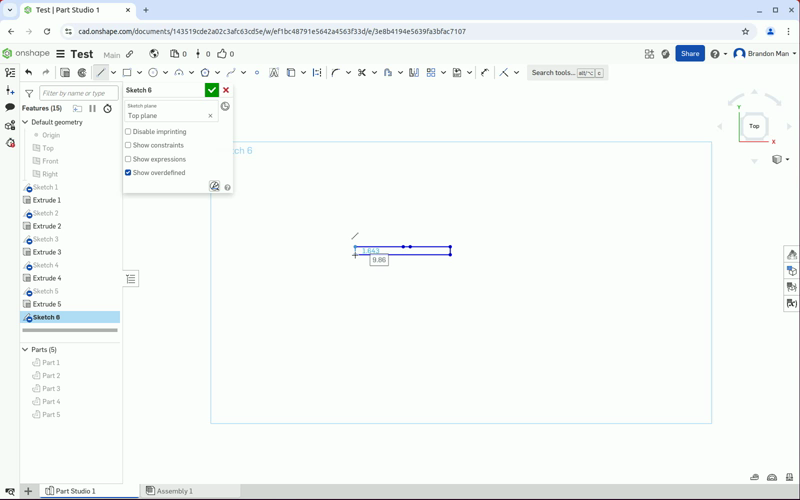
key_up(shift)
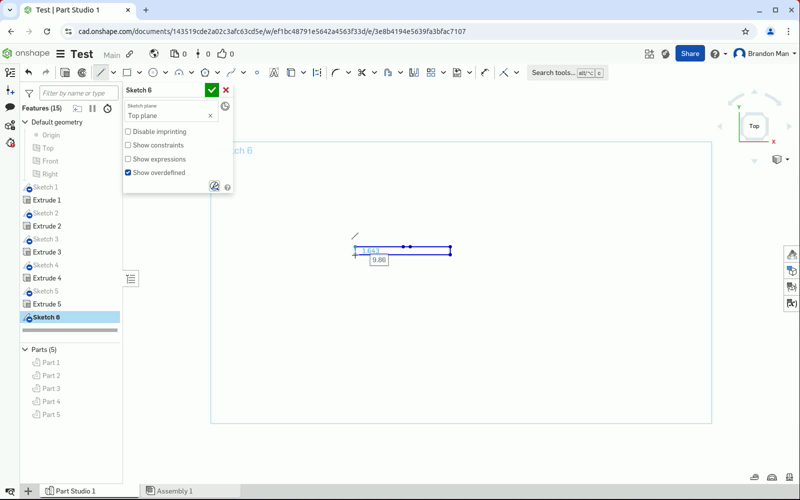
click(355, 254)
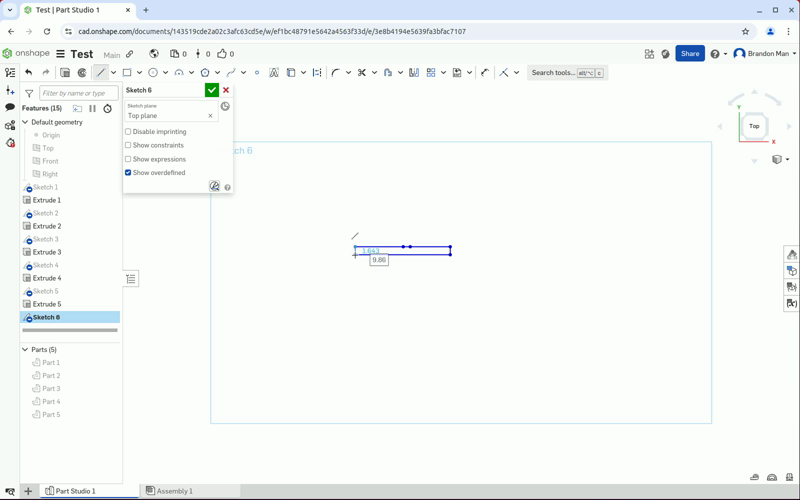
key(esc)
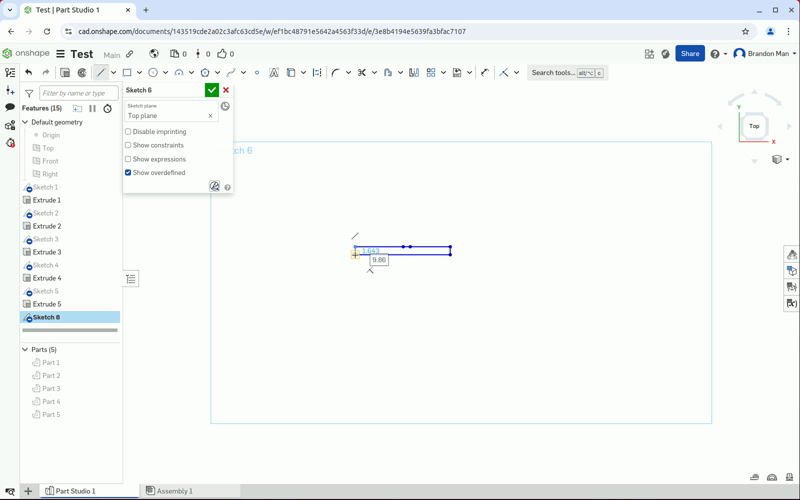
mouse_move(393, 248)
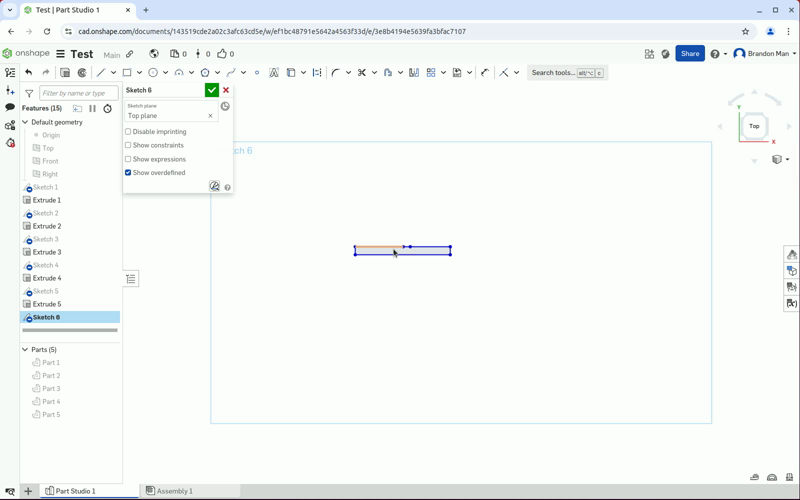
scroll(6)
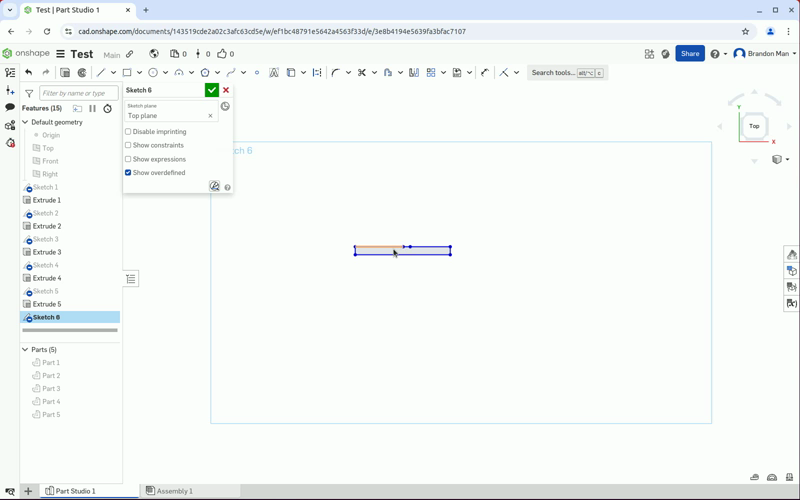
scroll(6)
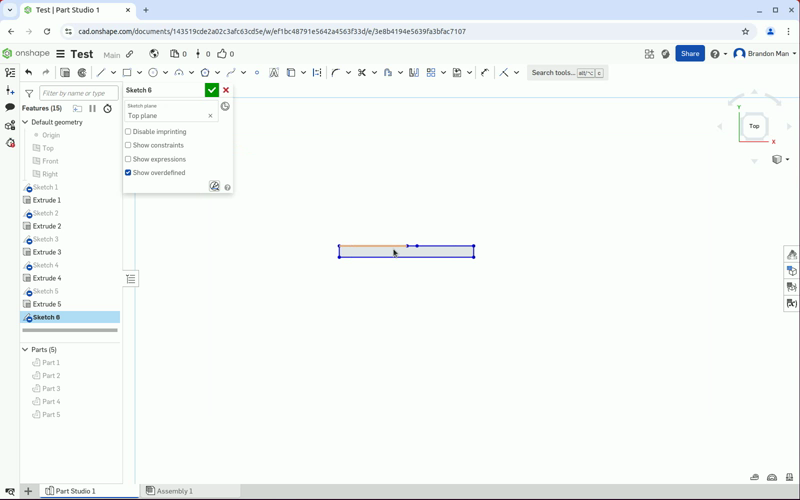
scroll(6)
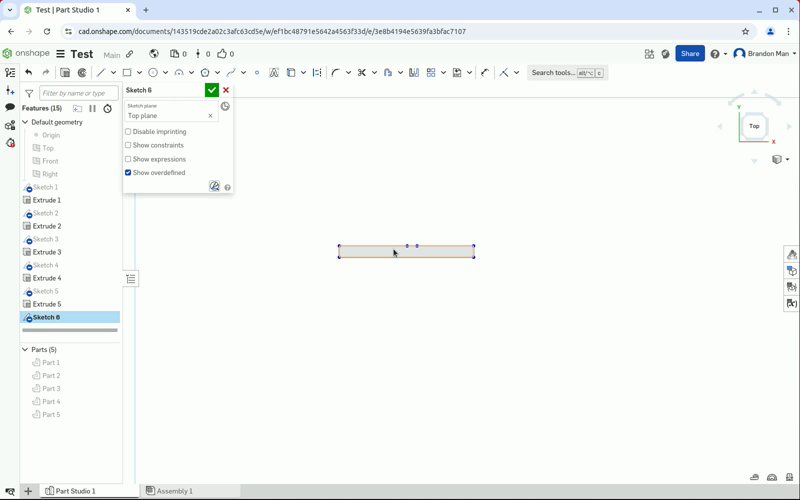
scroll(6)
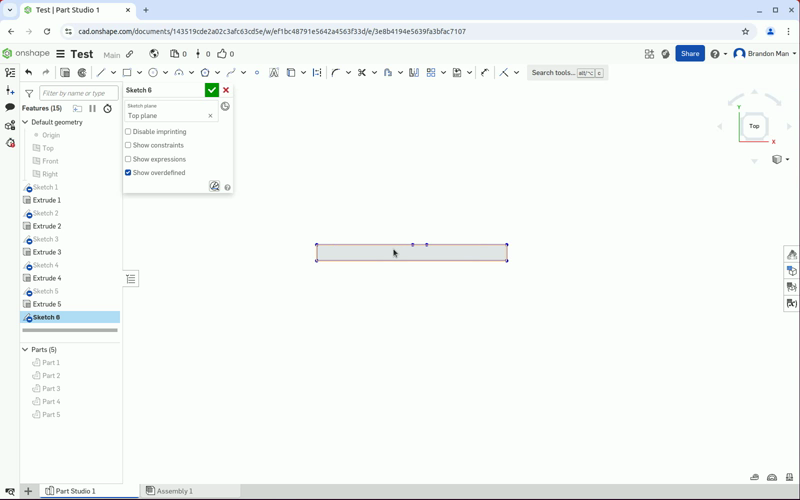
scroll(6)
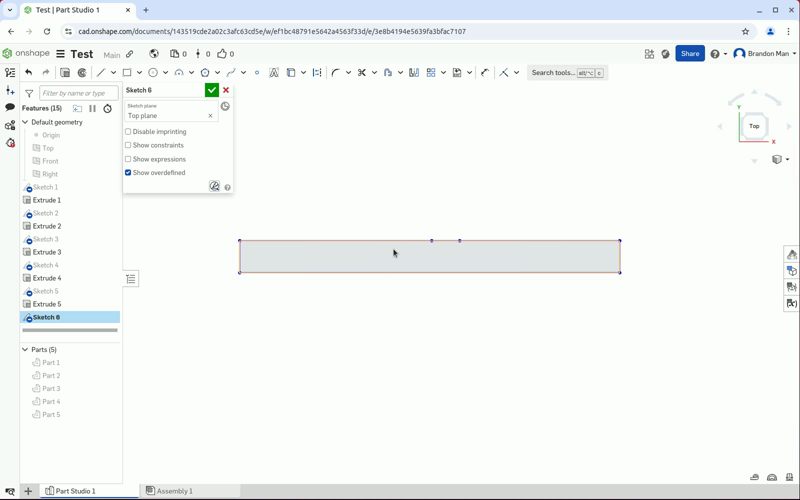
scroll(6)
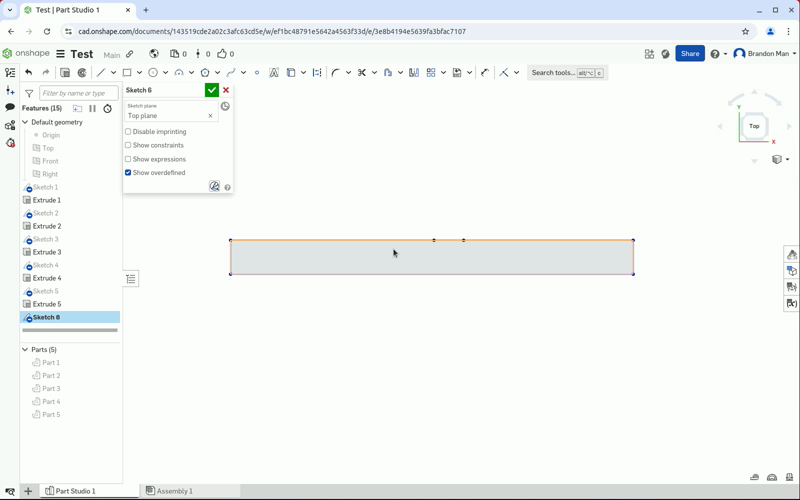
scroll(6)
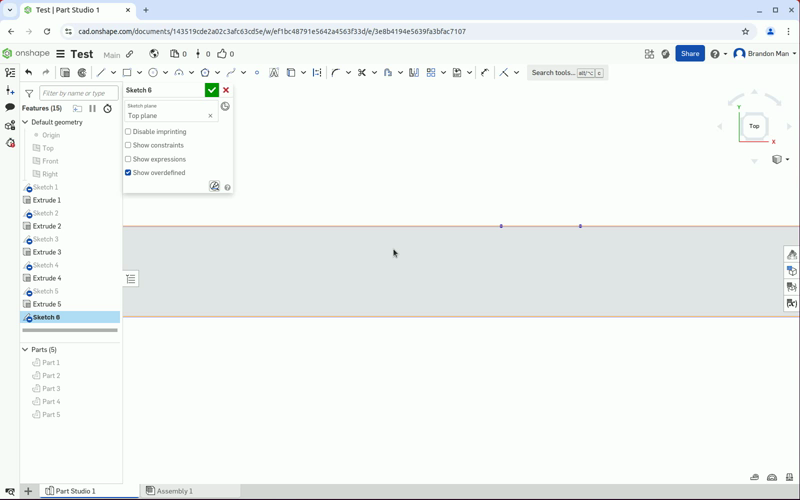
click(393, 248)
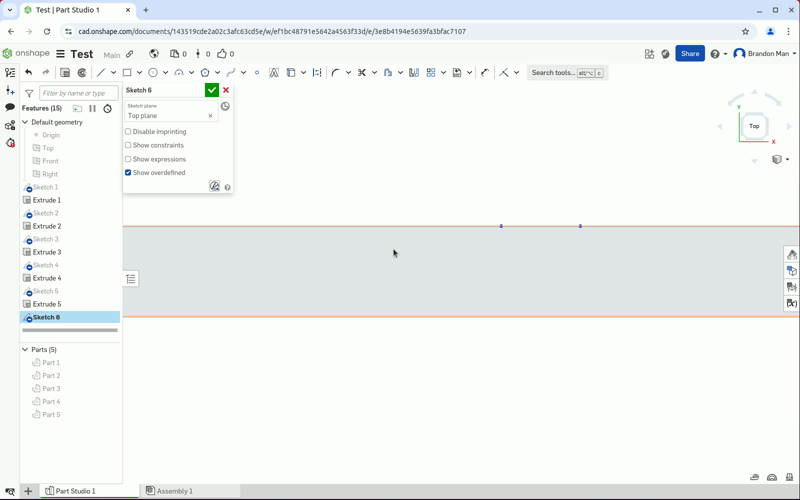
scroll(-6)
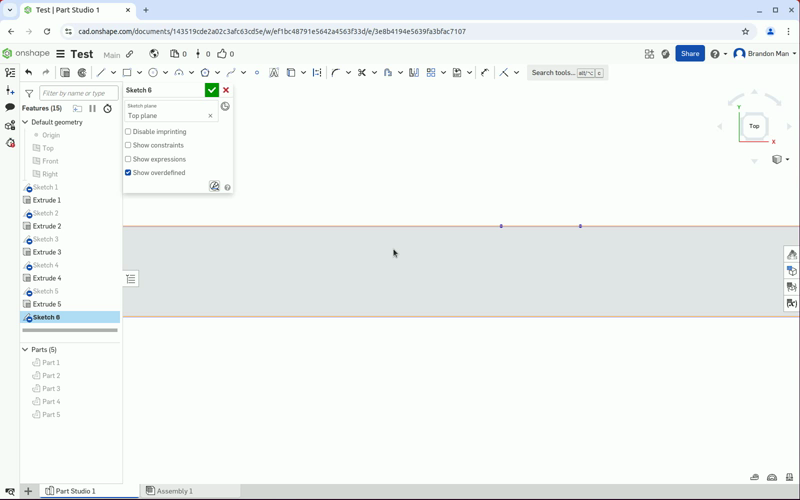
scroll(-6)
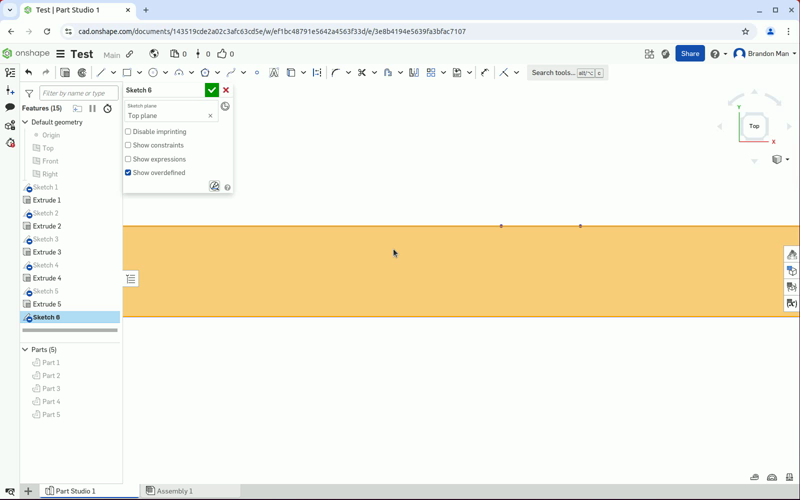
scroll(-6)
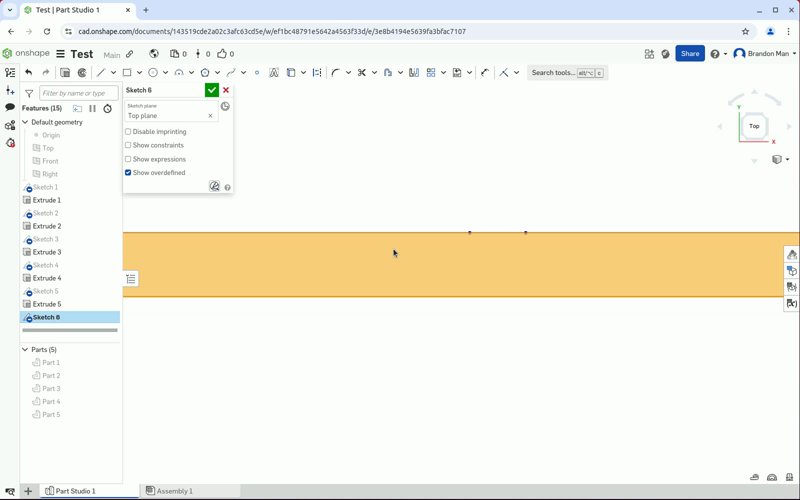
scroll(-6)
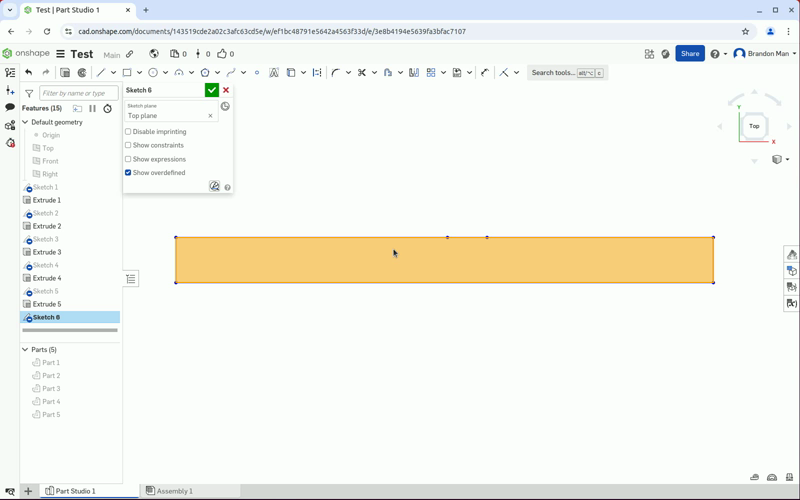
scroll(-6)
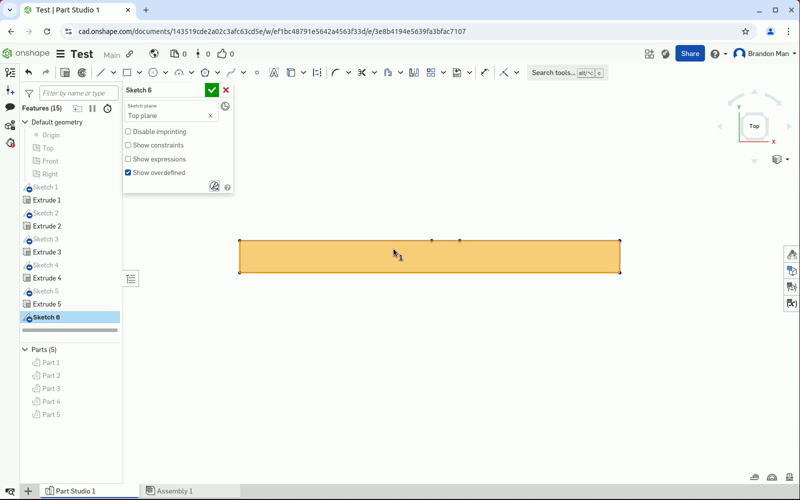
scroll(-6)
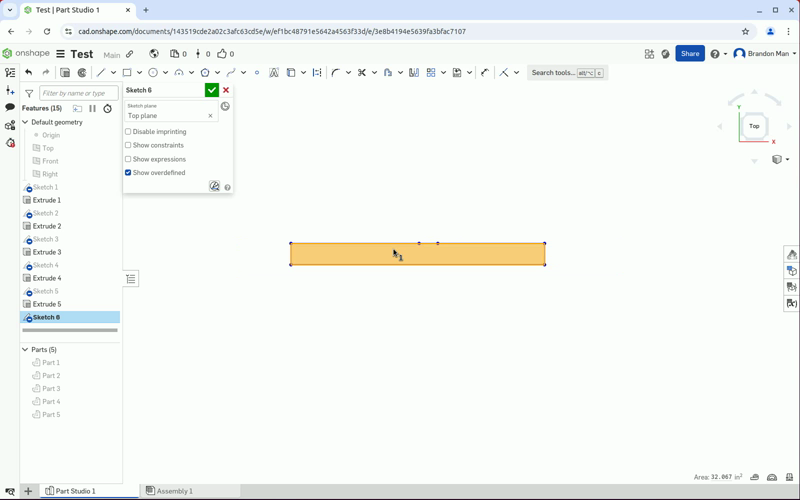
scroll(-6)
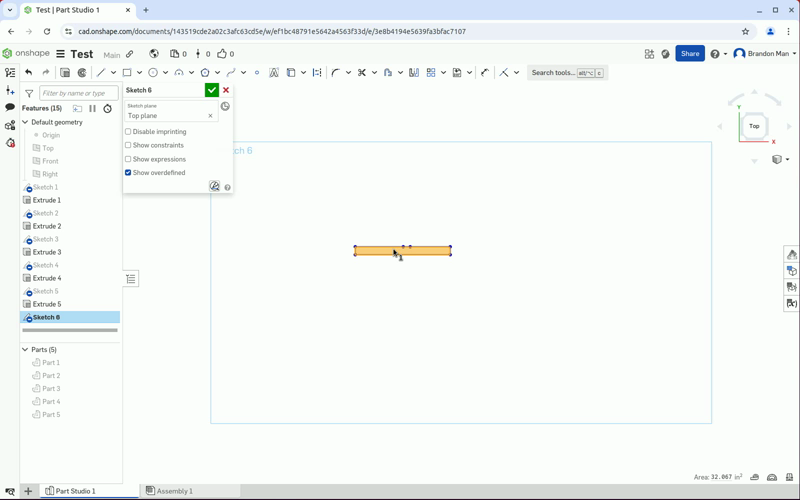
mouse_move(73, 352)
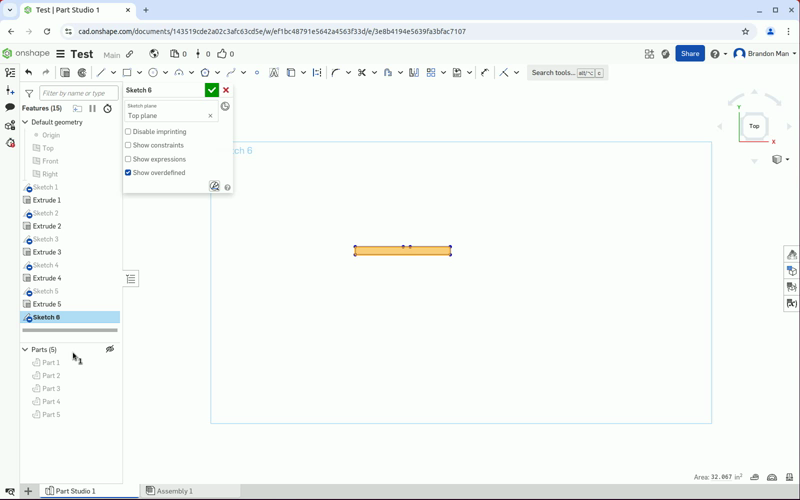
key(shift+y)
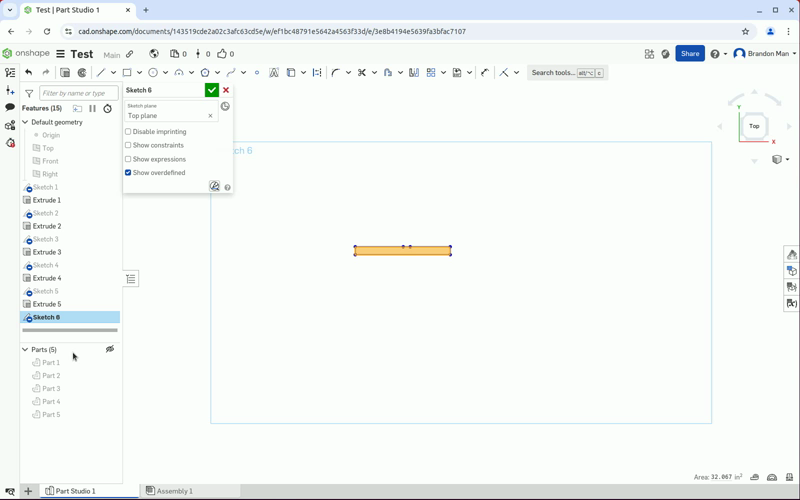
key(shift+e)
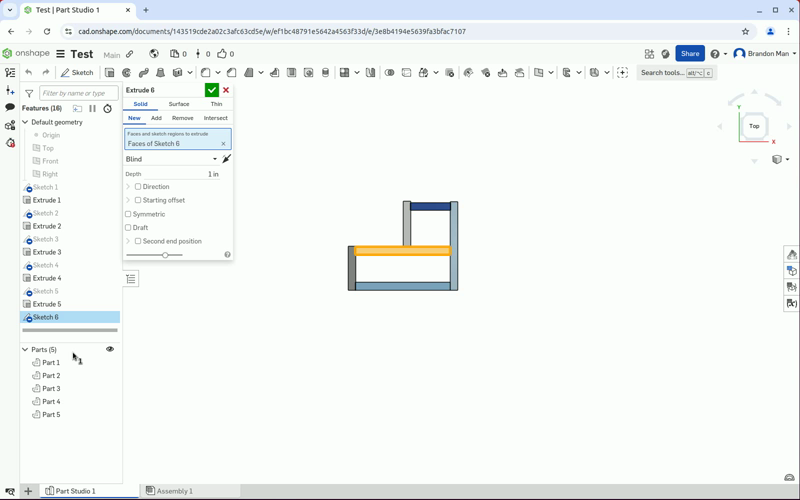
mouse_move(143, 106)
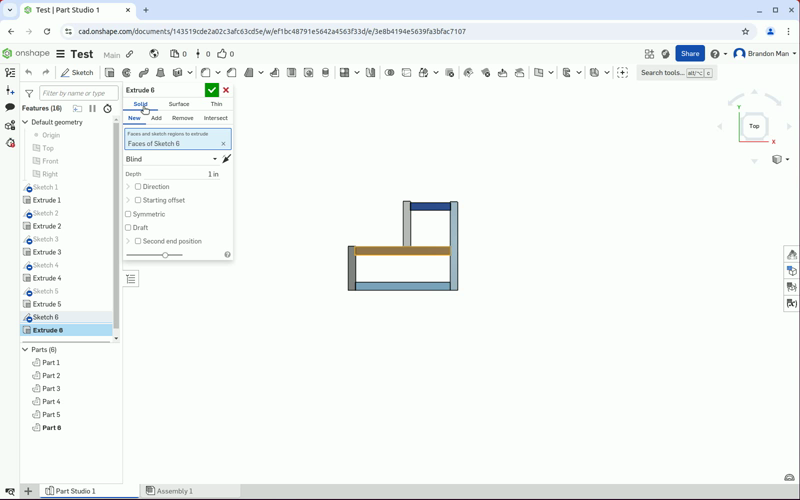
click(143, 106)
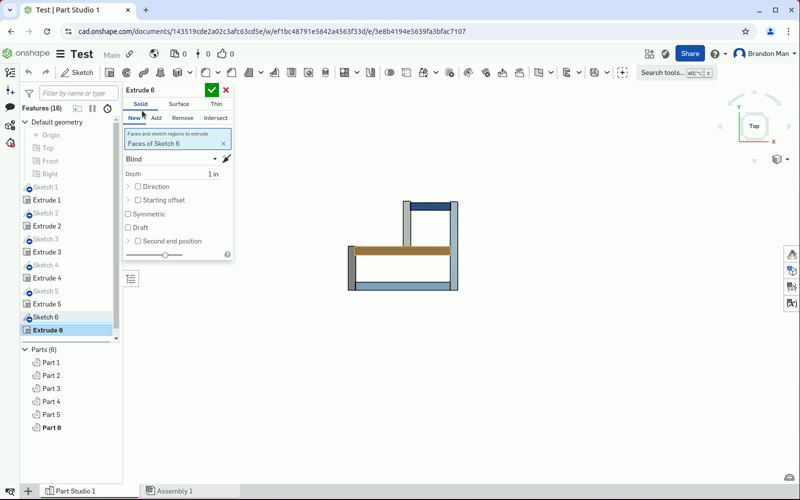
mouse_move(137, 120)
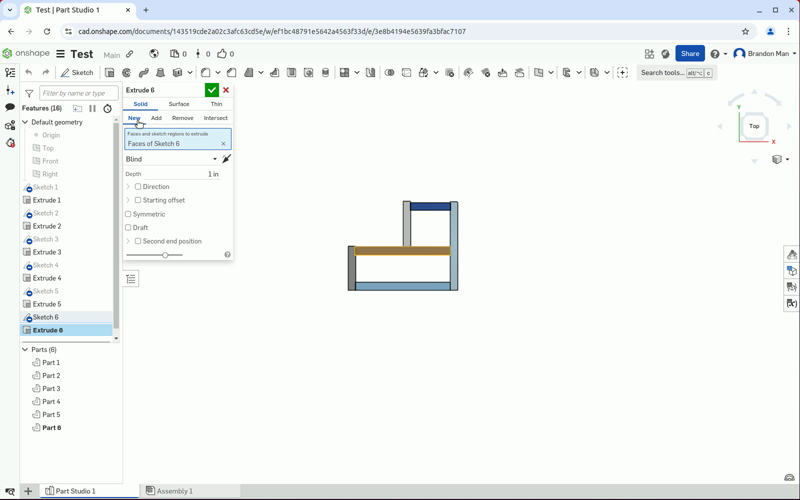
click(137, 120)
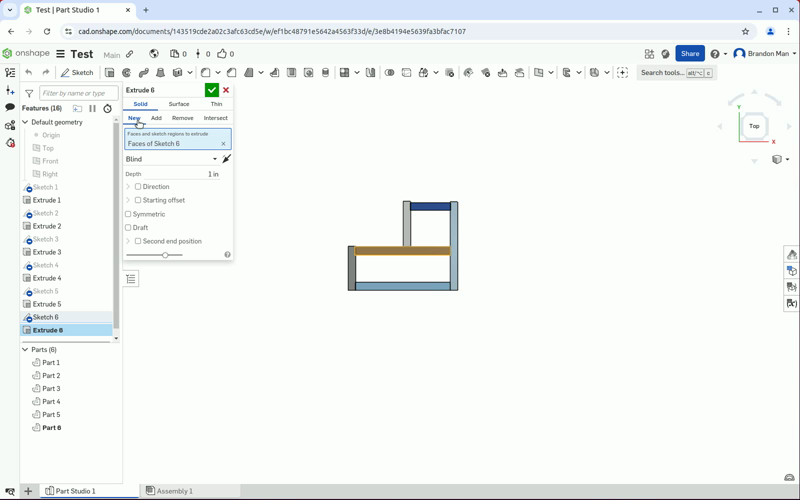
key(tab, 4)
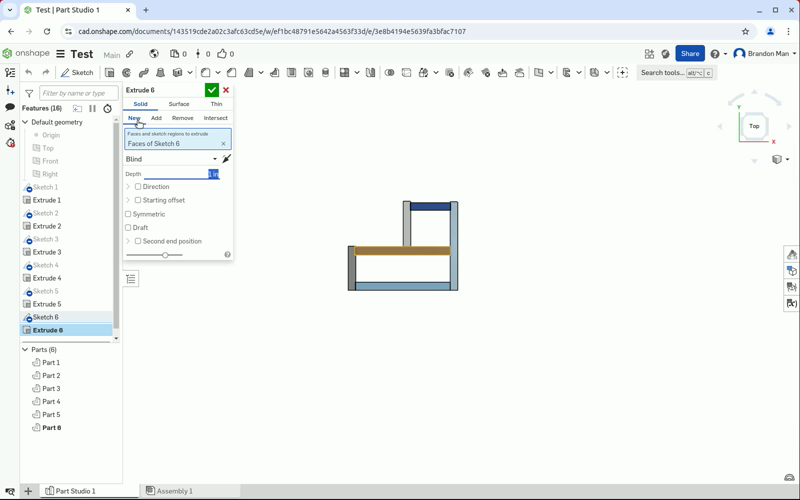
text(1.444)
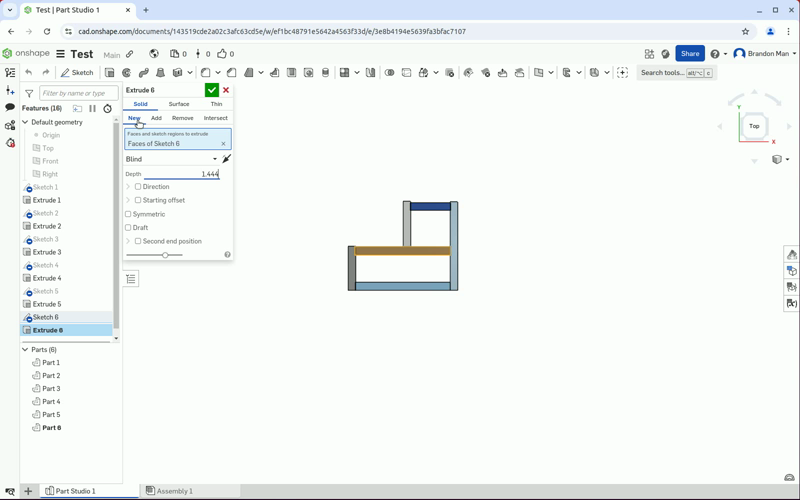
key(enter)
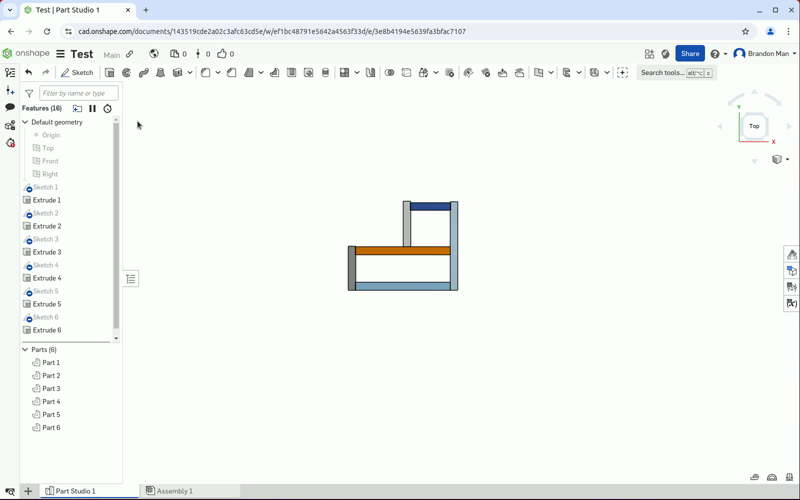
key(shift+h)
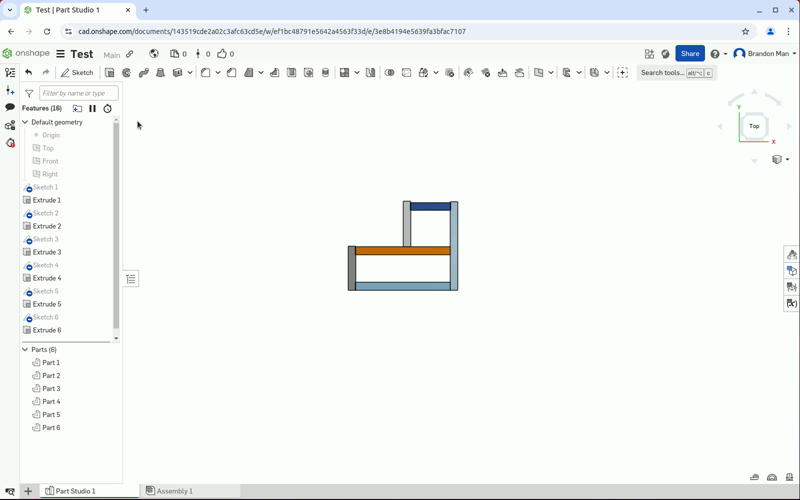
key(shift+h)
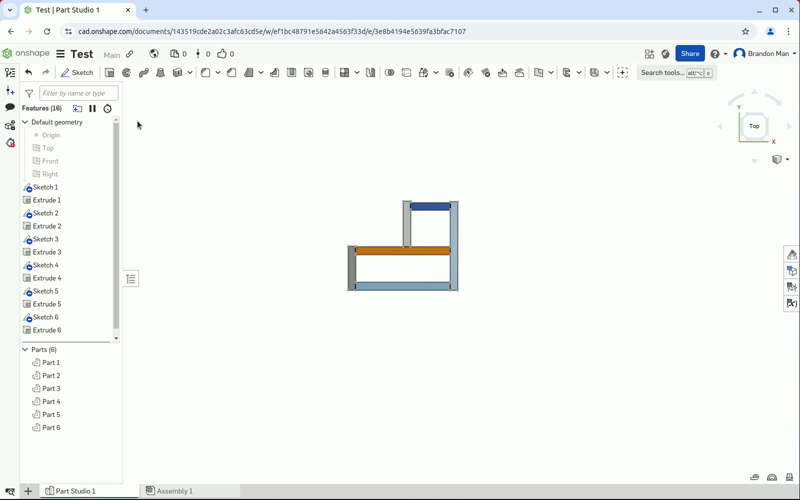
key(shift+7)
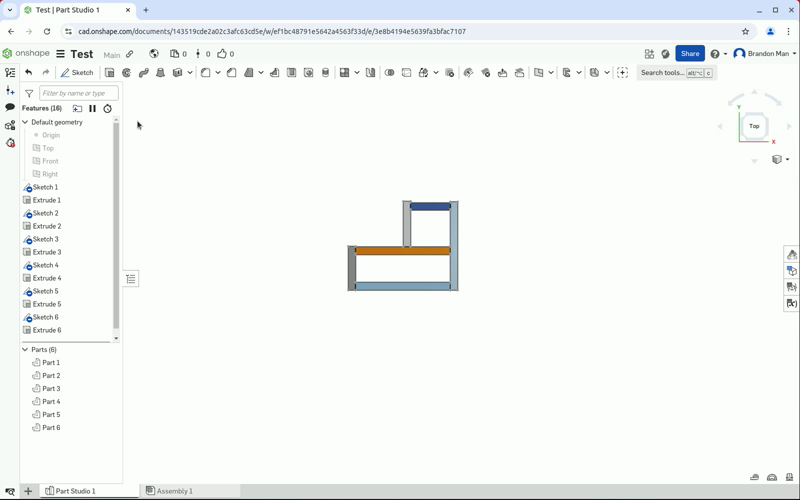
key(up, 3)
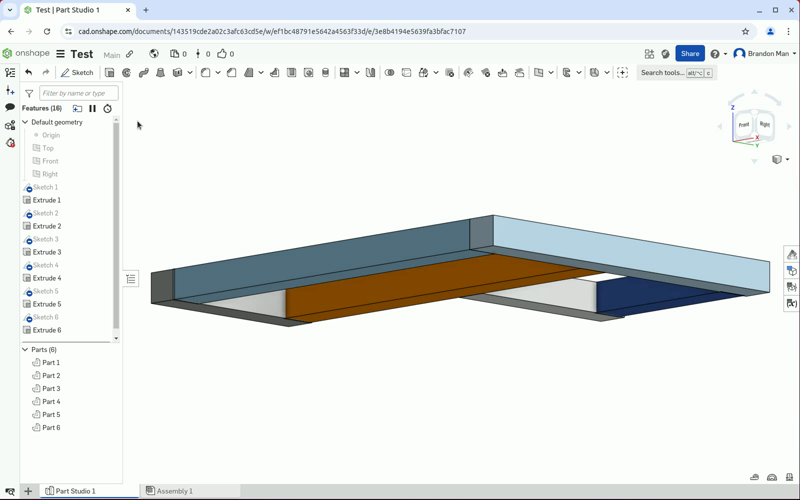
key(left, 3)
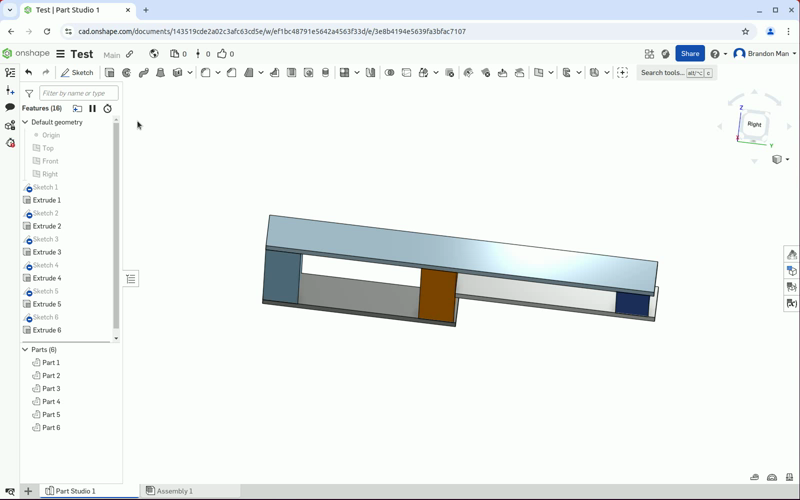
key(right, 3)
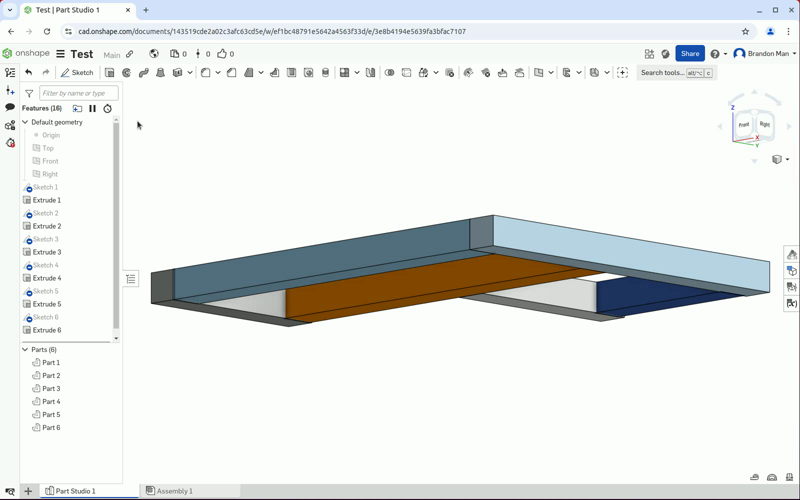
key(down, 3)
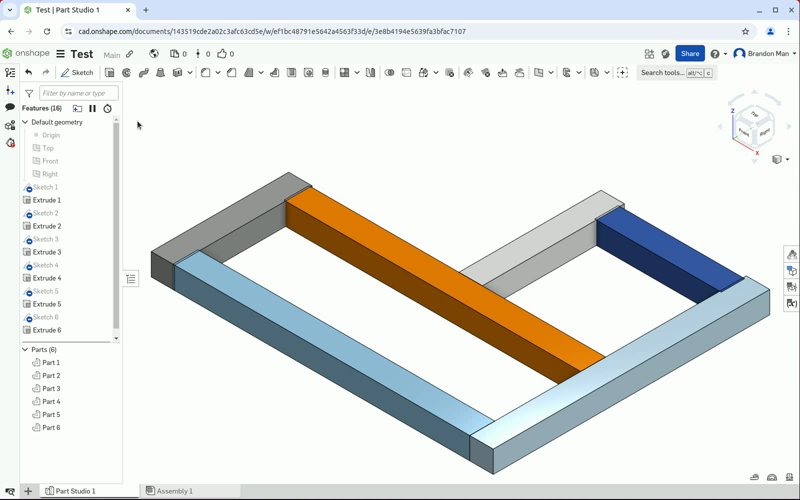
mouse_move(69, 189)
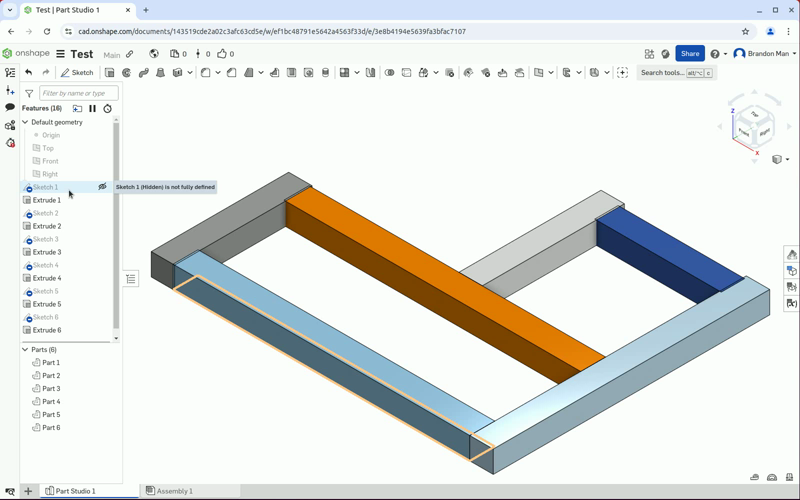
click(69, 189)